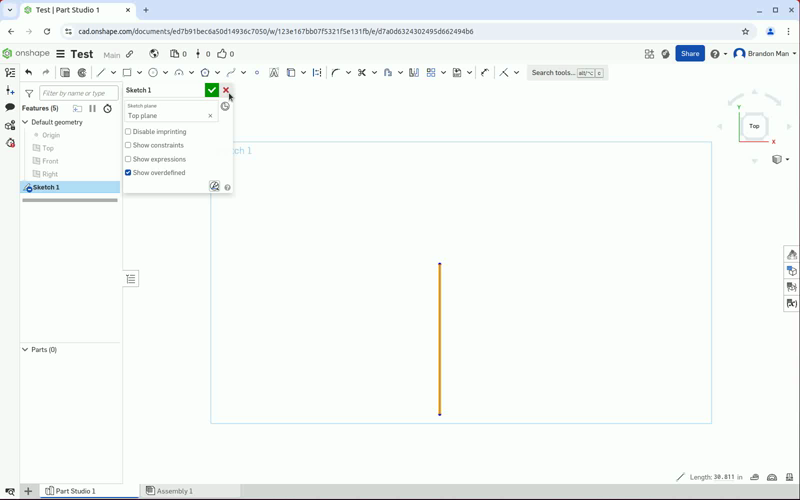
key(shift+h)
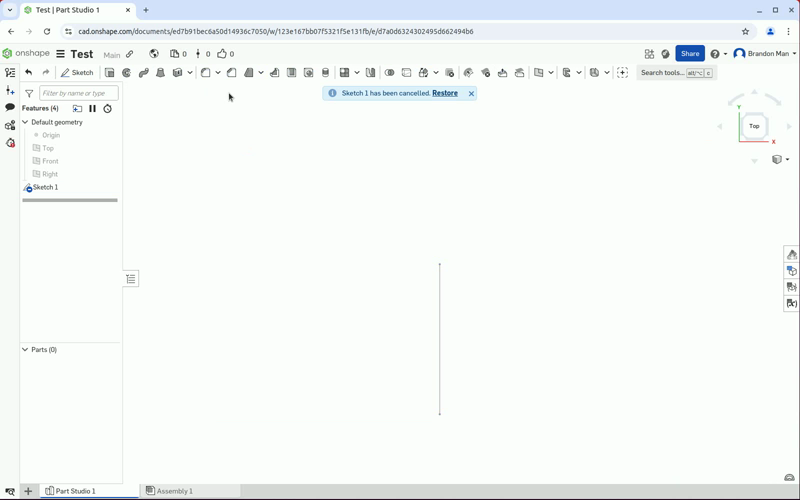
key(shift+s)
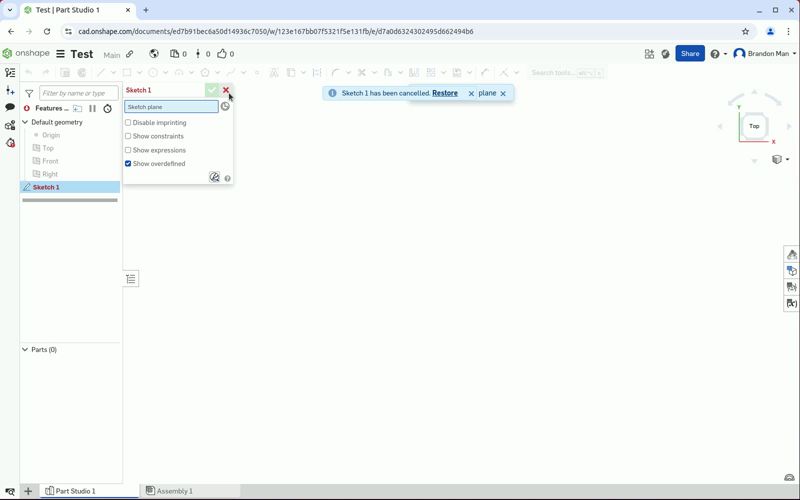
mouse_move(73, 150)
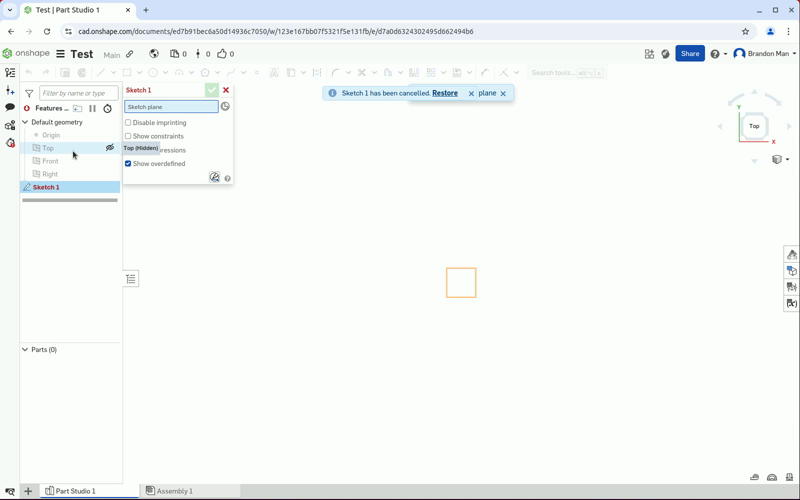
click(73, 150)
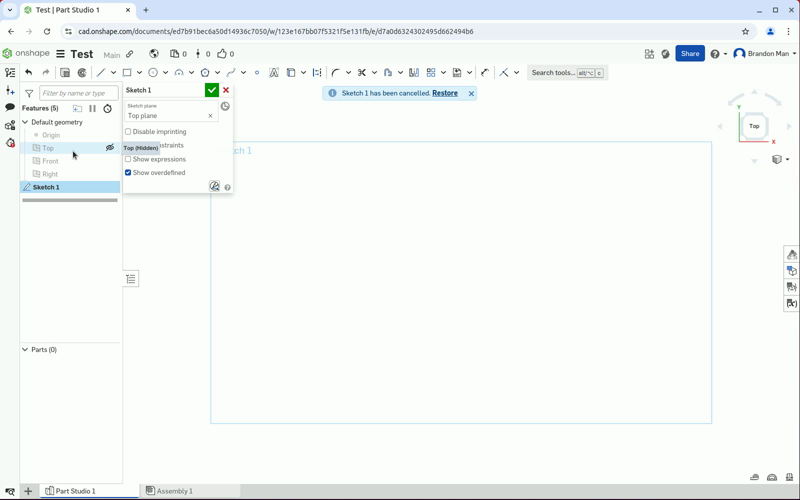
mouse_move(73, 352)
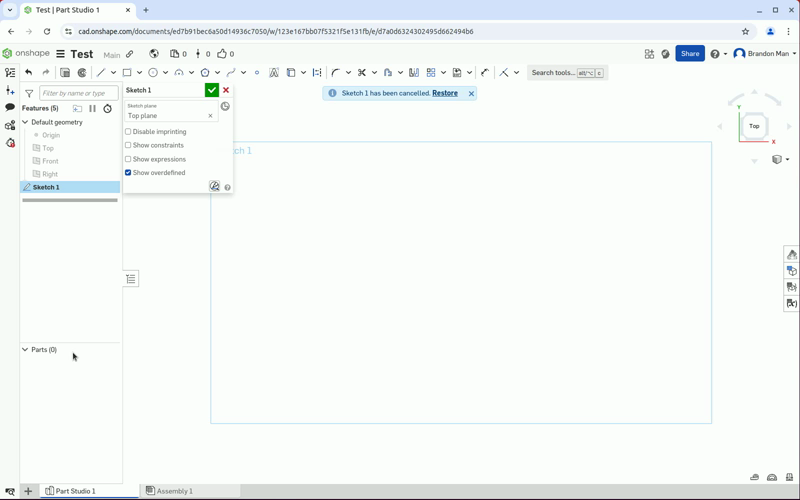
key(y)
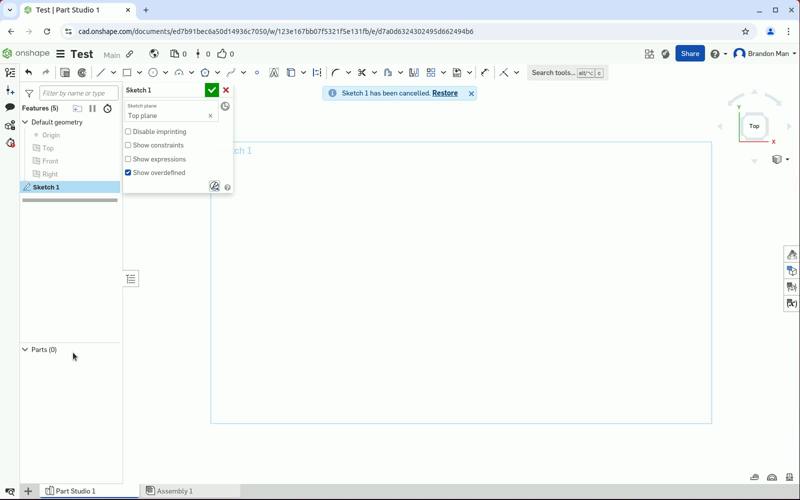
key(l)
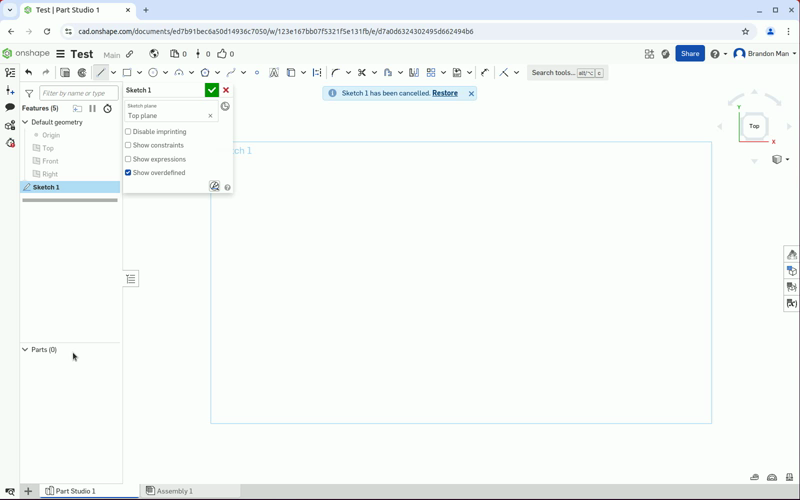
key_down(shift)
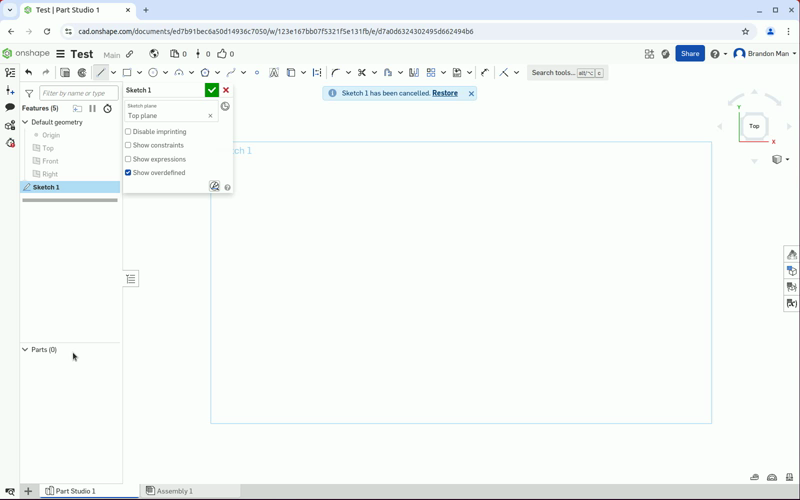
mouse_move(392, 395)
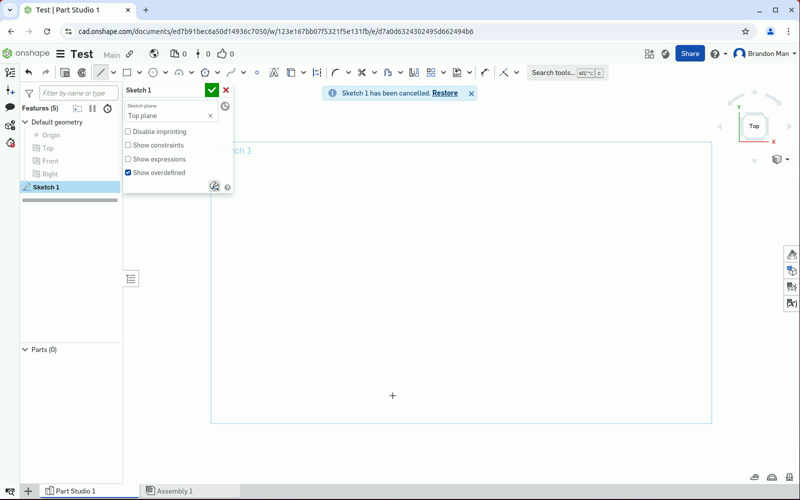
click(392, 395)
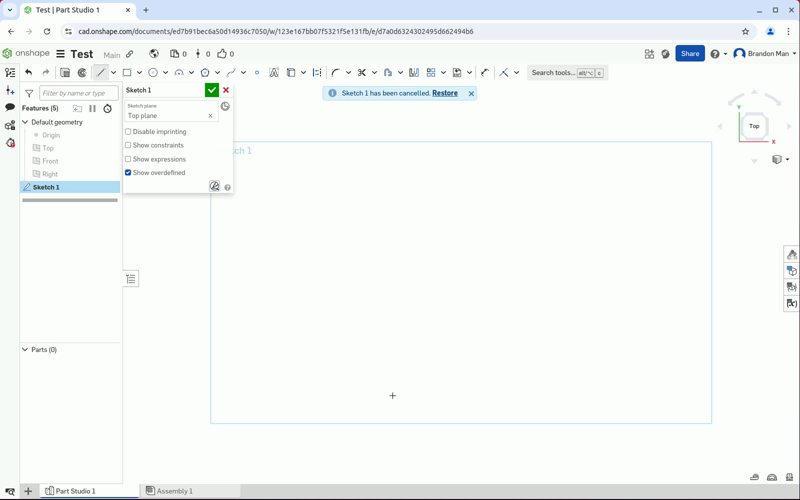
key_up(shift)
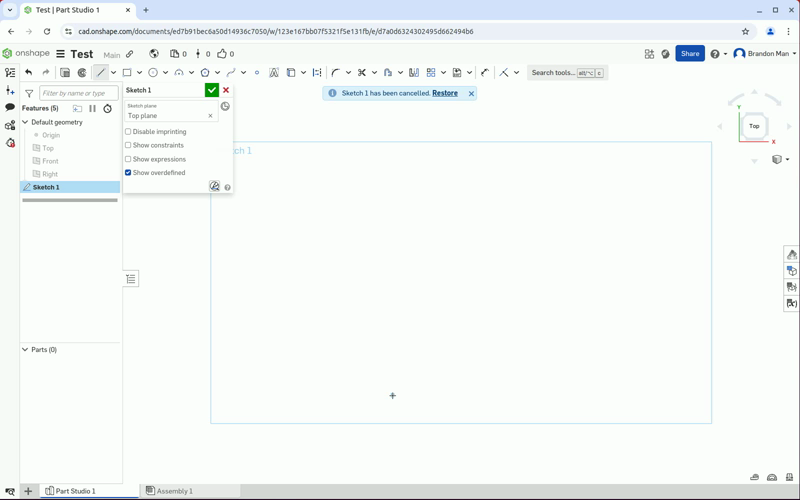
key_down(shift)
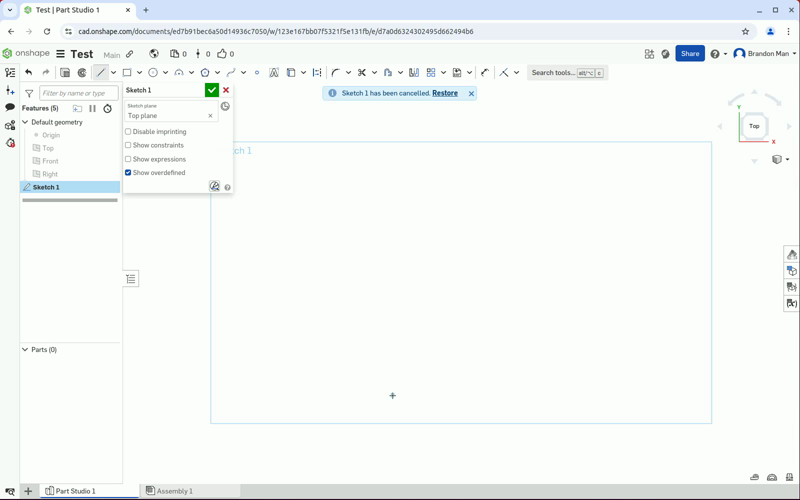
mouse_move(422, 395)
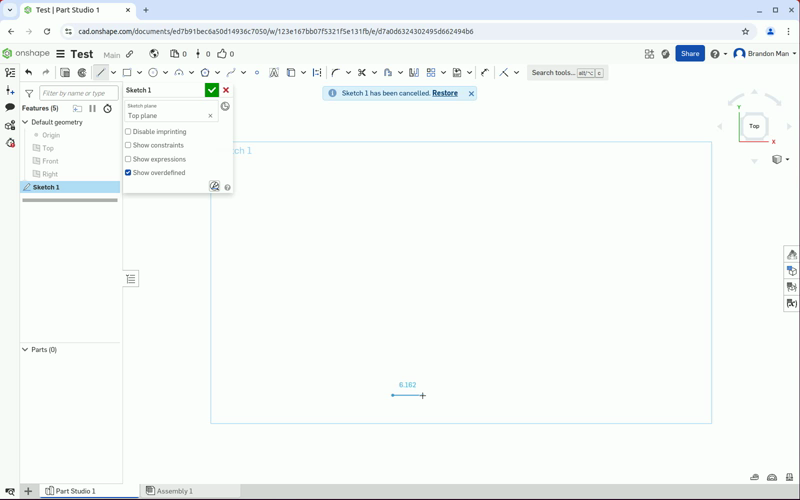
mouse_move(439, 395)
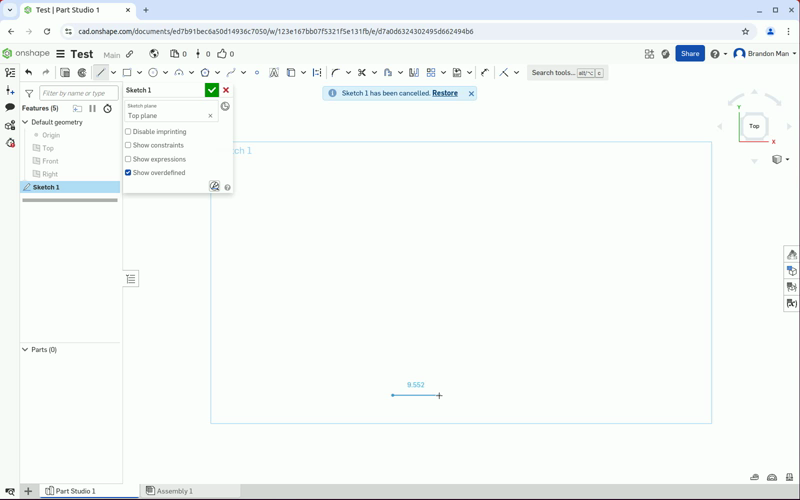
click(439, 395)
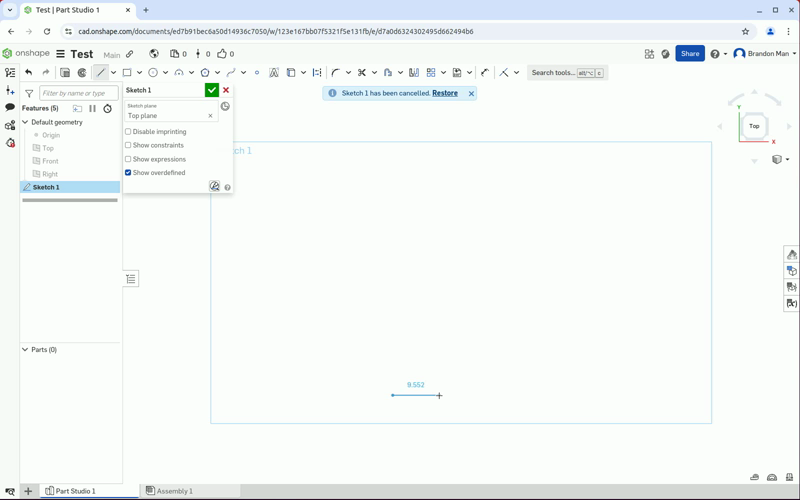
key_up(shift)
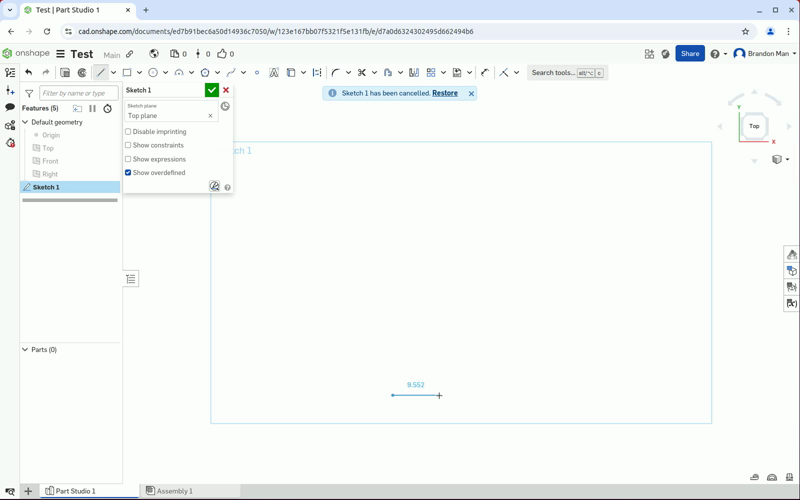
key_down(shift)
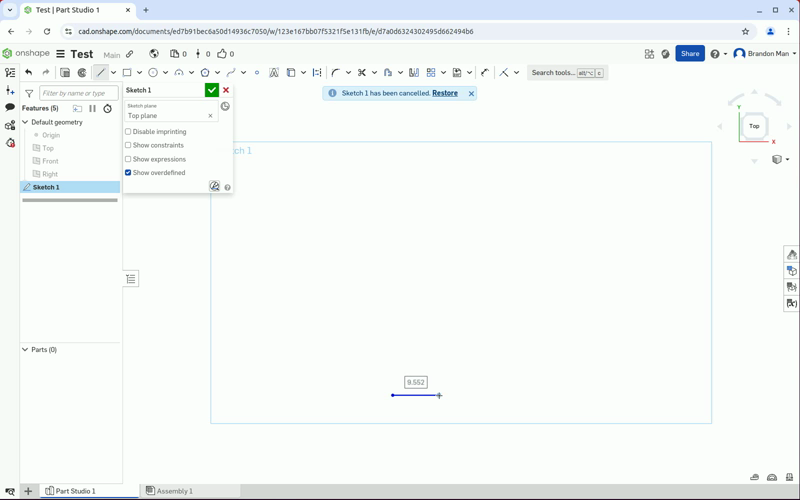
mouse_move(469, 395)
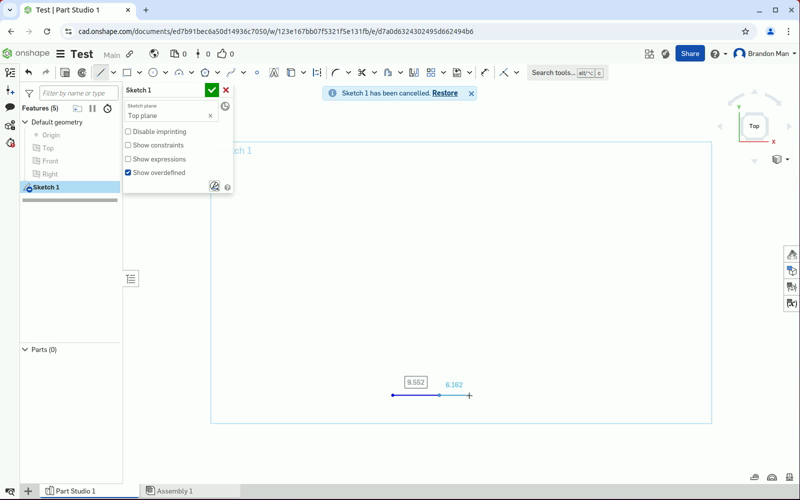
mouse_move(439, 348)
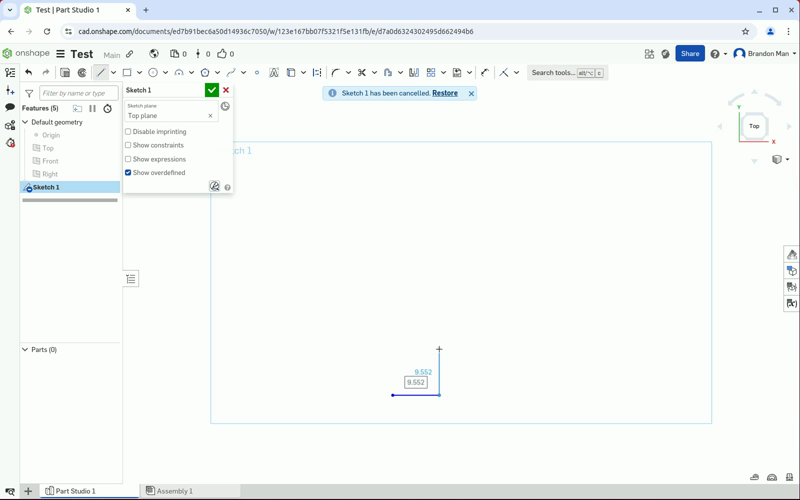
click(439, 348)
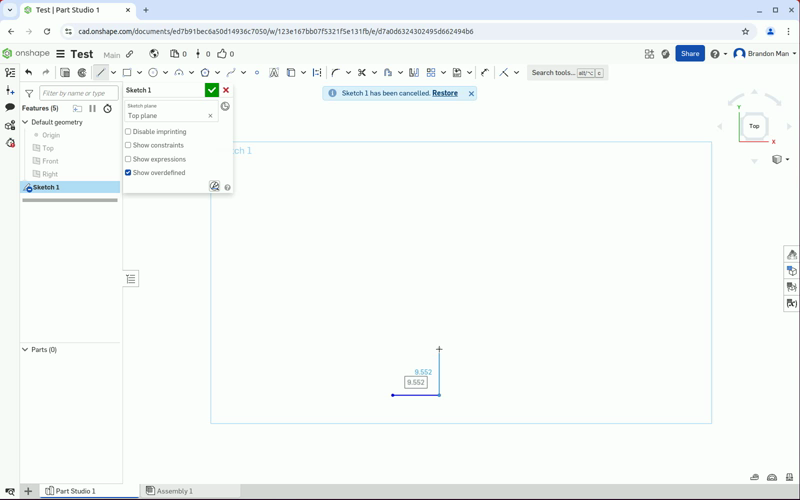
key_up(shift)
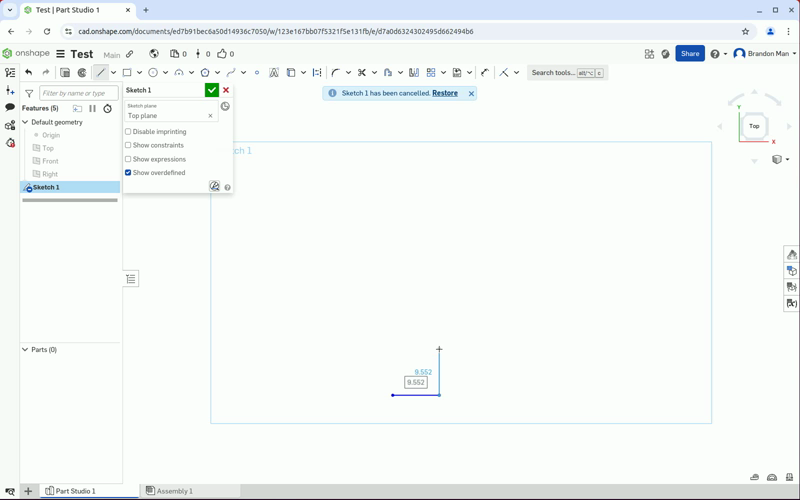
key_down(shift)
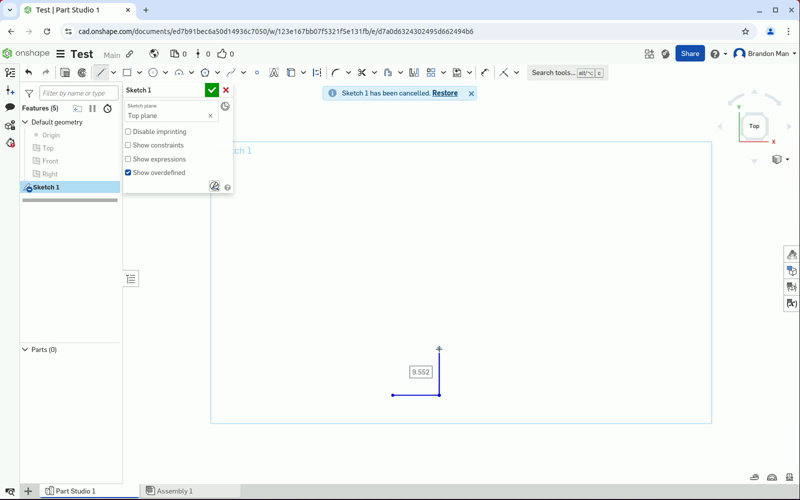
mouse_move(469, 348)
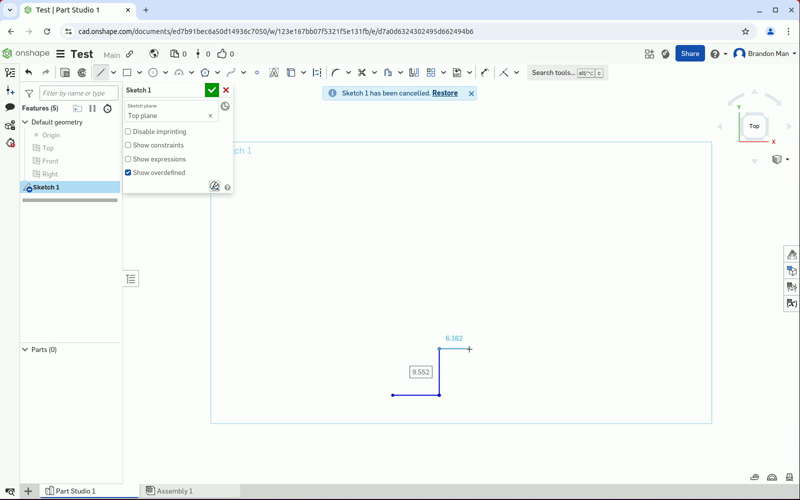
mouse_move(392, 348)
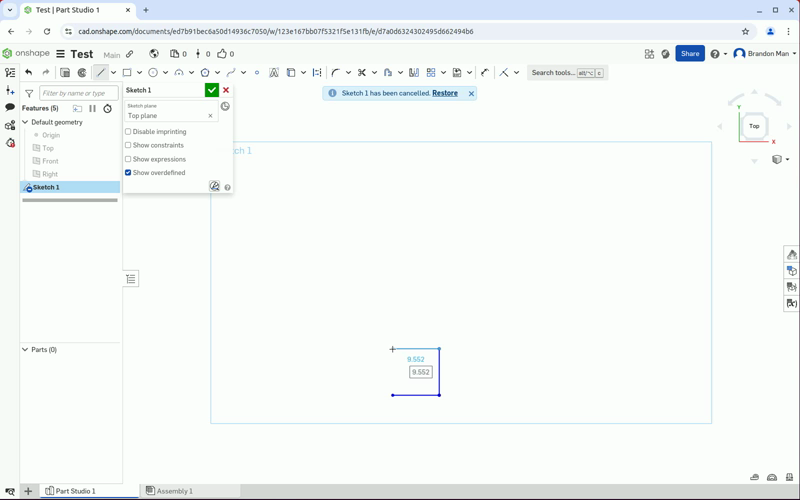
click(392, 348)
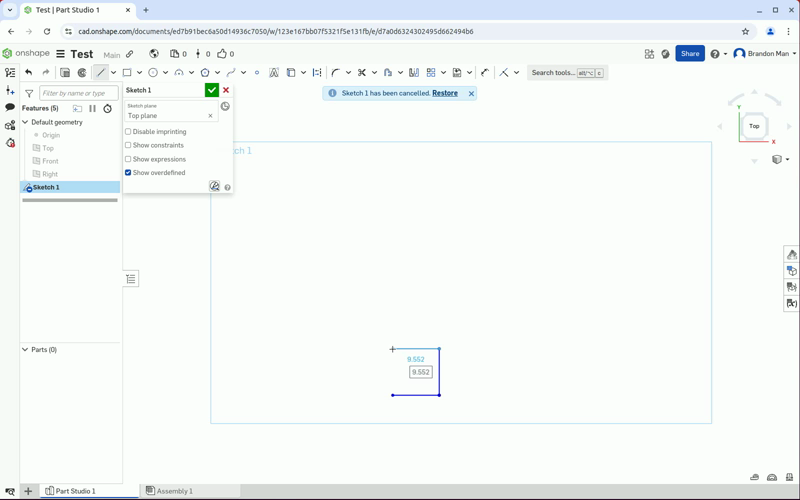
key_up(shift)
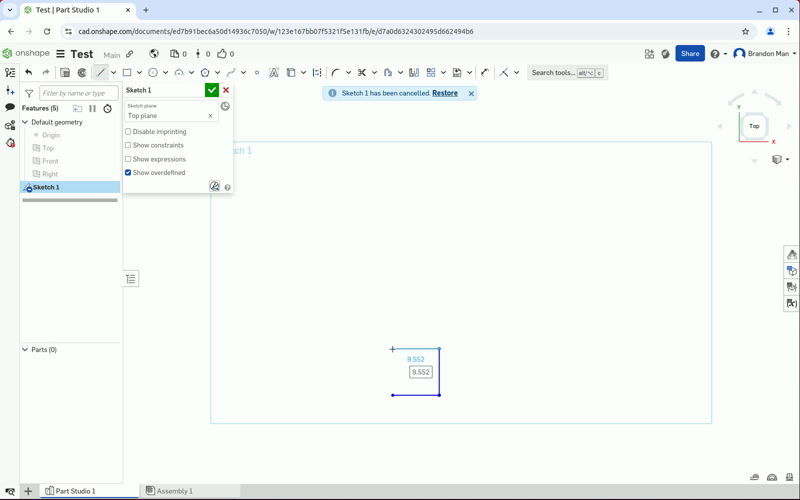
mouse_move(422, 348)
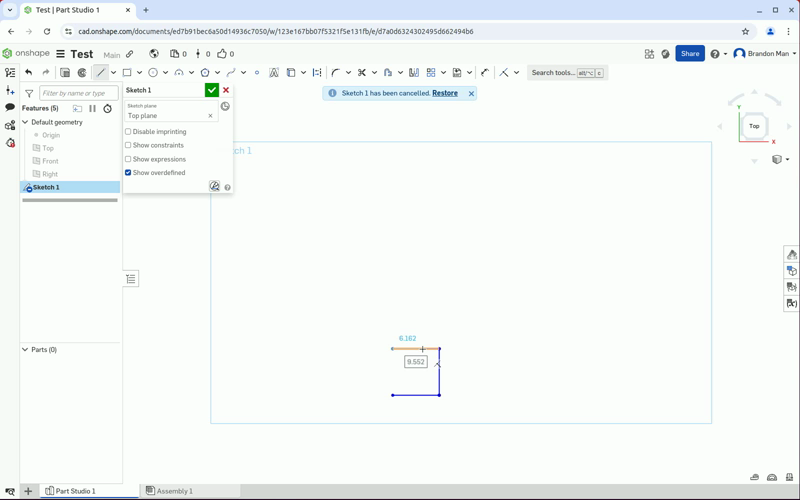
key_down(shift)
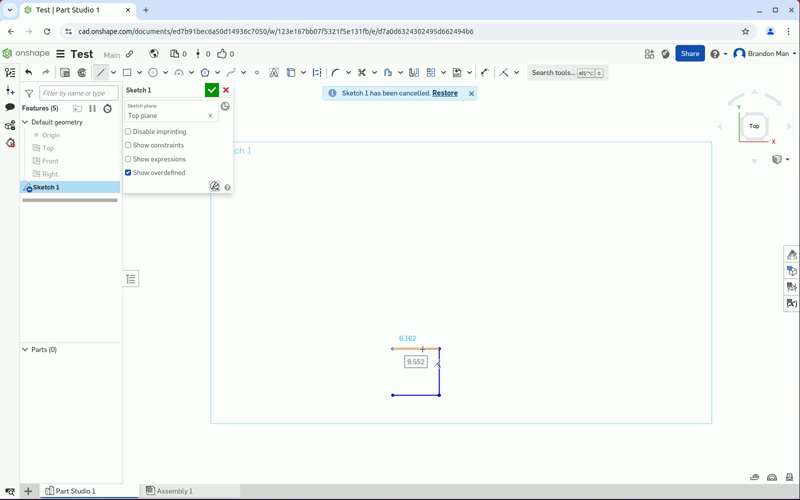
mouse_move(392, 395)
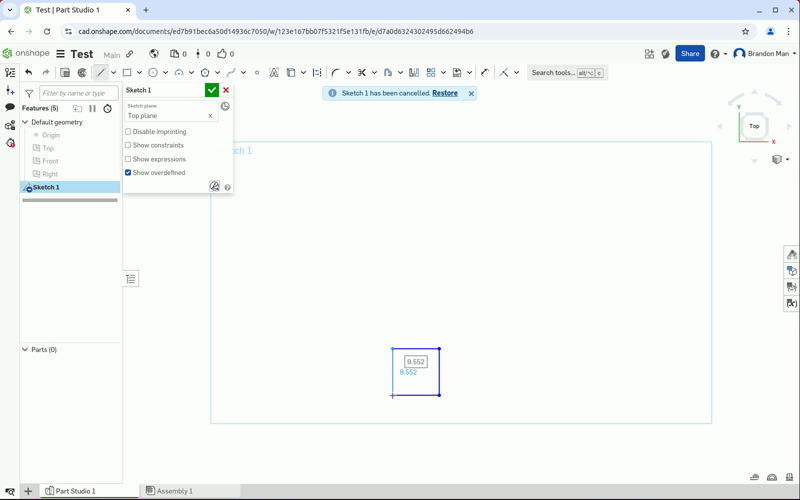
key_up(shift)
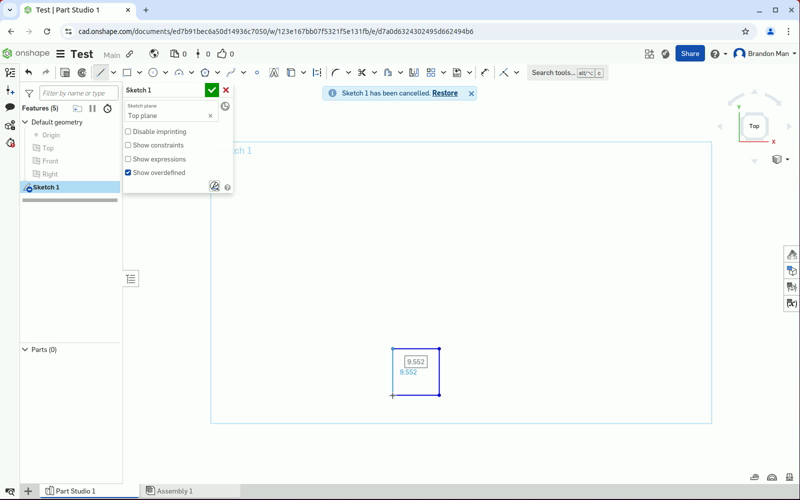
click(392, 395)
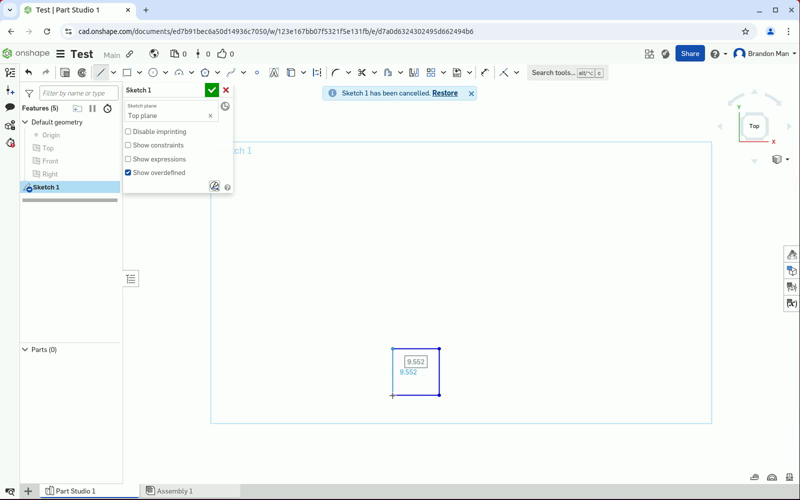
key(esc)
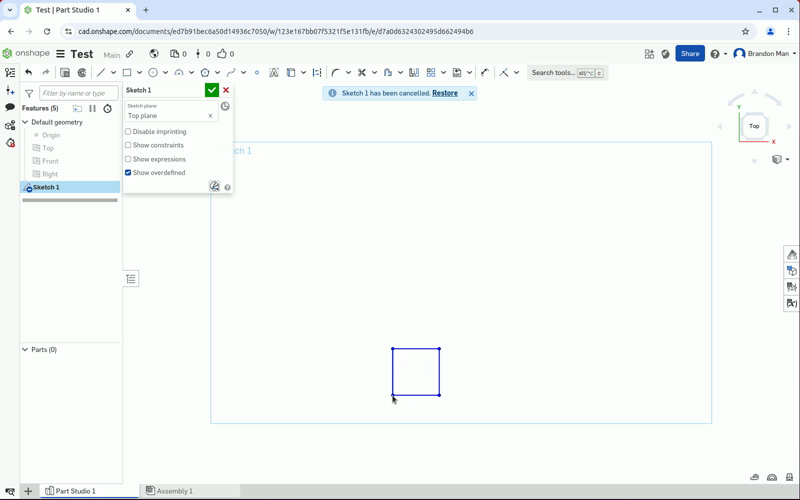
mouse_move(426, 375)
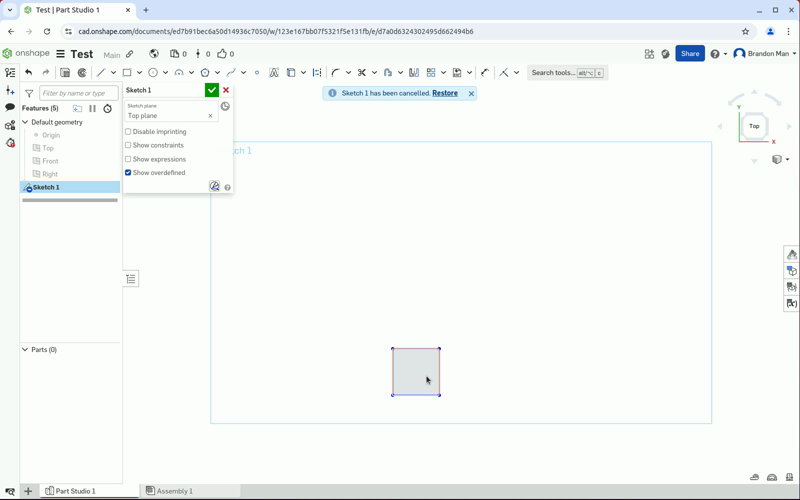
click(426, 375)
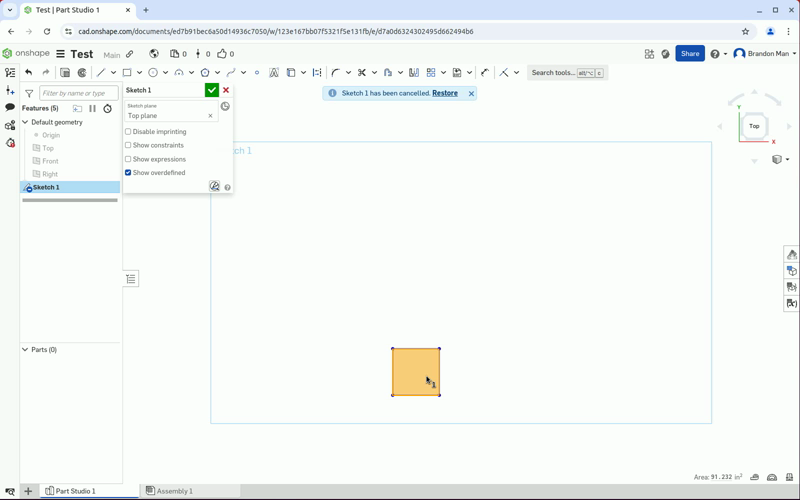
mouse_move(73, 352)
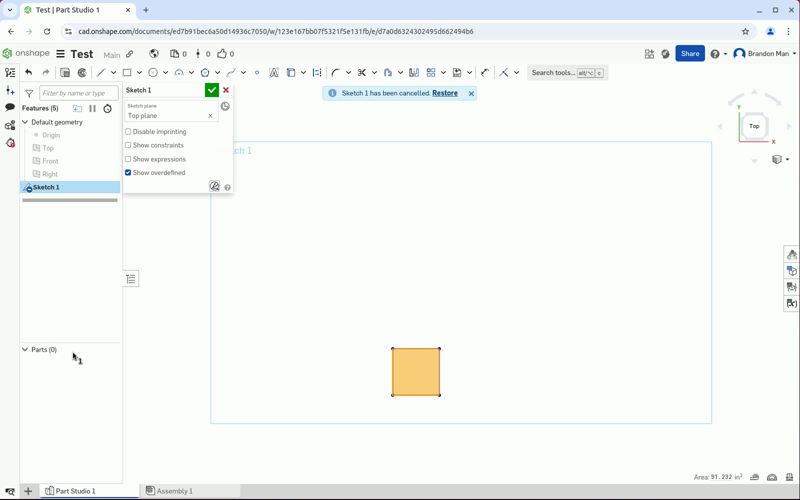
key(shift+y)
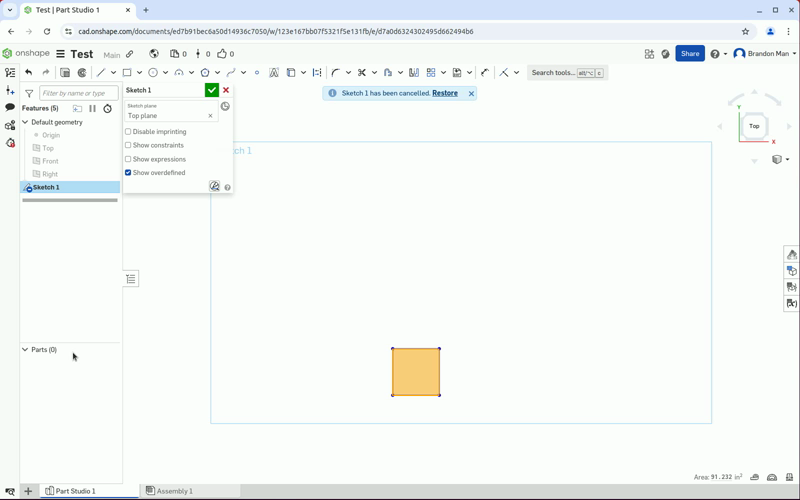
key(shift+e)
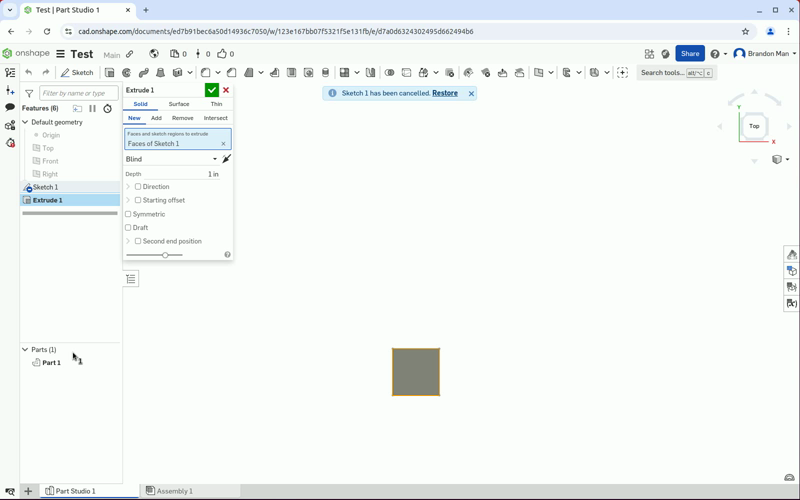
mouse_move(143, 106)
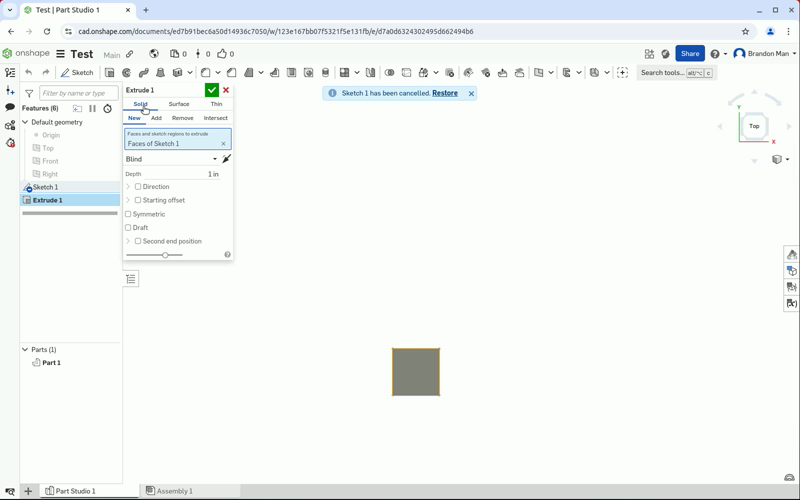
click(143, 106)
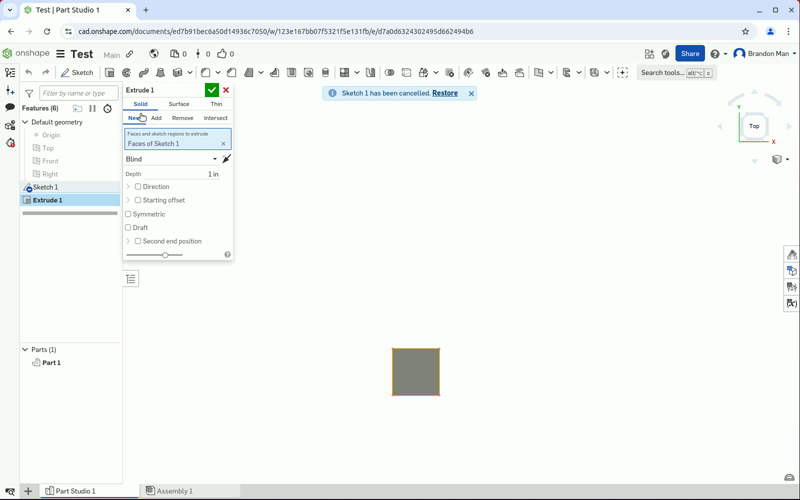
mouse_move(137, 120)
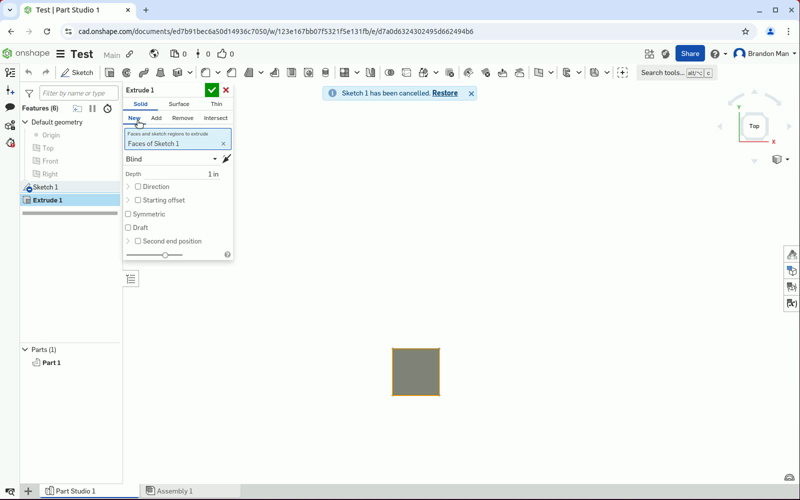
click(137, 120)
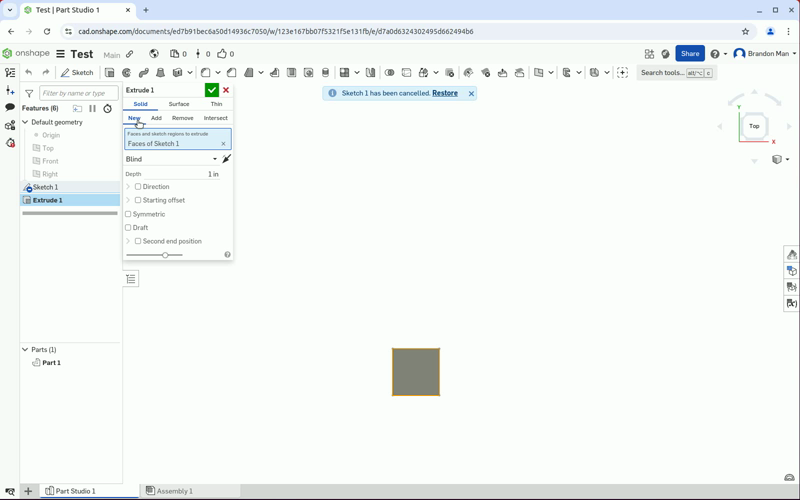
key(tab, 4)
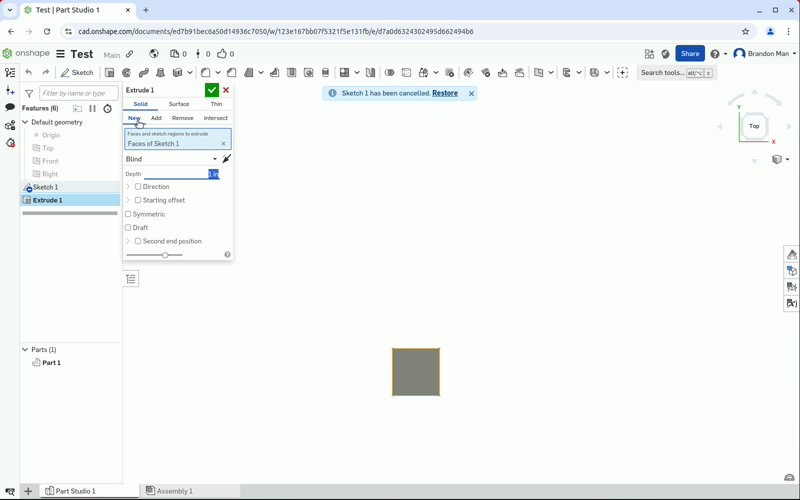
text(0.481)
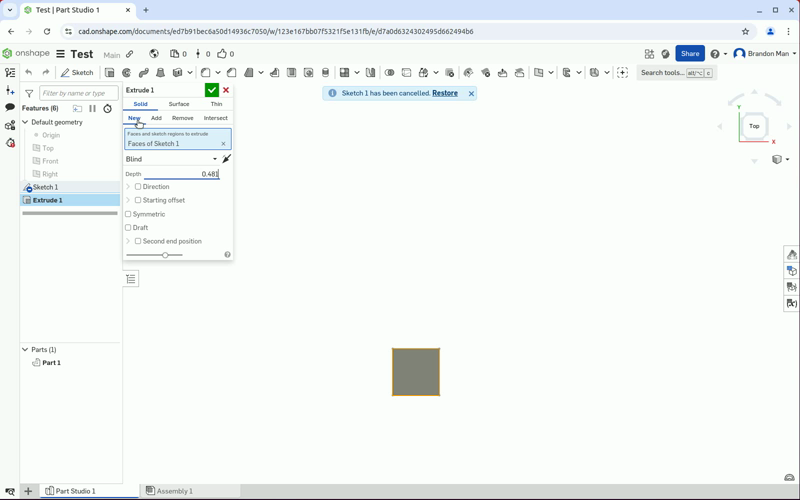
key(enter)
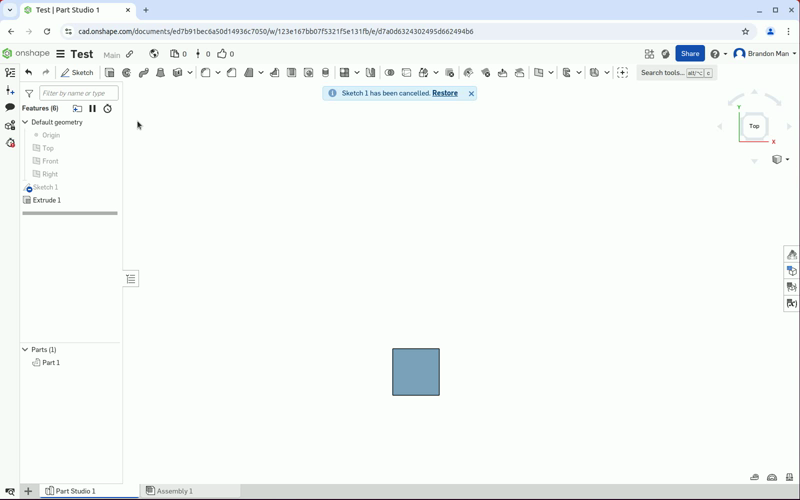
key(shift+h)
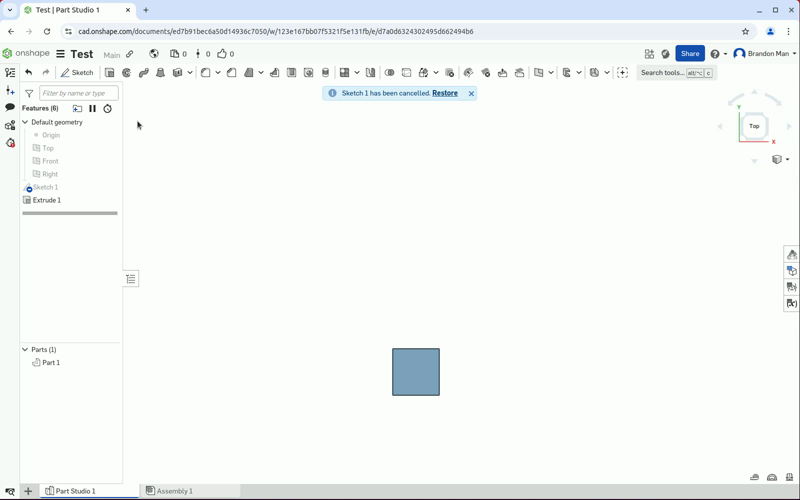
key(shift+h)
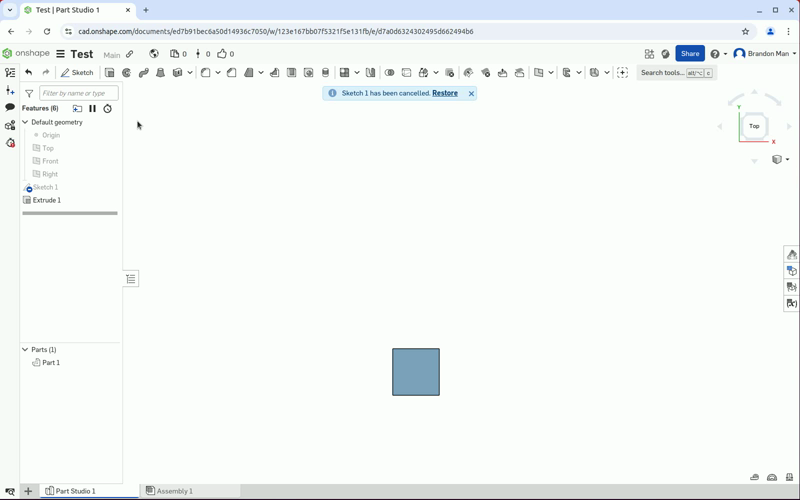
mouse_move(73, 189)
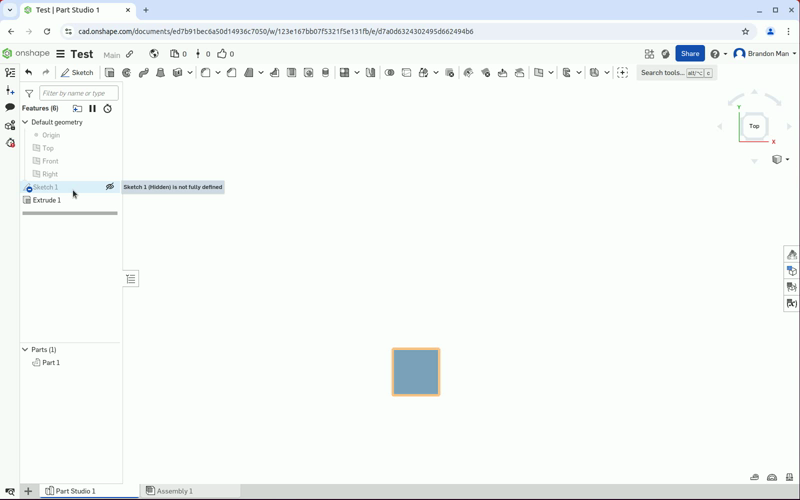
click(73, 189)
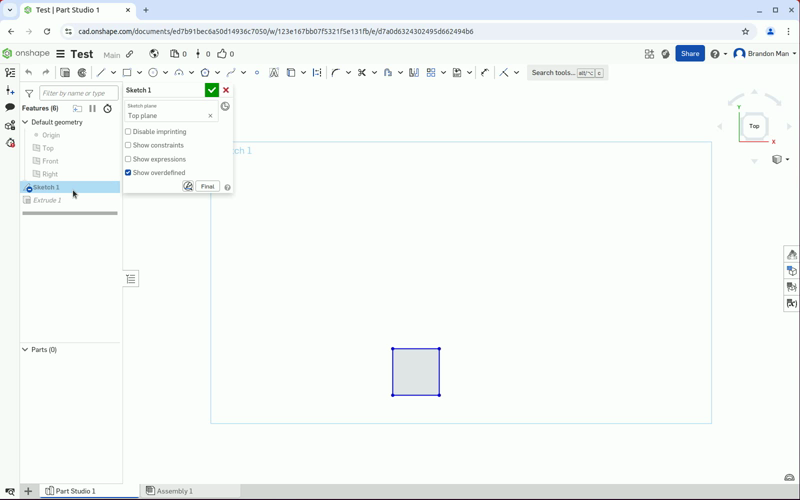
mouse_move(229, 92)
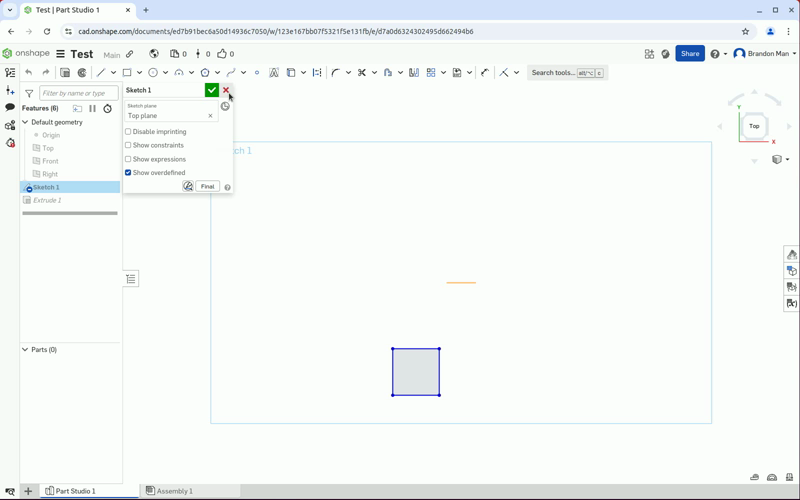
click(229, 92)
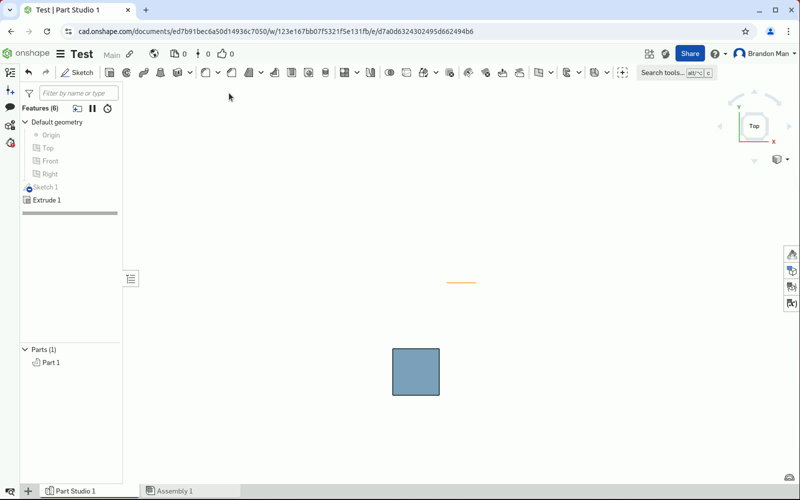
mouse_move(541, 75)
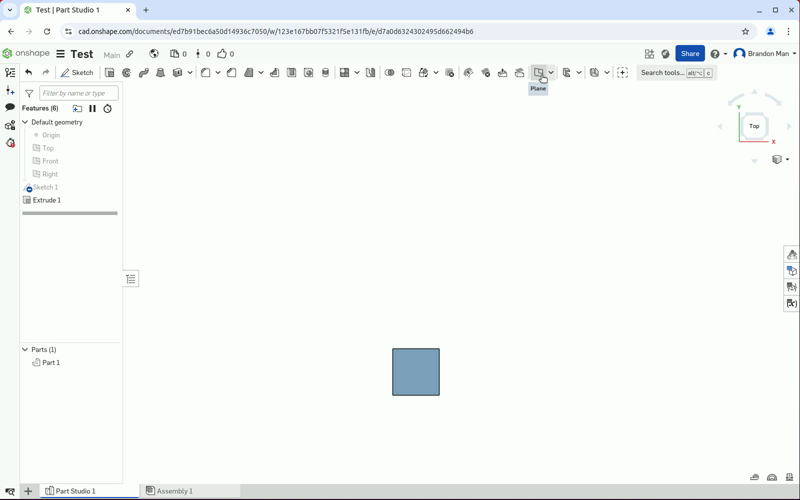
click(541, 75)
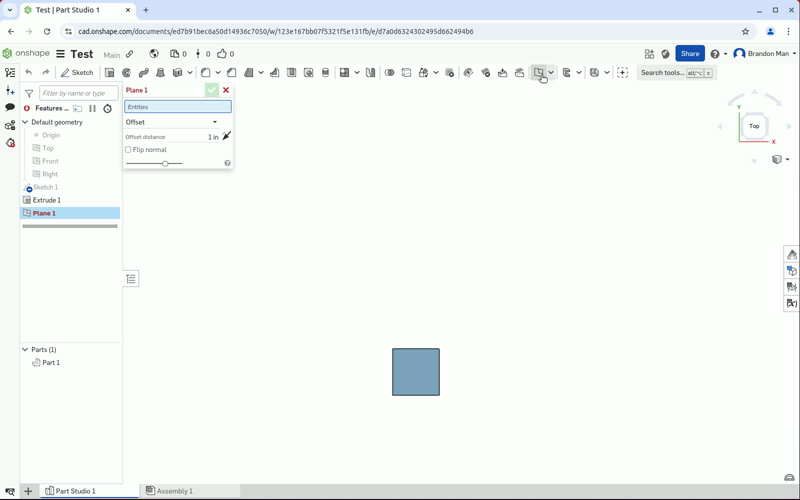
mouse_move(73, 150)
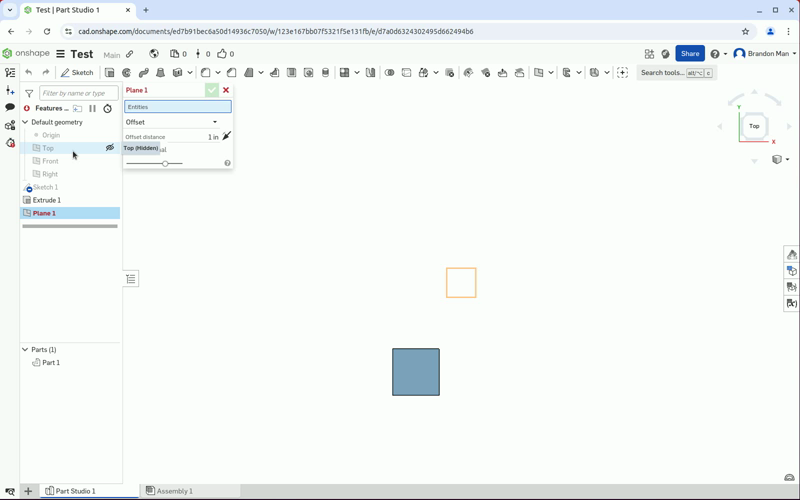
click(73, 150)
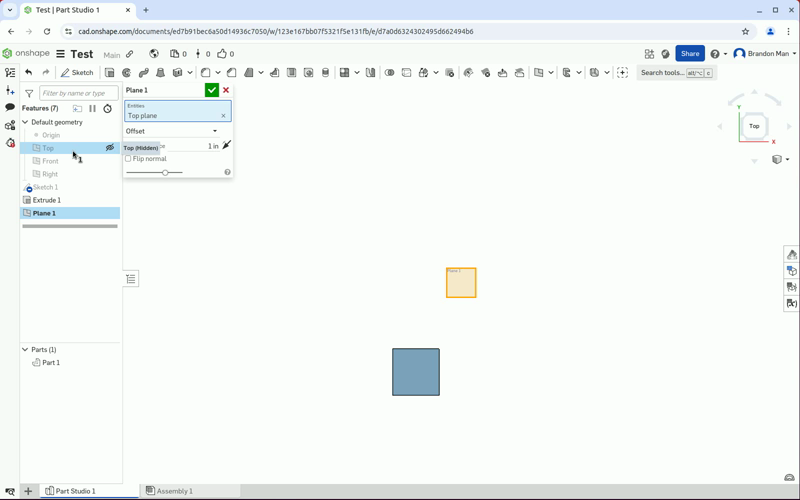
key(tab, 2)
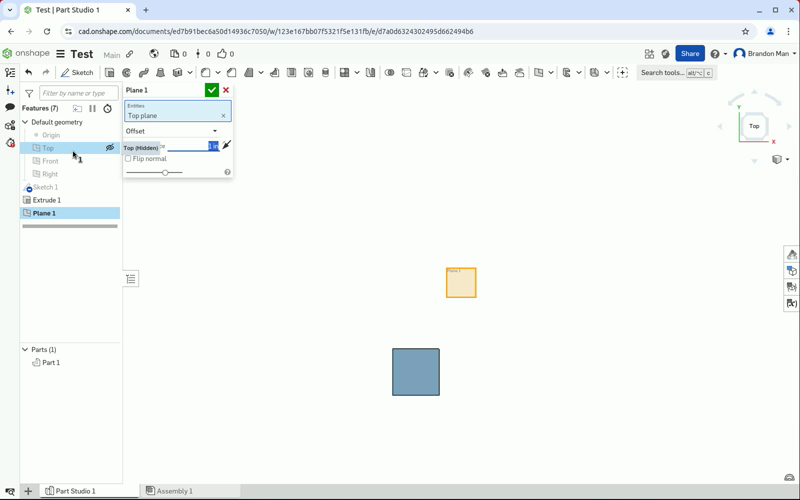
text(0.493)
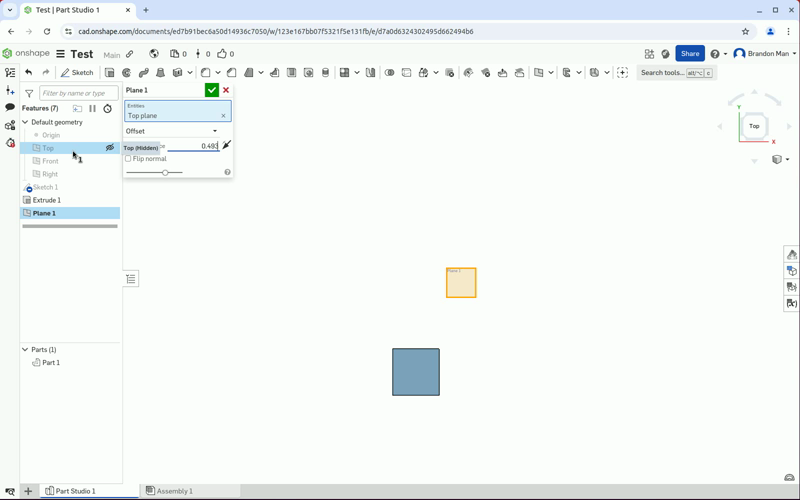
key(enter, 2)
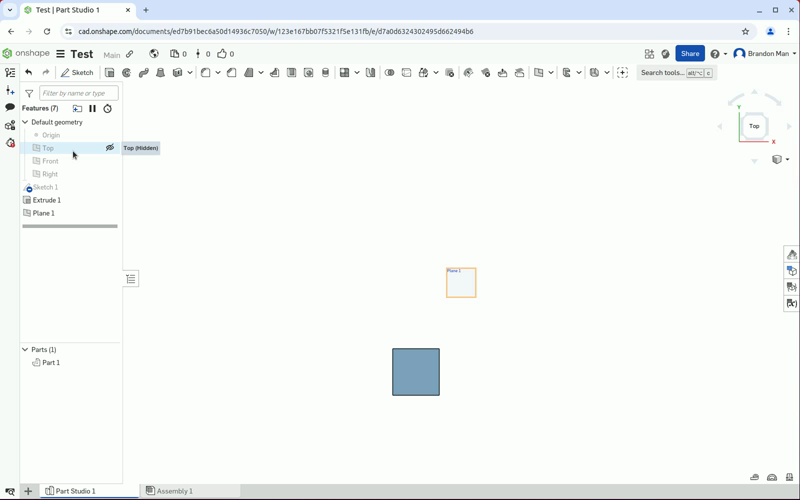
key(shift+s)
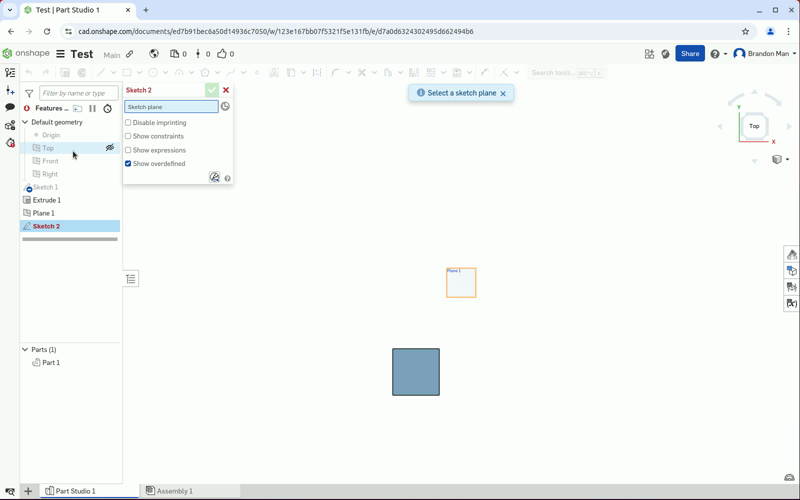
mouse_move(73, 215)
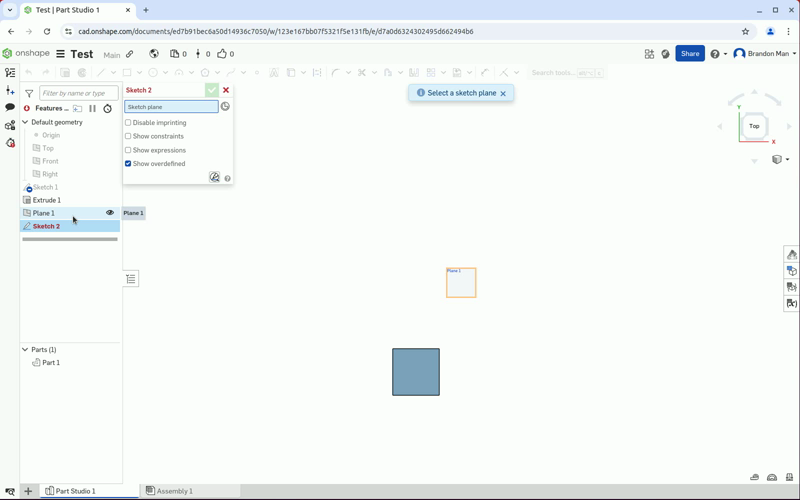
click(73, 215)
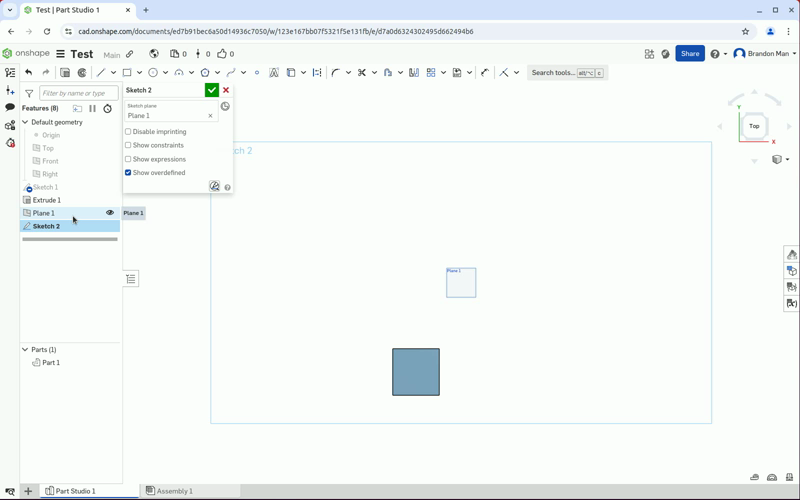
mouse_move(73, 352)
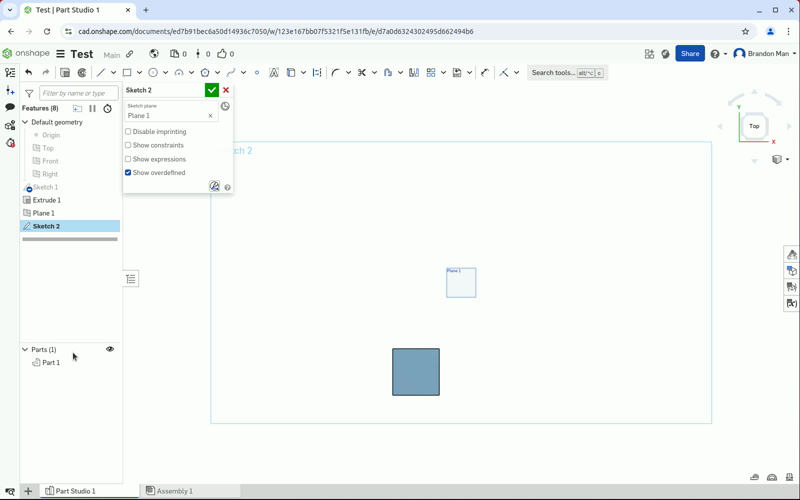
key(y)
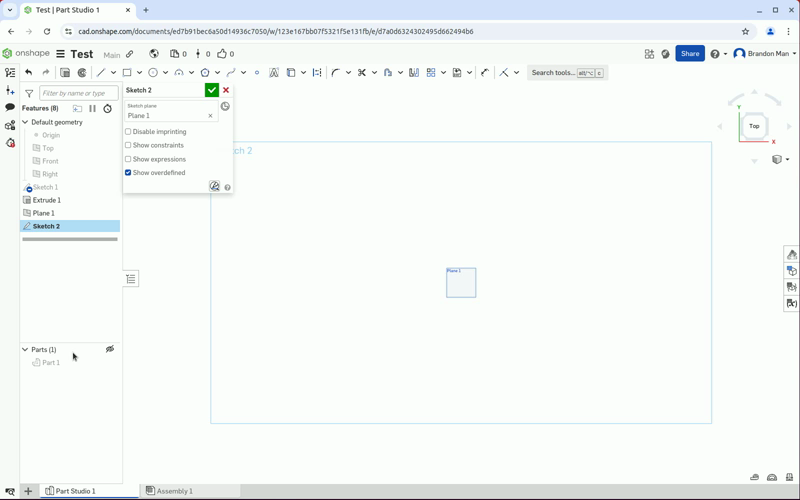
key(l)
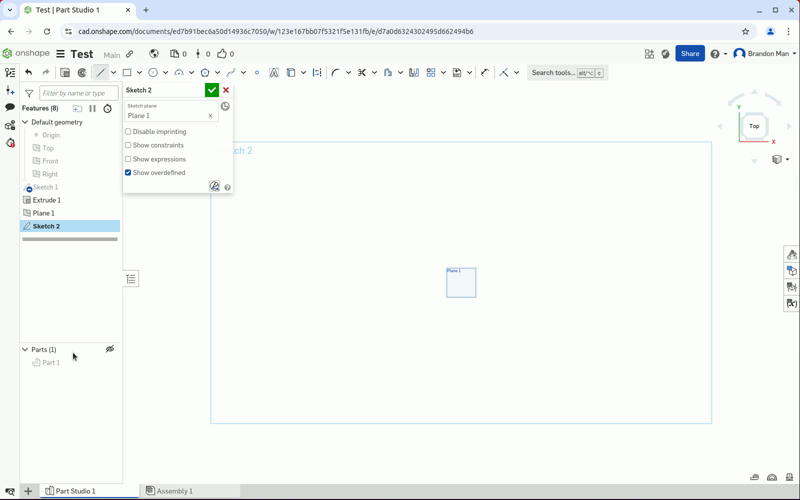
key_down(shift)
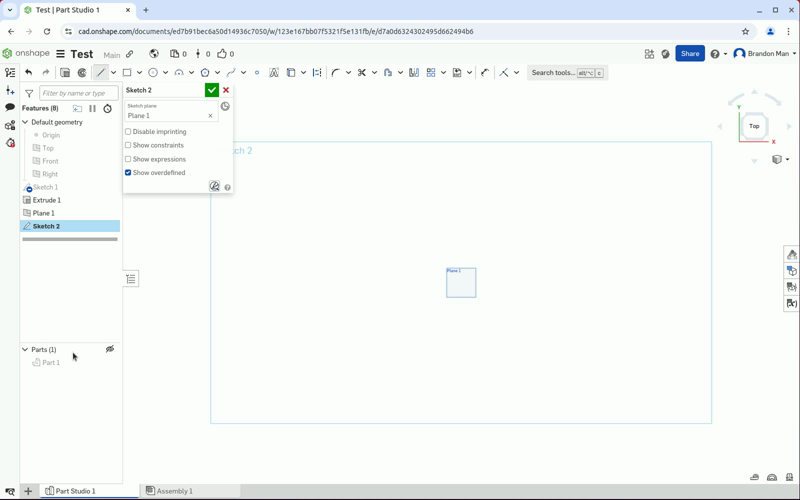
mouse_move(395, 395)
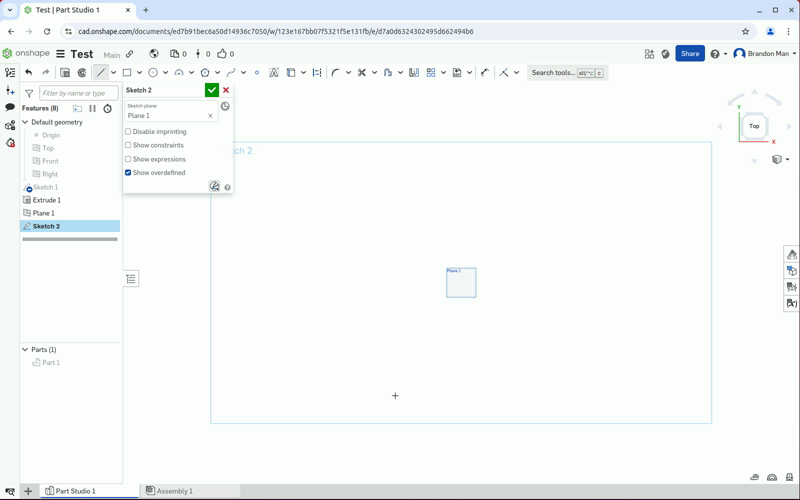
click(395, 395)
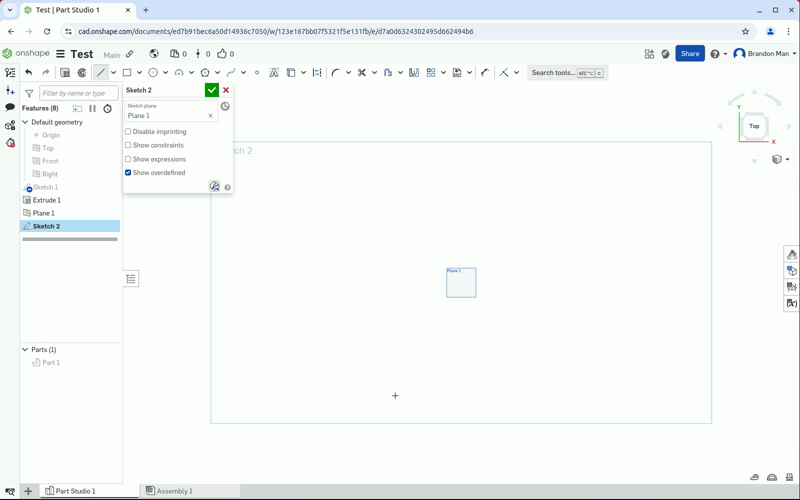
key_up(shift)
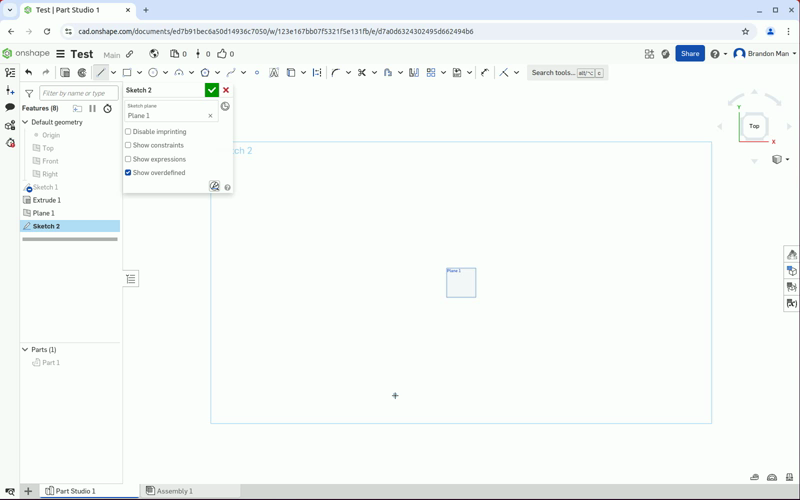
key_down(shift)
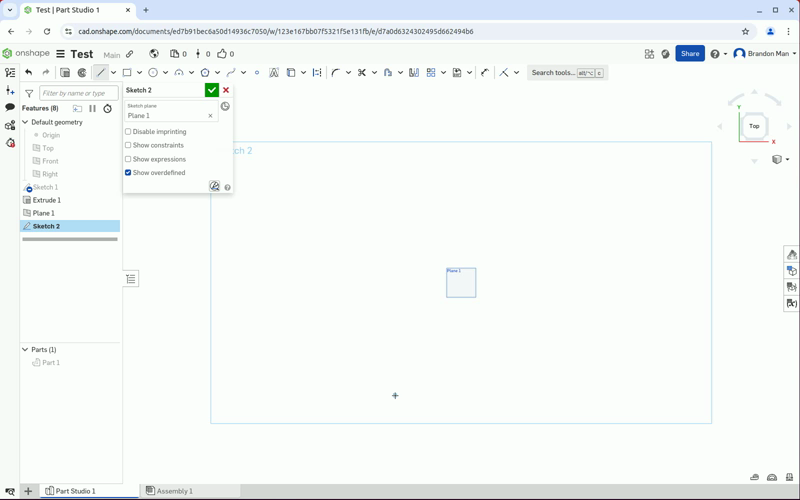
mouse_move(425, 395)
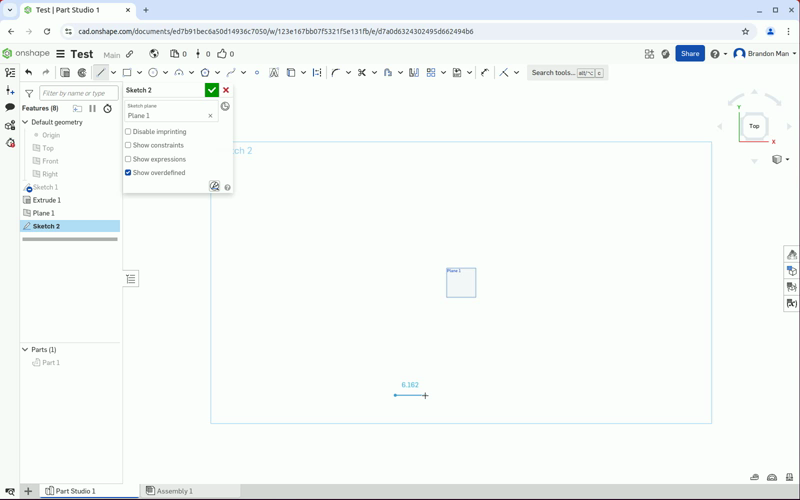
mouse_move(439, 395)
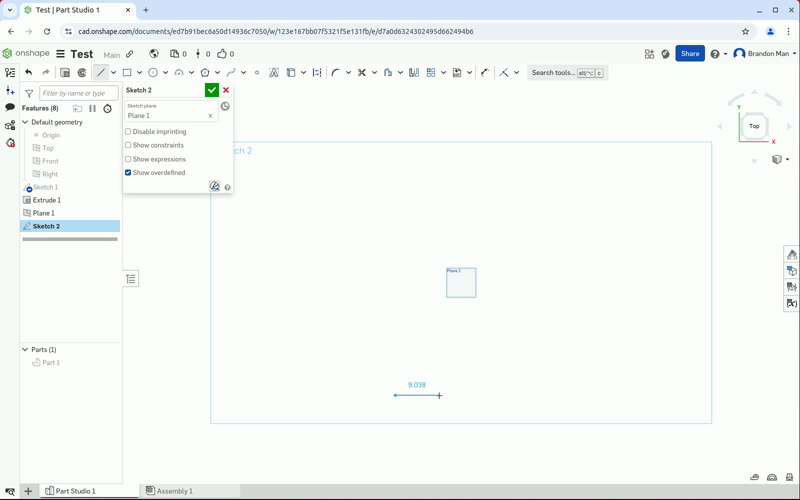
click(439, 395)
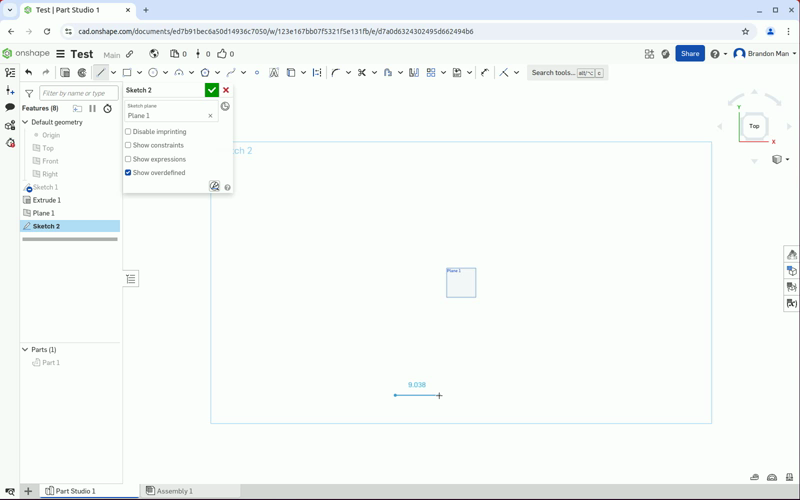
key_up(shift)
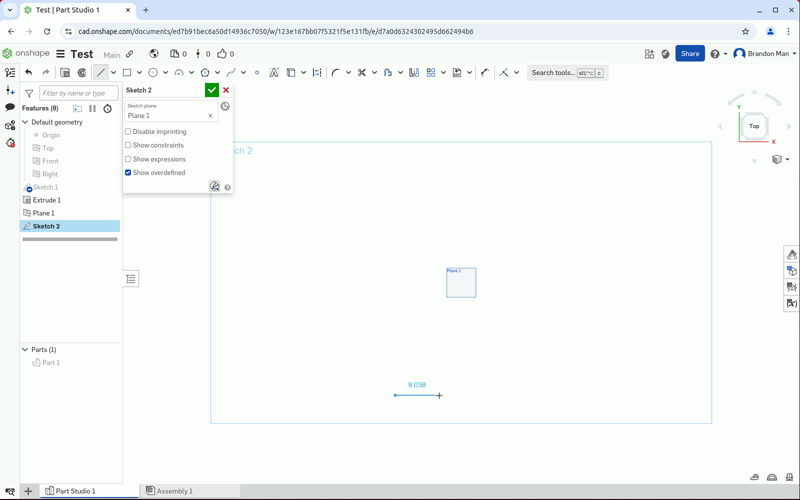
key_down(shift)
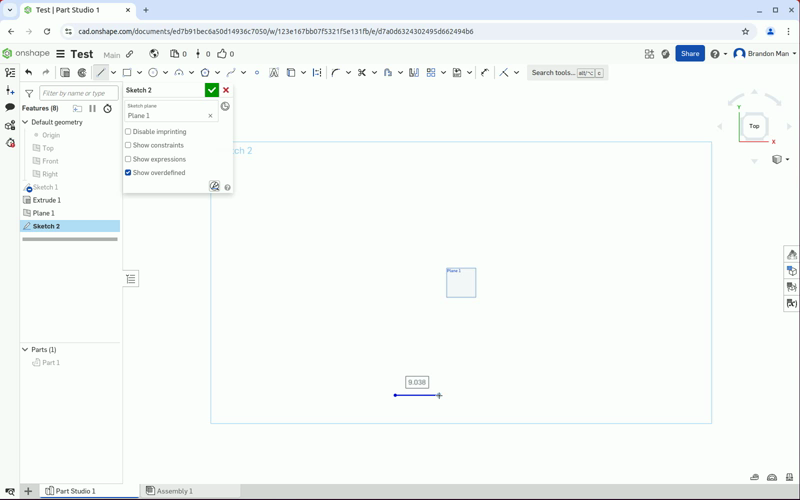
mouse_move(469, 395)
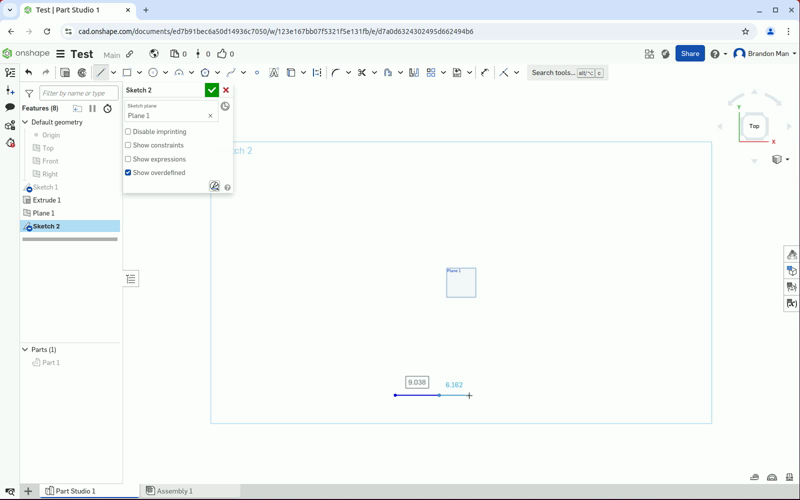
mouse_move(439, 393)
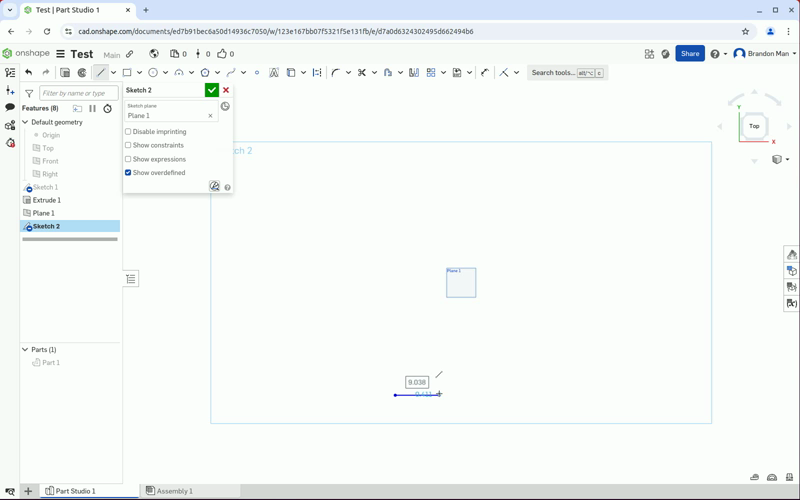
scroll(6)
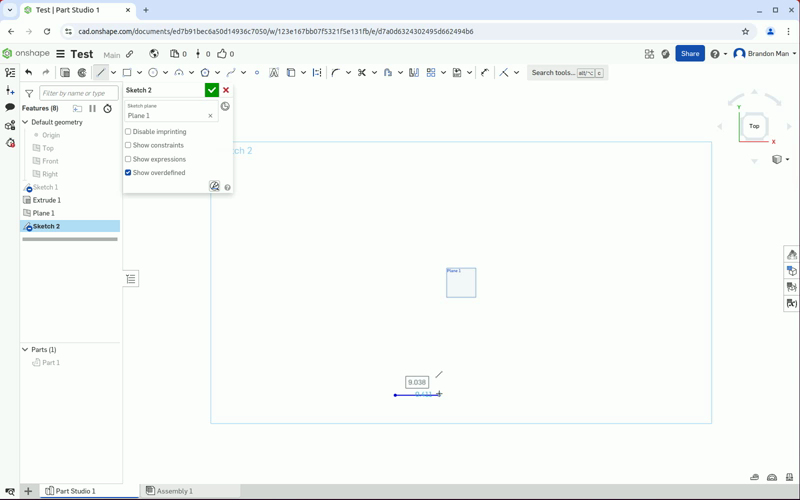
scroll(6)
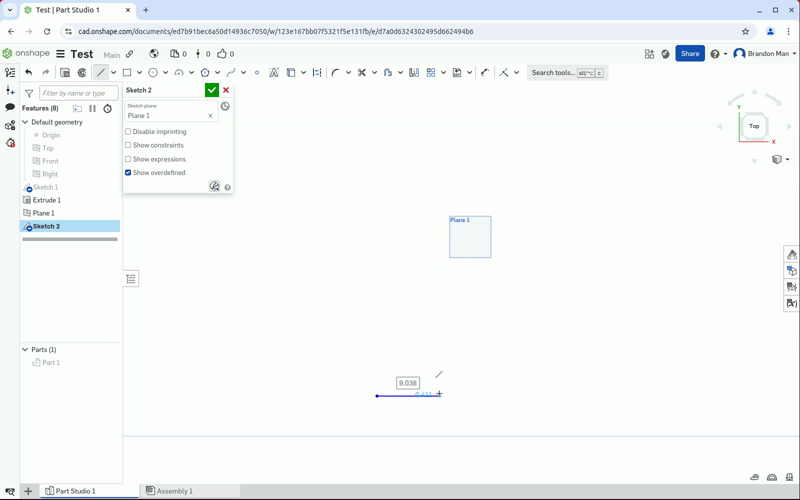
scroll(6)
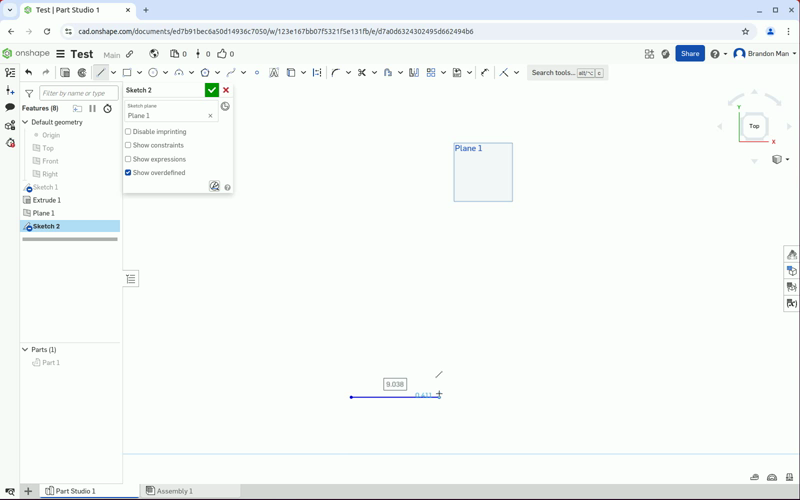
scroll(6)
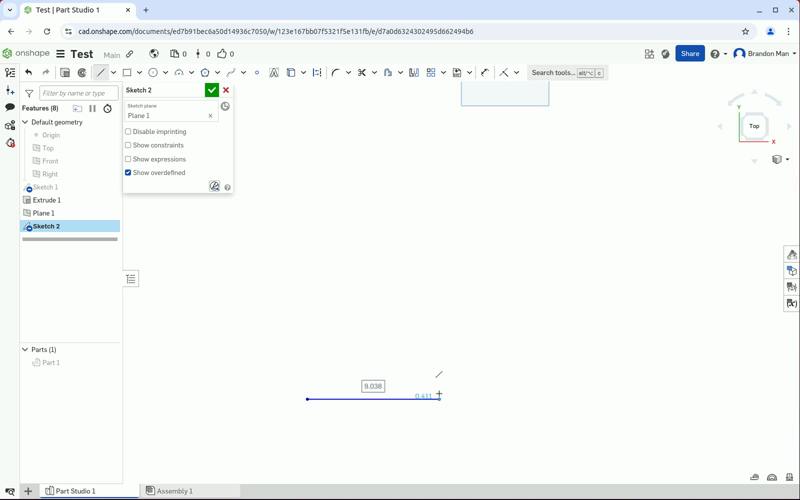
scroll(6)
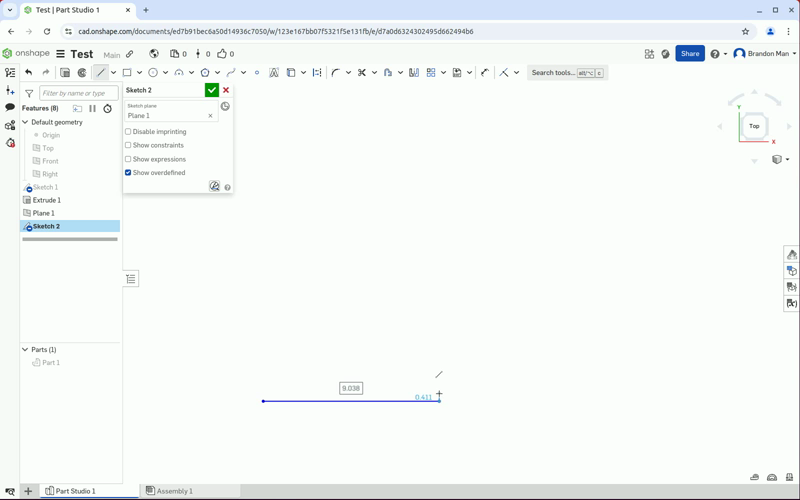
scroll(6)
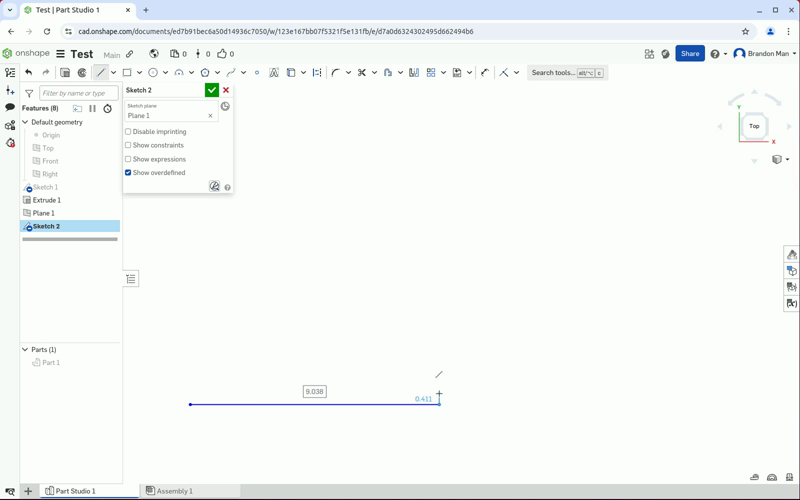
scroll(6)
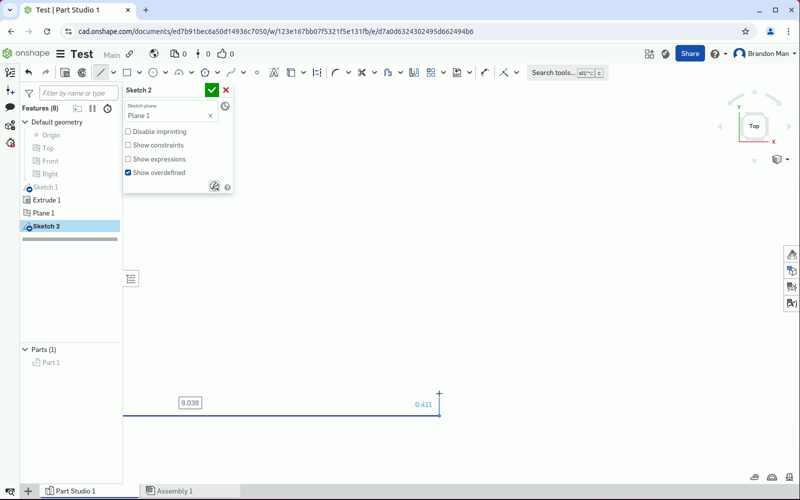
click(439, 393)
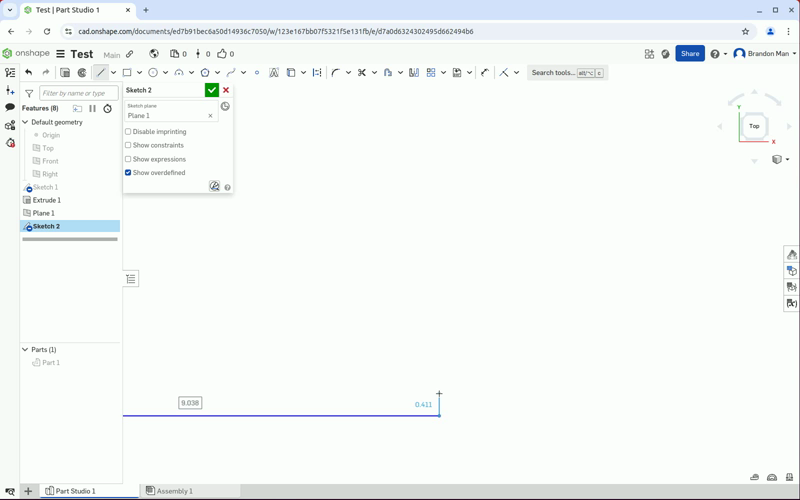
scroll(-6)
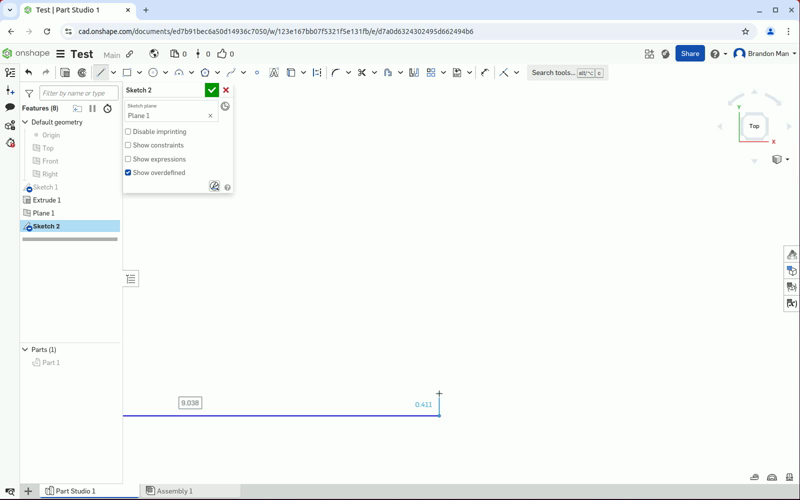
scroll(-6)
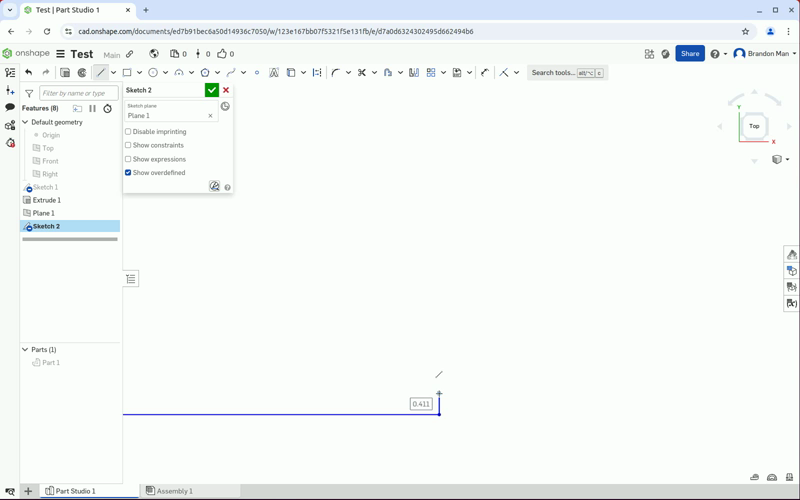
scroll(-6)
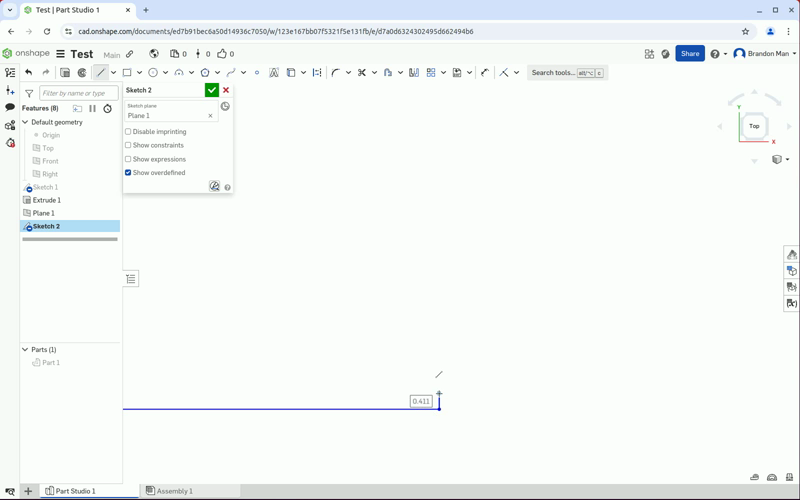
scroll(-6)
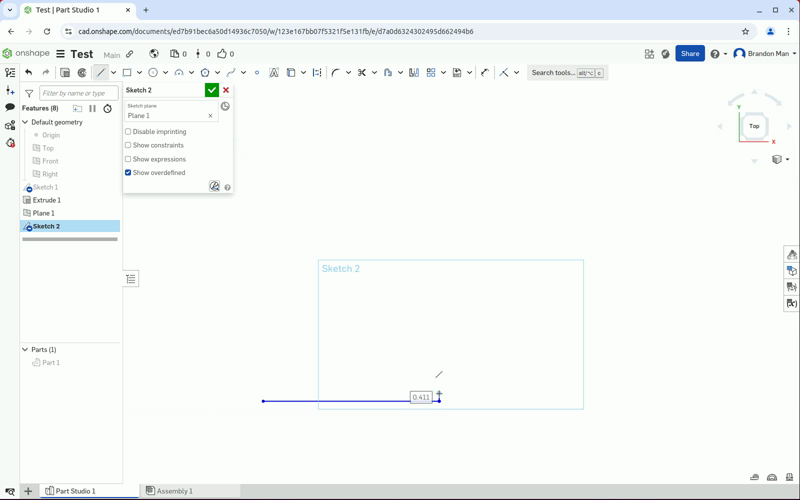
scroll(-6)
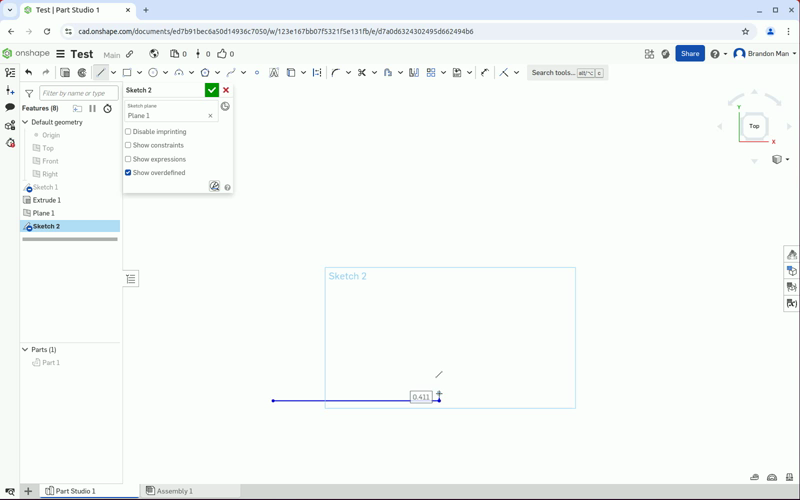
scroll(-6)
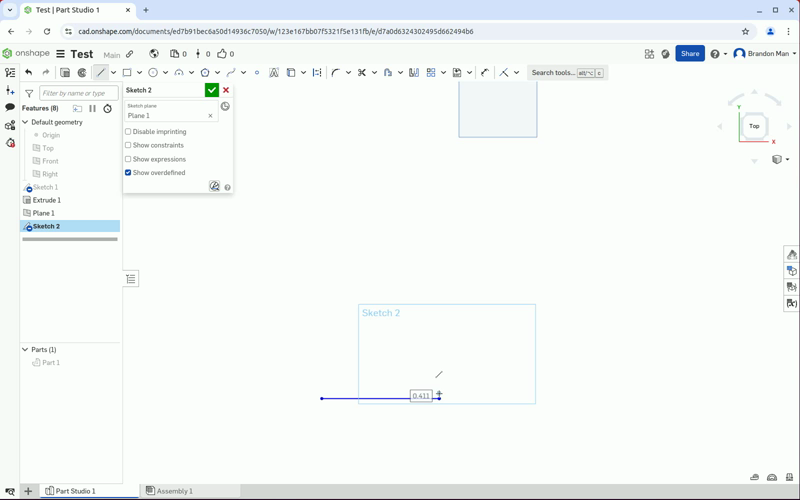
scroll(-6)
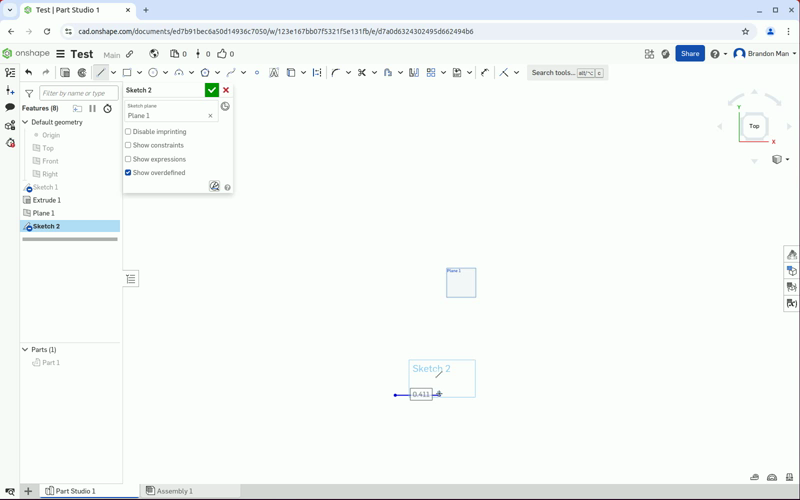
key_up(shift)
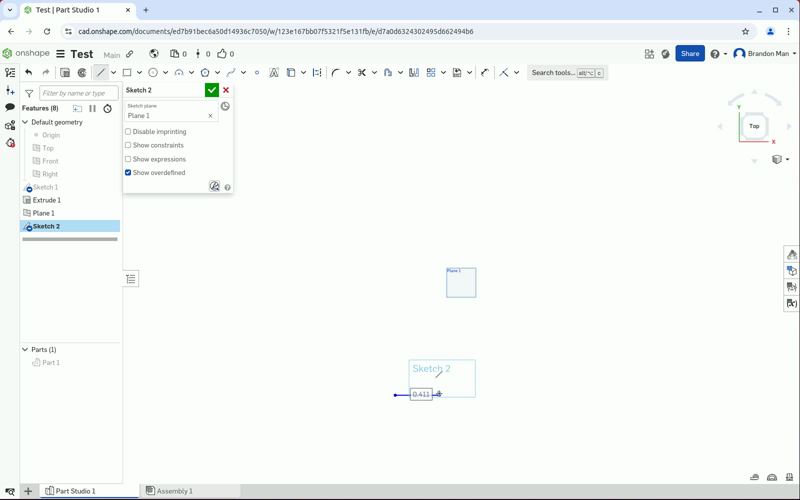
key_down(shift)
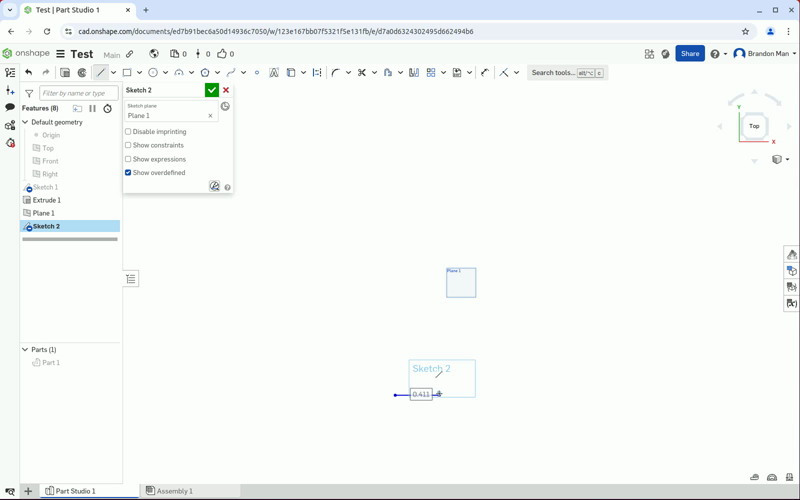
mouse_move(469, 393)
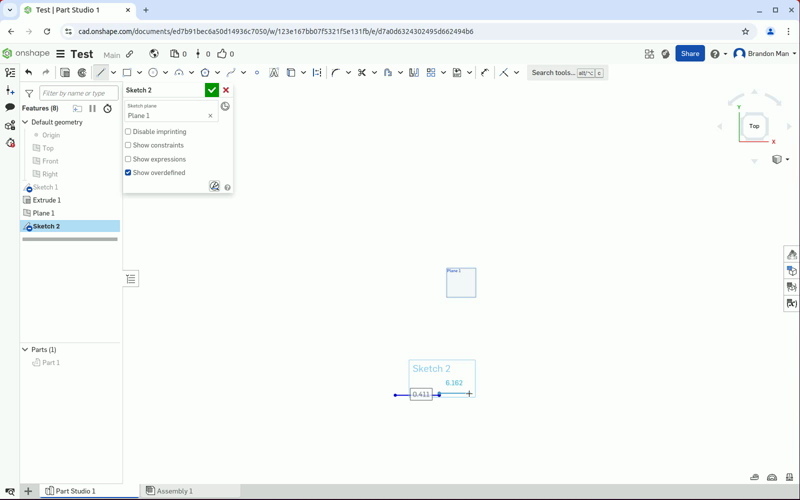
mouse_move(395, 393)
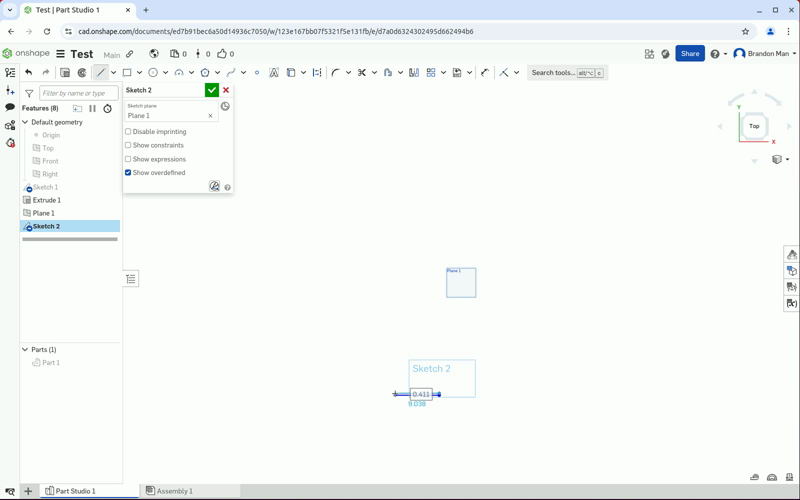
scroll(6)
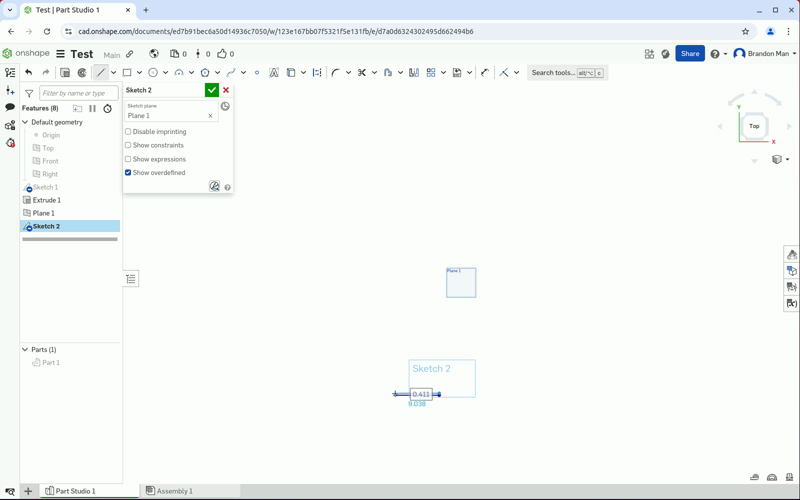
scroll(6)
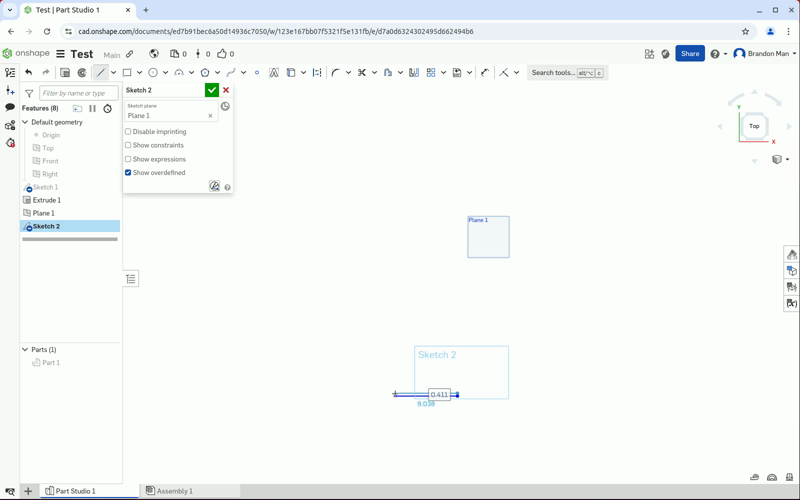
scroll(6)
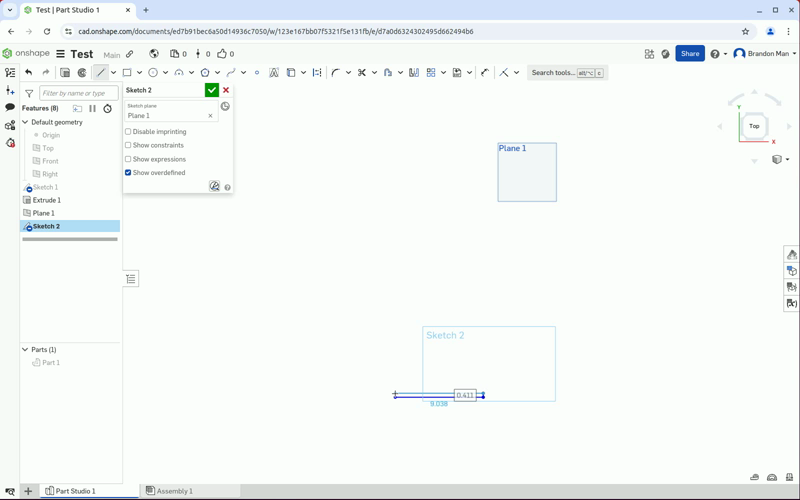
scroll(6)
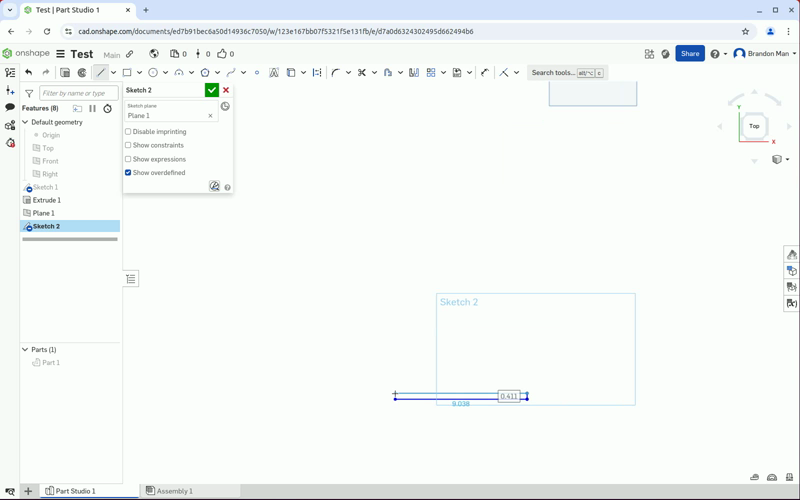
scroll(6)
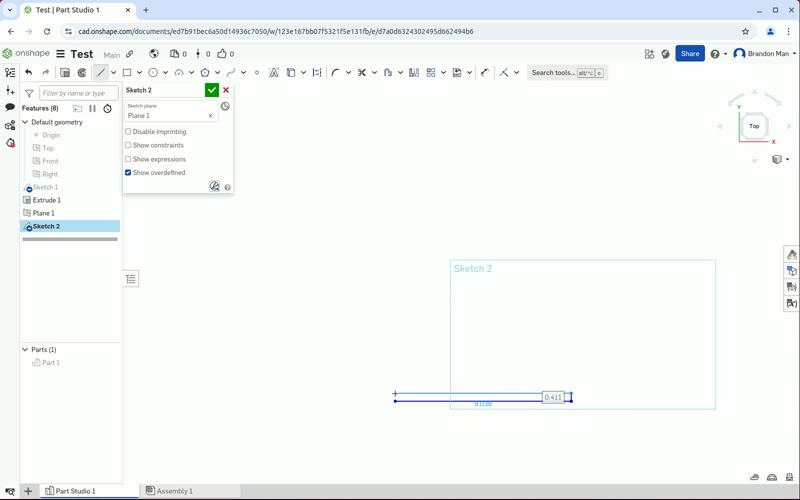
scroll(6)
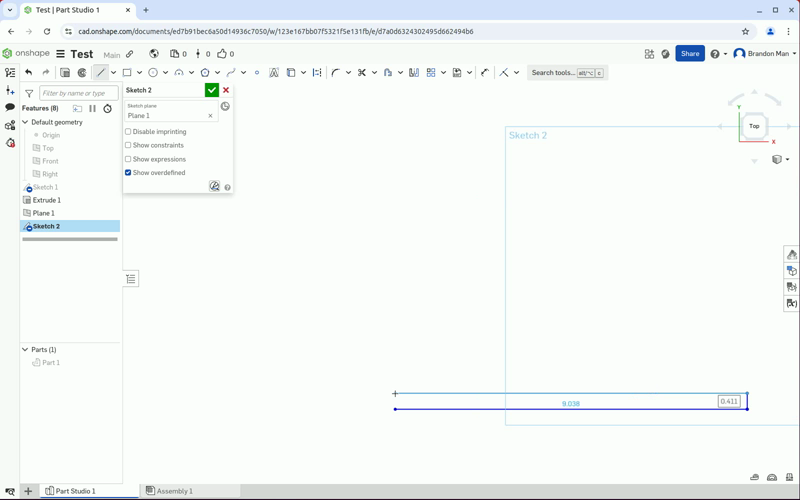
scroll(6)
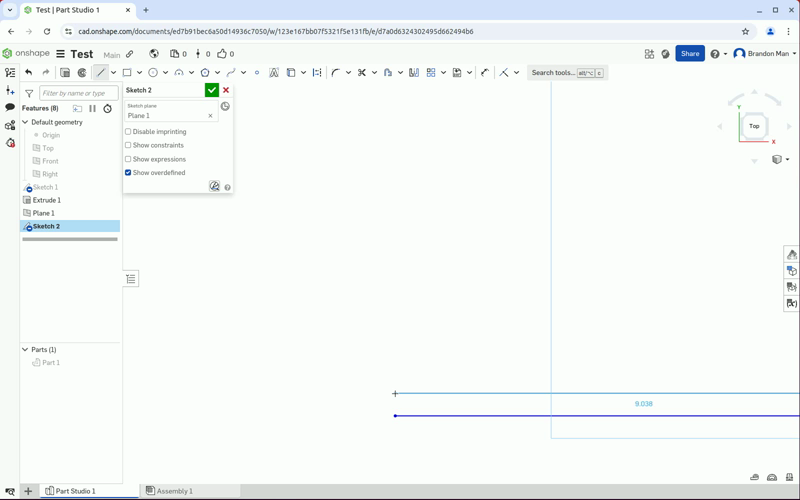
click(395, 393)
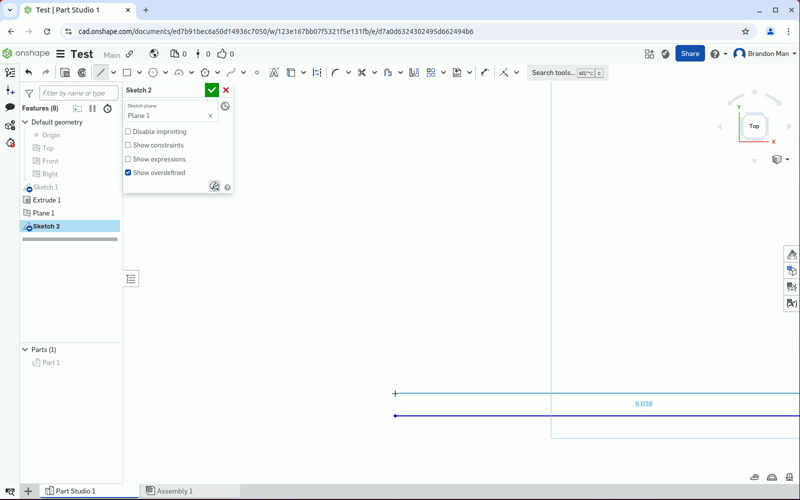
scroll(-6)
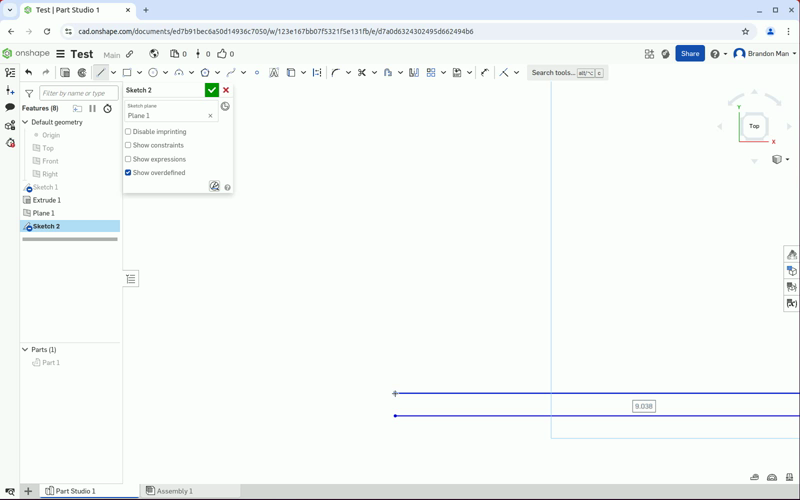
scroll(-6)
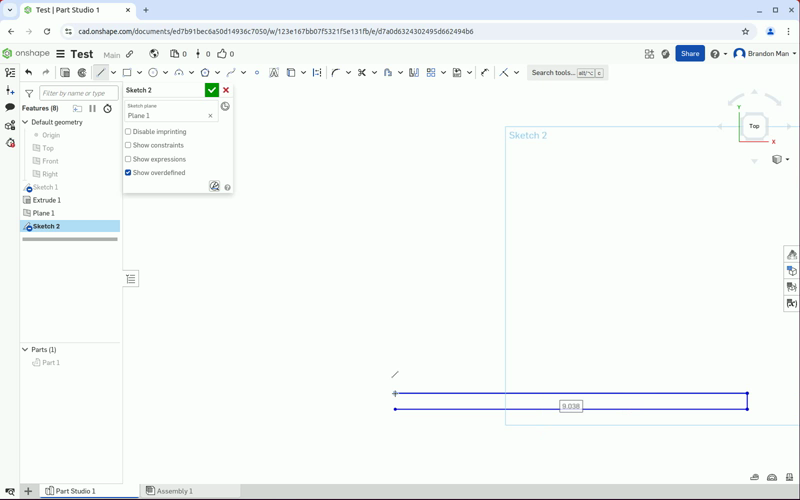
scroll(-6)
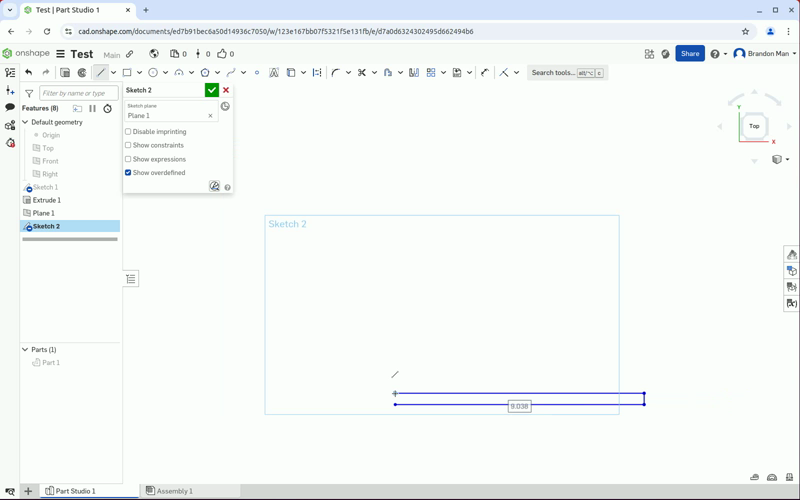
scroll(-6)
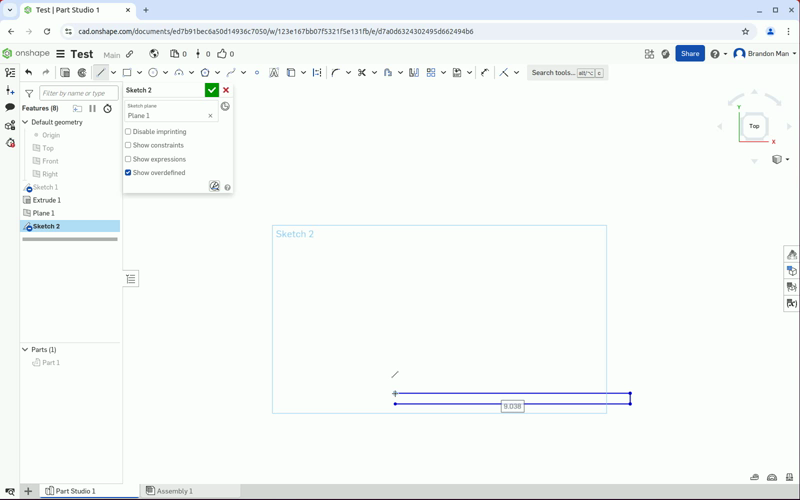
scroll(-6)
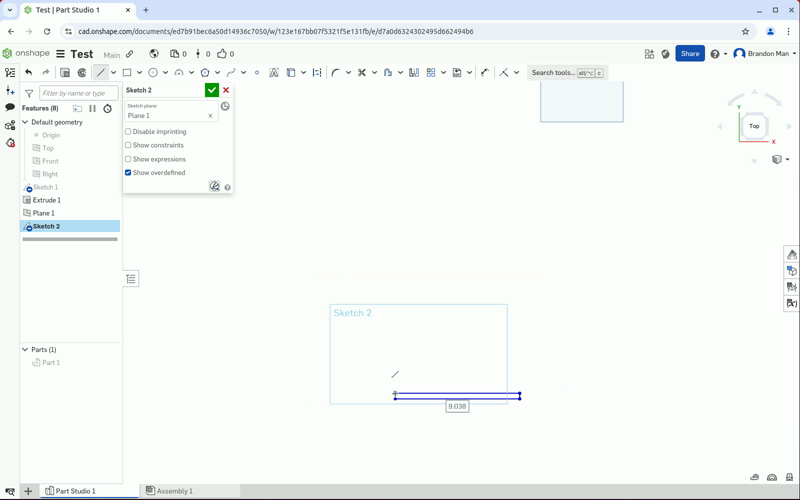
scroll(-6)
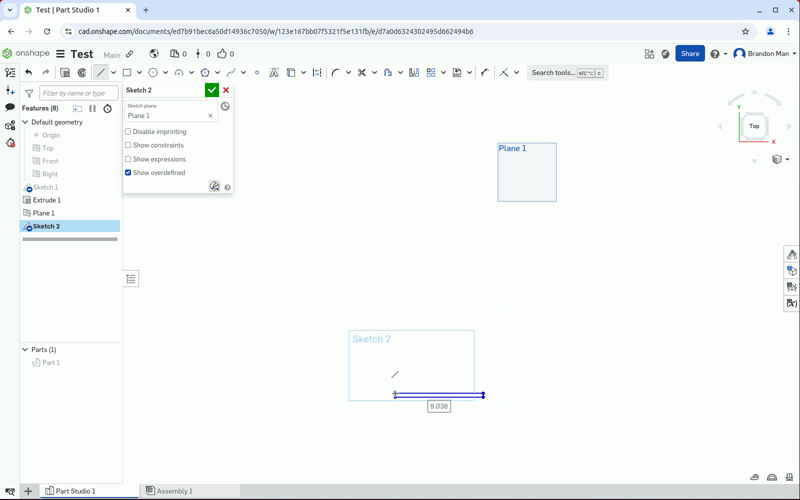
scroll(-6)
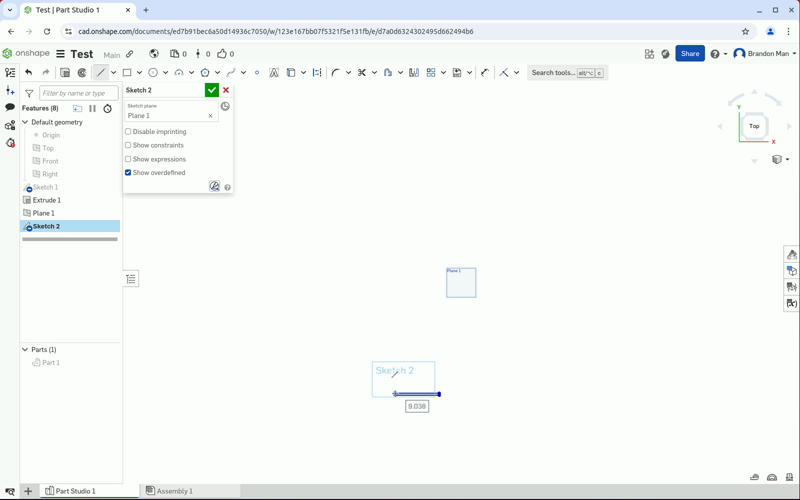
key_up(shift)
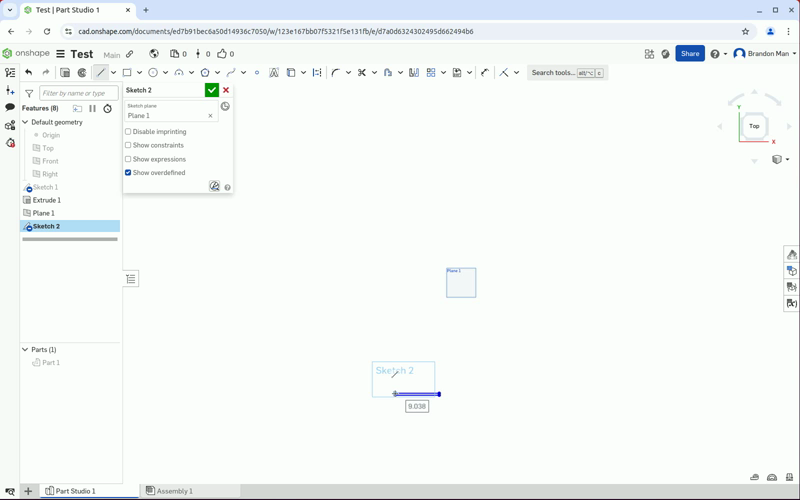
mouse_move(425, 393)
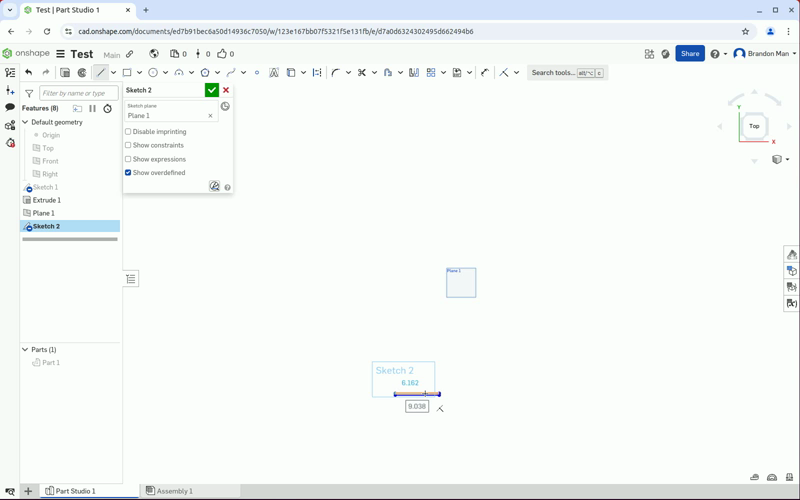
key_down(shift)
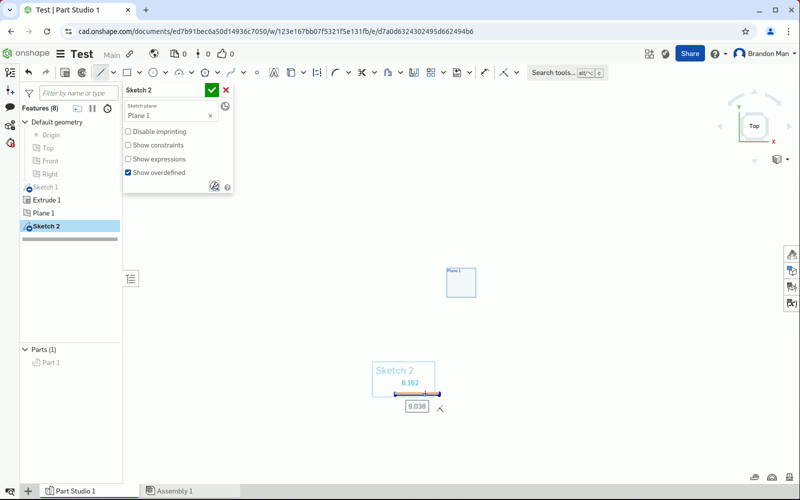
mouse_move(395, 395)
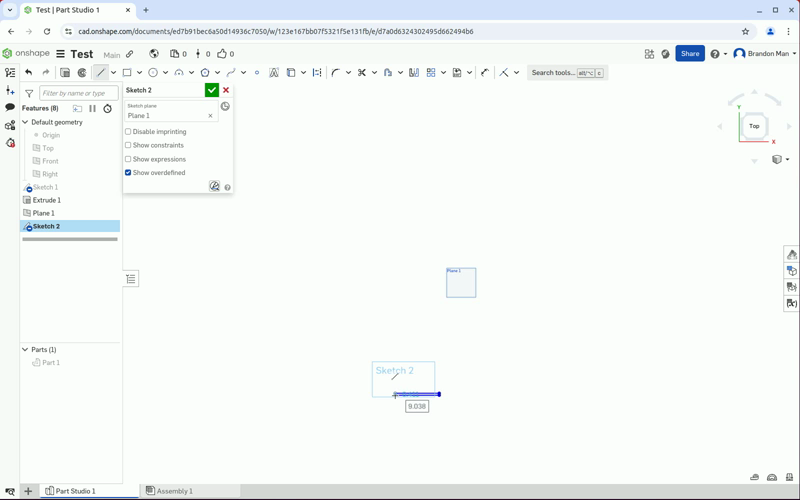
scroll(6)
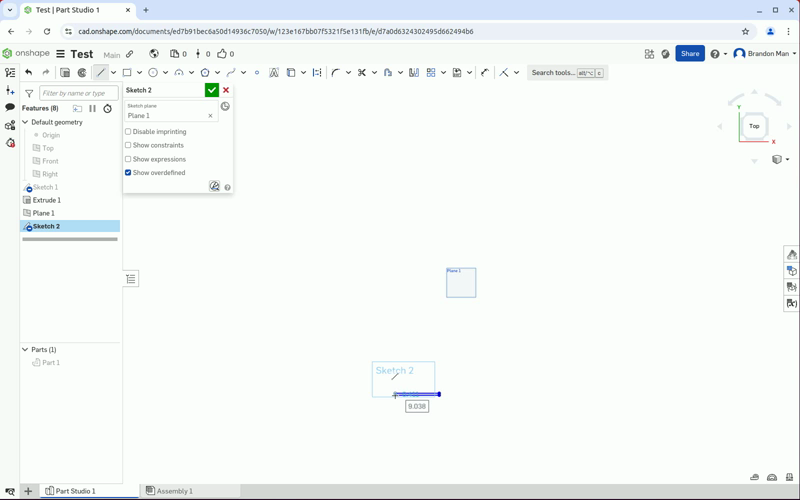
scroll(6)
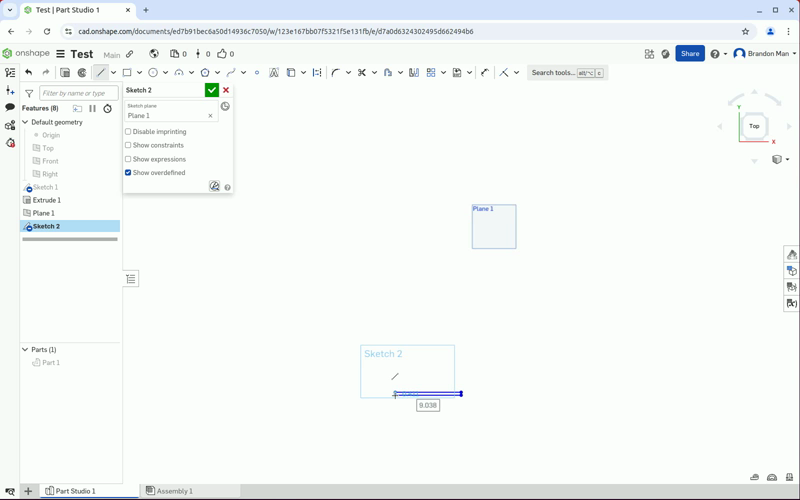
scroll(6)
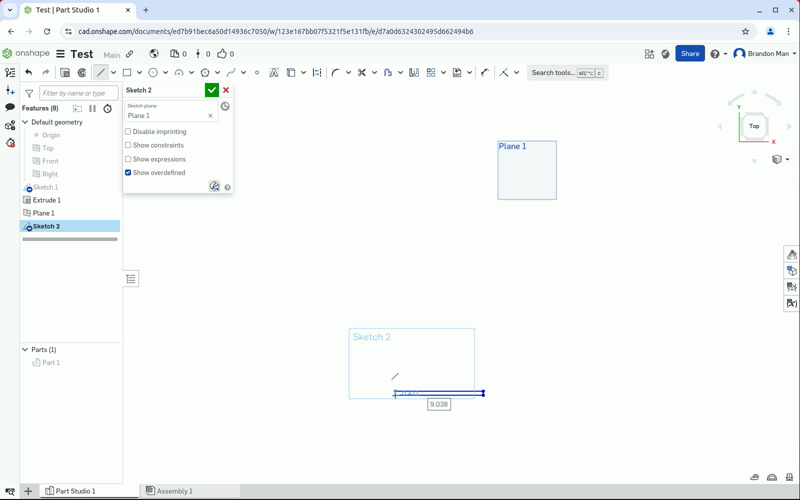
scroll(6)
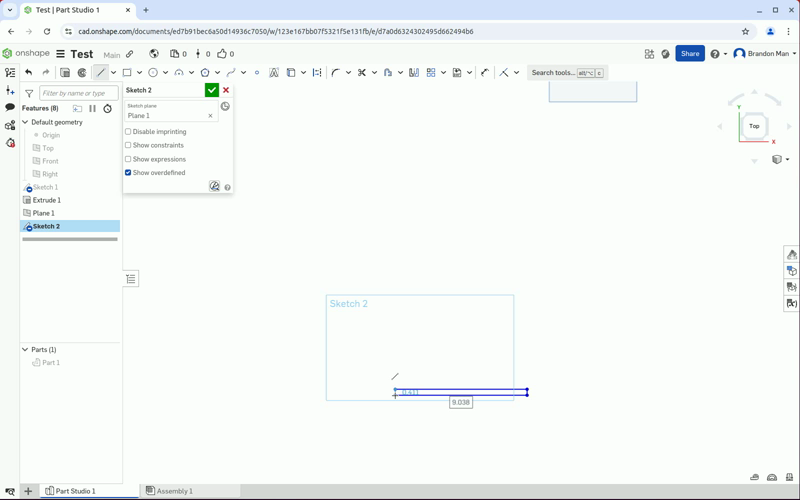
scroll(6)
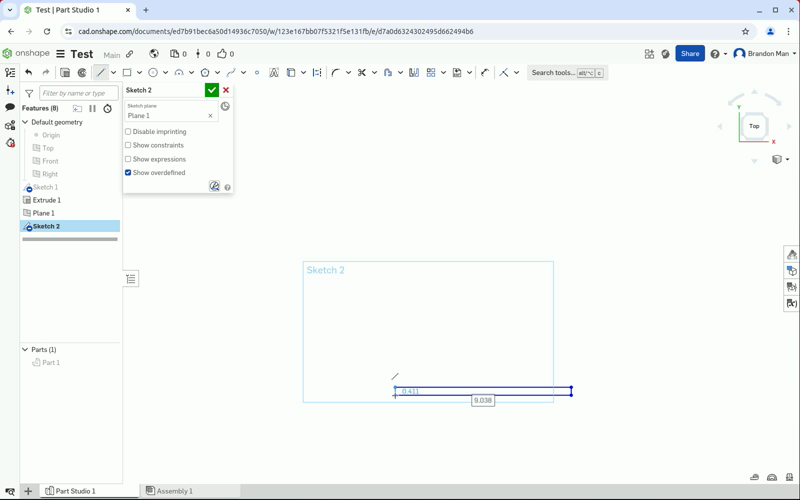
scroll(6)
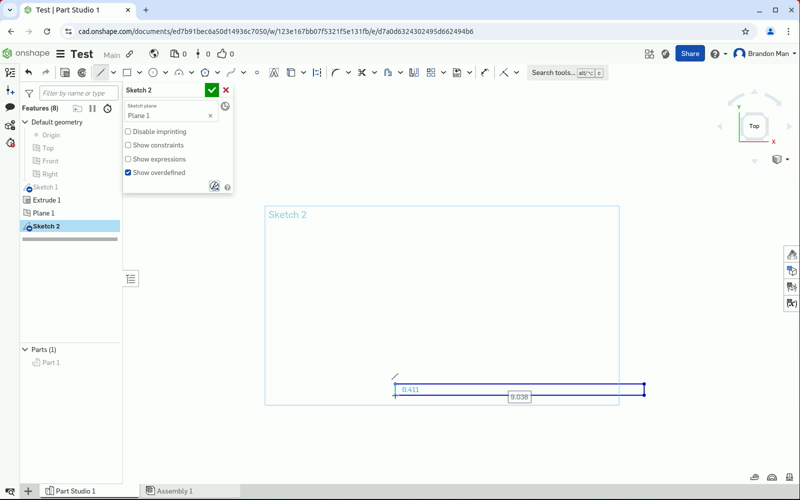
scroll(6)
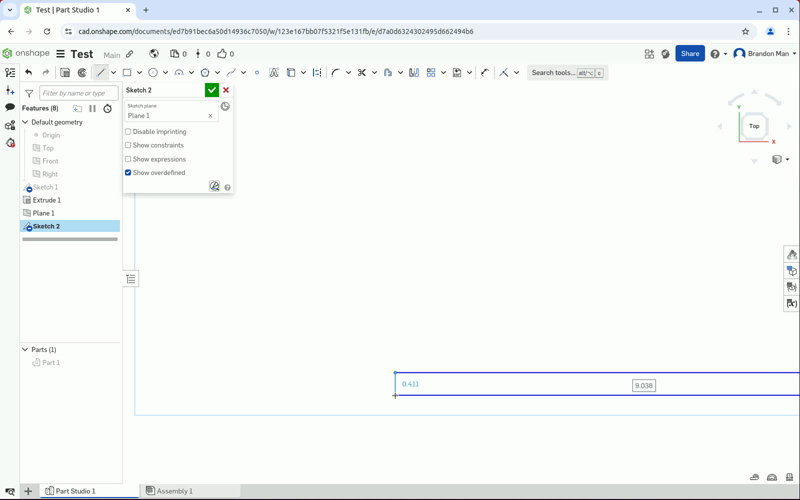
key_up(shift)
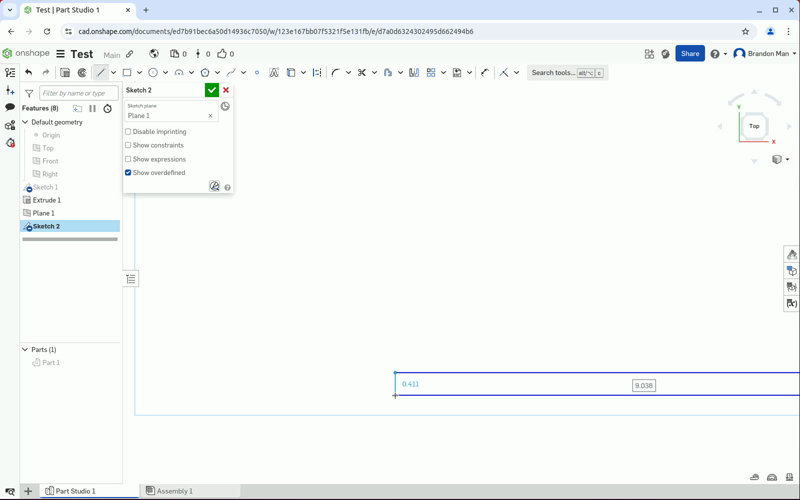
click(395, 395)
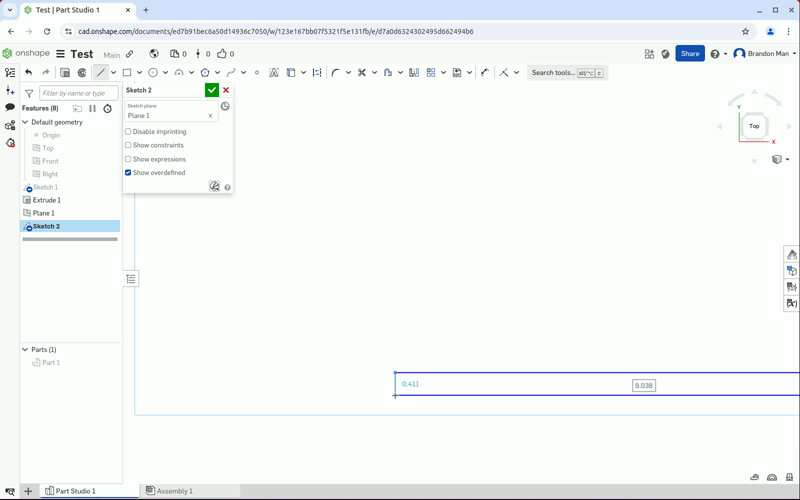
scroll(-6)
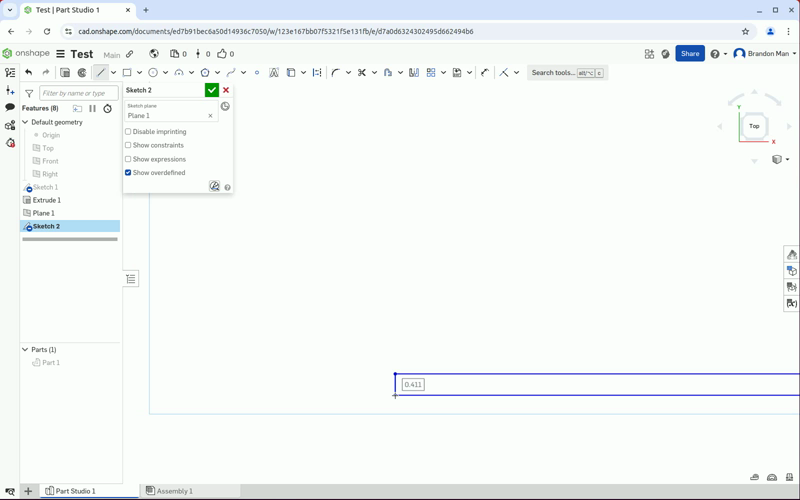
scroll(-6)
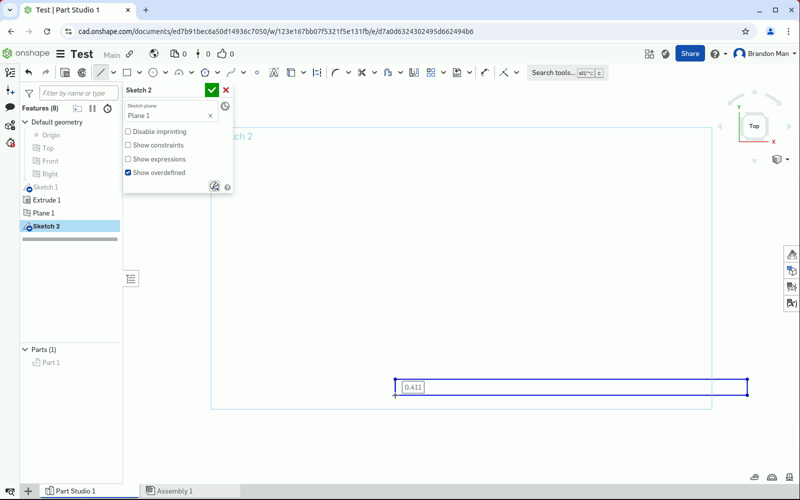
scroll(-6)
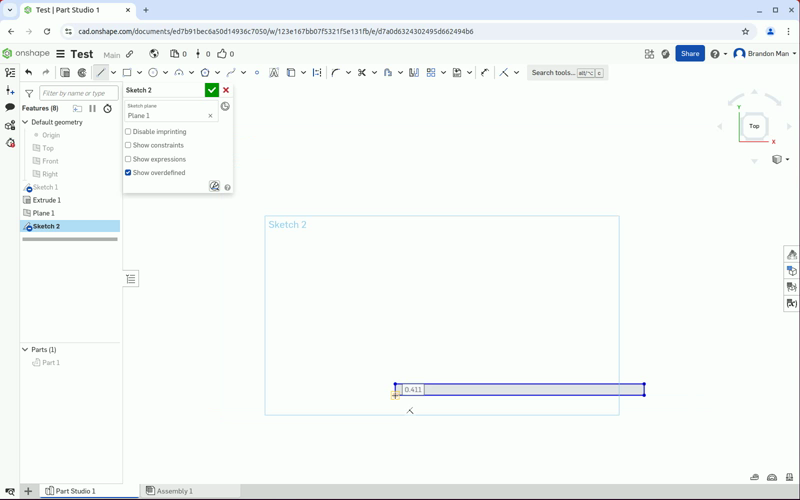
scroll(-6)
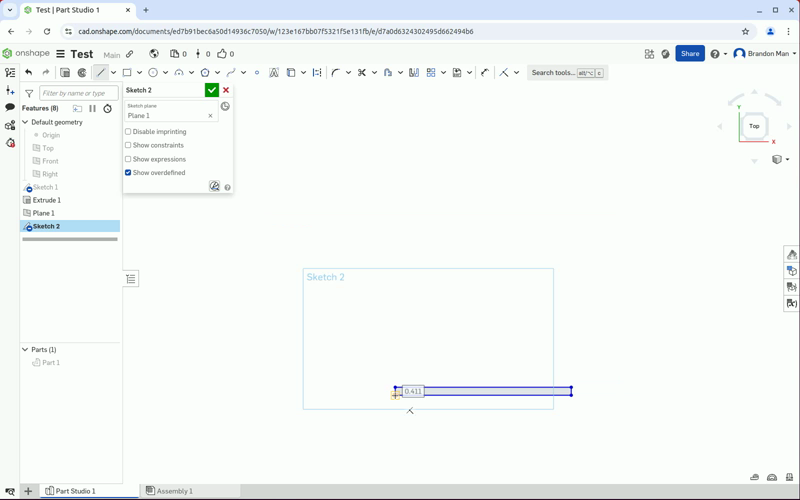
scroll(-6)
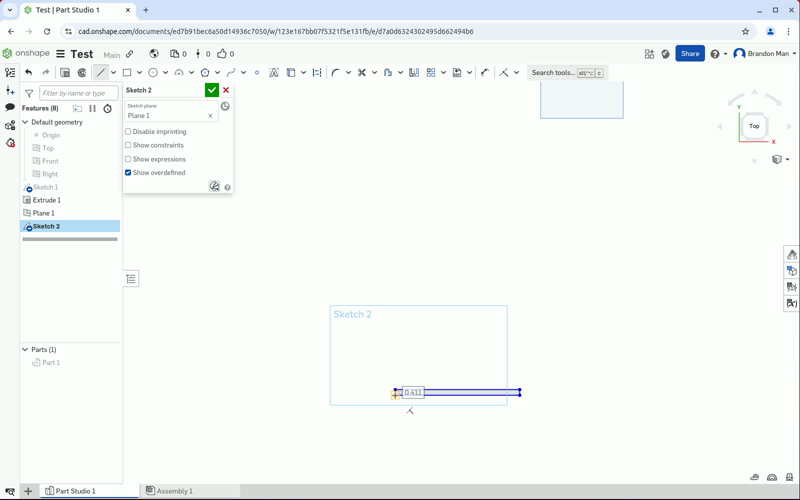
scroll(-6)
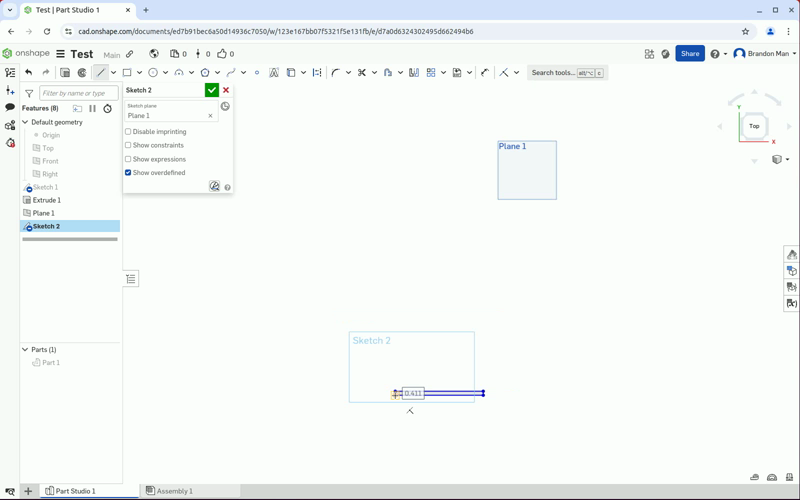
scroll(-6)
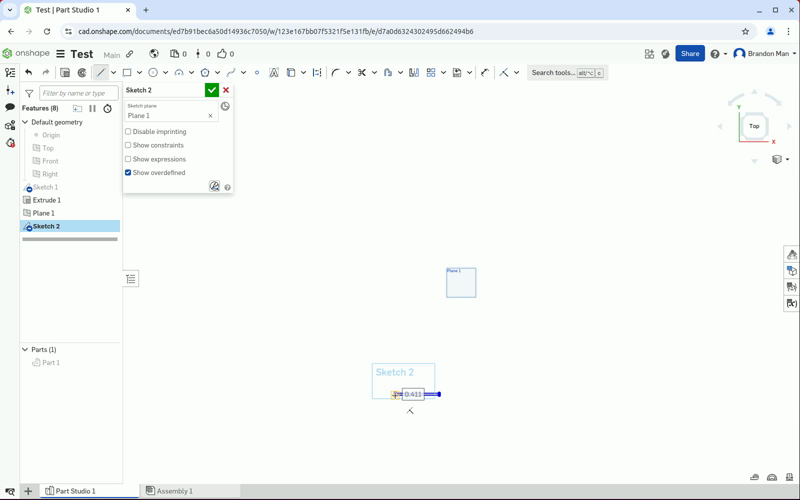
key(esc)
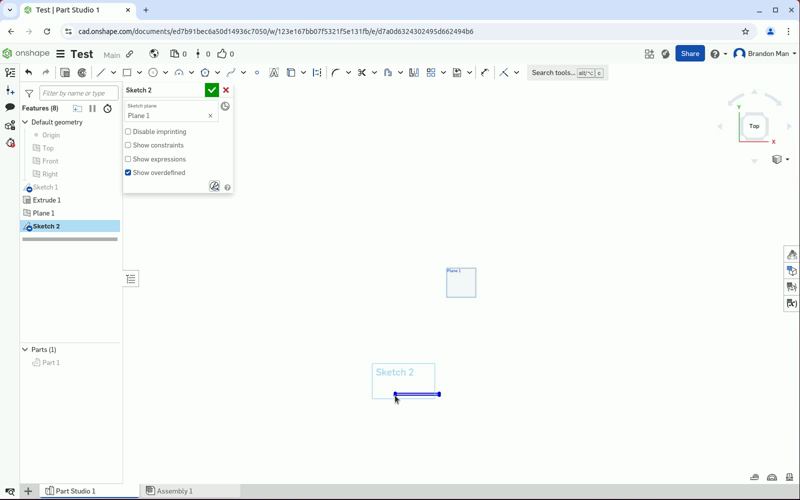
mouse_move(434, 394)
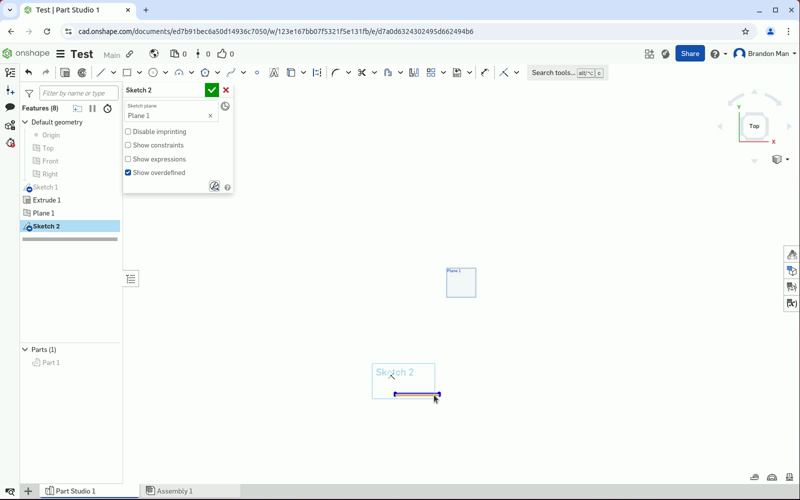
scroll(6)
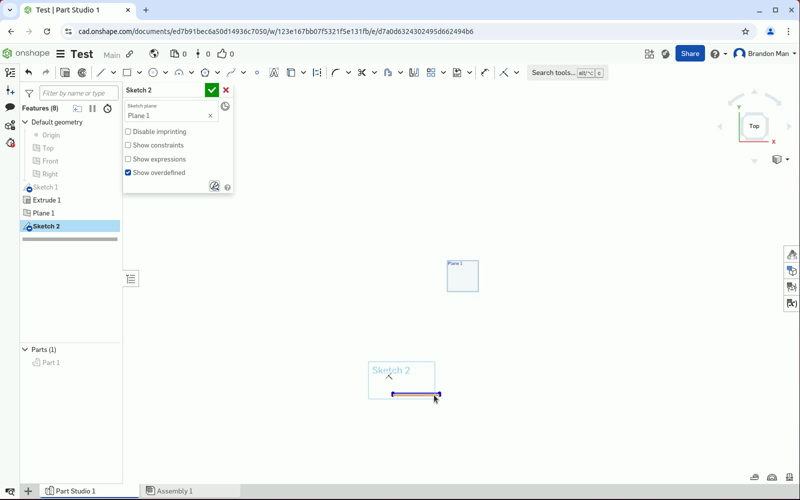
scroll(6)
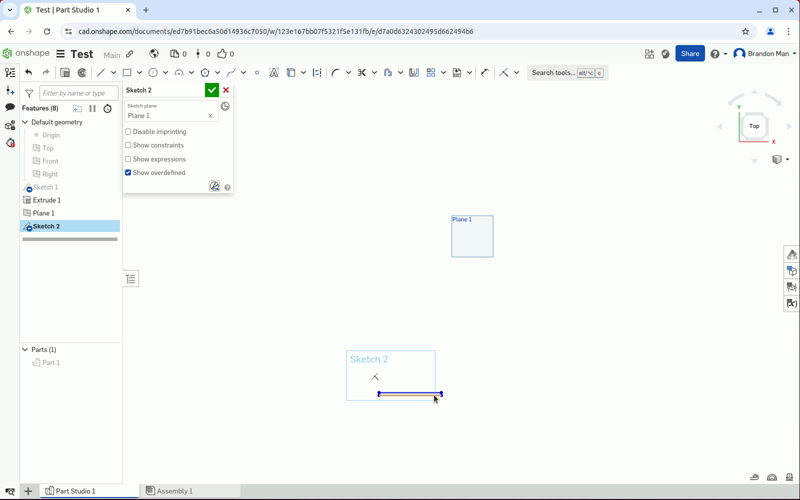
scroll(6)
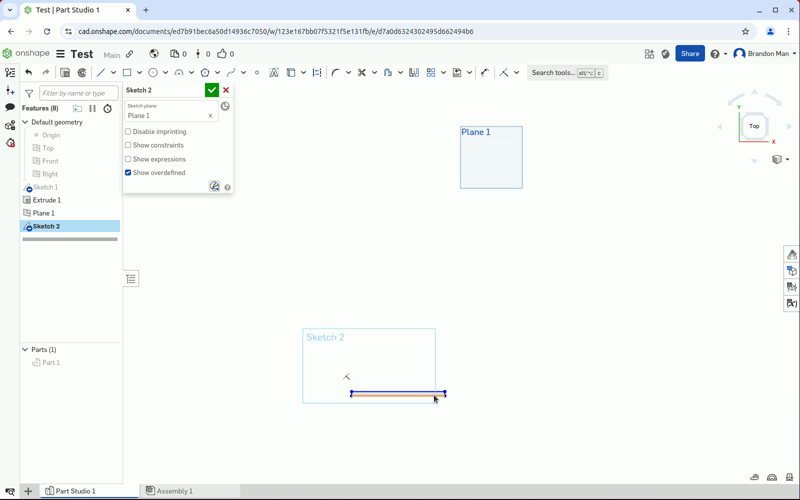
scroll(6)
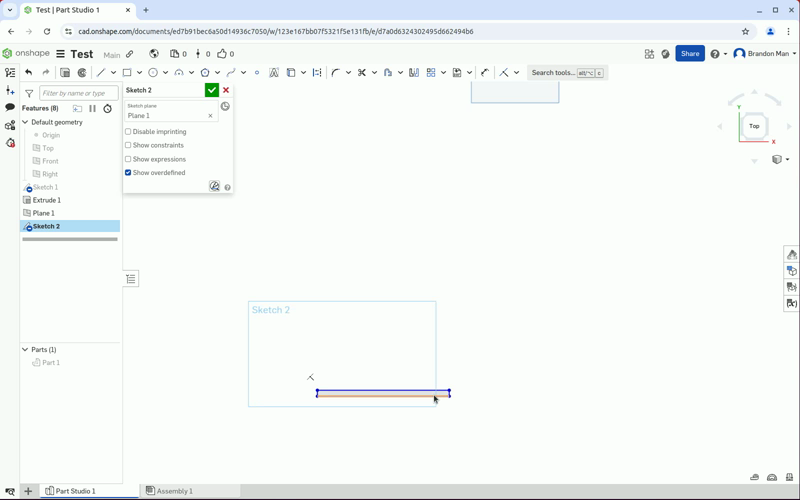
scroll(6)
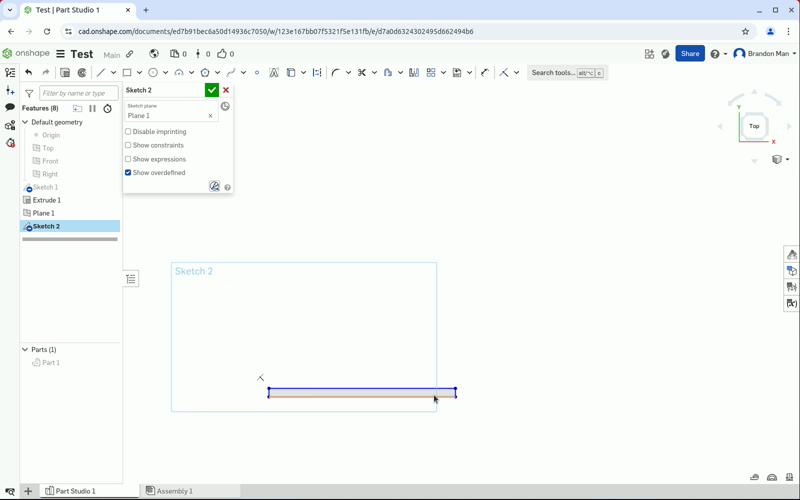
scroll(6)
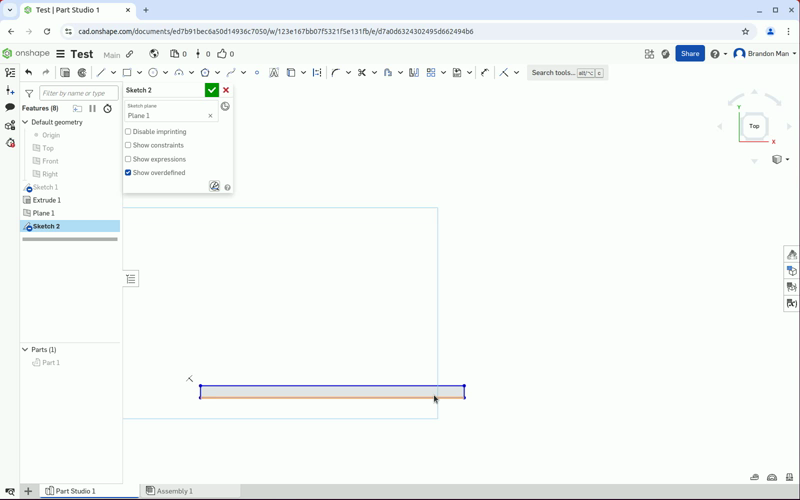
scroll(6)
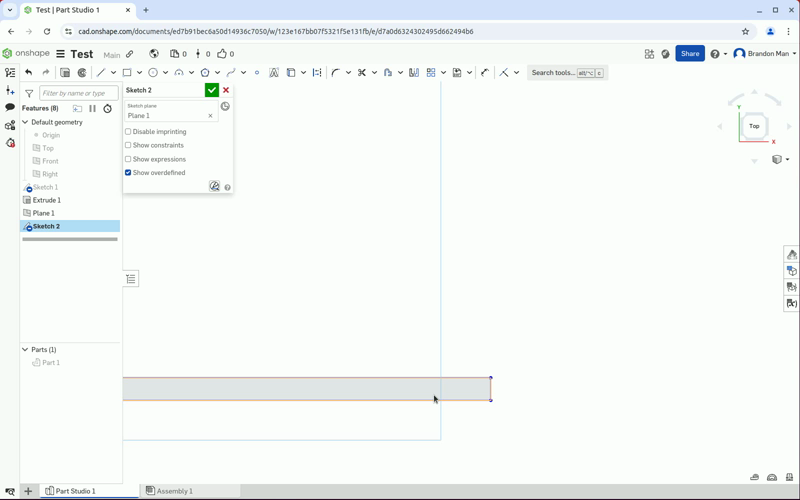
click(434, 394)
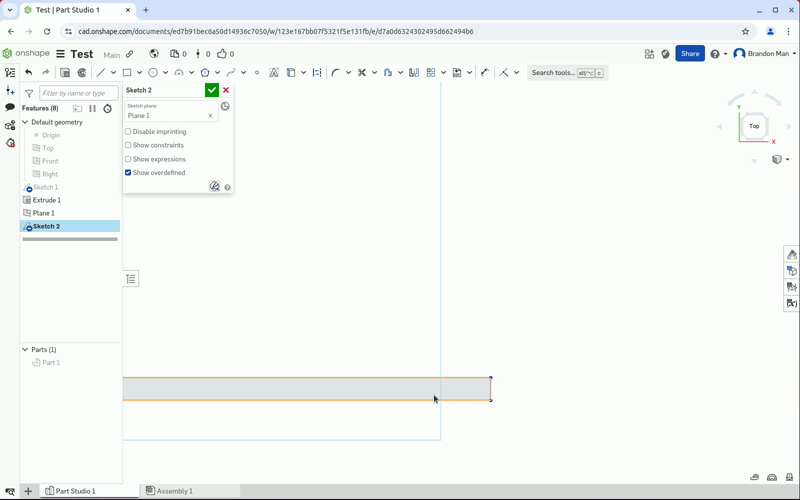
scroll(-6)
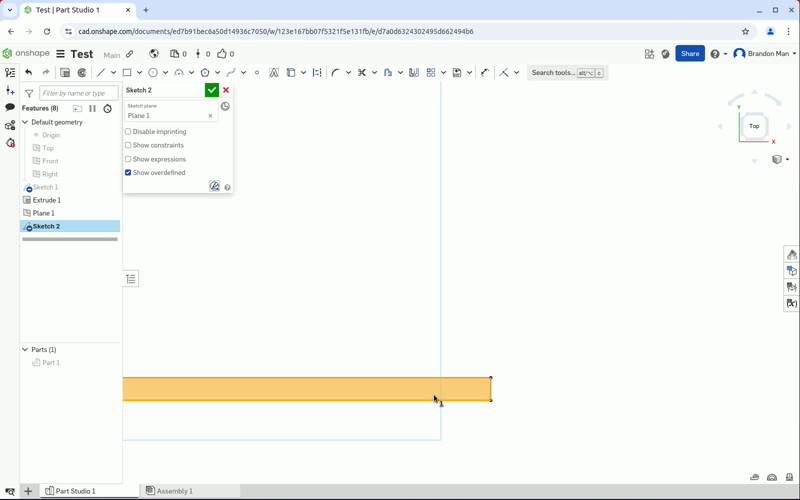
scroll(-6)
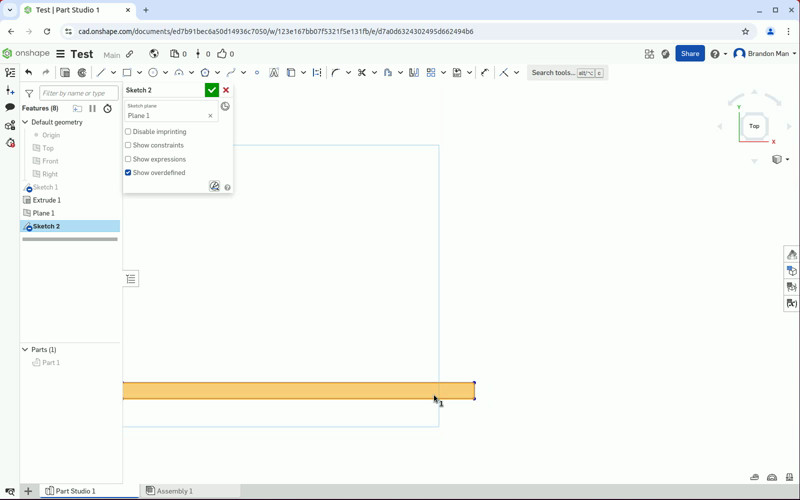
scroll(-6)
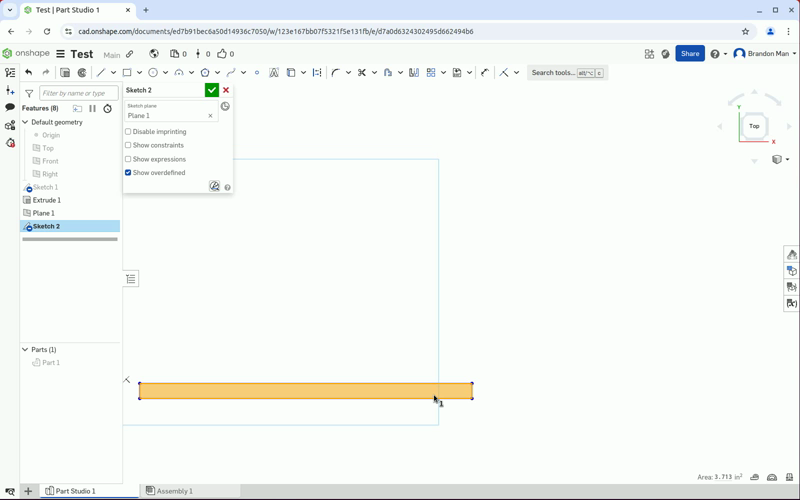
scroll(-6)
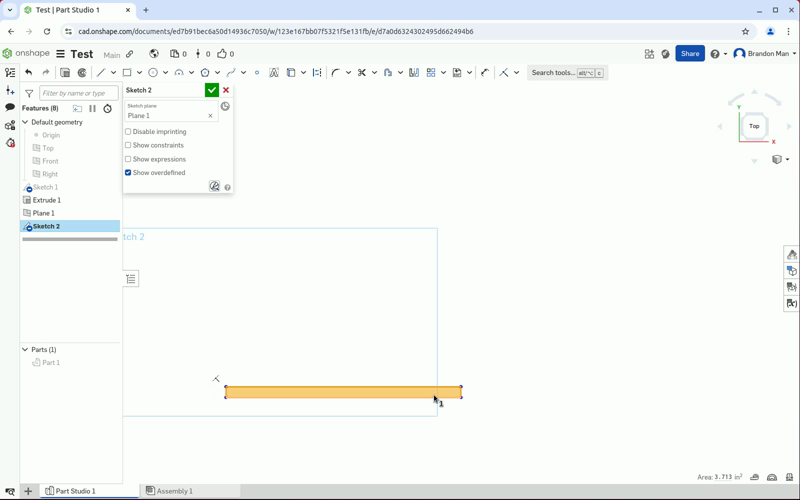
scroll(-6)
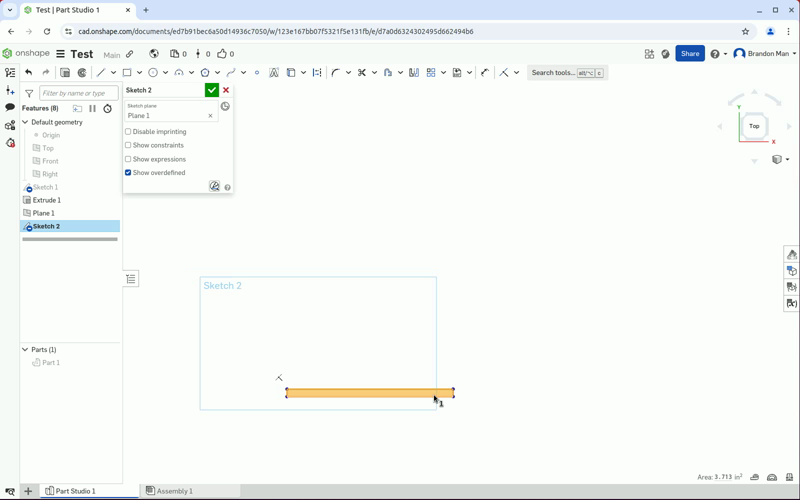
scroll(-6)
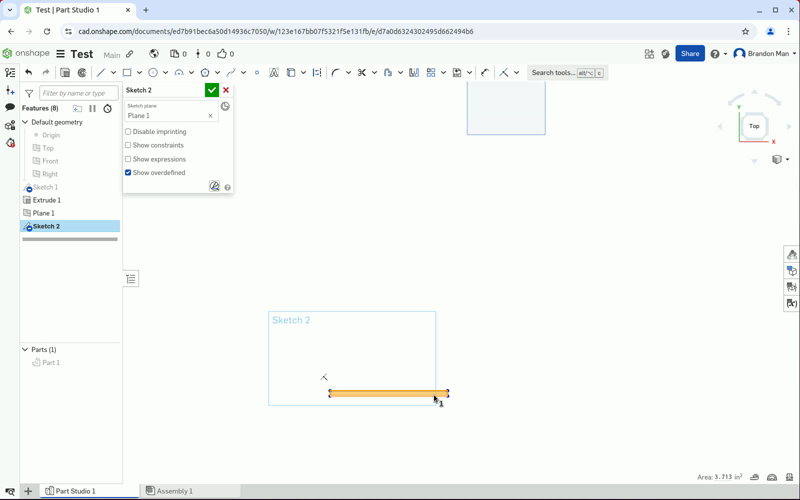
scroll(-6)
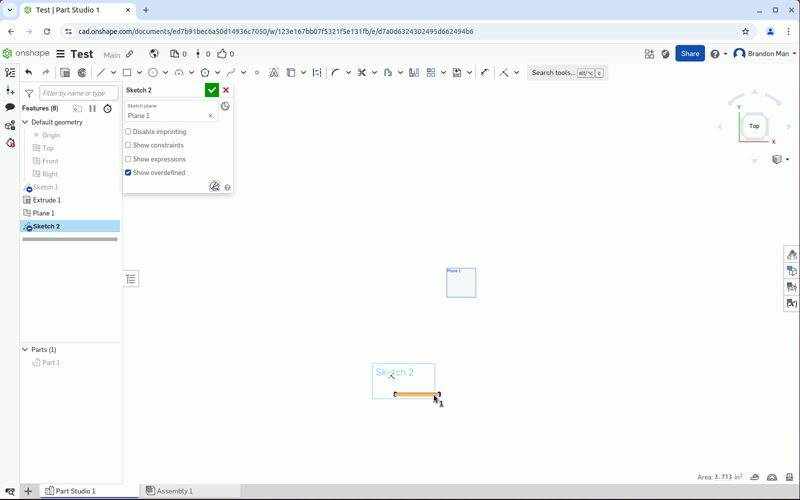
mouse_move(73, 352)
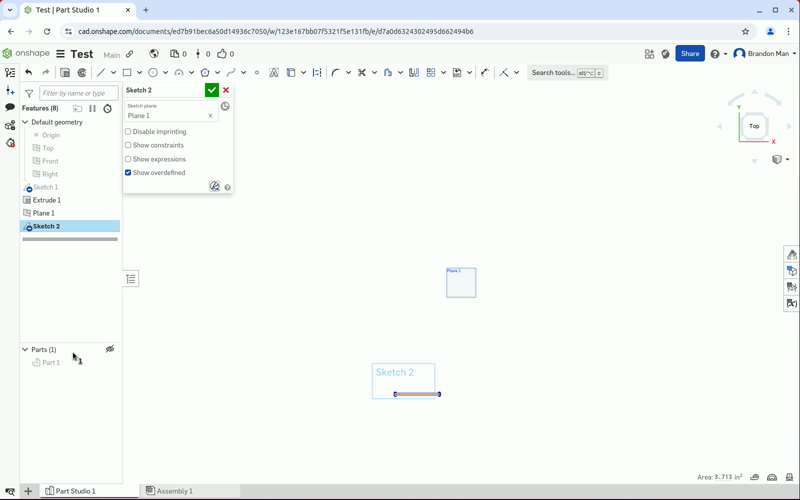
key(shift+y)
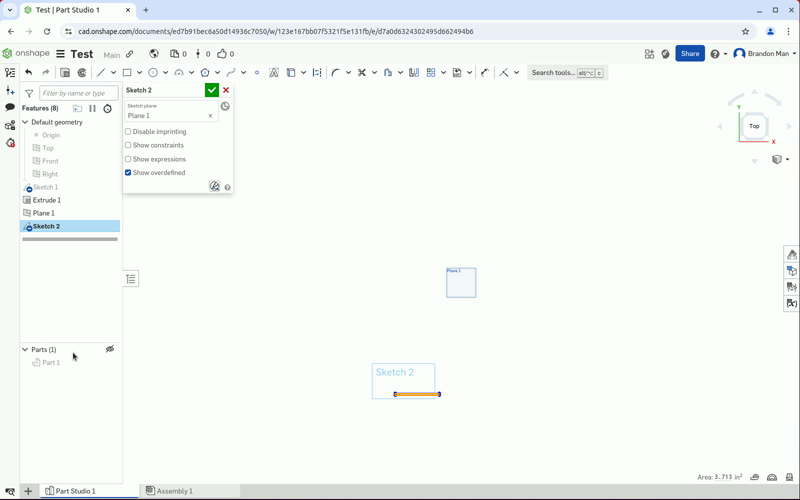
key(shift+e)
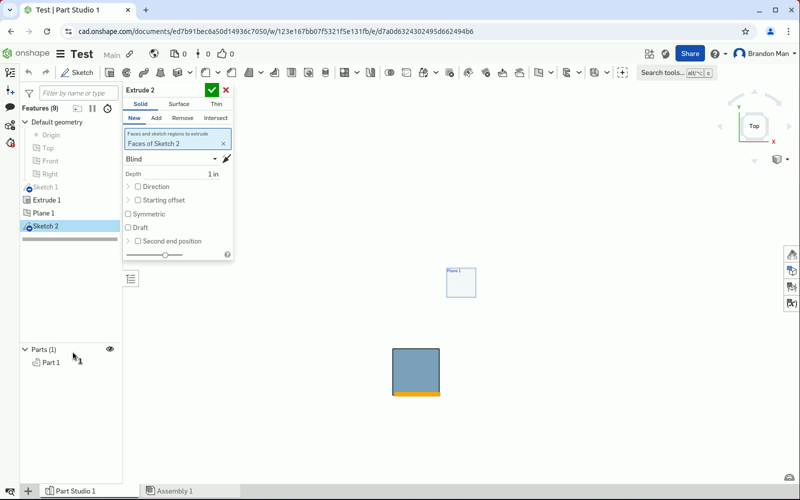
mouse_move(143, 106)
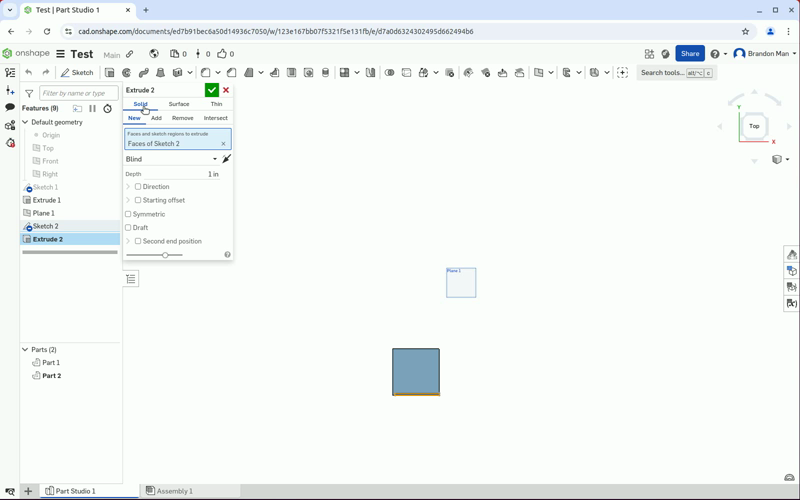
click(143, 106)
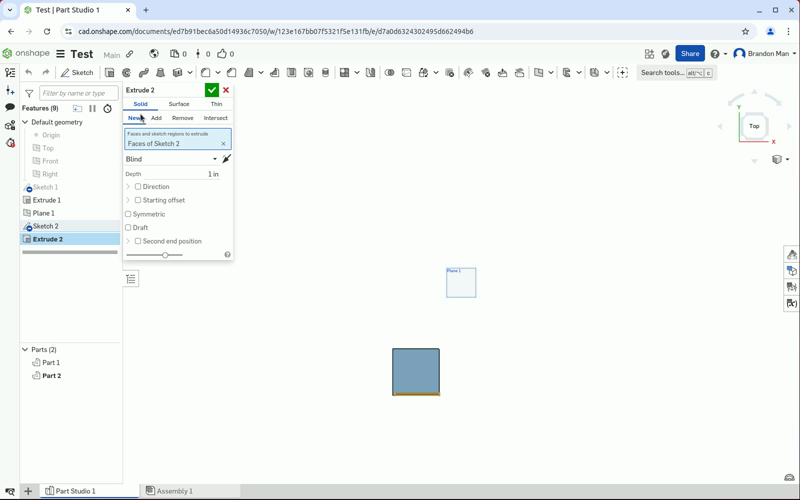
mouse_move(137, 120)
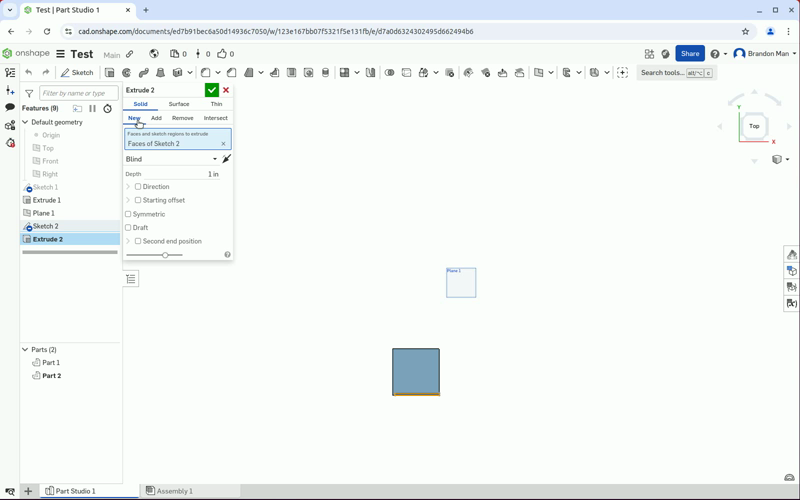
click(137, 120)
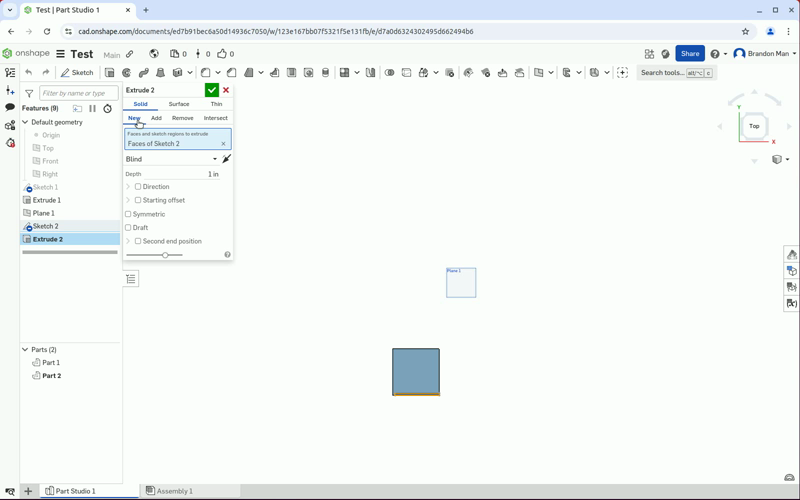
key(tab, 4)
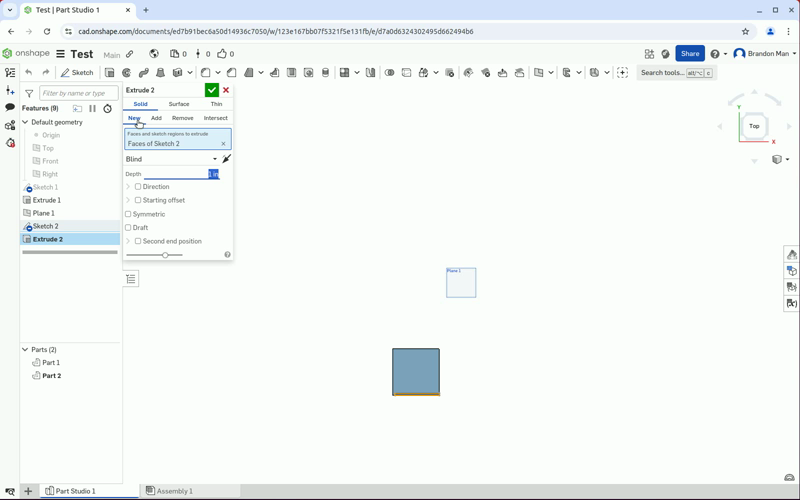
text(2.889)
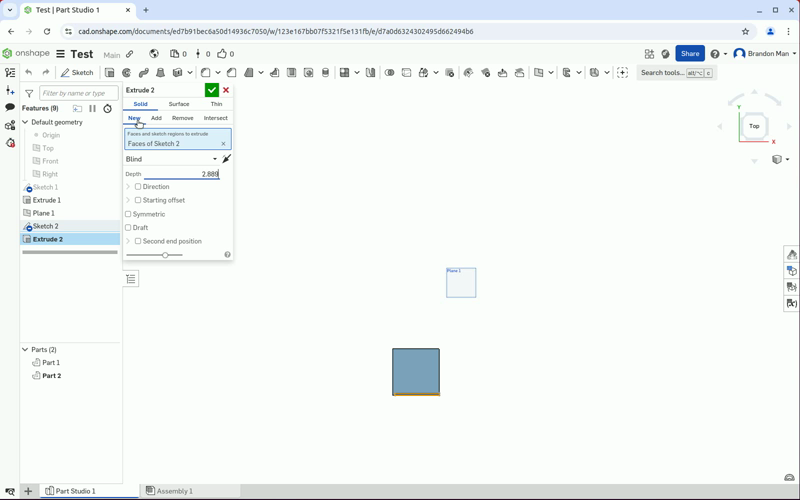
key(enter)
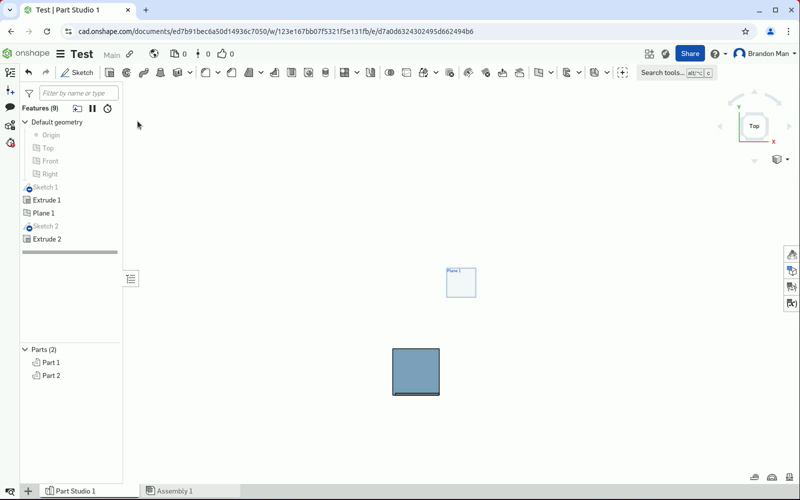
key(shift+h)
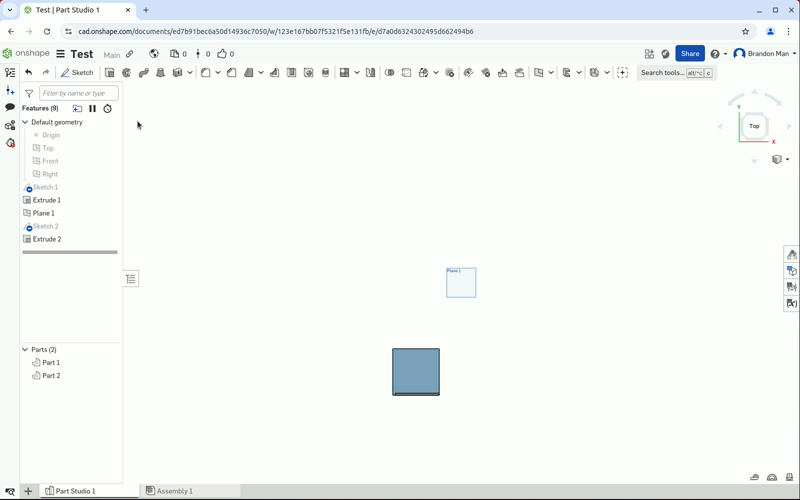
key(shift+h)
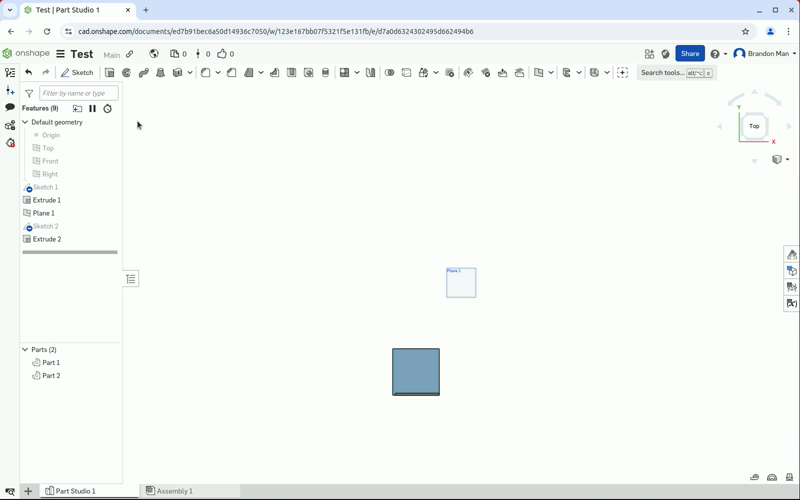
mouse_move(73, 189)
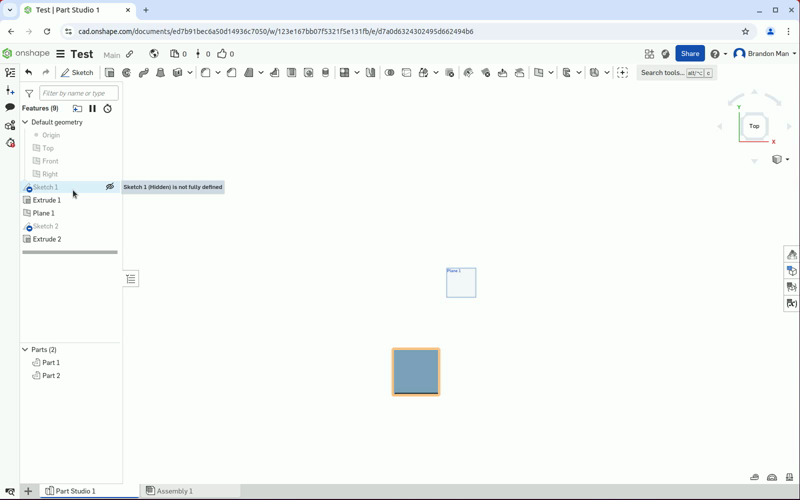
click(73, 189)
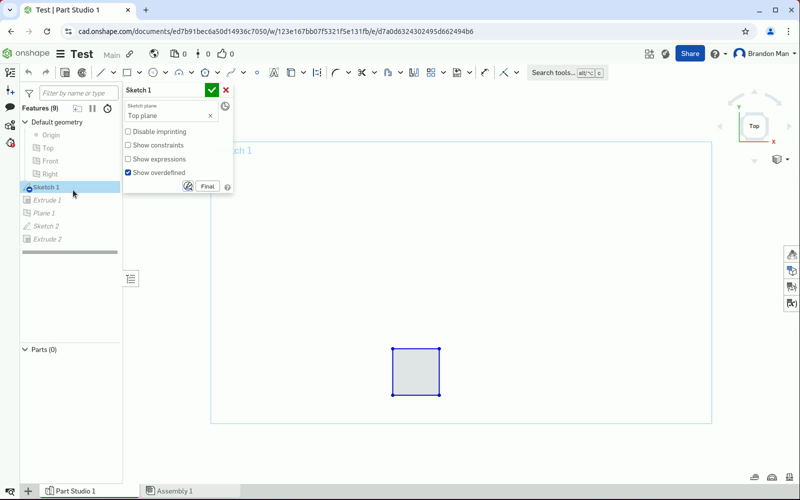
mouse_move(229, 92)
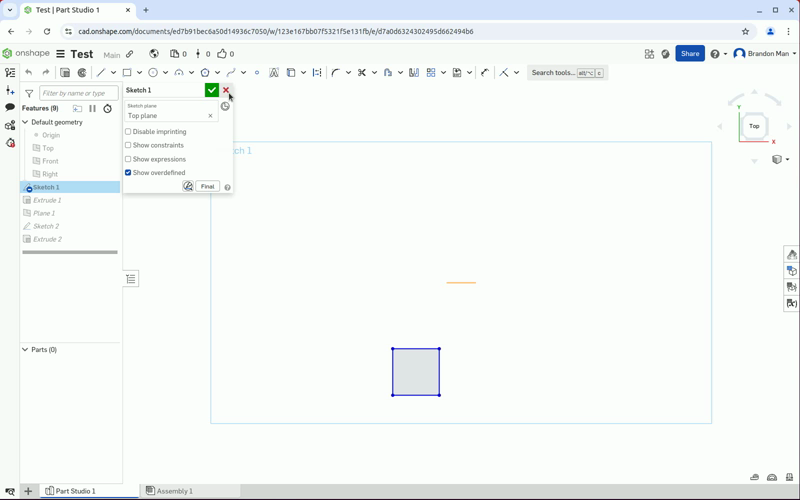
click(229, 92)
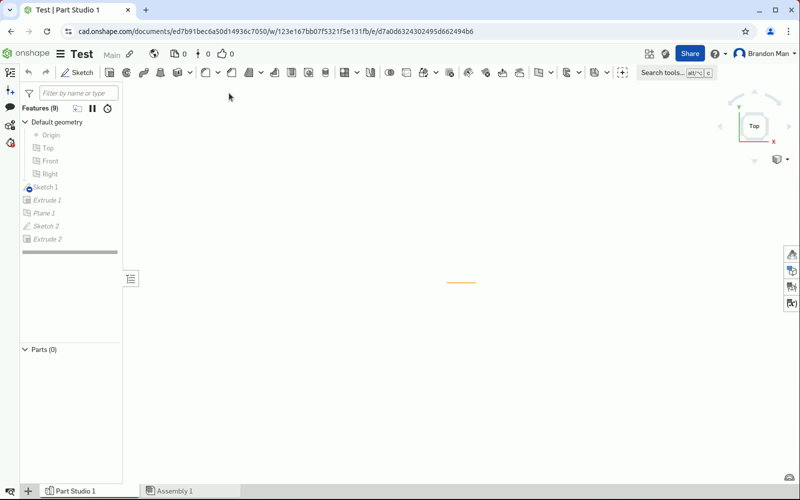
key(shift+s)
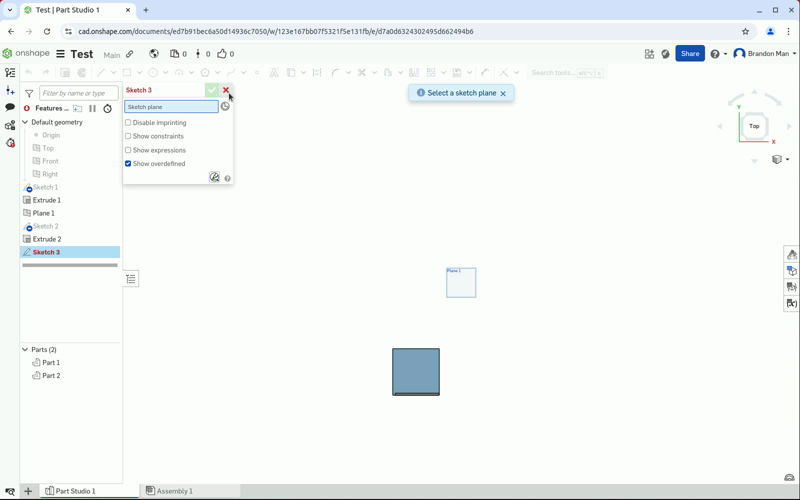
mouse_move(73, 215)
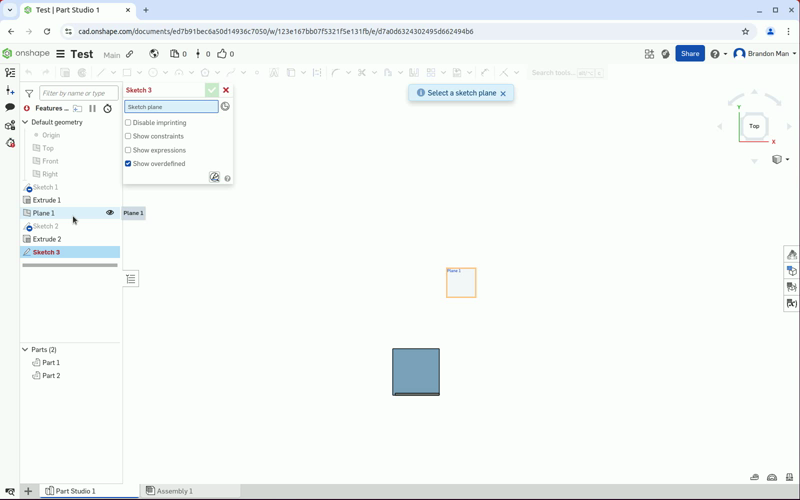
click(73, 215)
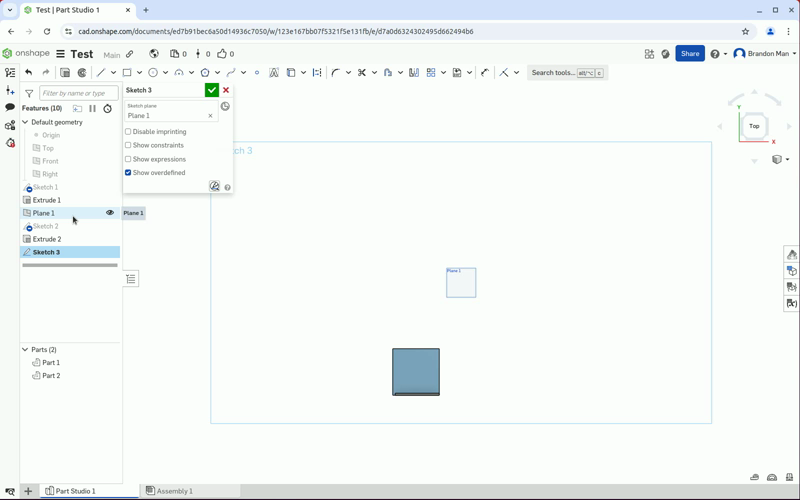
mouse_move(73, 352)
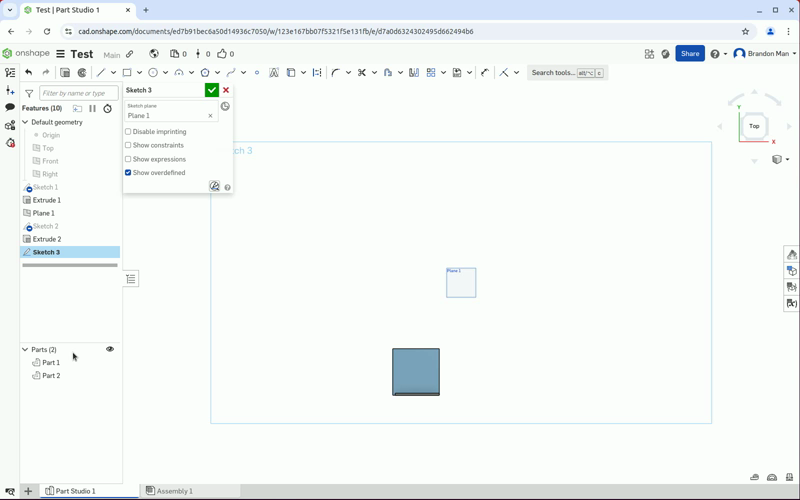
key(y)
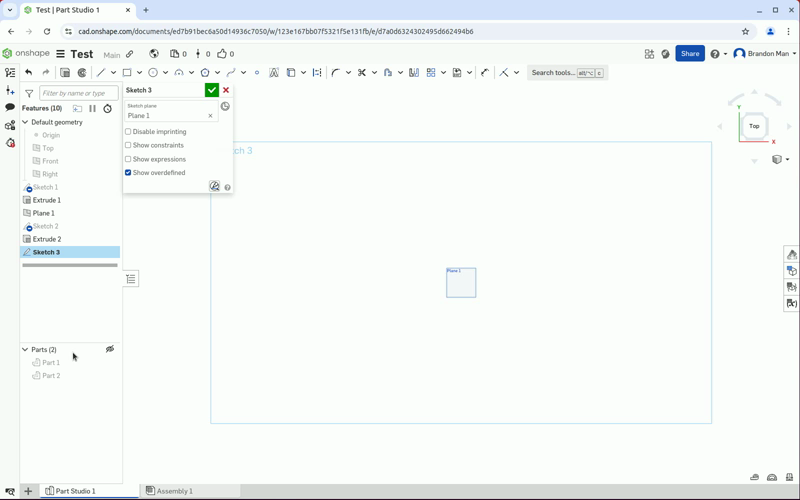
key(l)
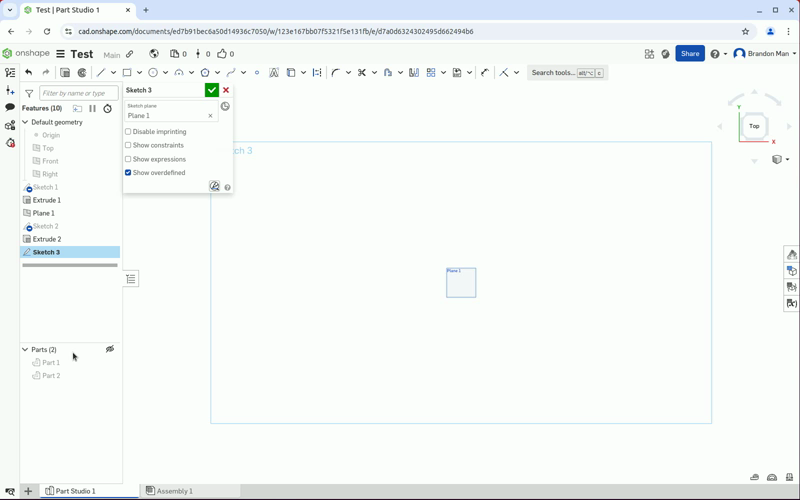
key_down(shift)
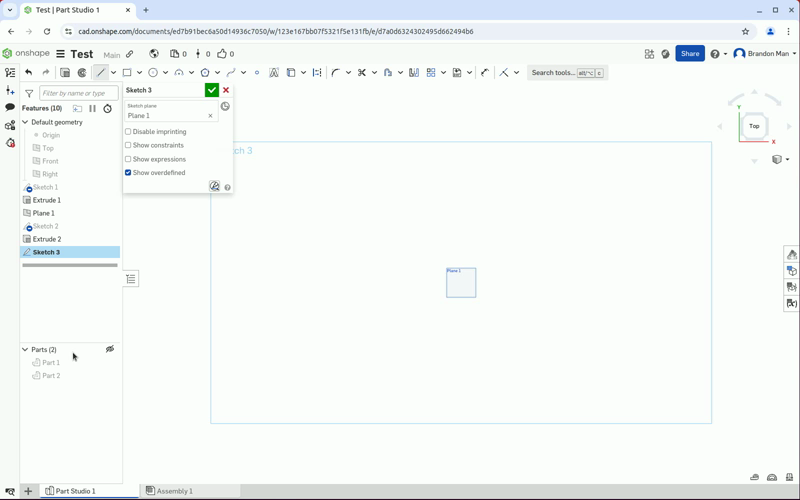
mouse_move(392, 395)
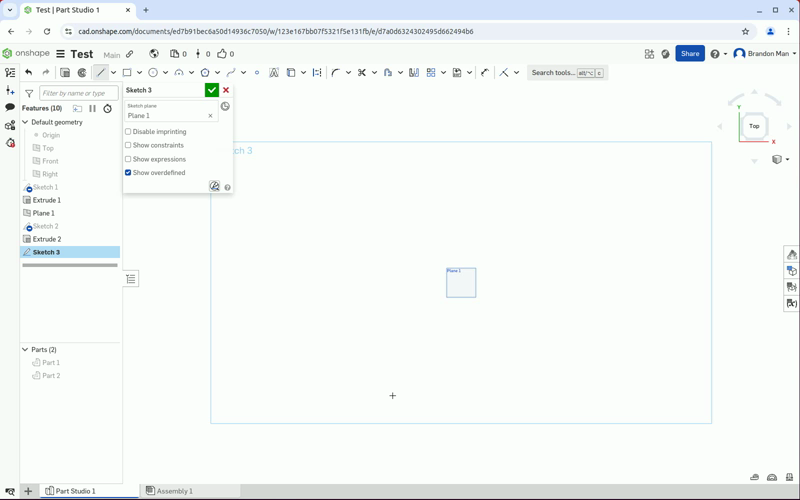
click(392, 395)
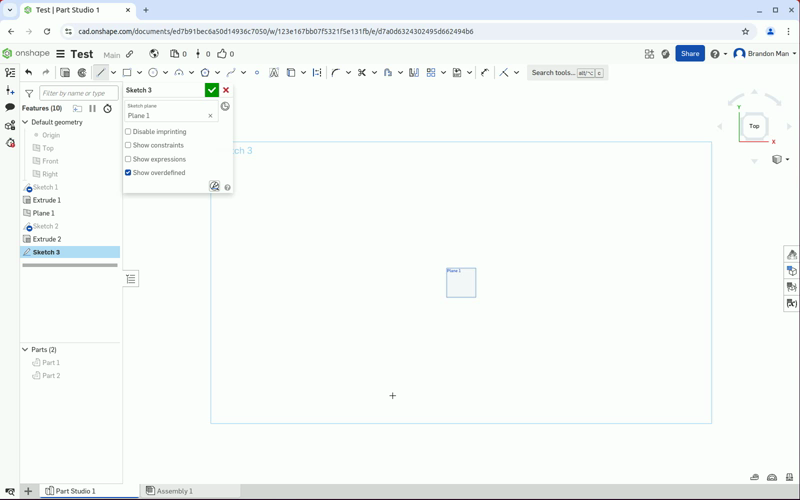
key_up(shift)
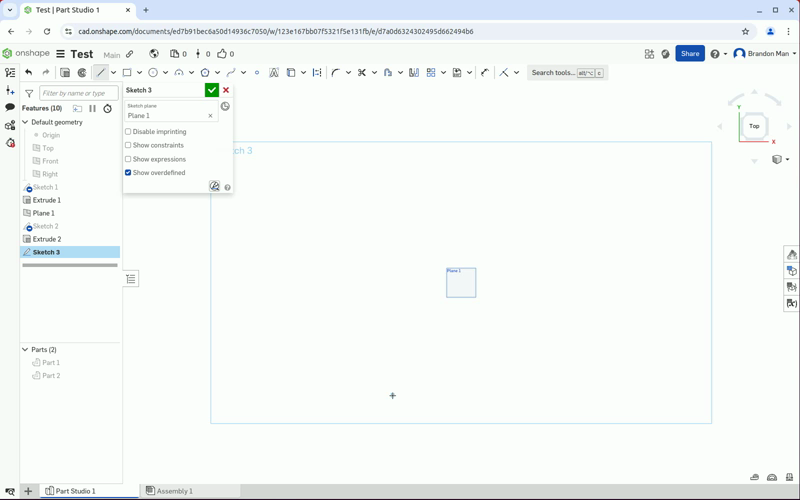
key_down(shift)
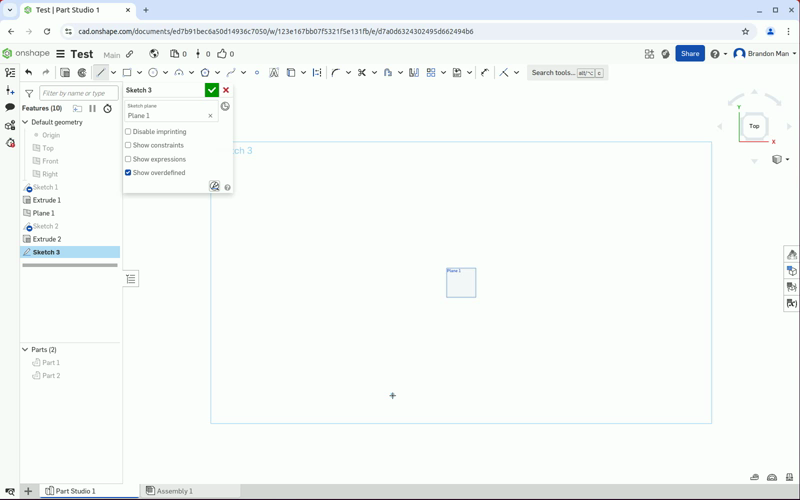
mouse_move(422, 395)
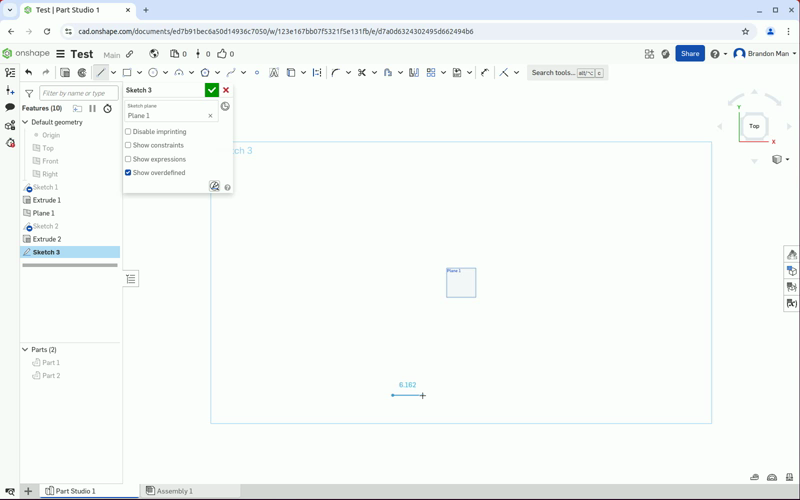
mouse_move(396, 395)
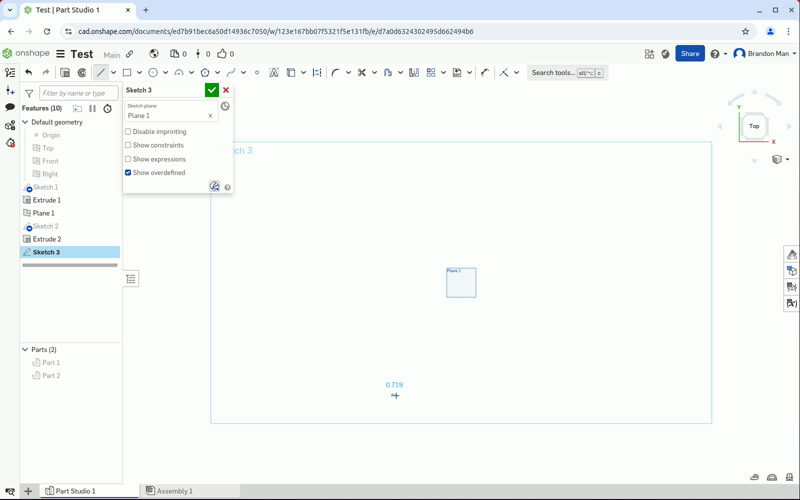
scroll(6)
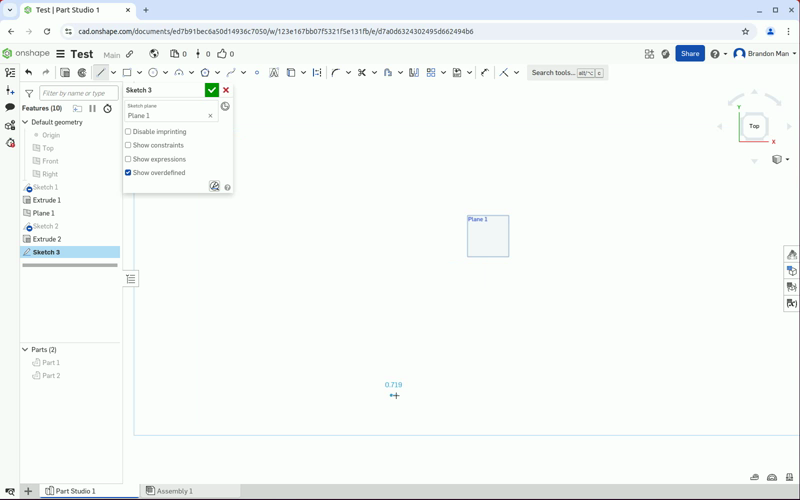
scroll(6)
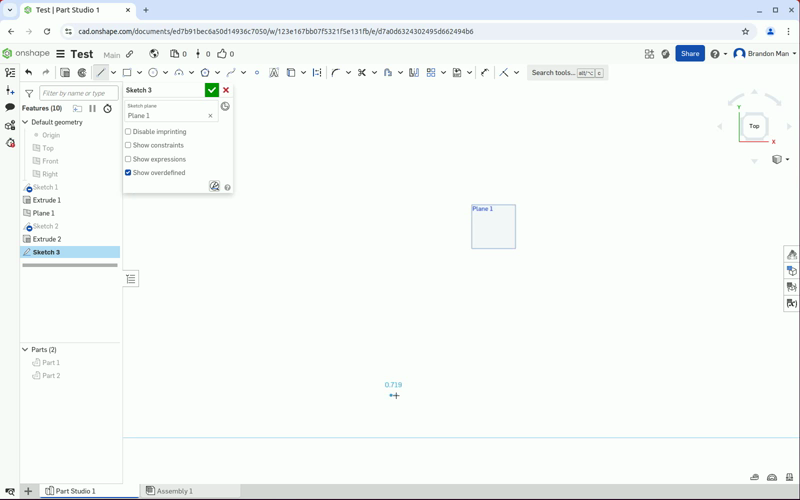
scroll(6)
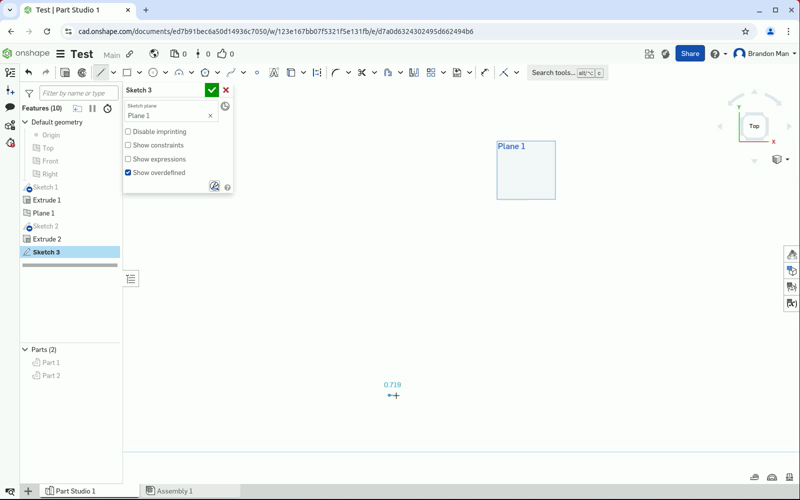
scroll(6)
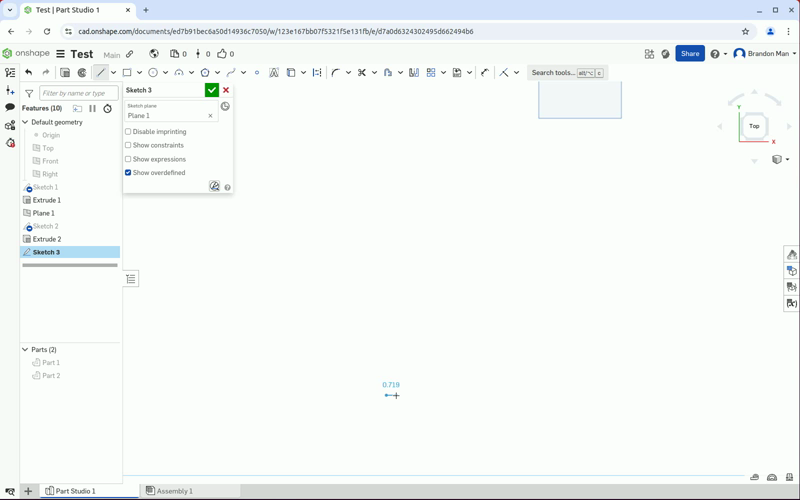
scroll(6)
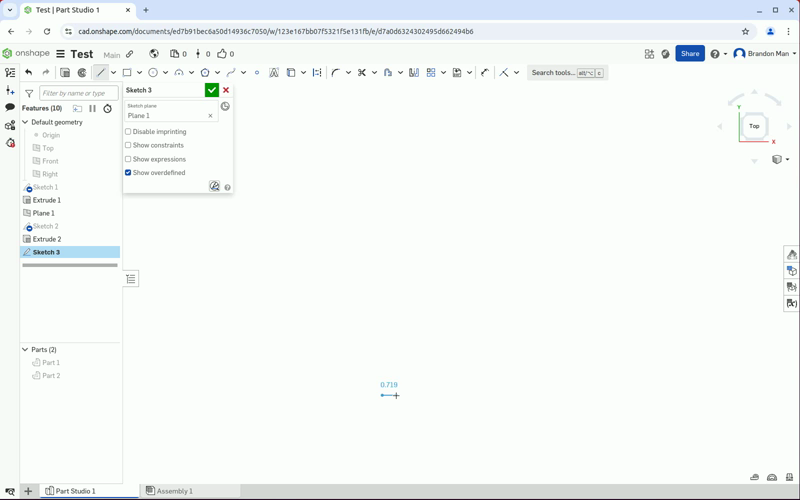
scroll(6)
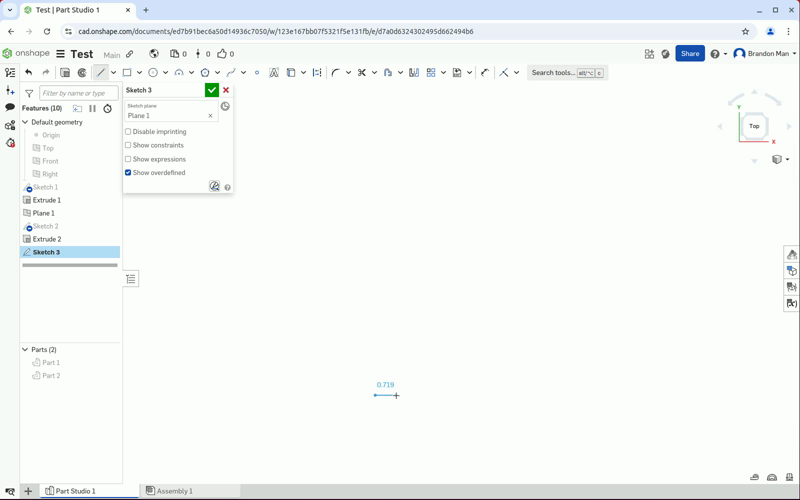
scroll(6)
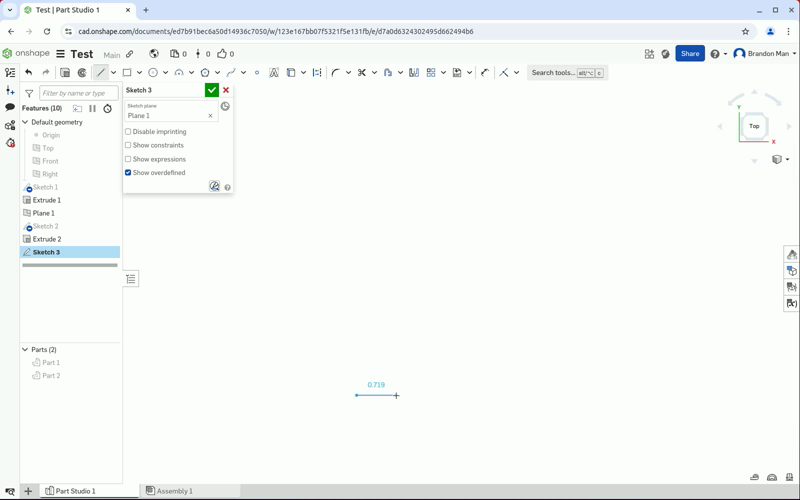
click(396, 395)
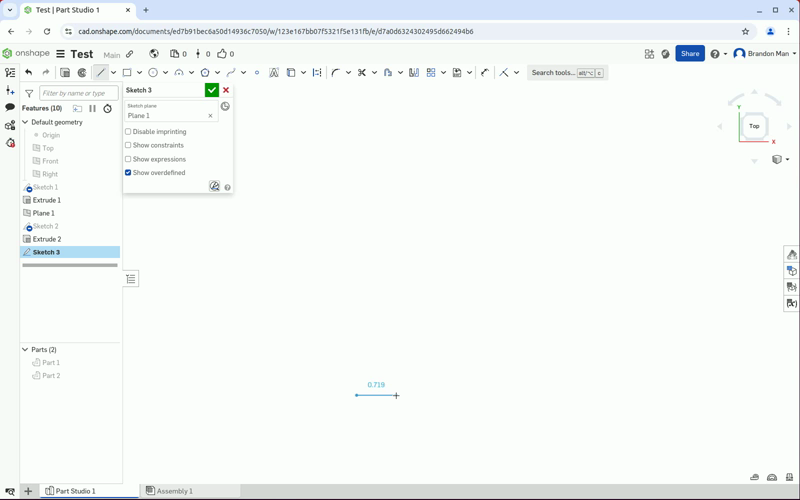
scroll(-6)
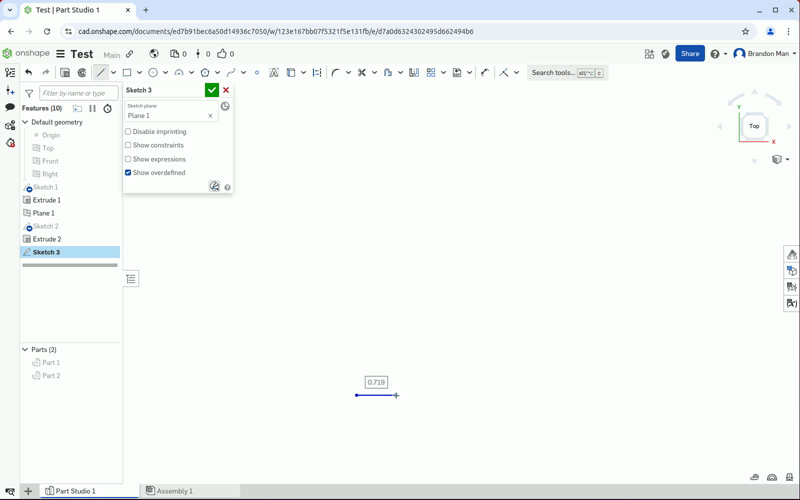
scroll(-6)
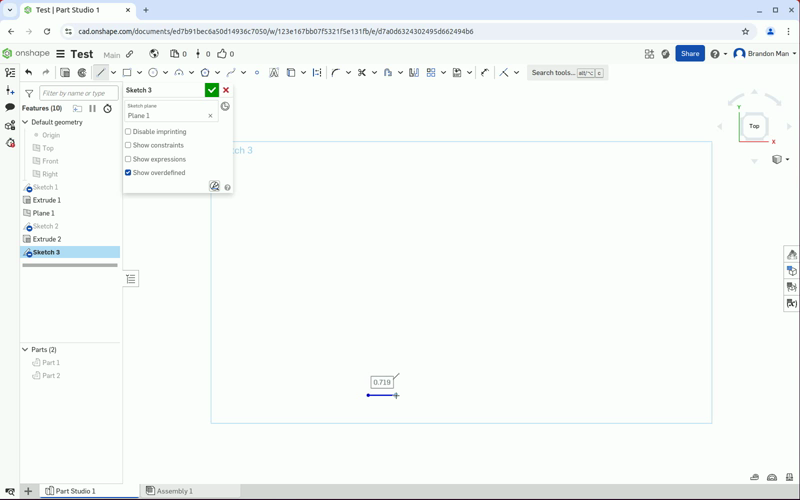
scroll(-6)
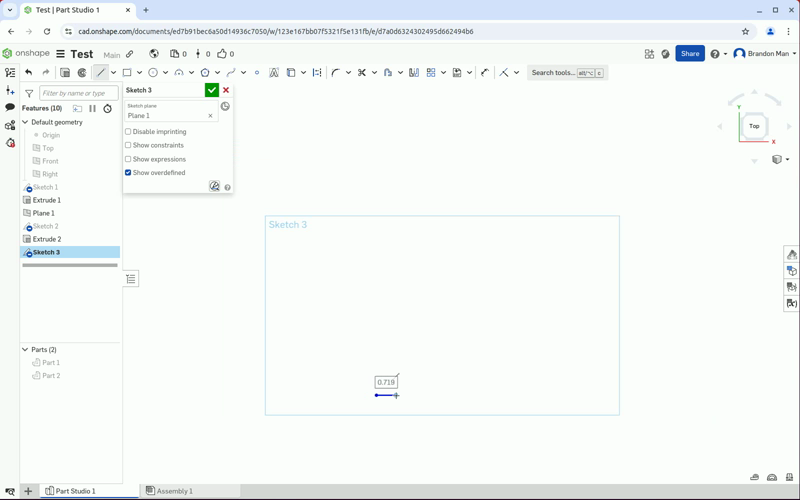
scroll(-6)
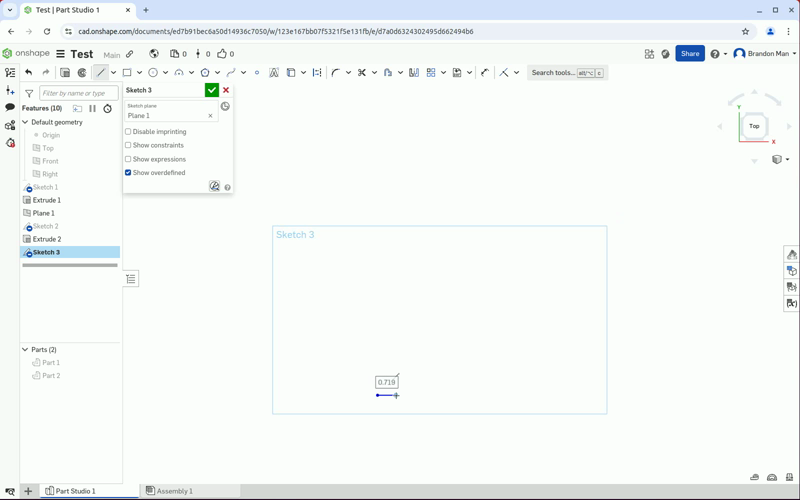
scroll(-6)
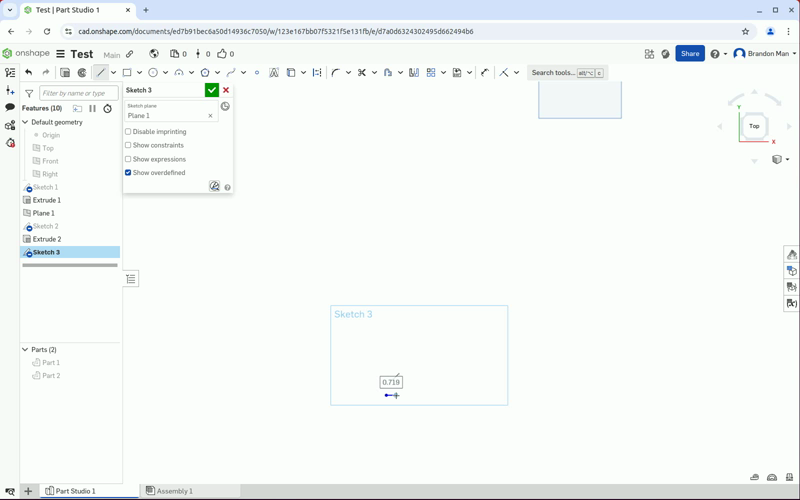
scroll(-6)
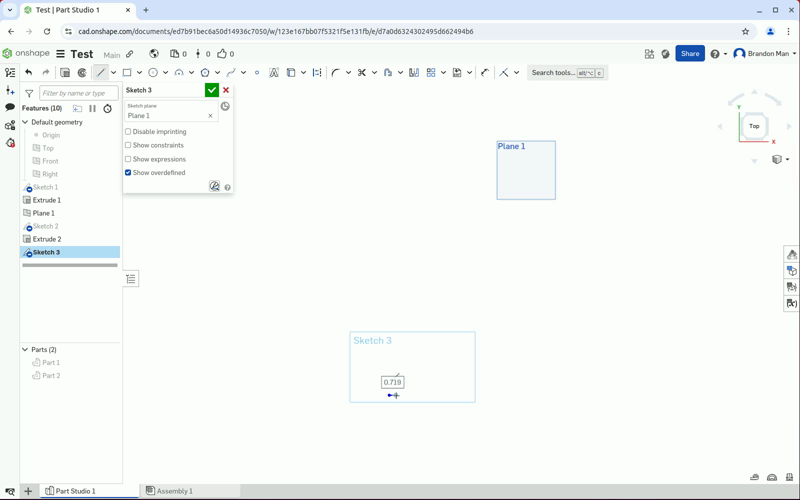
scroll(-6)
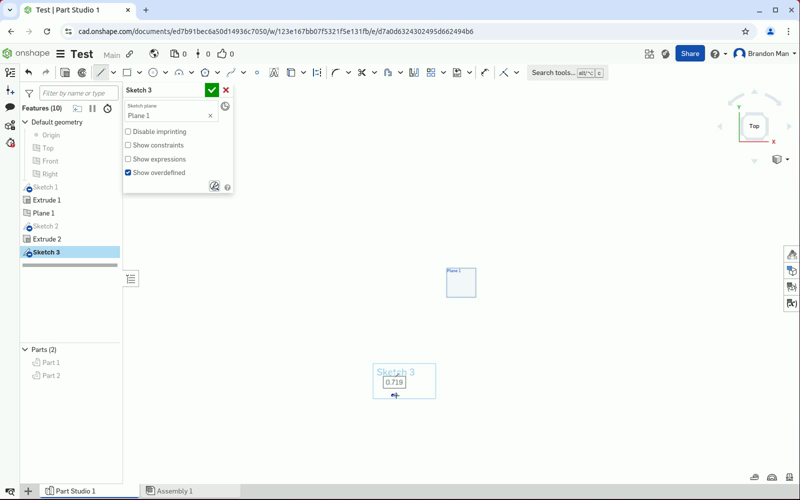
key_up(shift)
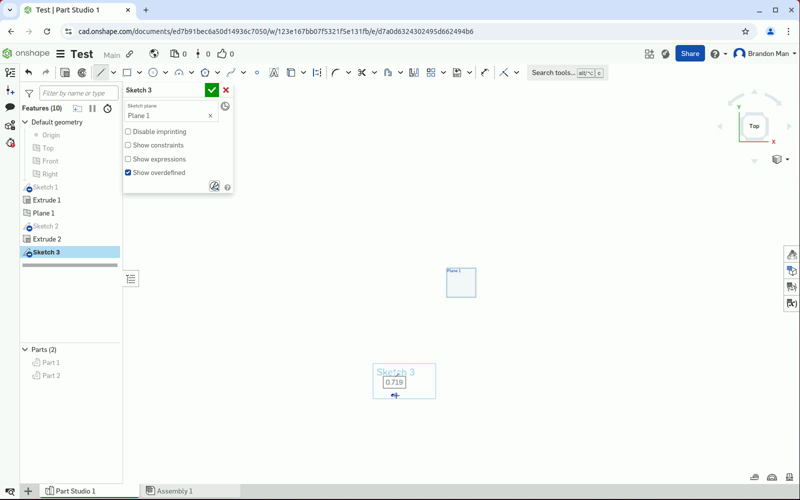
key_down(shift)
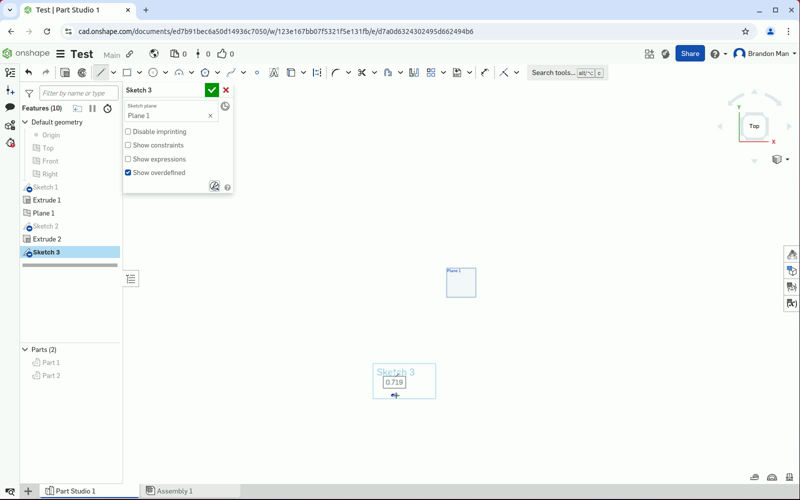
mouse_move(426, 395)
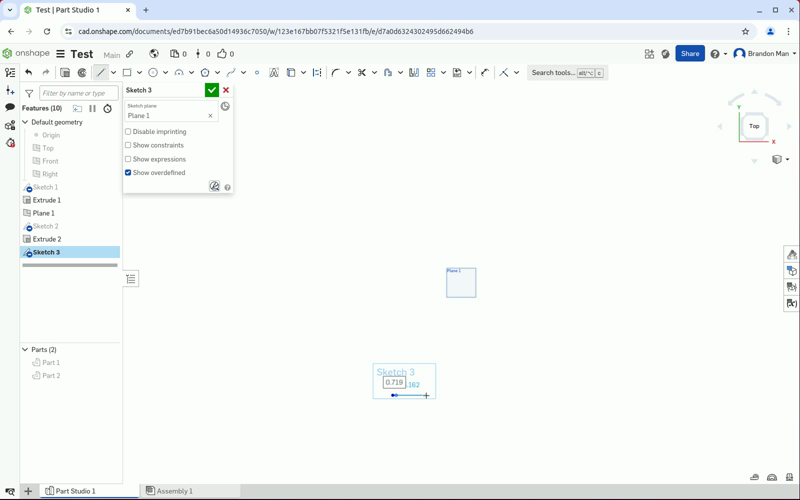
mouse_move(396, 391)
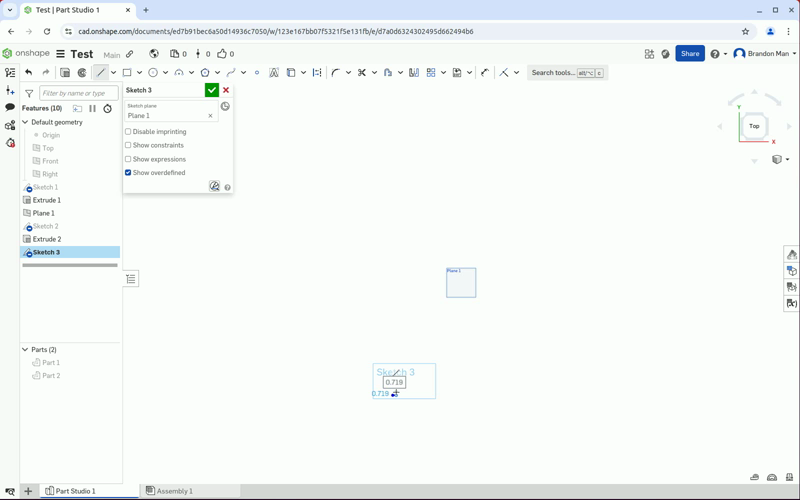
scroll(6)
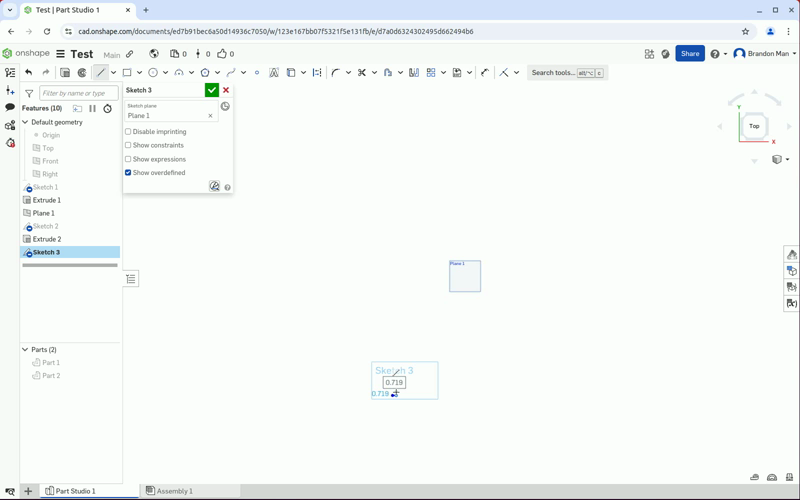
scroll(6)
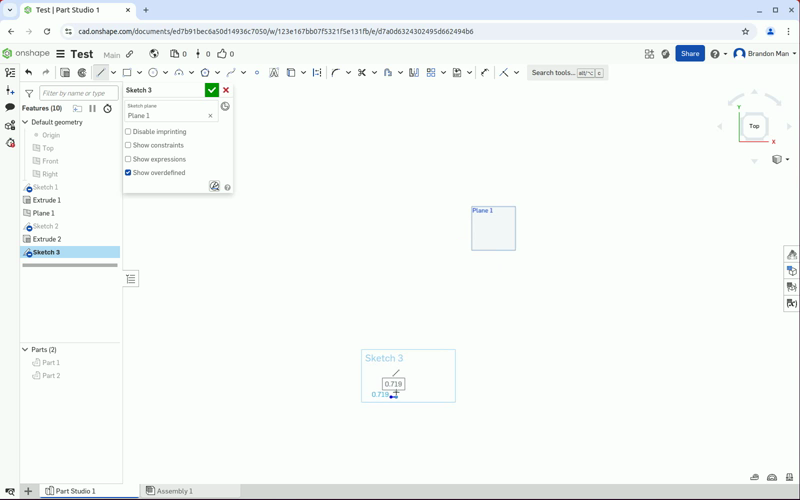
scroll(6)
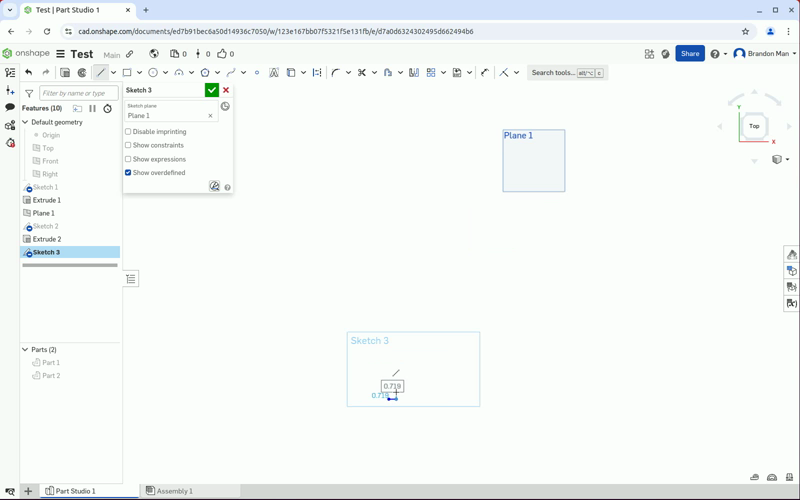
scroll(6)
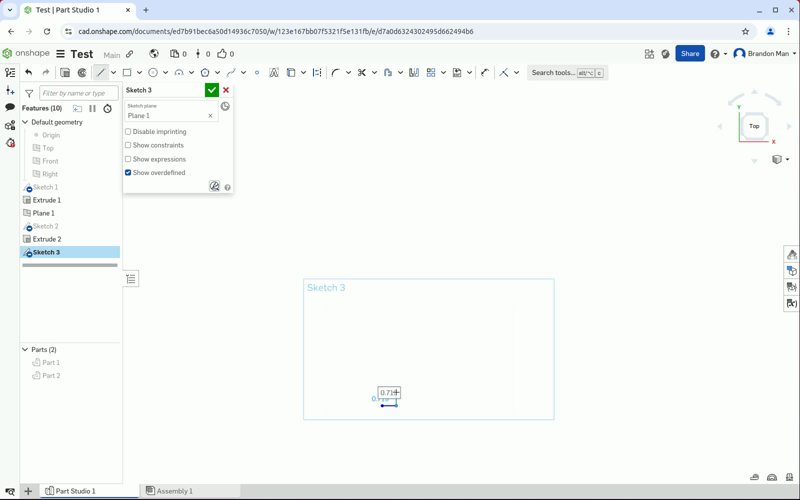
scroll(6)
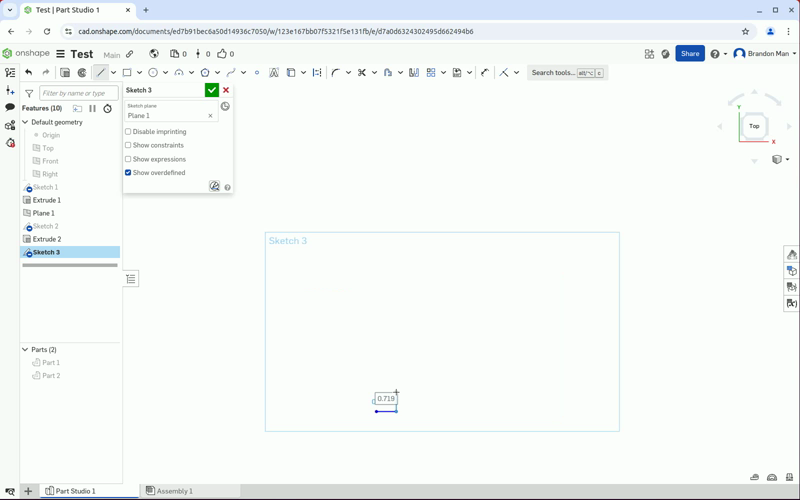
scroll(6)
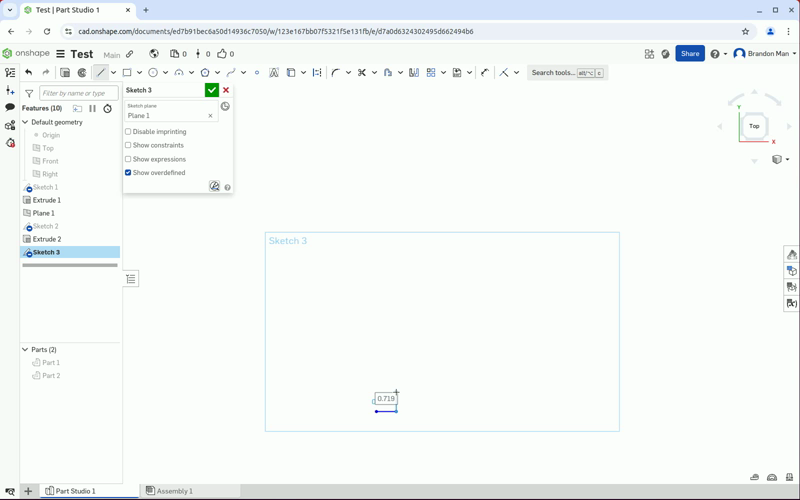
scroll(6)
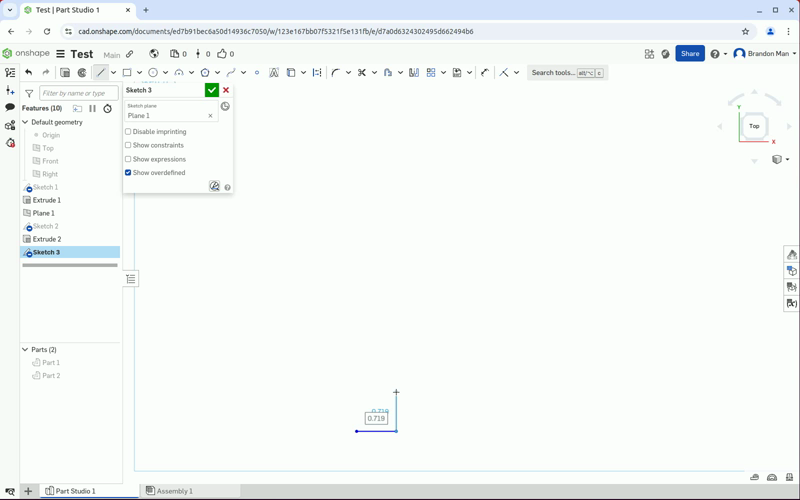
click(396, 391)
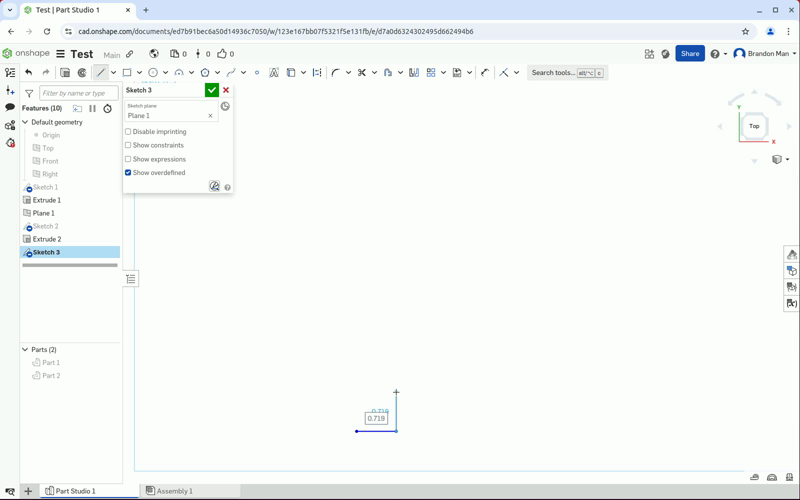
scroll(-6)
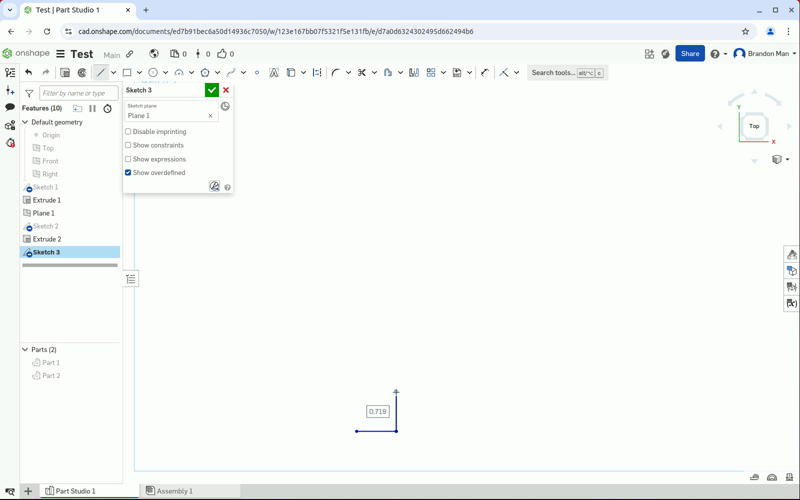
scroll(-6)
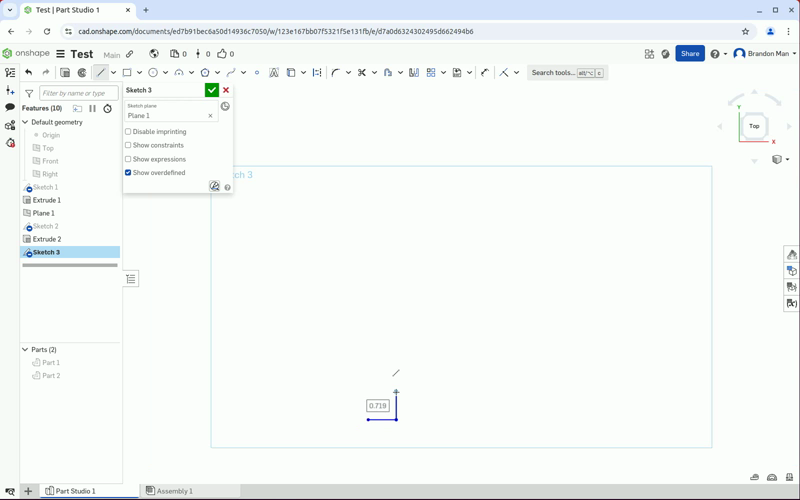
scroll(-6)
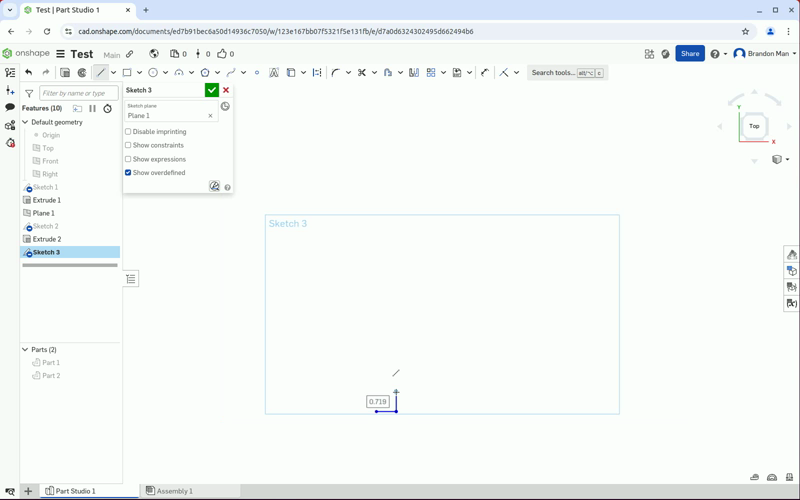
scroll(-6)
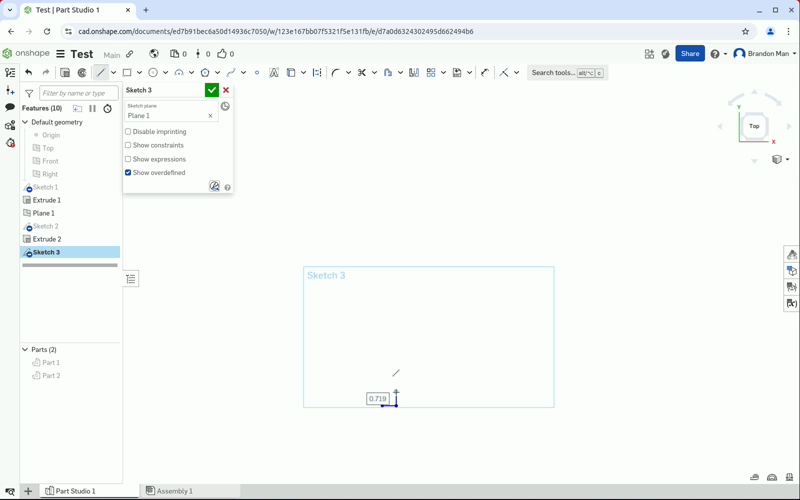
scroll(-6)
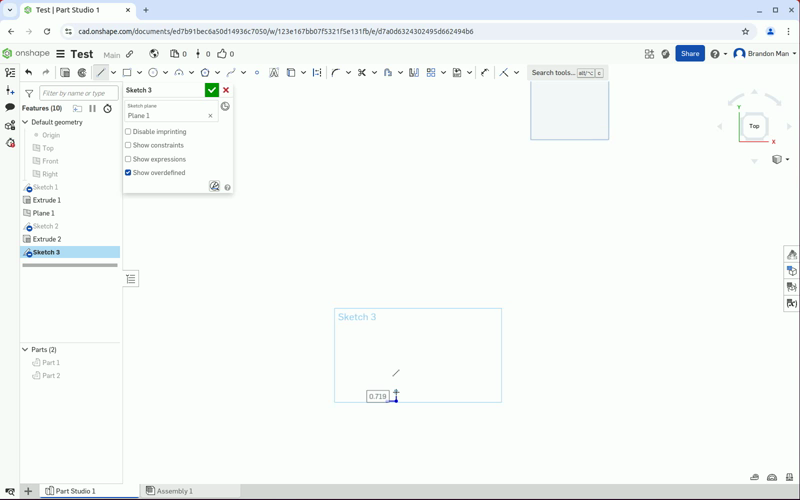
scroll(-6)
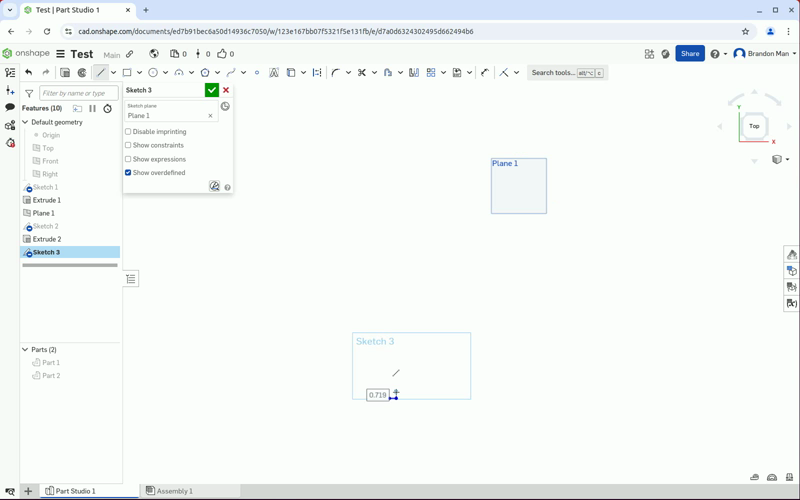
scroll(-6)
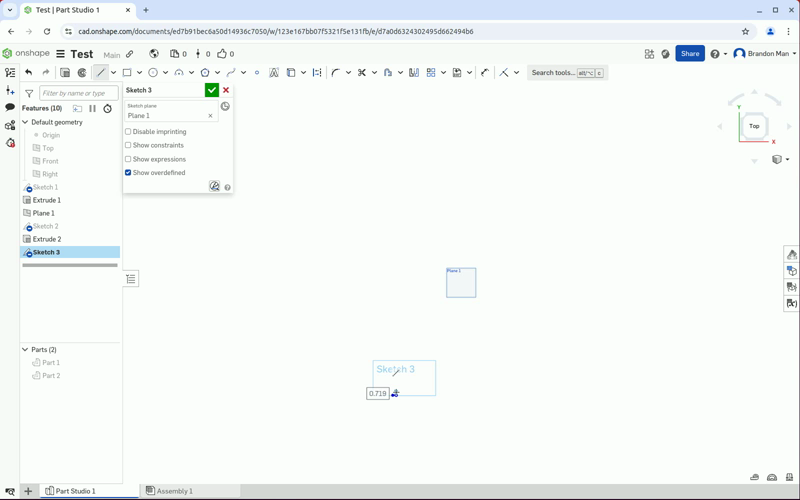
key_up(shift)
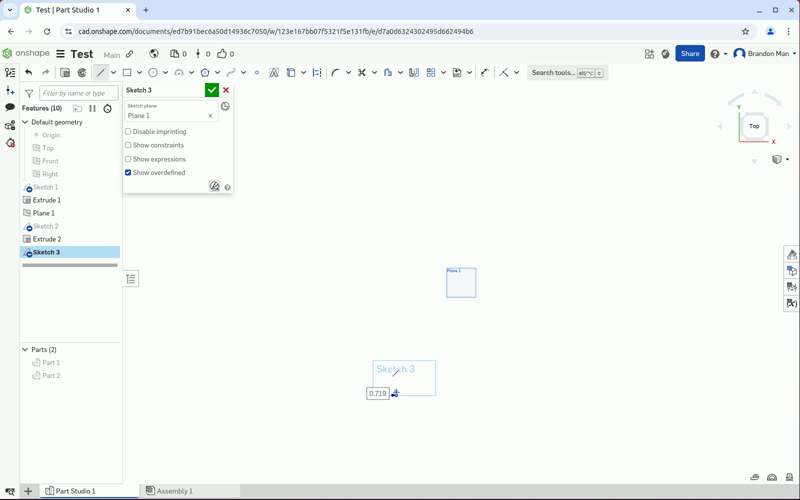
key_down(shift)
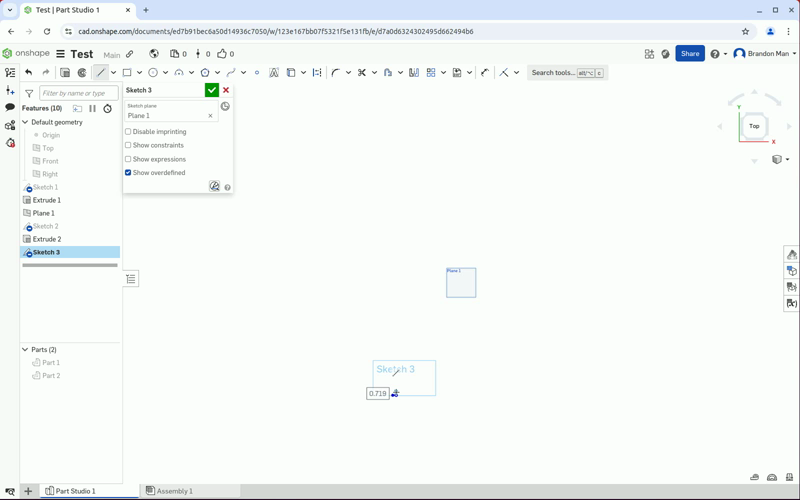
mouse_move(426, 391)
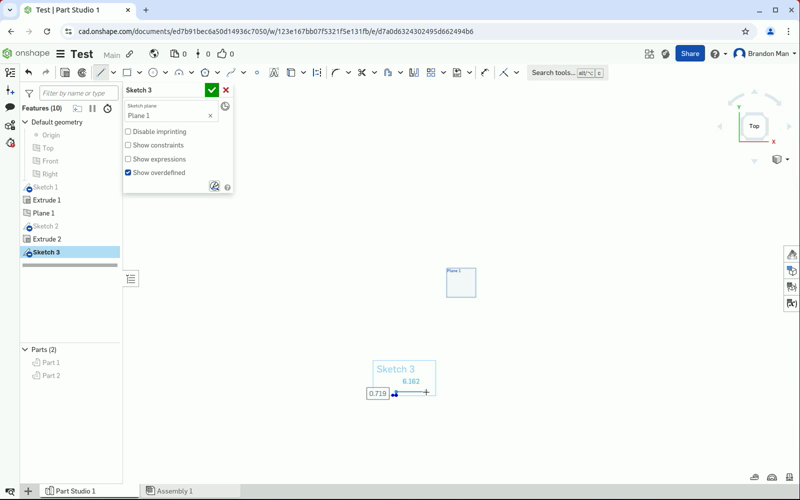
mouse_move(392, 391)
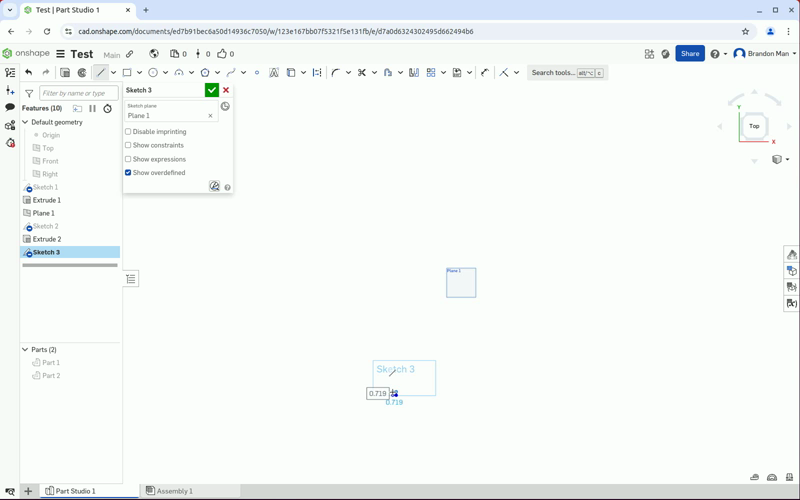
scroll(6)
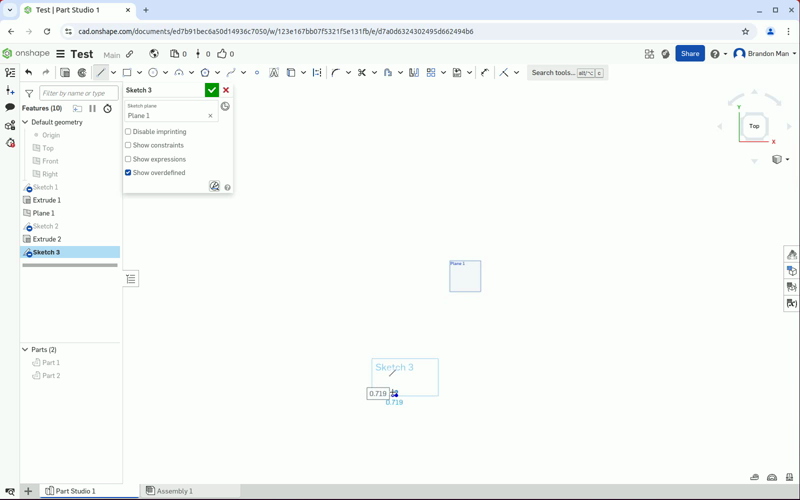
scroll(6)
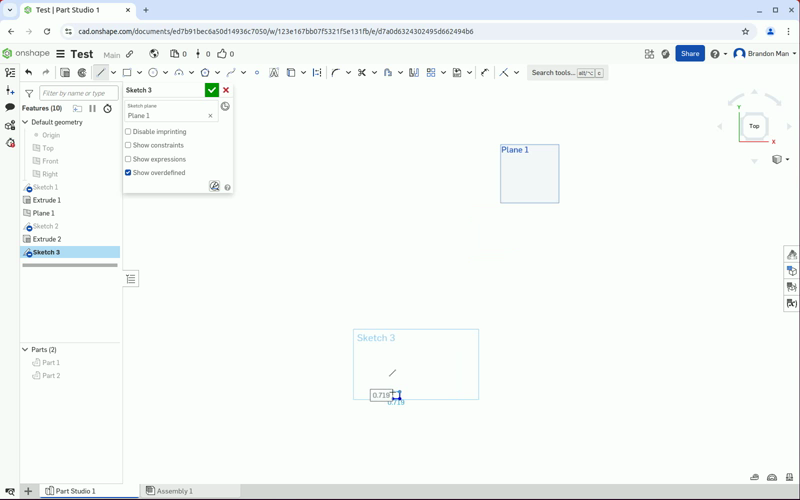
scroll(6)
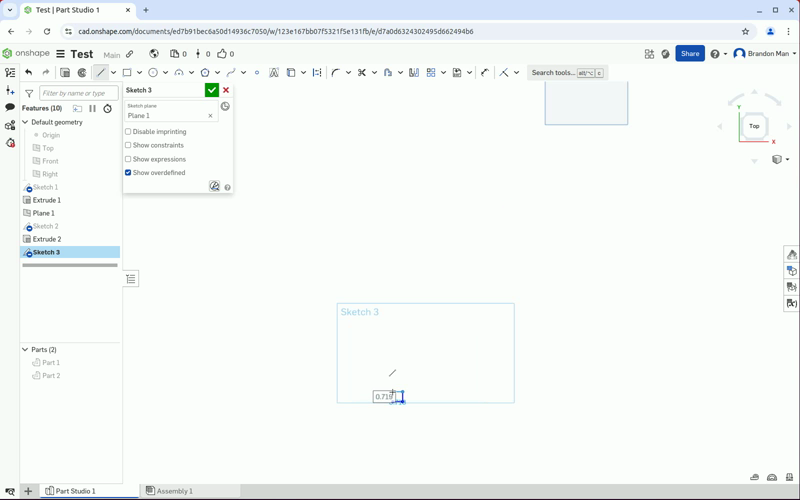
scroll(6)
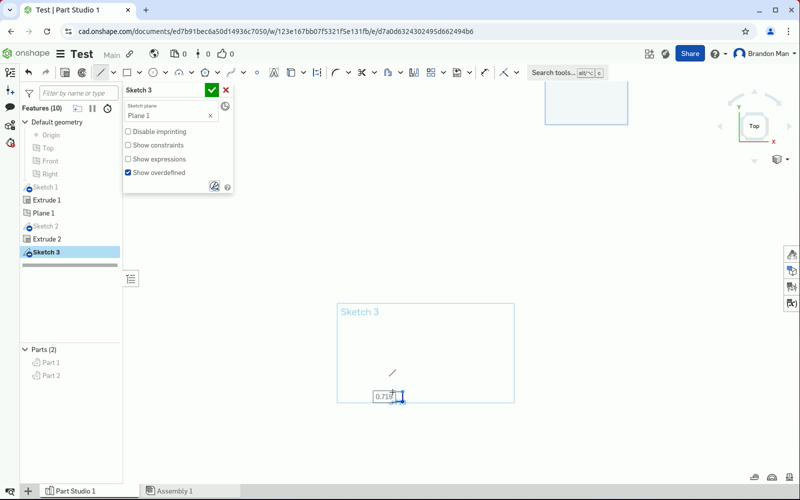
scroll(6)
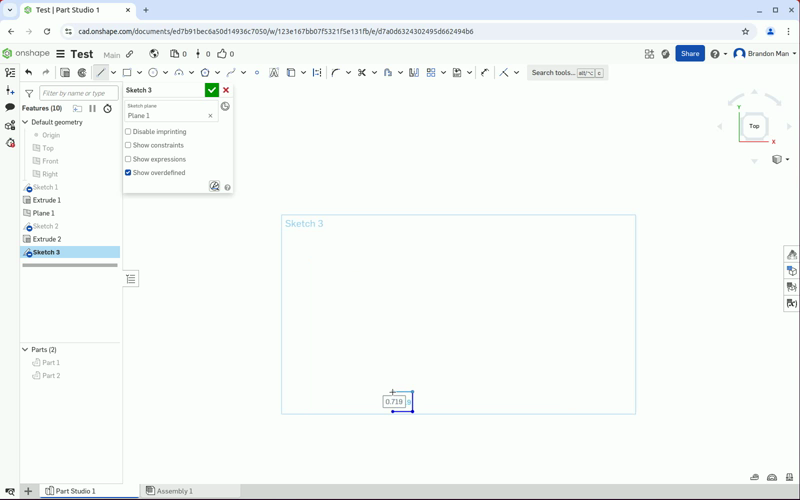
scroll(6)
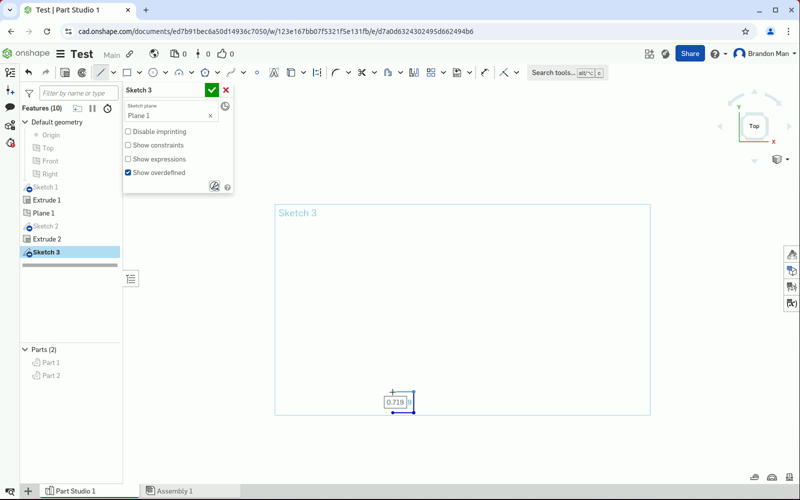
scroll(6)
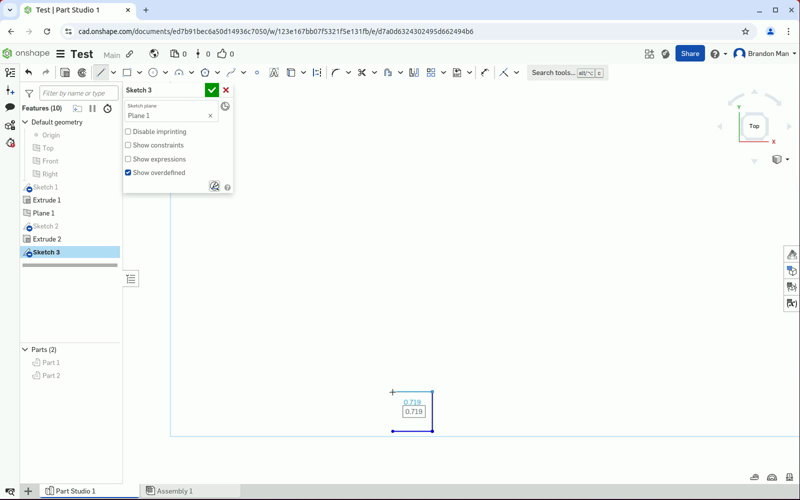
click(392, 391)
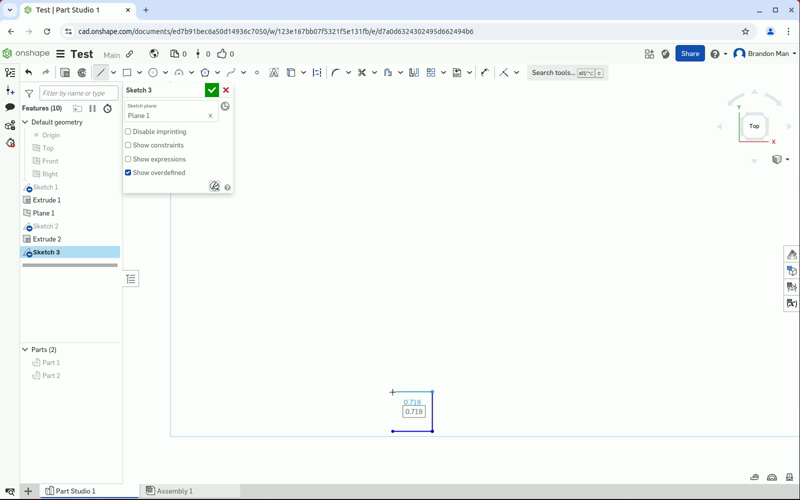
scroll(-6)
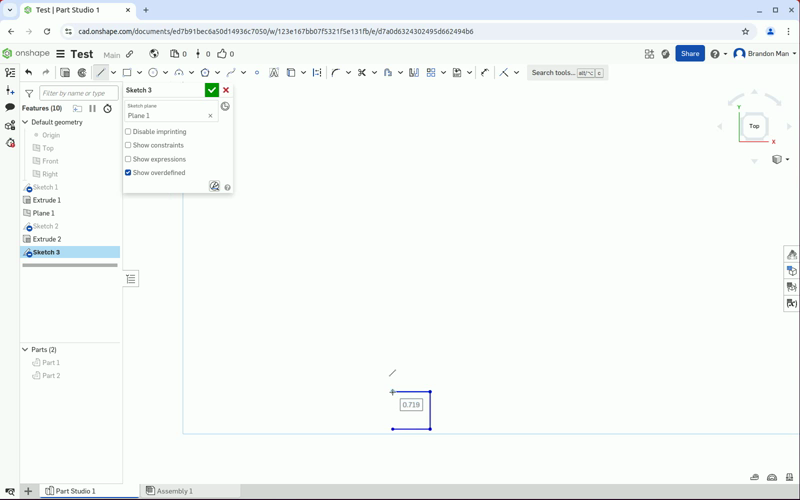
scroll(-6)
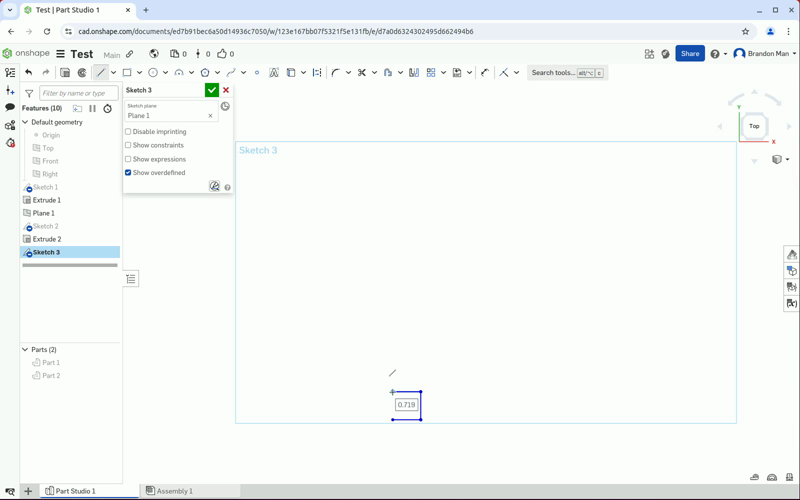
scroll(-6)
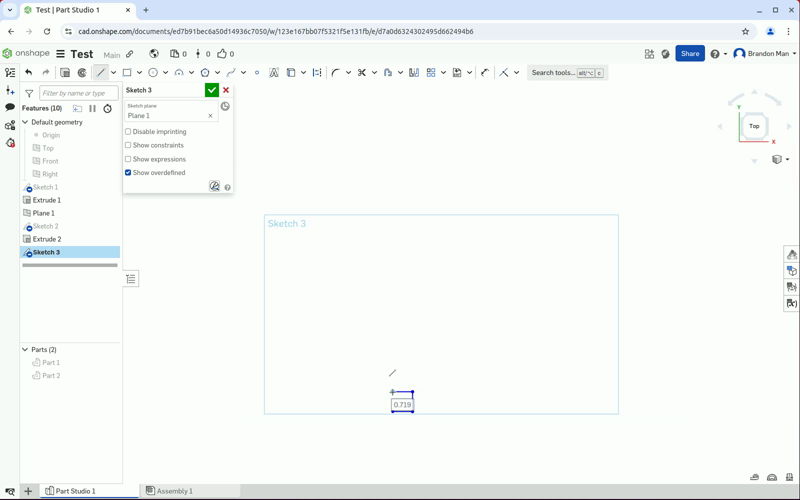
scroll(-6)
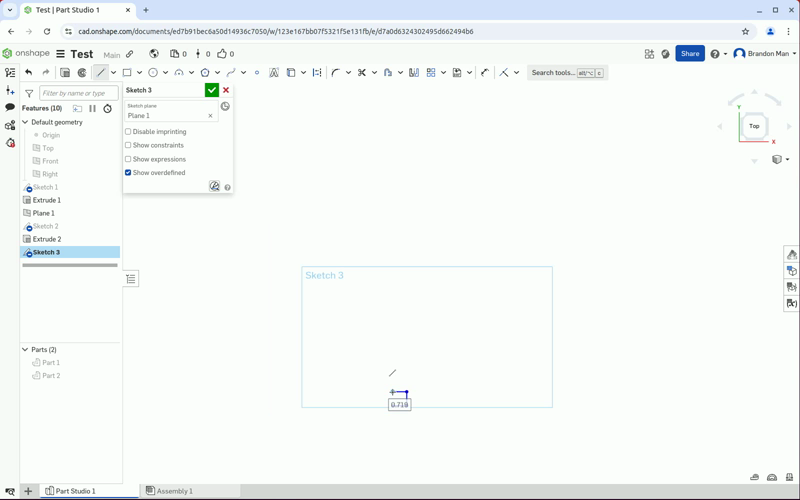
scroll(-6)
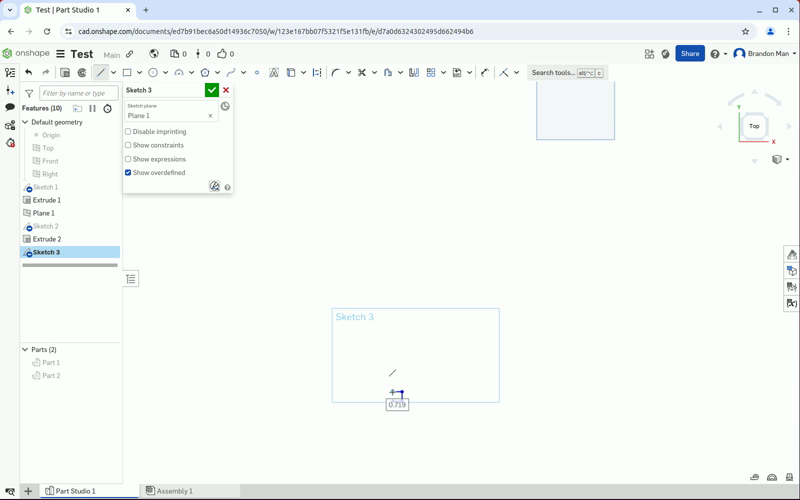
scroll(-6)
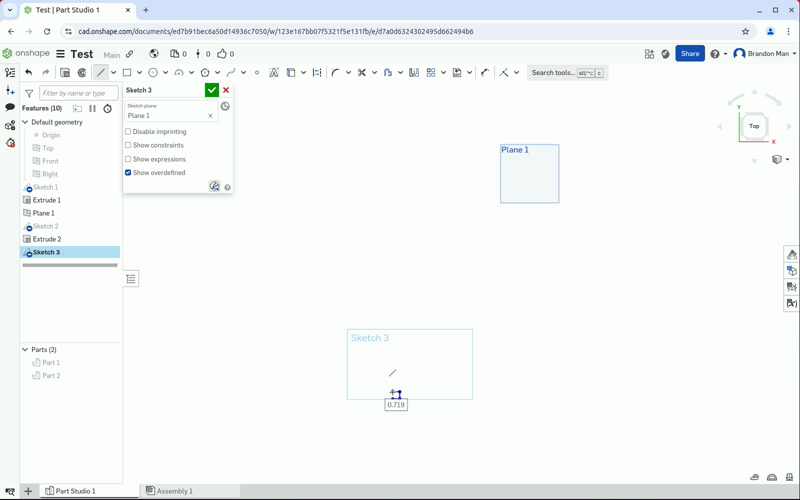
scroll(-6)
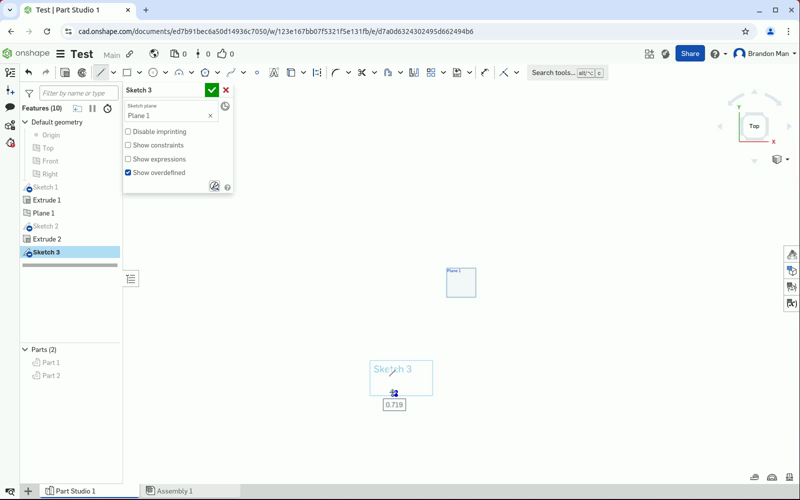
key_up(shift)
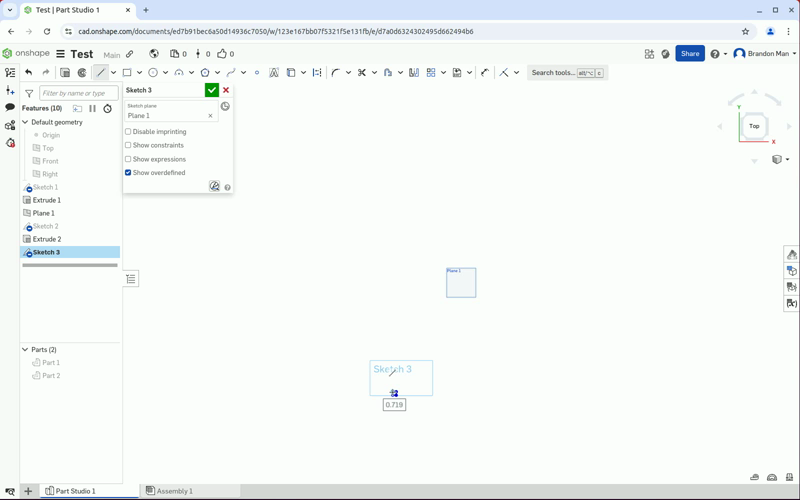
mouse_move(422, 391)
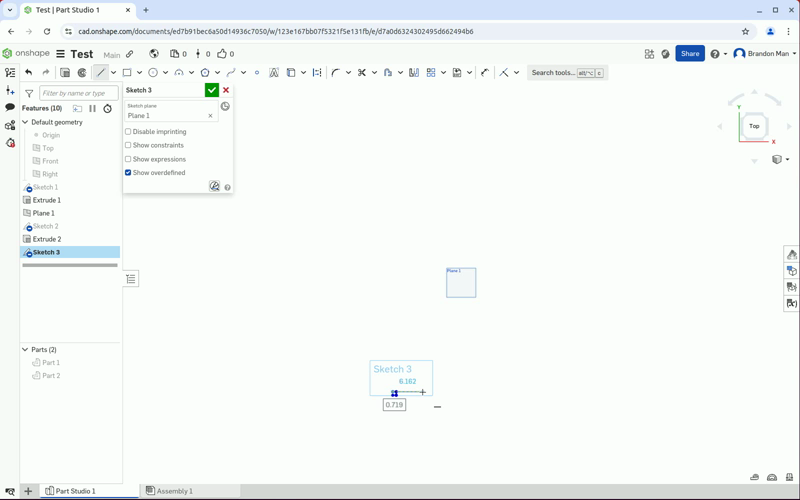
key_down(shift)
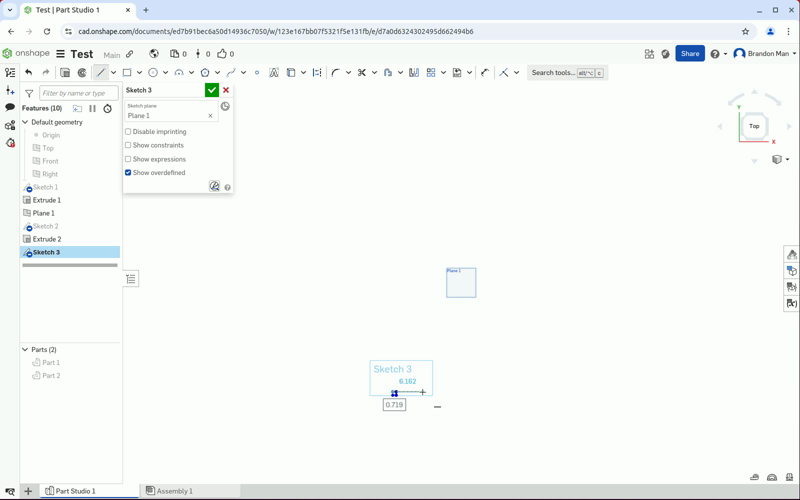
mouse_move(392, 395)
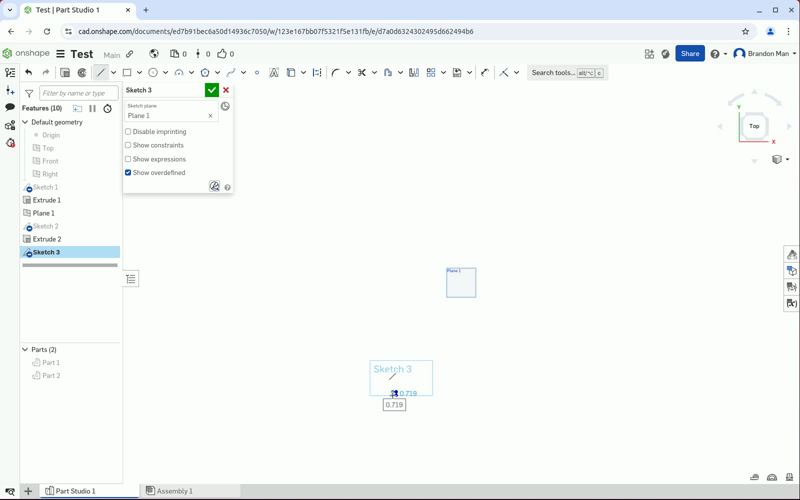
scroll(6)
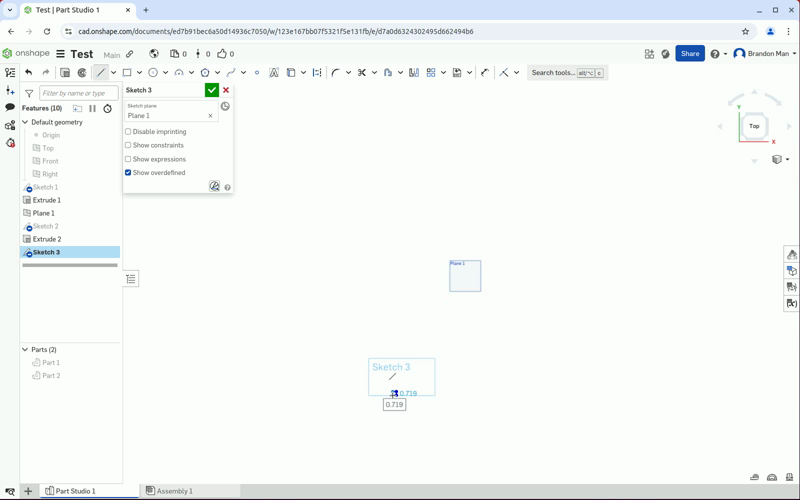
scroll(6)
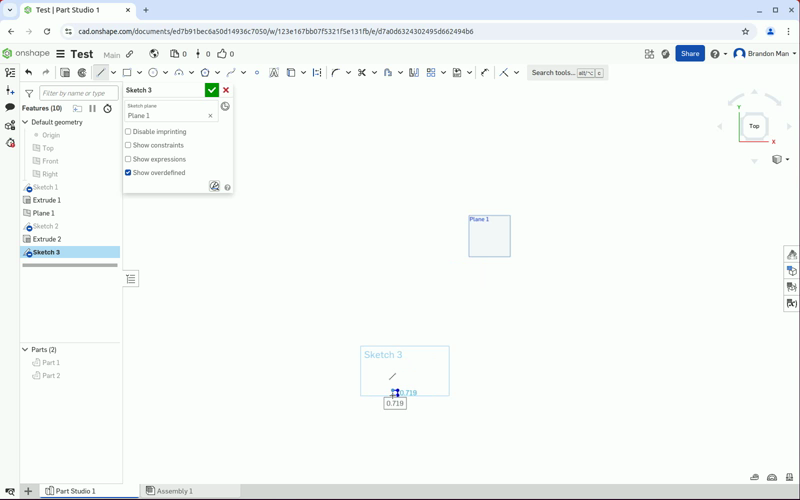
scroll(6)
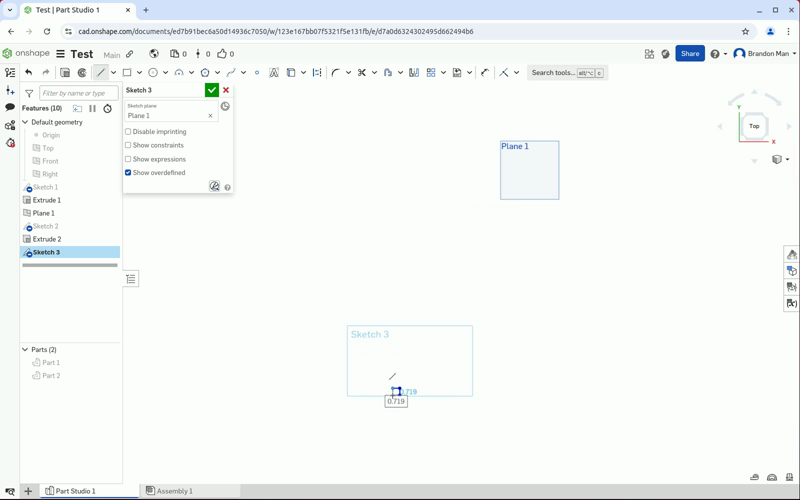
scroll(6)
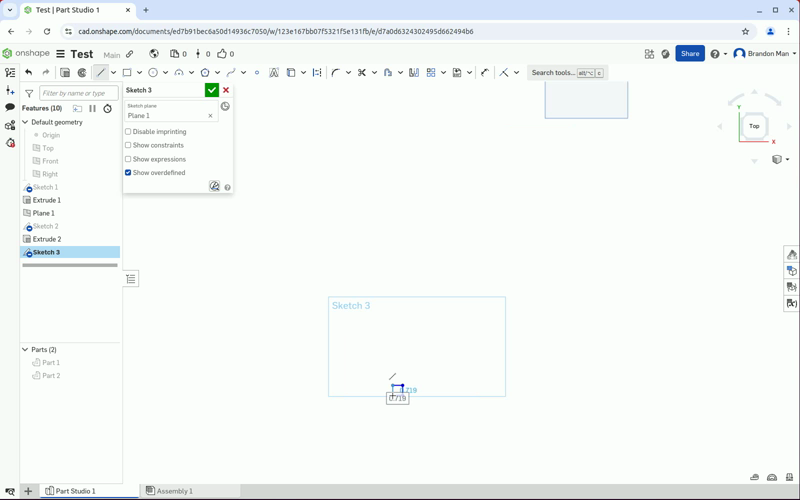
scroll(6)
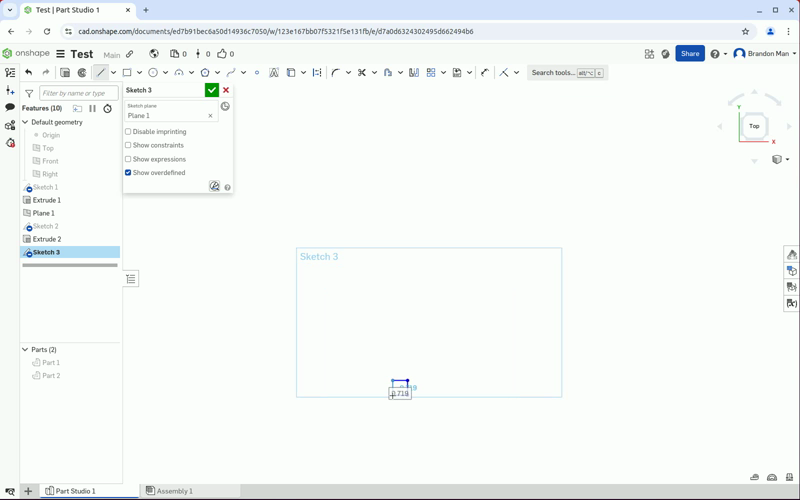
scroll(6)
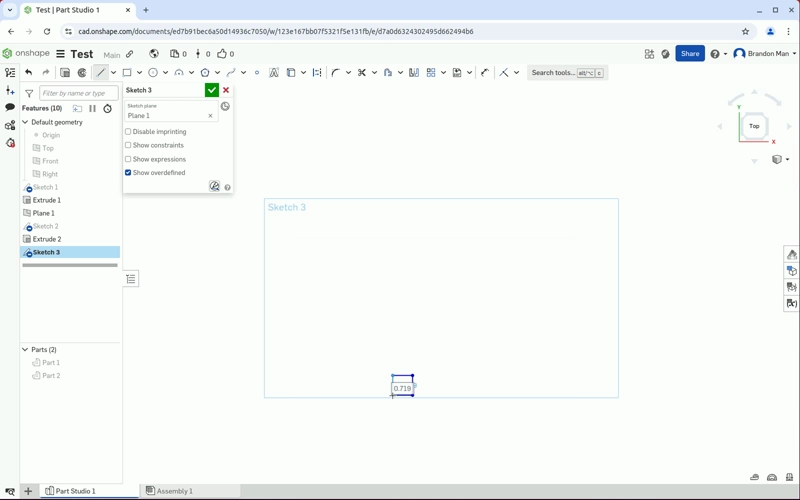
scroll(6)
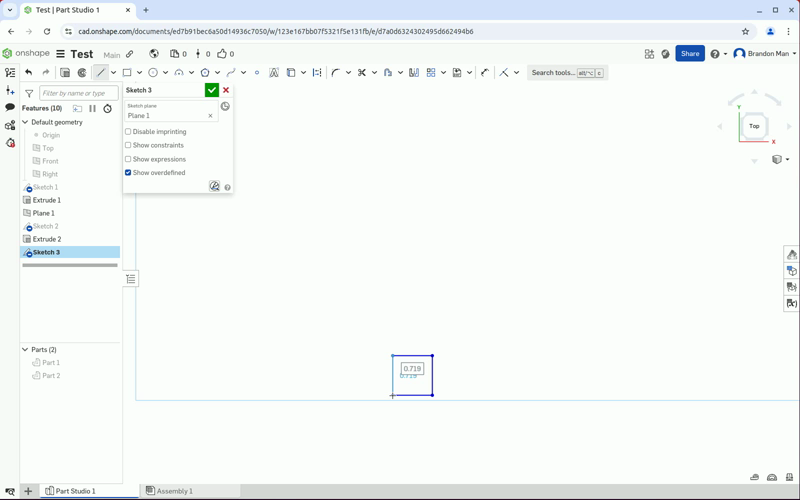
key_up(shift)
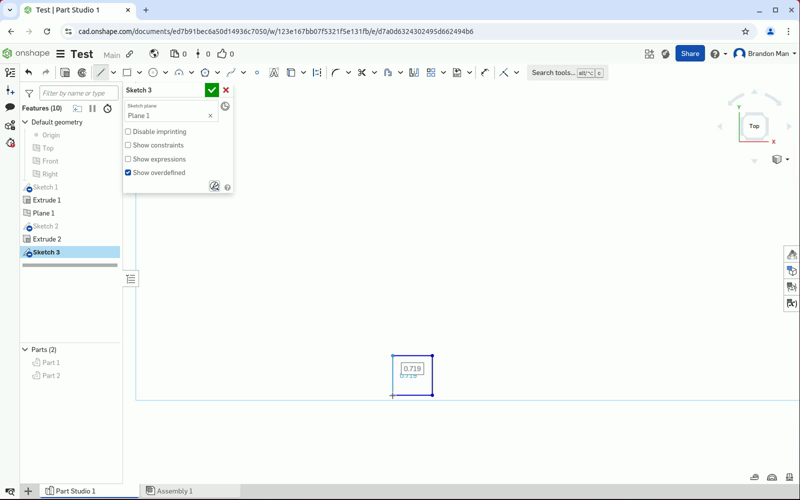
click(392, 395)
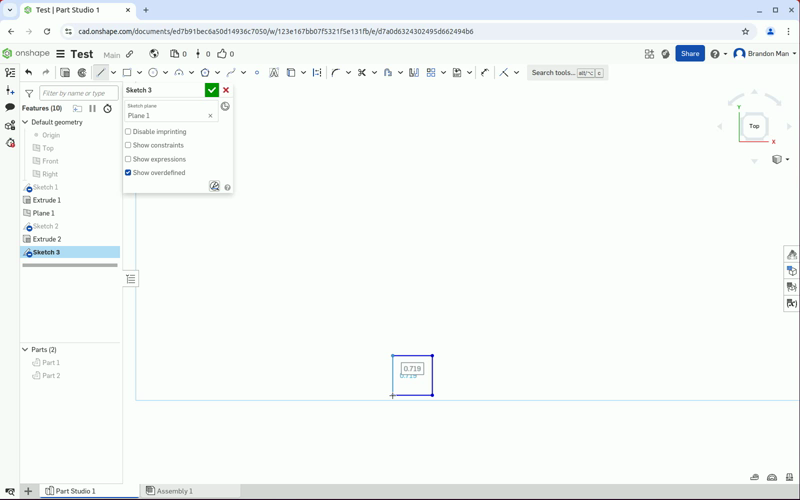
scroll(-6)
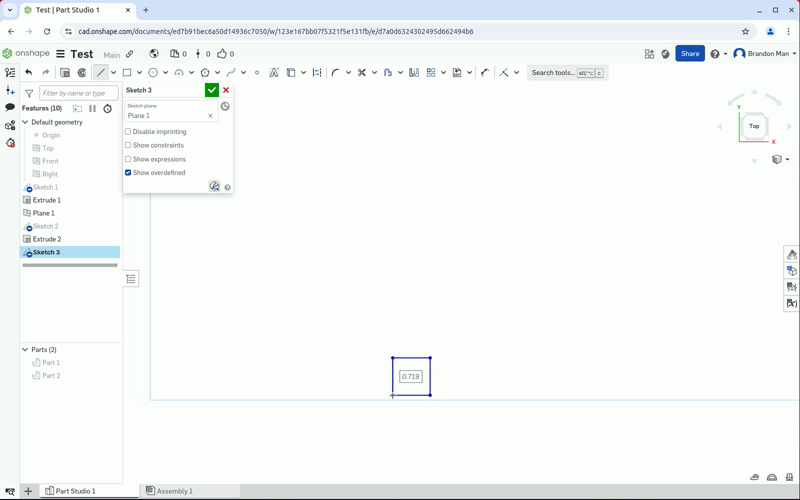
scroll(-6)
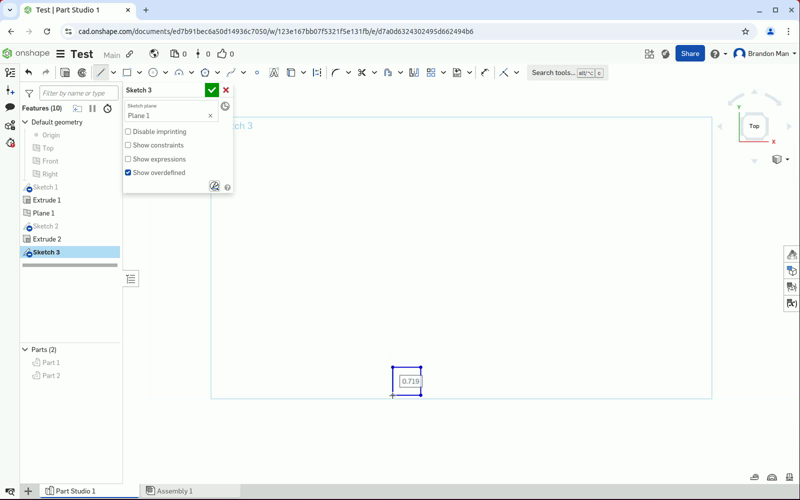
scroll(-6)
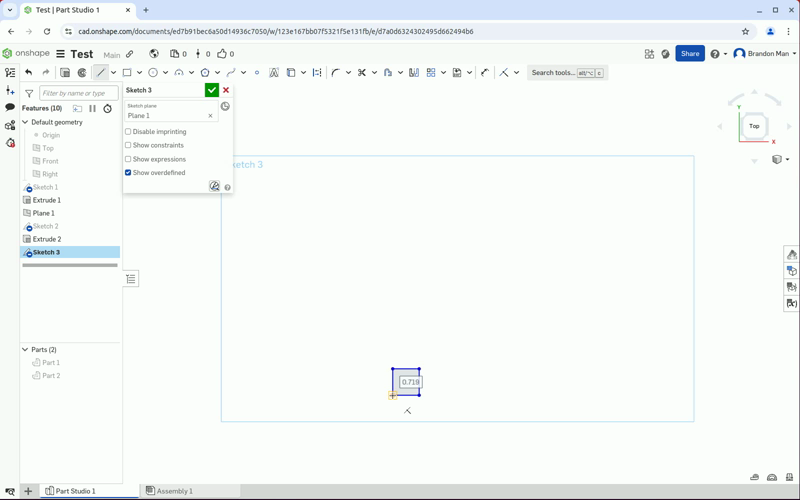
scroll(-6)
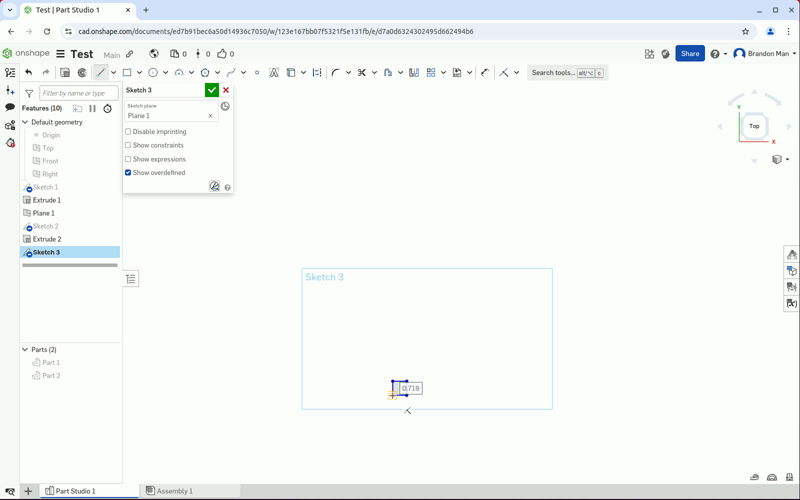
scroll(-6)
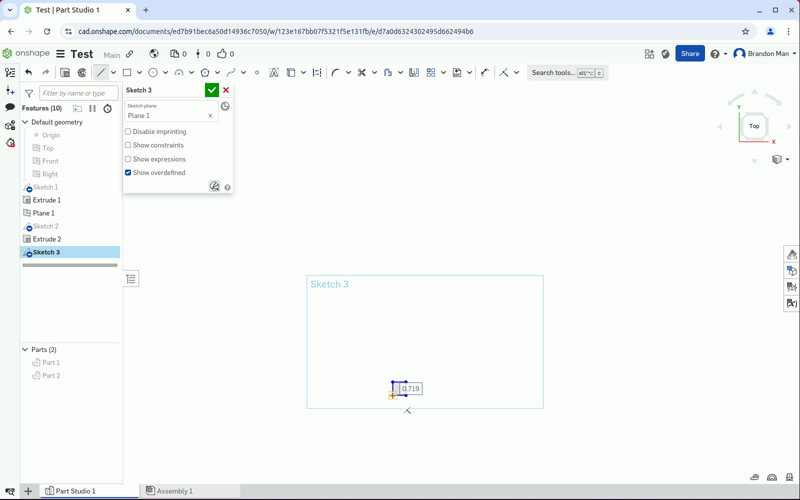
scroll(-6)
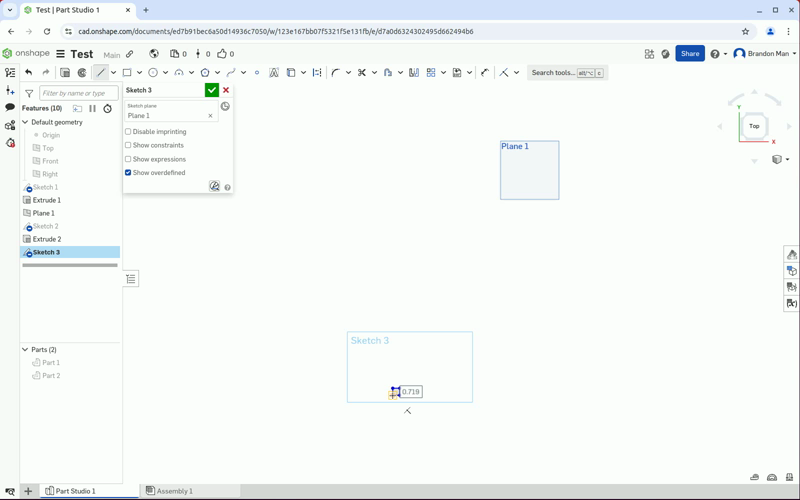
scroll(-6)
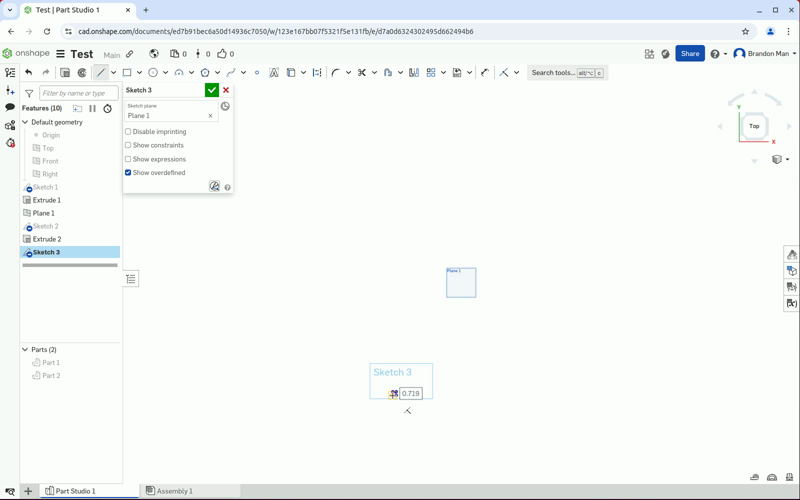
key(esc)
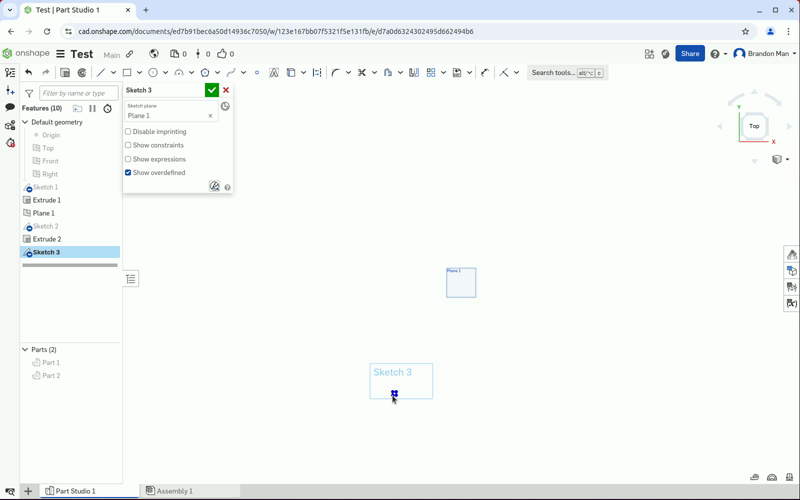
mouse_move(395, 391)
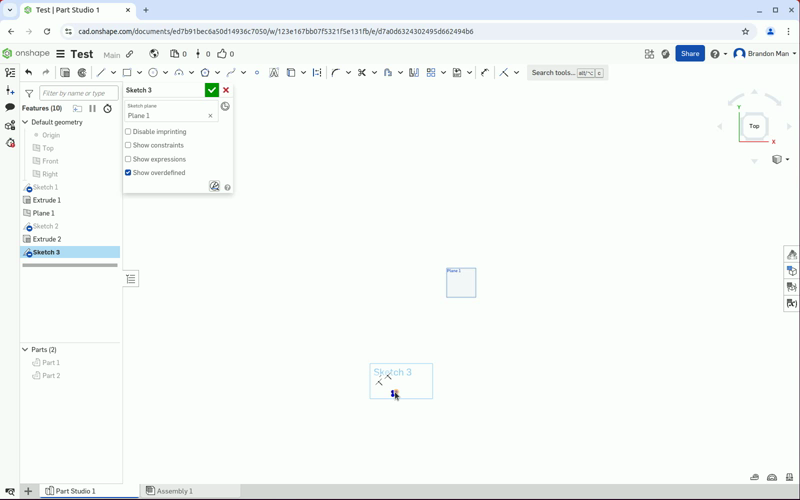
scroll(6)
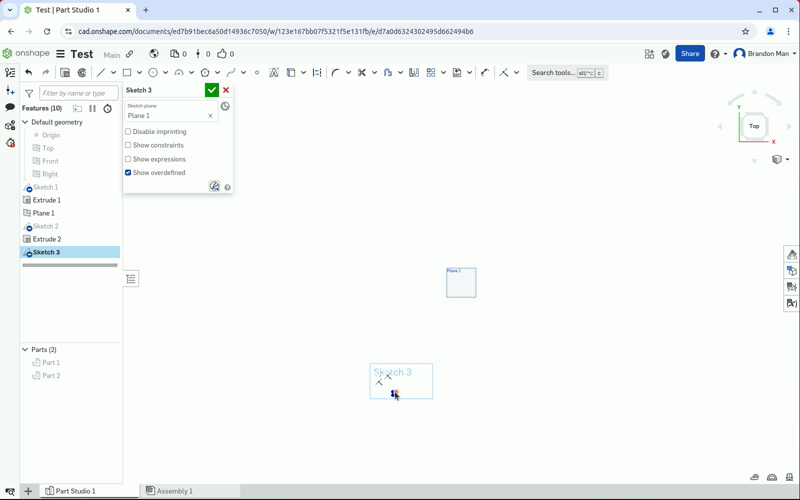
scroll(6)
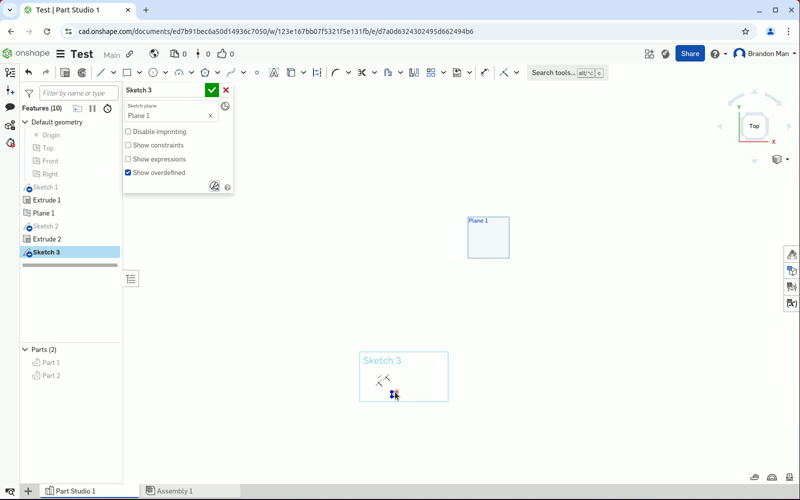
scroll(6)
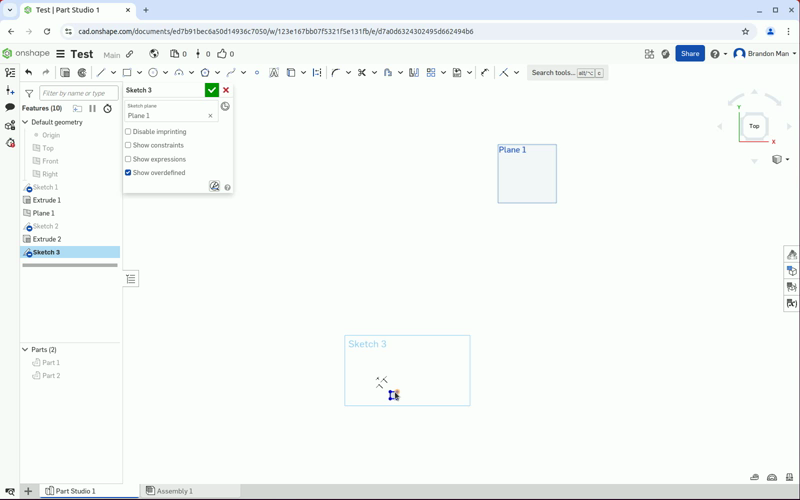
scroll(6)
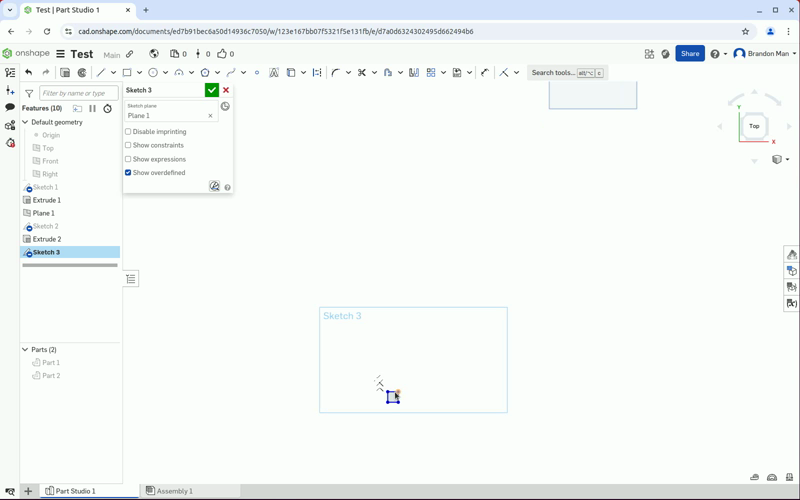
scroll(6)
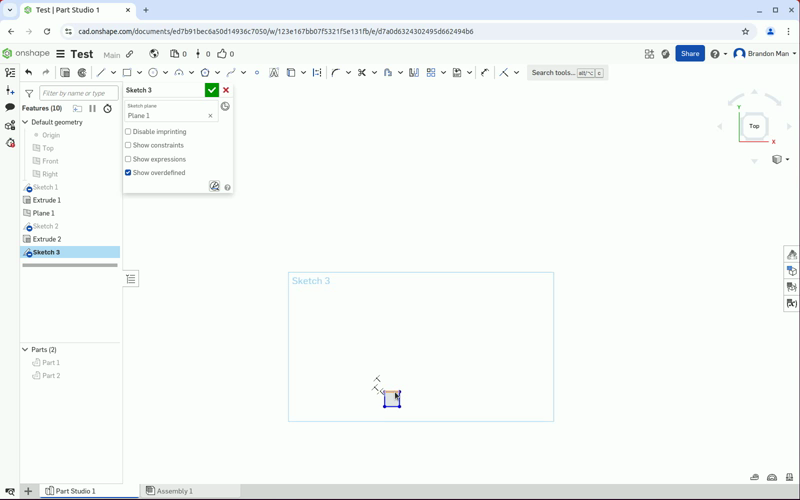
scroll(6)
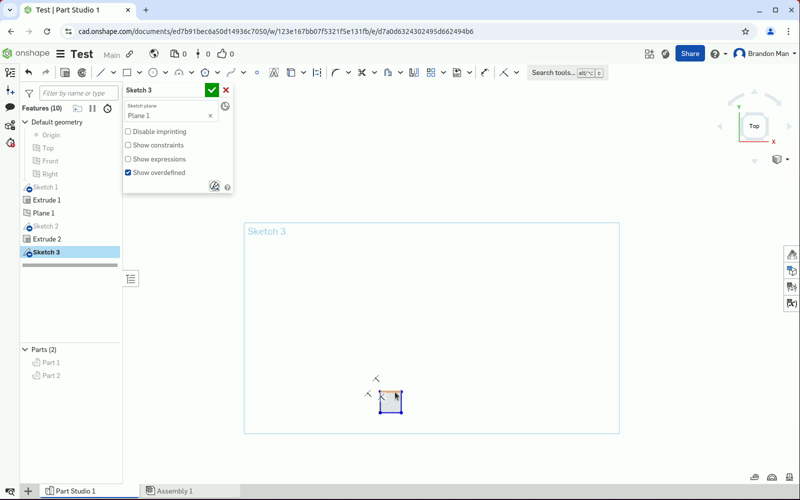
scroll(6)
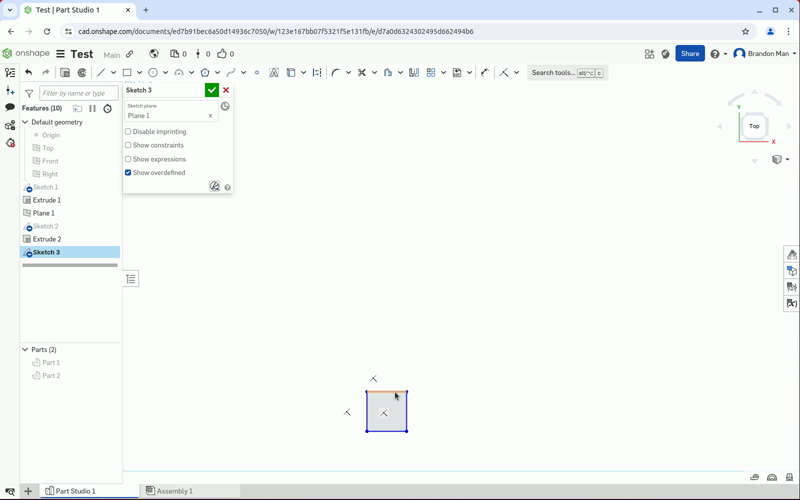
click(395, 391)
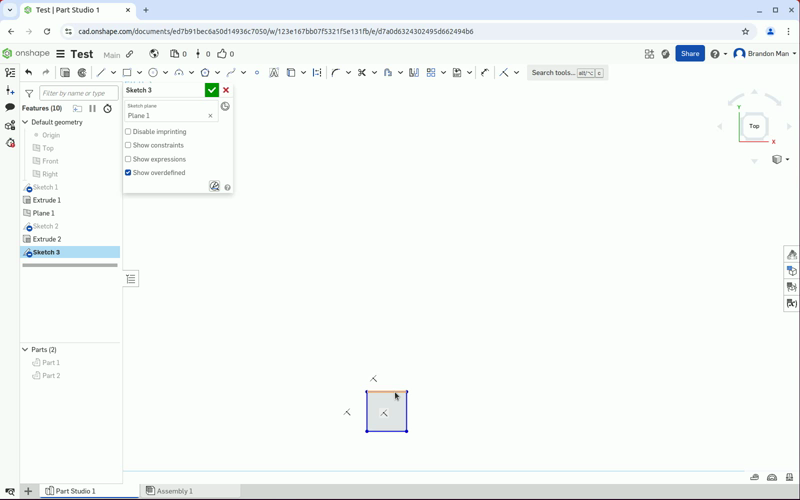
scroll(-6)
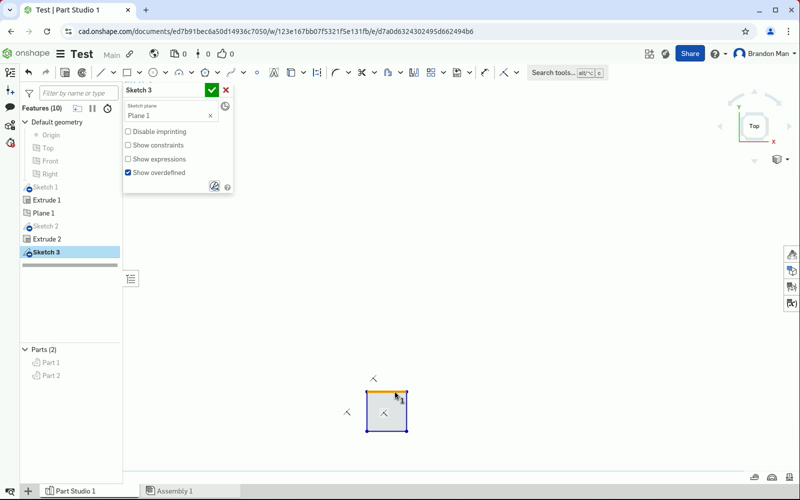
scroll(-6)
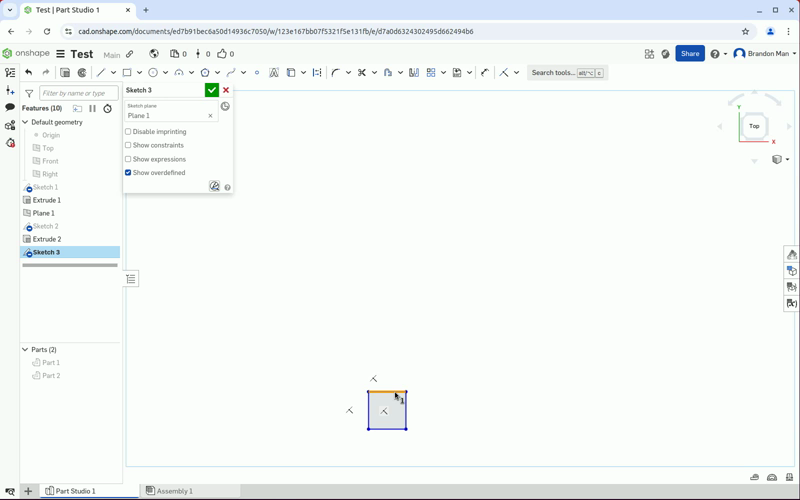
scroll(-6)
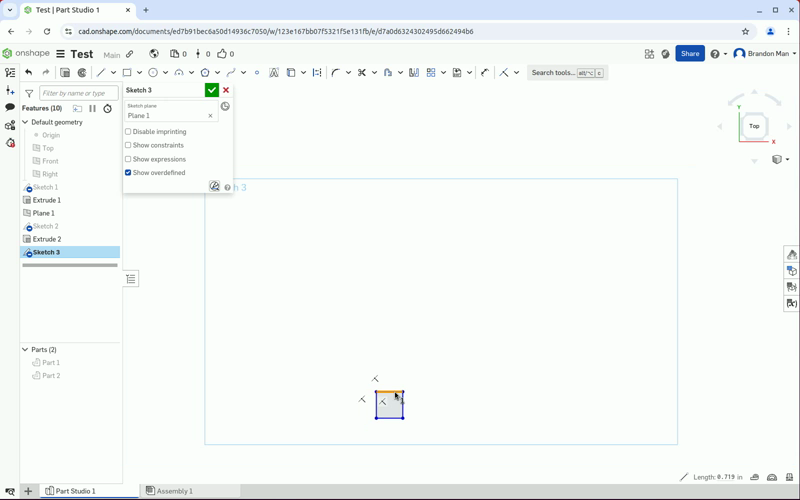
scroll(-6)
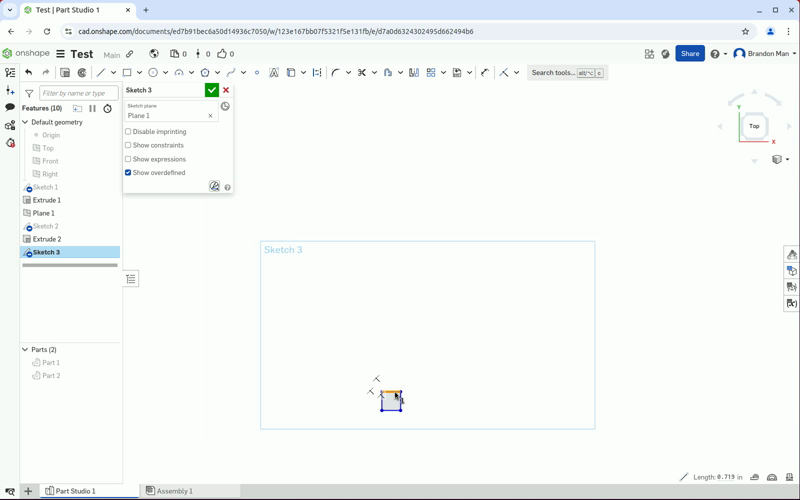
scroll(-6)
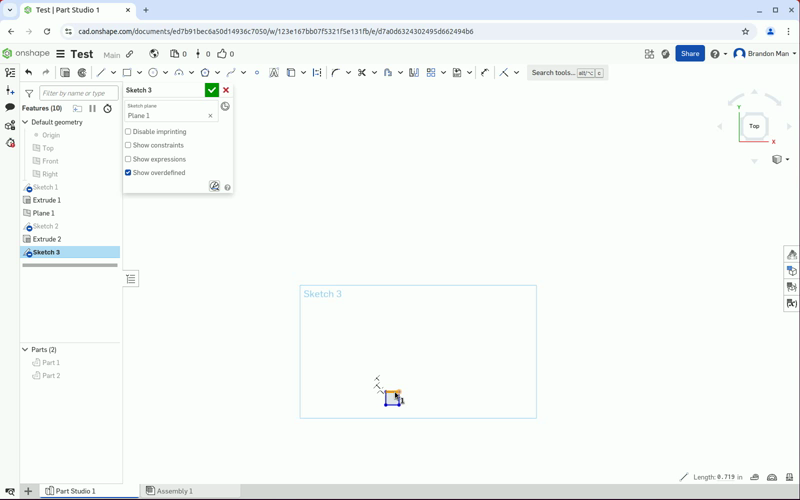
scroll(-6)
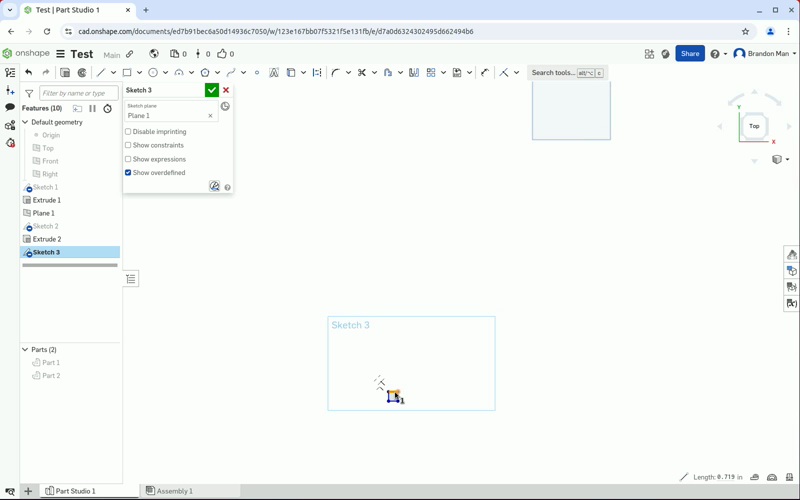
scroll(-6)
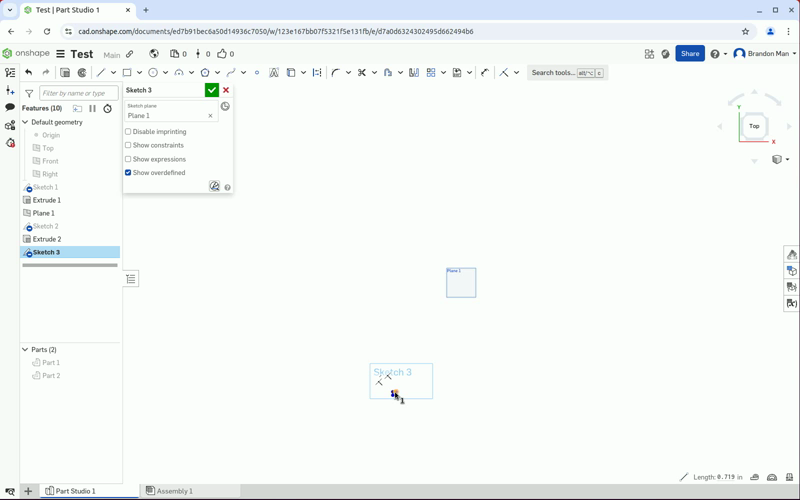
mouse_move(73, 352)
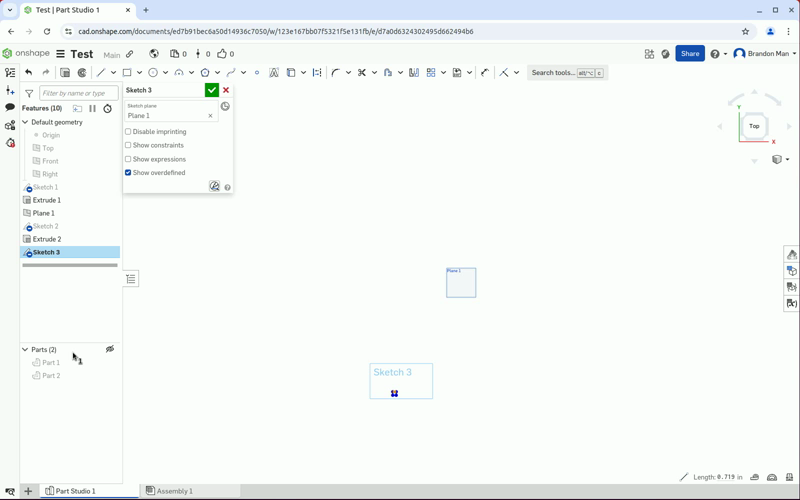
key(shift+y)
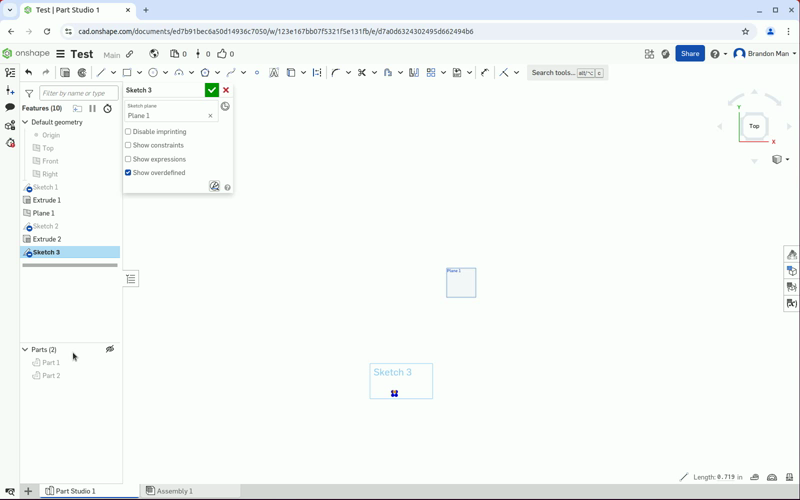
key(shift+e)
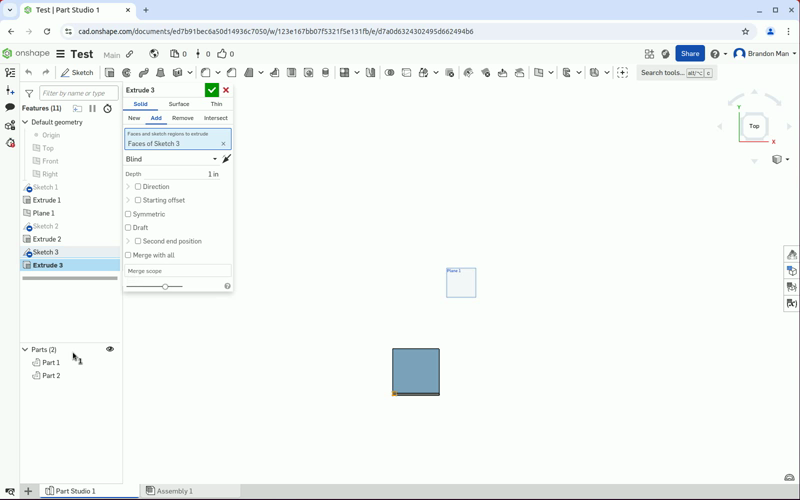
mouse_move(143, 106)
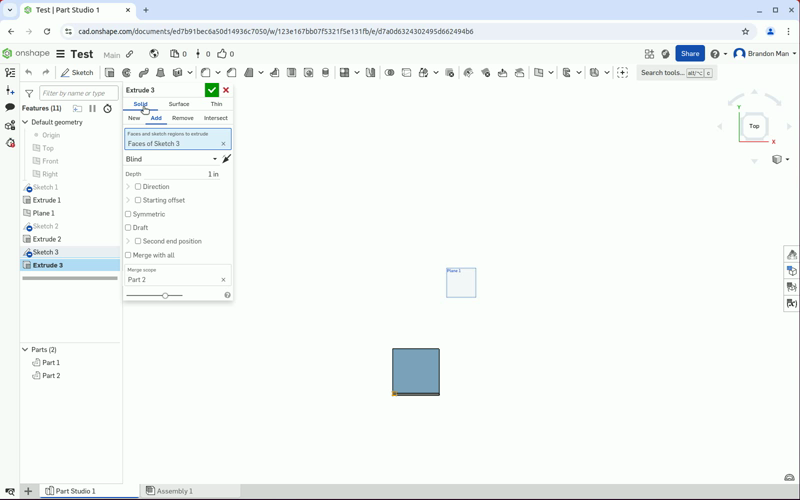
click(143, 106)
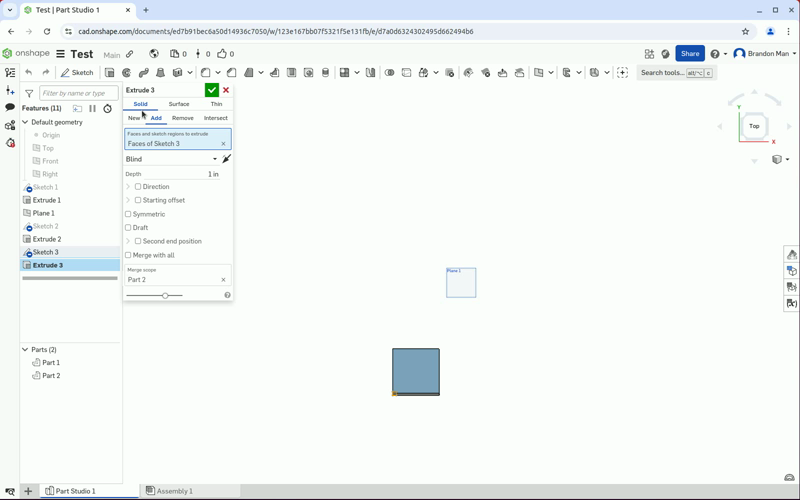
mouse_move(137, 120)
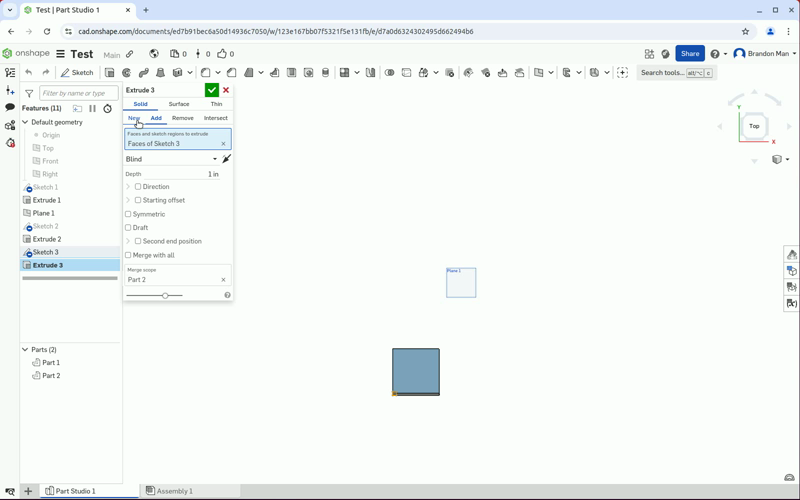
click(137, 120)
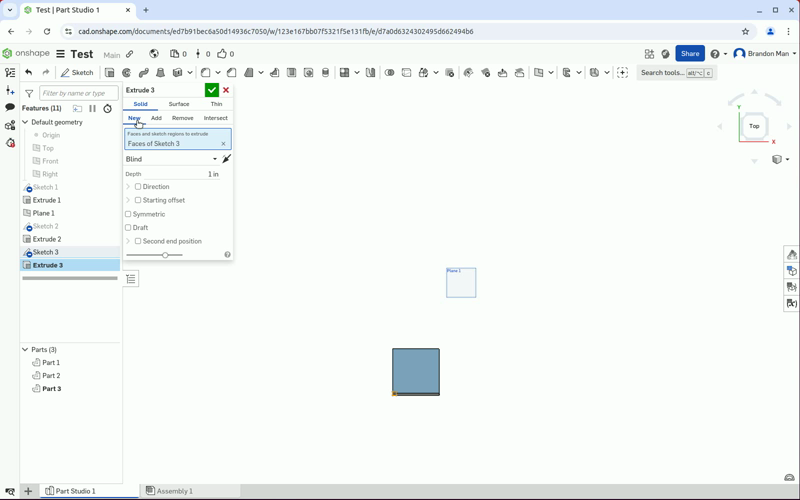
key(tab, 4)
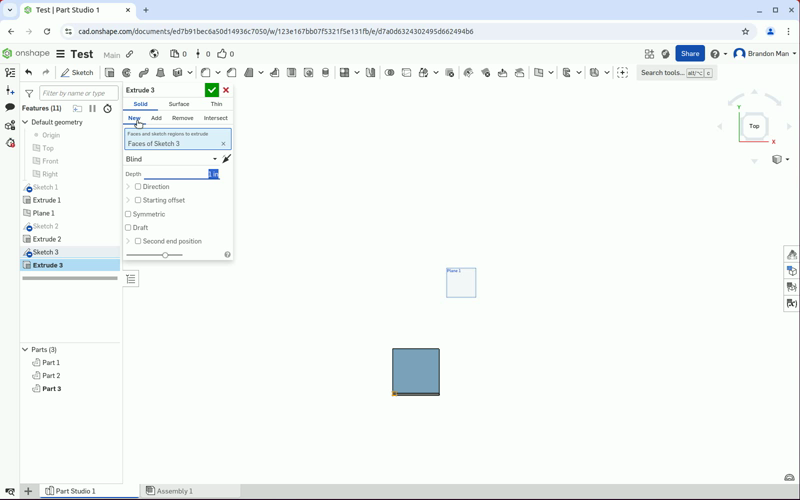
text(2.889)
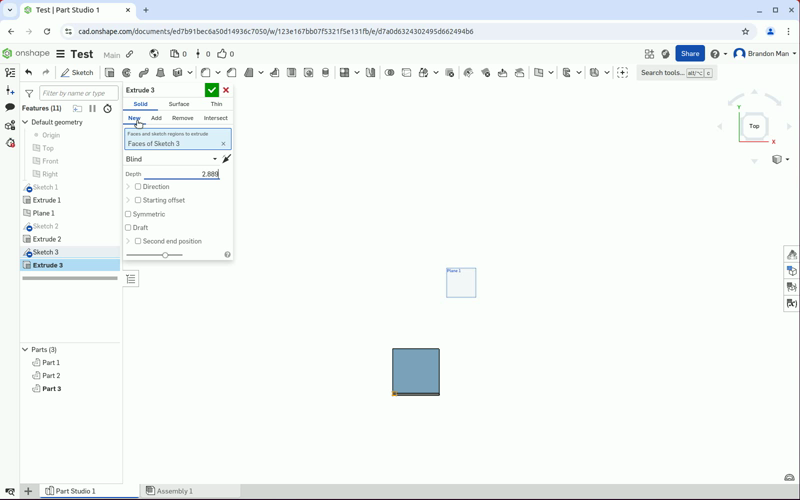
key(enter)
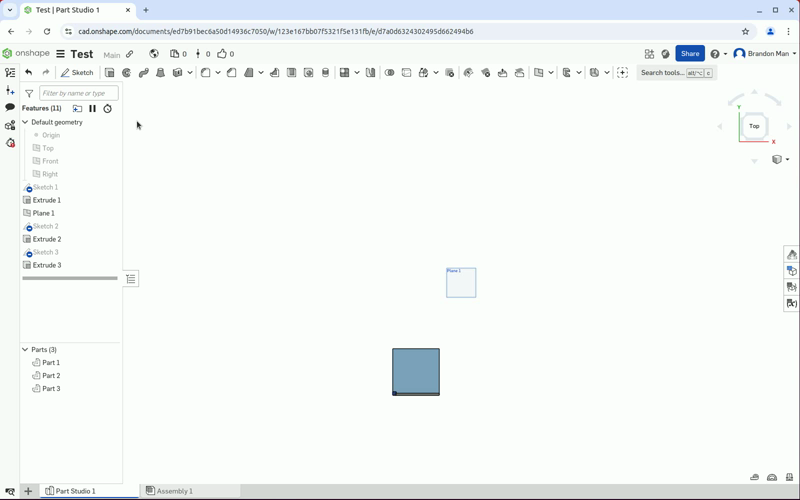
key(shift+h)
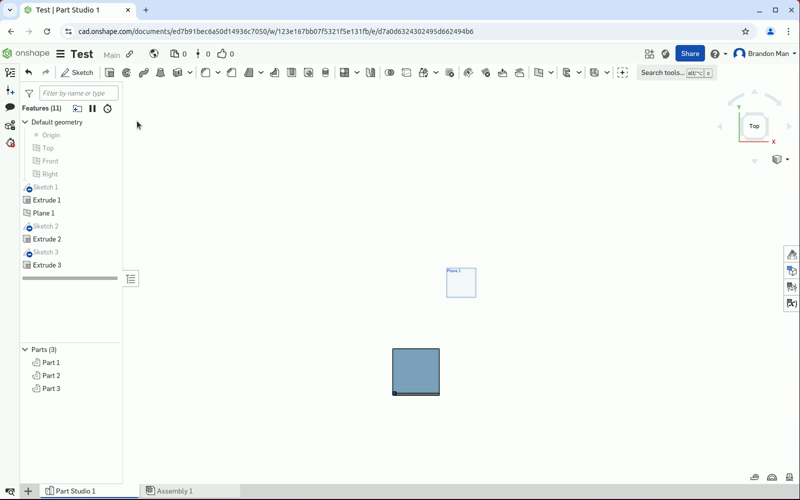
key(shift+h)
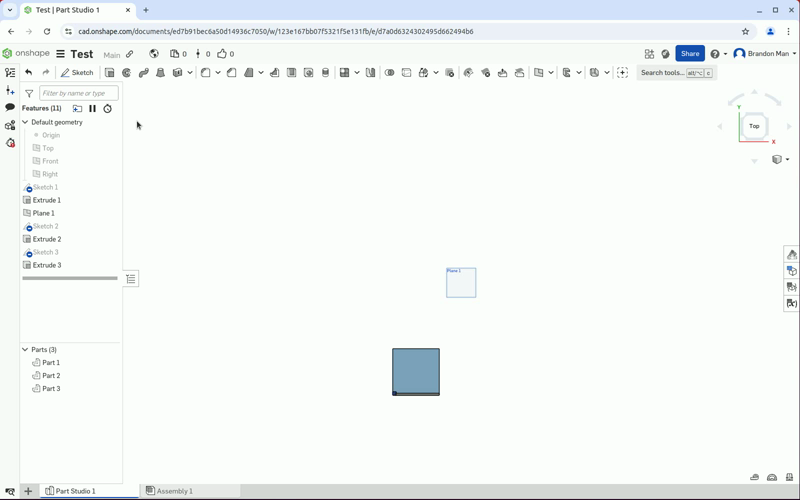
mouse_move(73, 189)
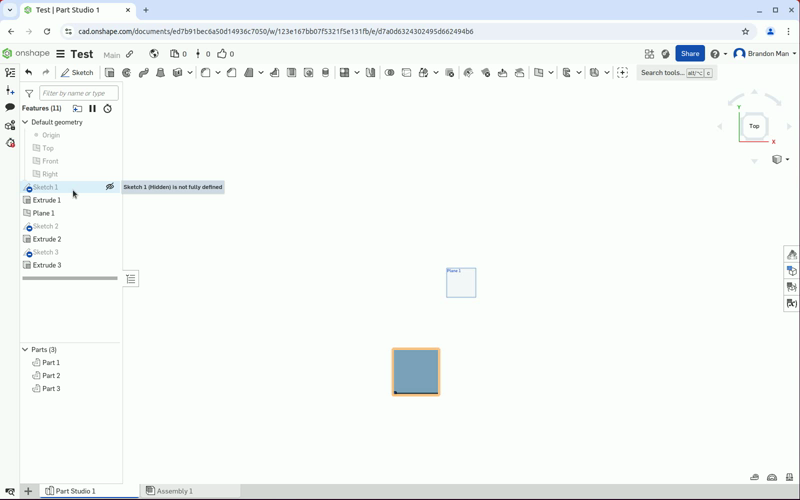
click(73, 189)
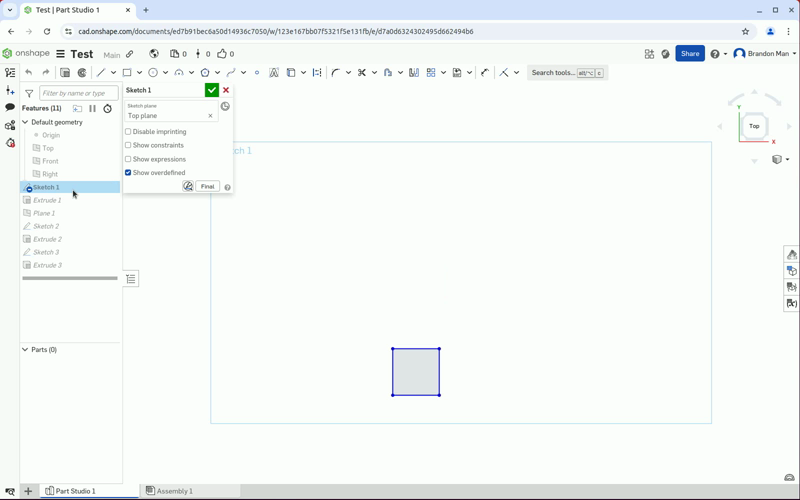
mouse_move(229, 92)
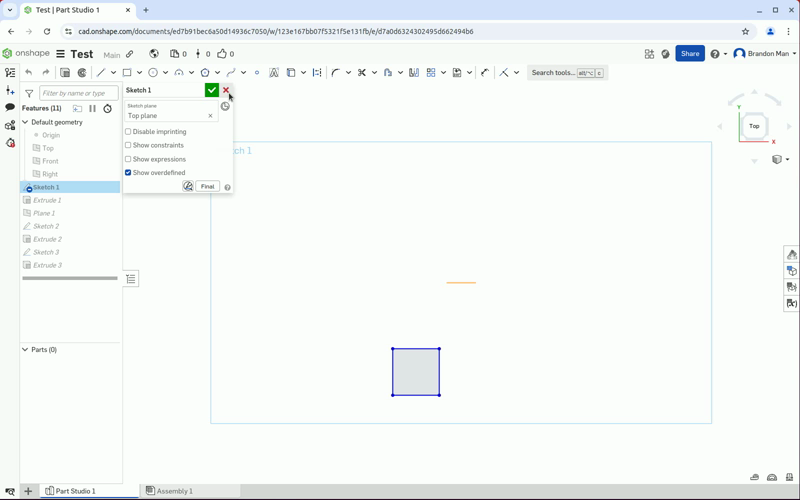
click(229, 92)
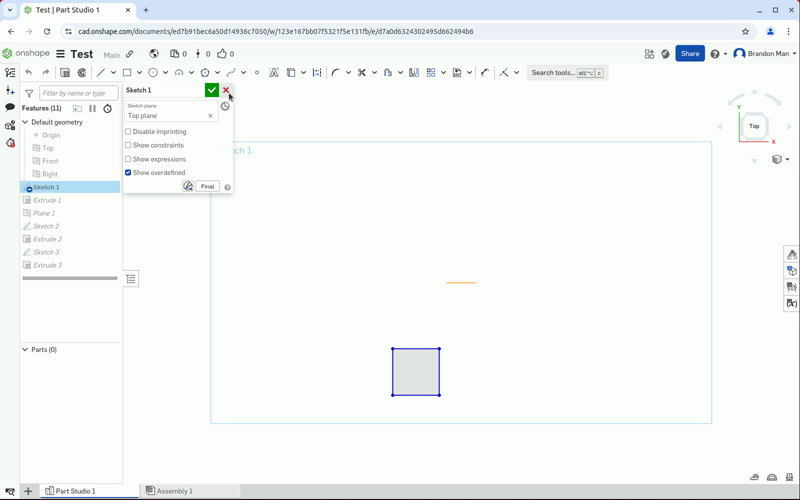
key(shift+s)
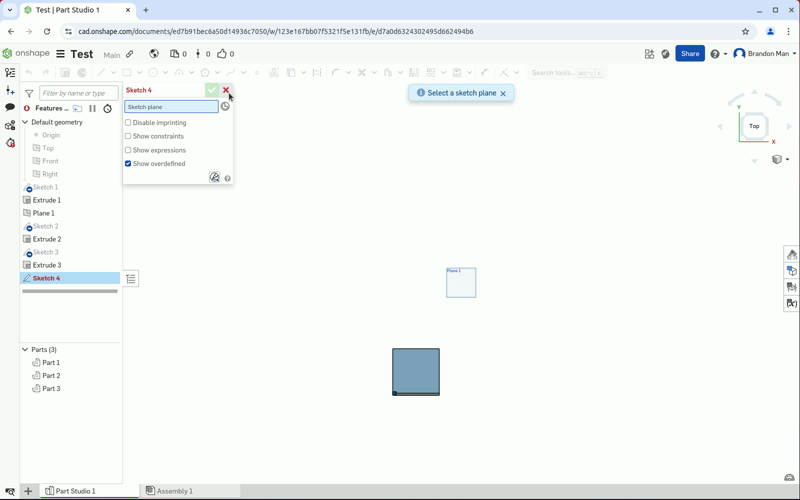
mouse_move(73, 215)
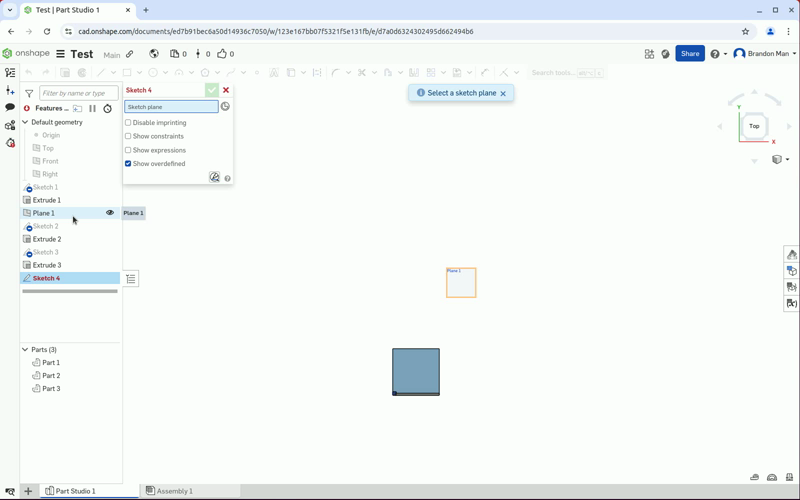
click(73, 215)
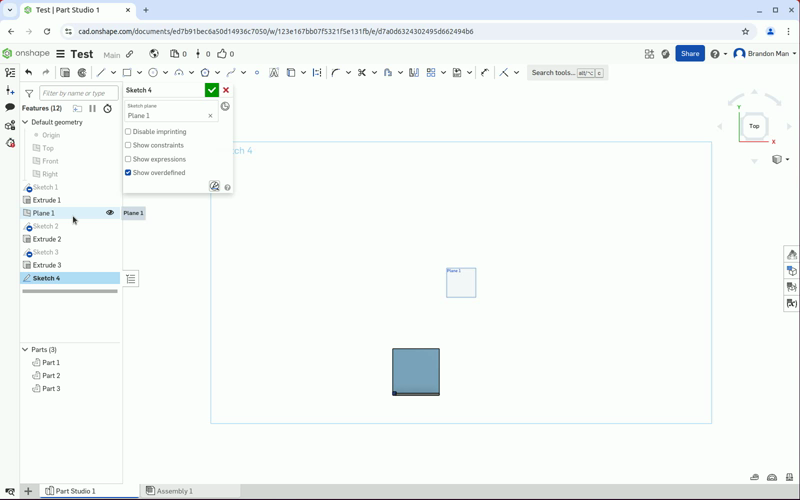
mouse_move(73, 352)
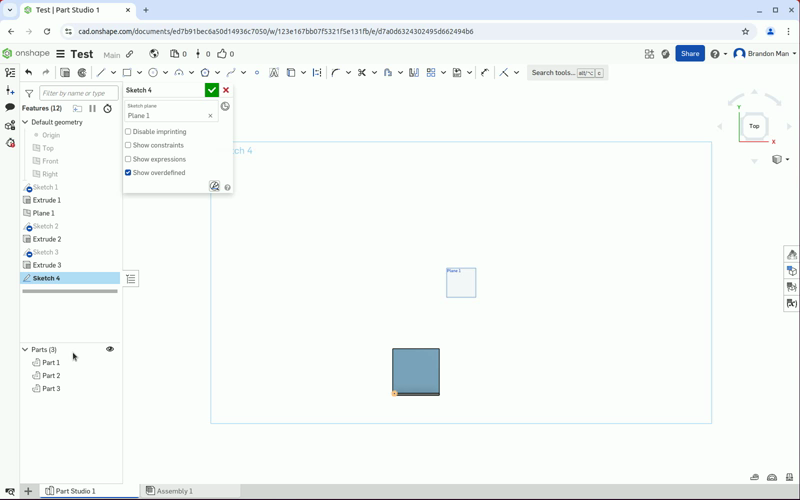
key(y)
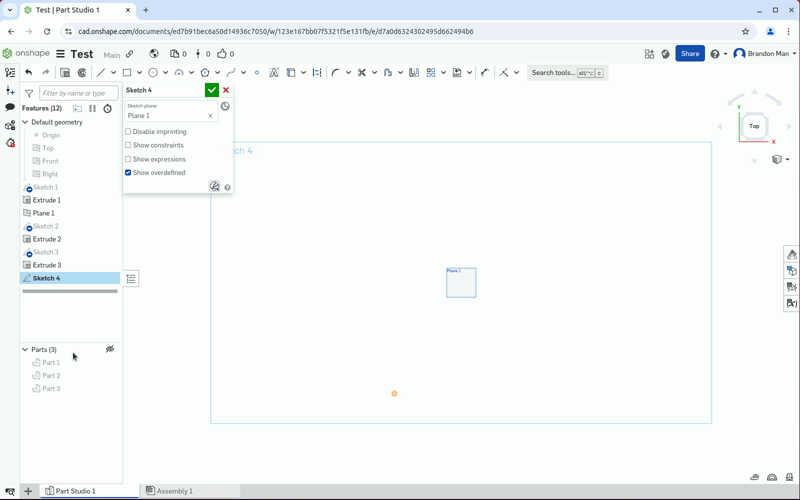
key(l)
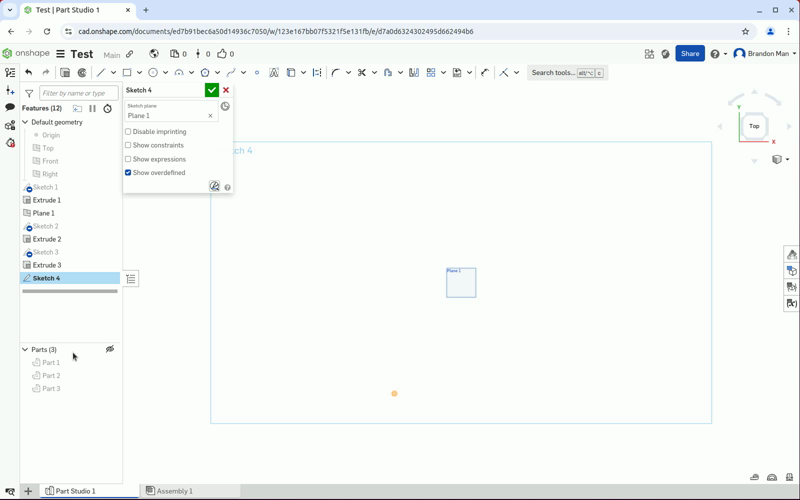
key_down(shift)
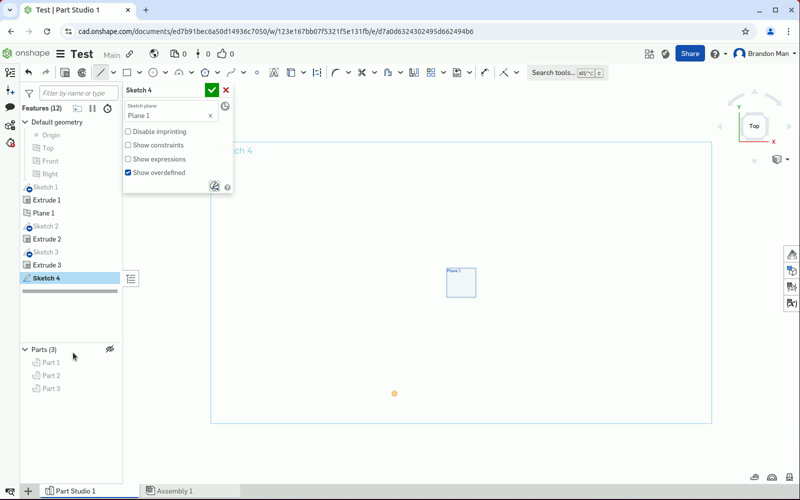
mouse_move(392, 393)
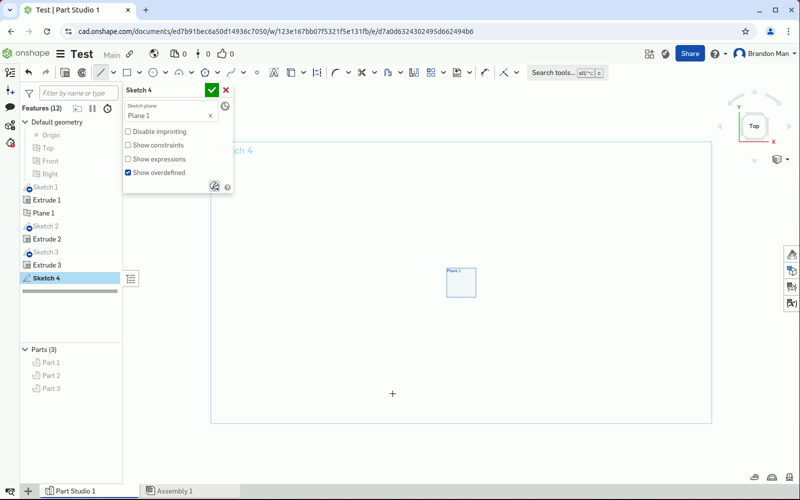
click(392, 393)
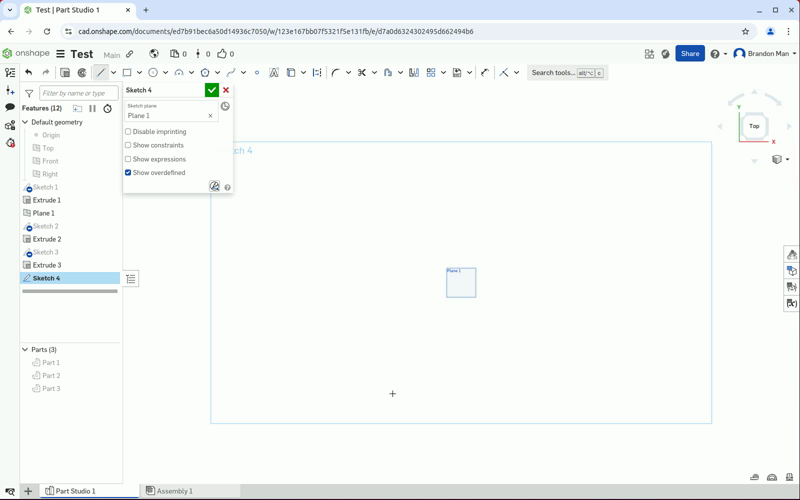
key_up(shift)
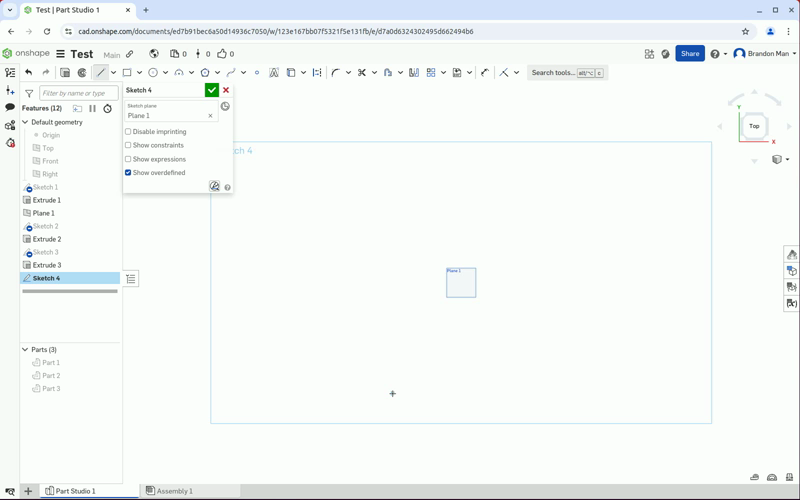
key_down(shift)
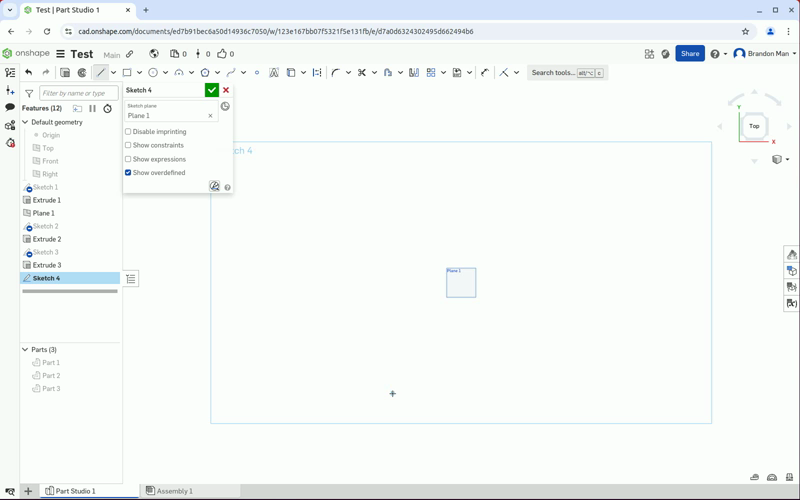
mouse_move(422, 393)
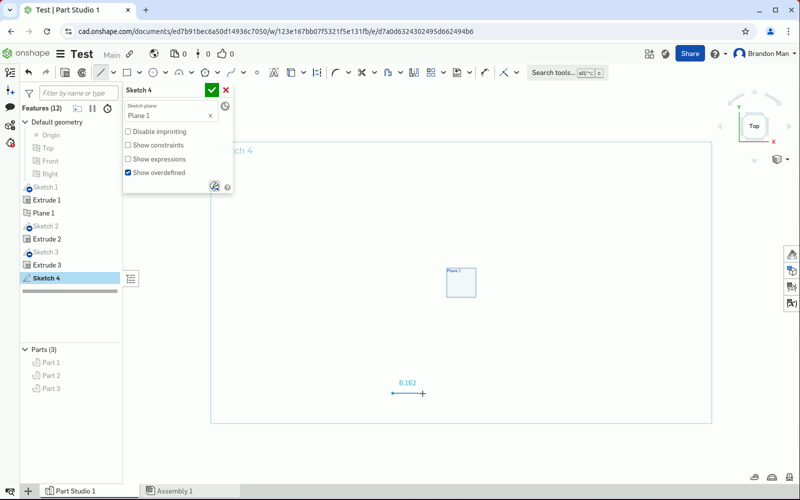
mouse_move(395, 393)
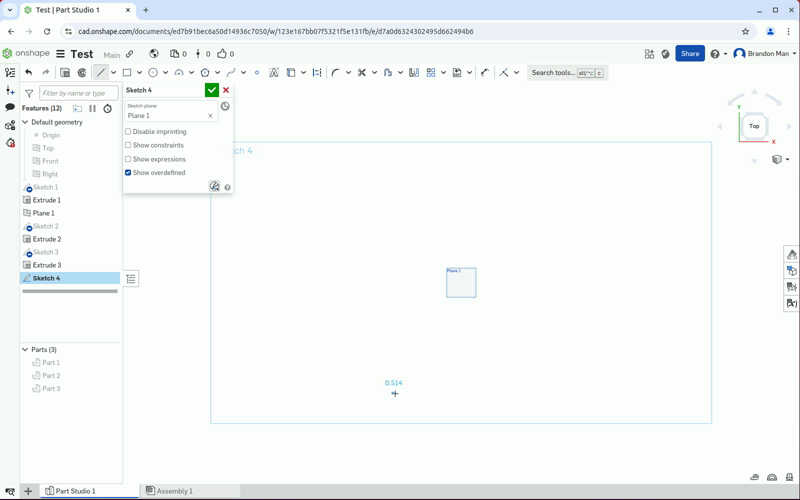
scroll(6)
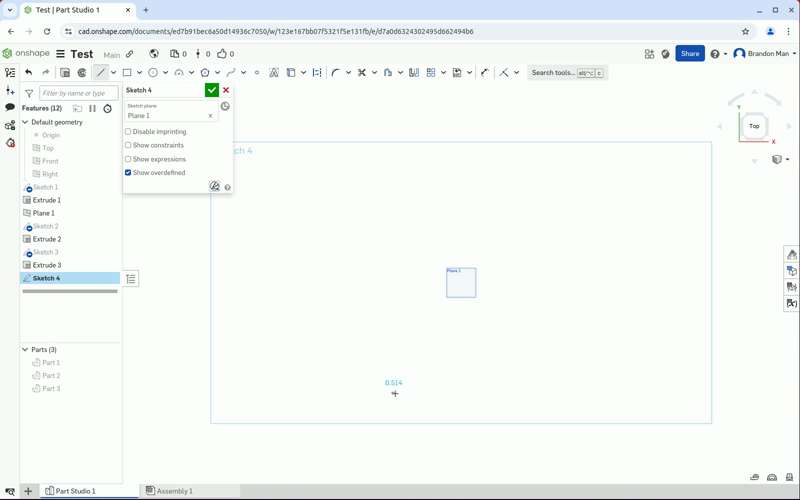
scroll(6)
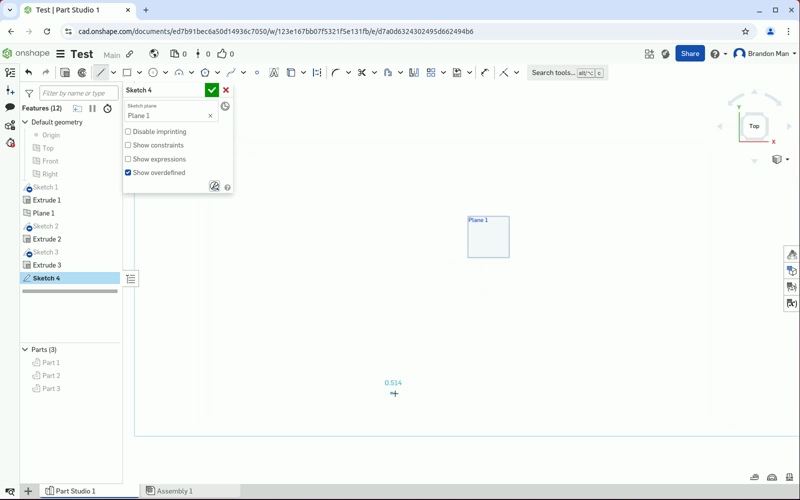
scroll(6)
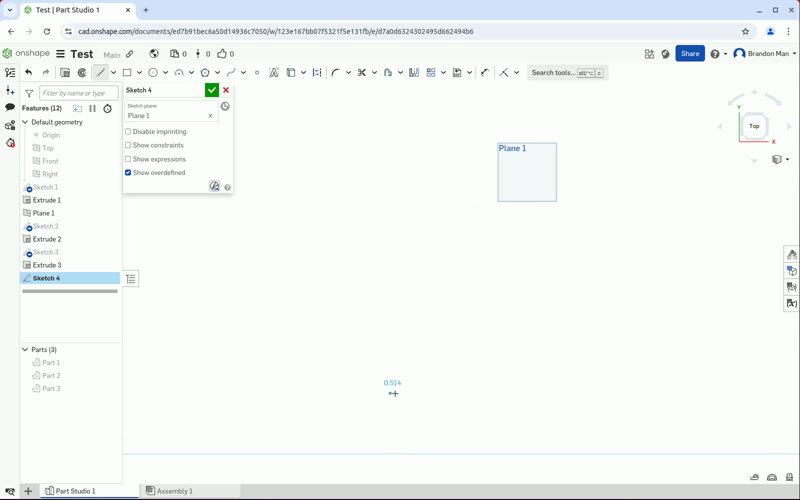
scroll(6)
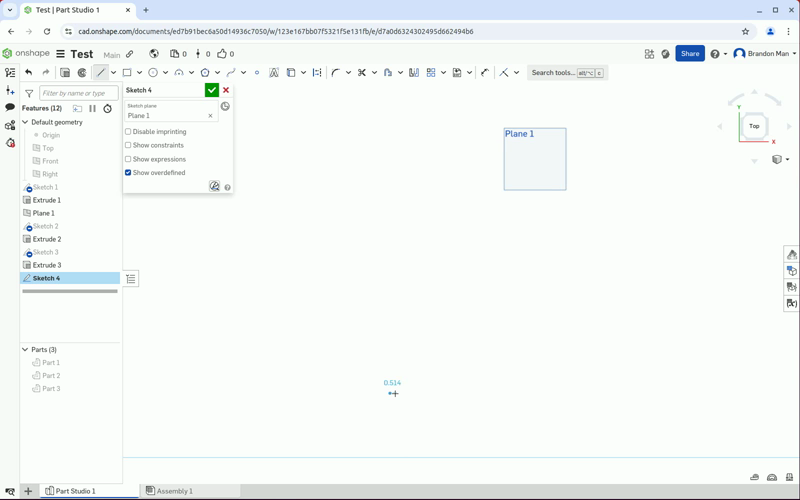
scroll(6)
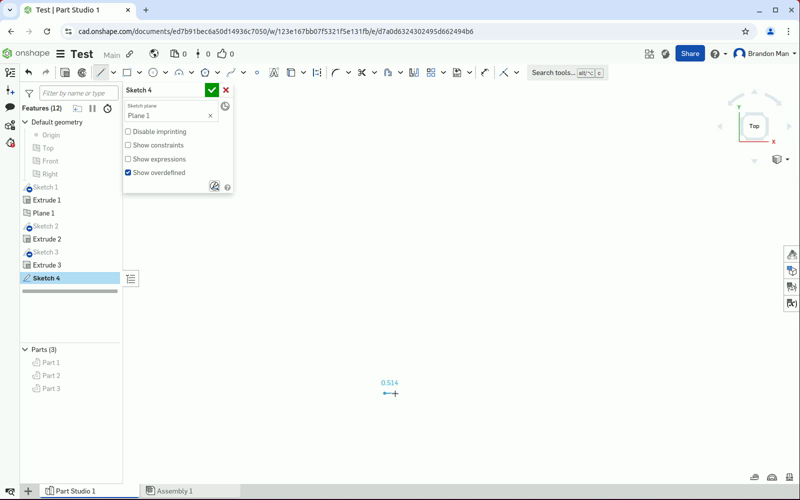
scroll(6)
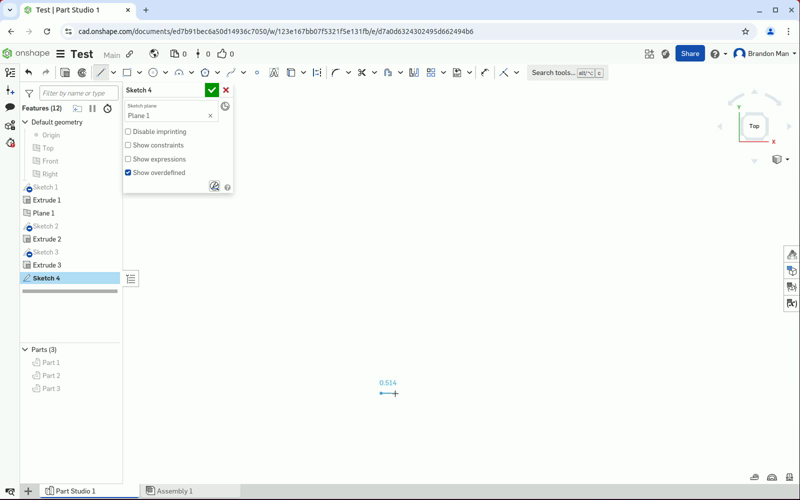
scroll(6)
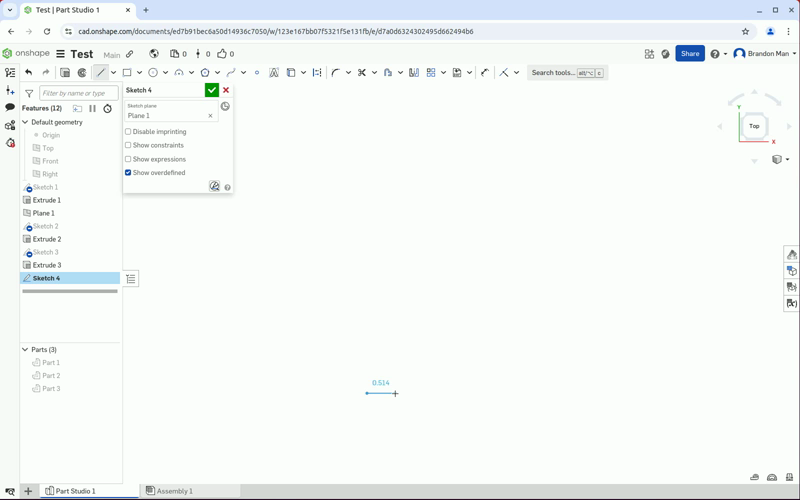
click(395, 393)
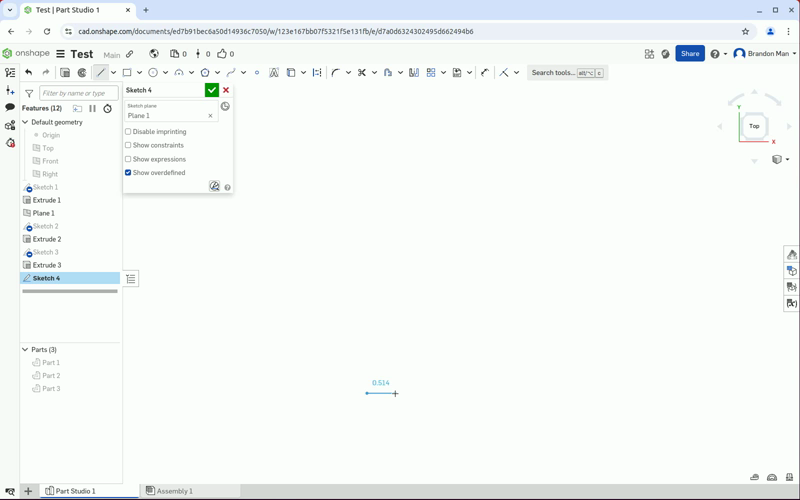
scroll(-6)
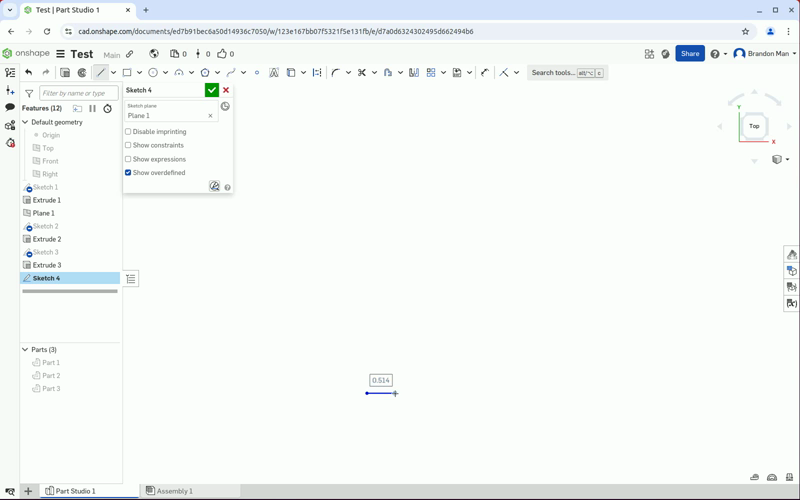
scroll(-6)
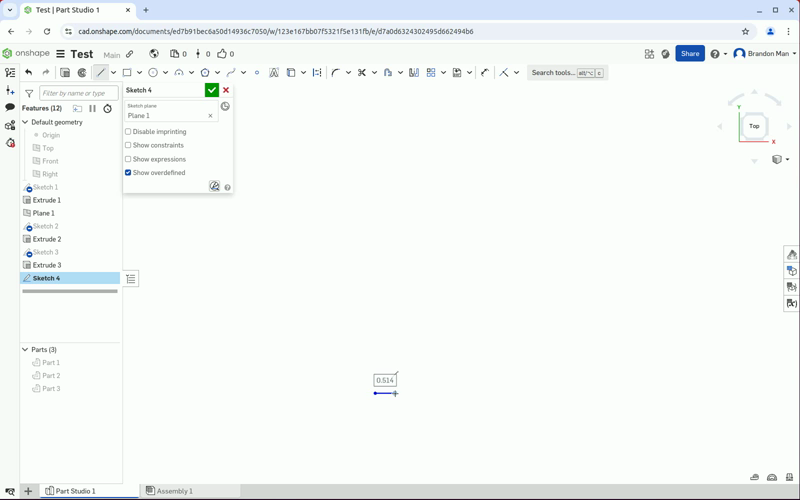
scroll(-6)
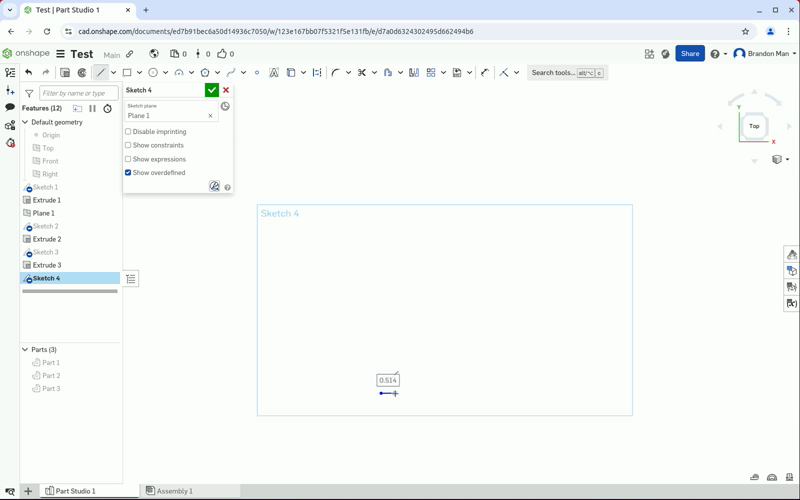
scroll(-6)
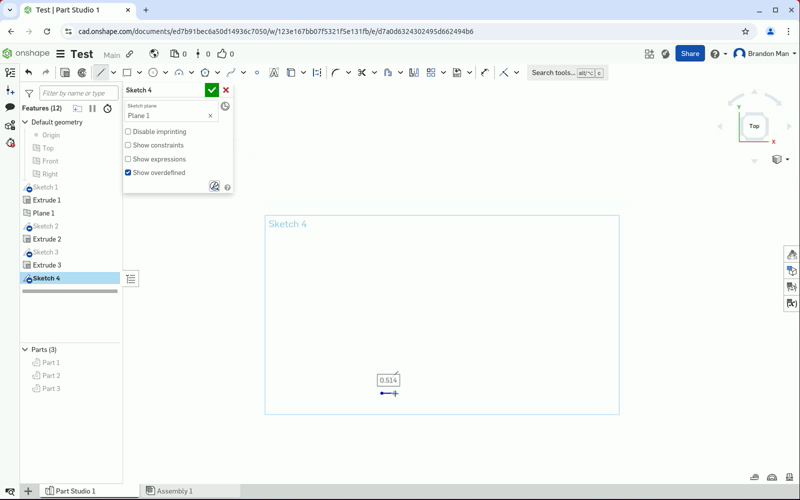
scroll(-6)
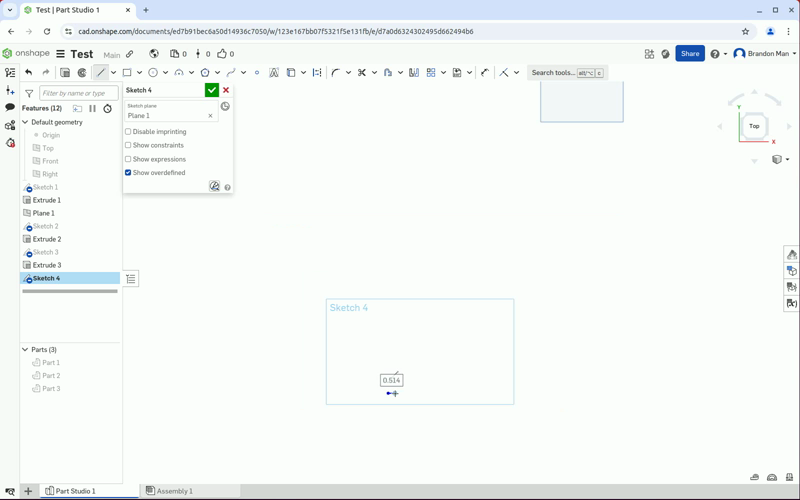
scroll(-6)
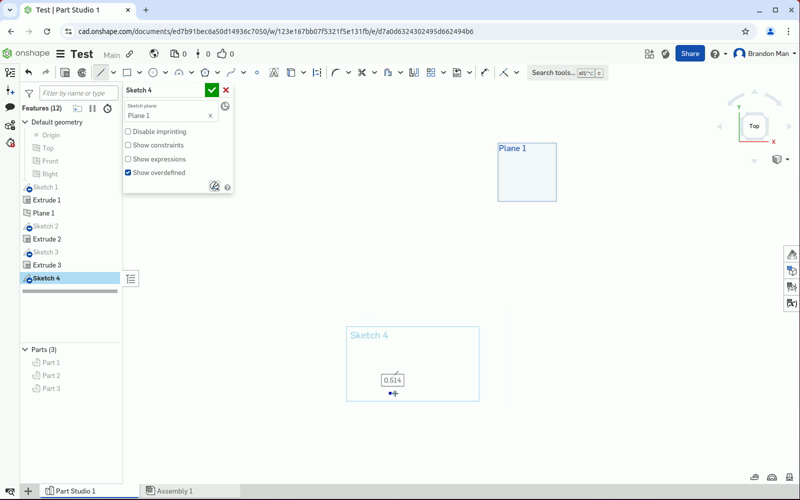
scroll(-6)
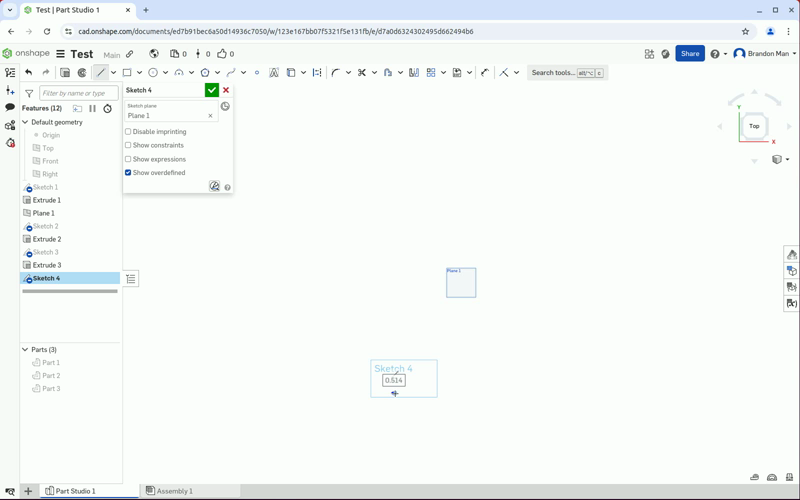
key_up(shift)
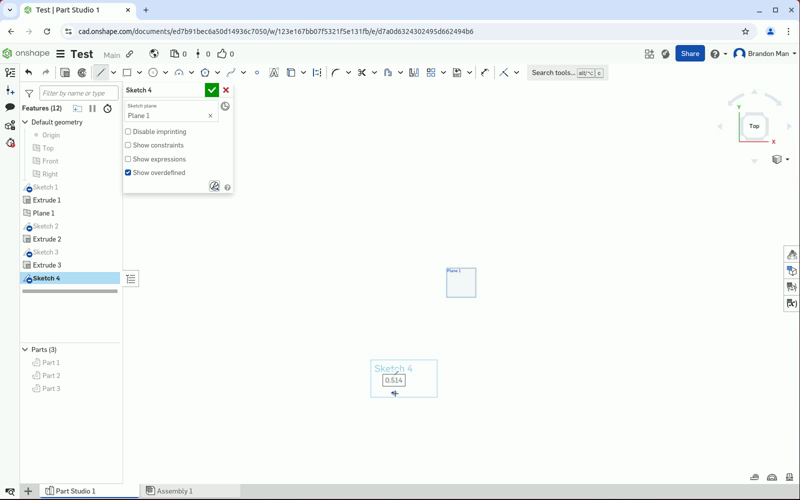
key_down(shift)
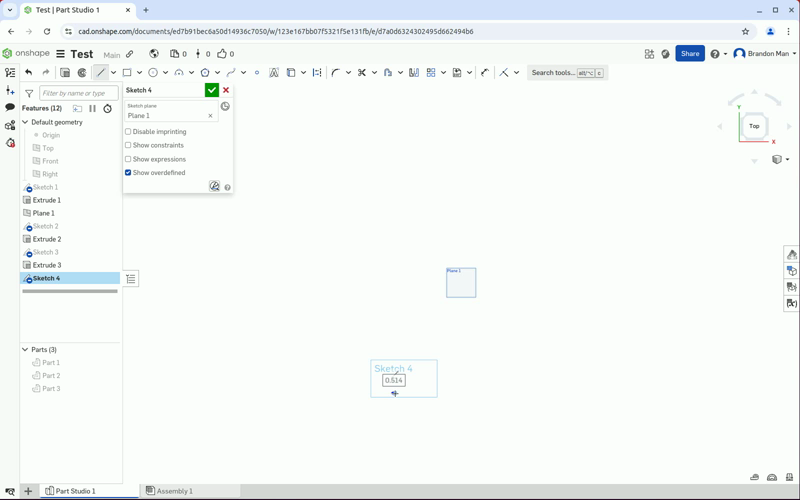
mouse_move(425, 393)
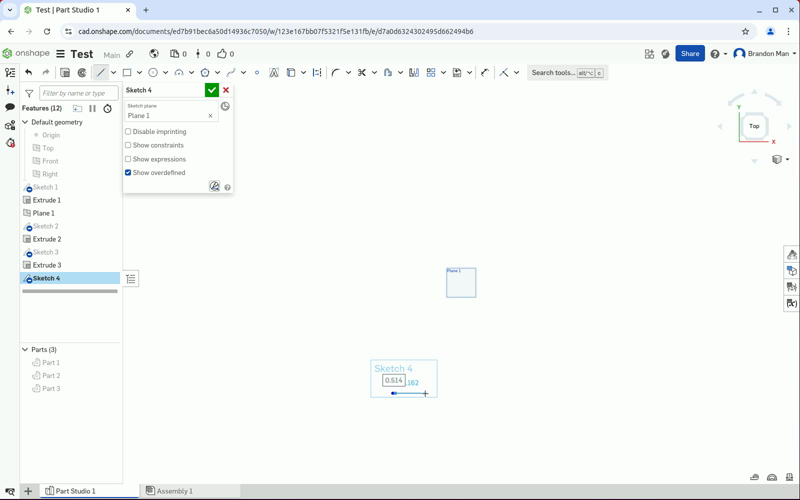
mouse_move(395, 348)
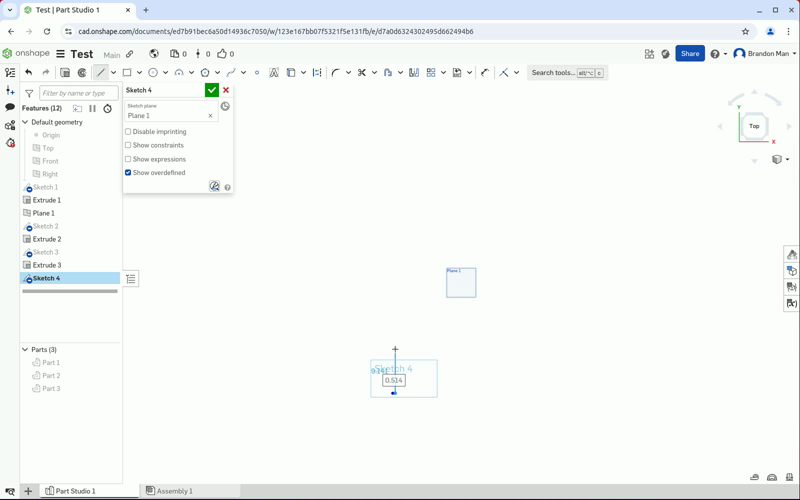
click(395, 348)
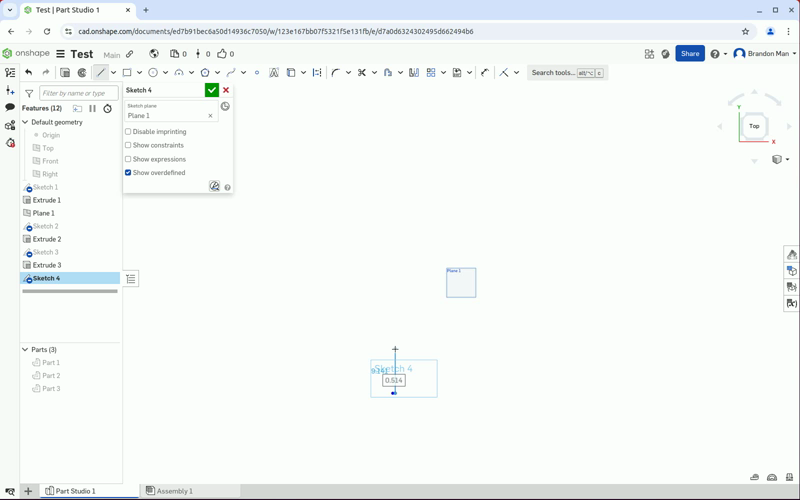
key_up(shift)
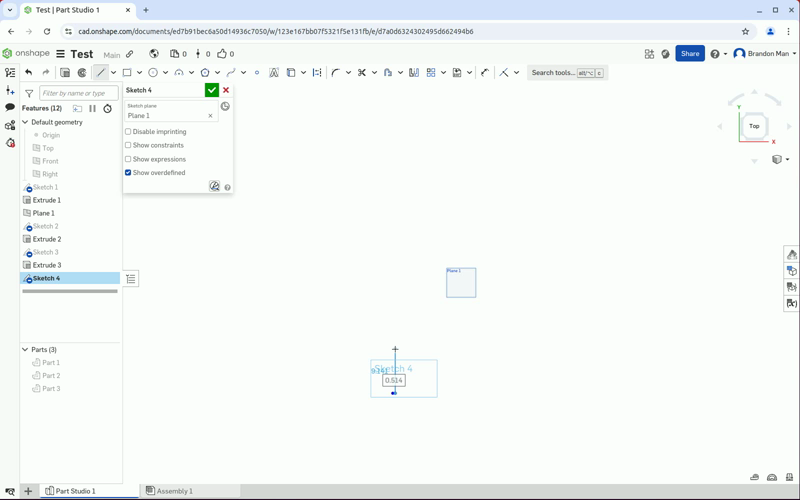
key_down(shift)
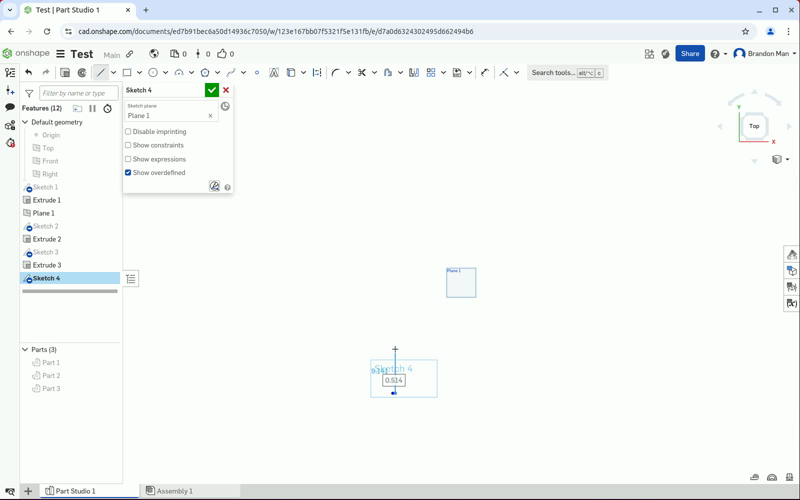
mouse_move(425, 348)
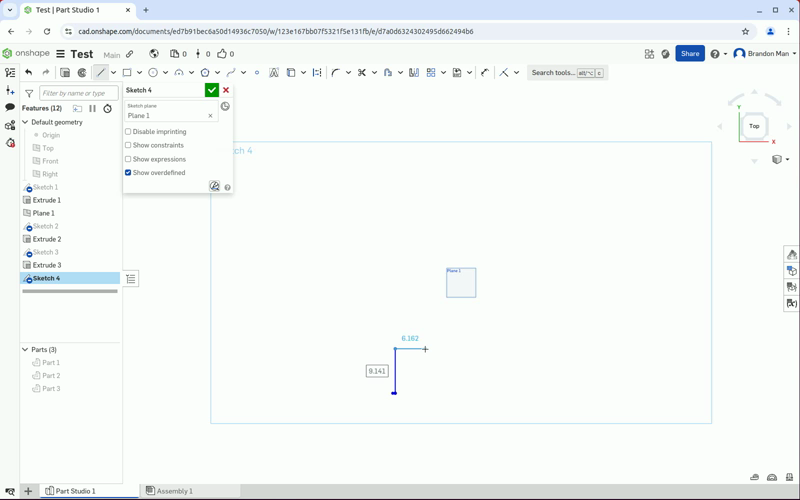
mouse_move(392, 348)
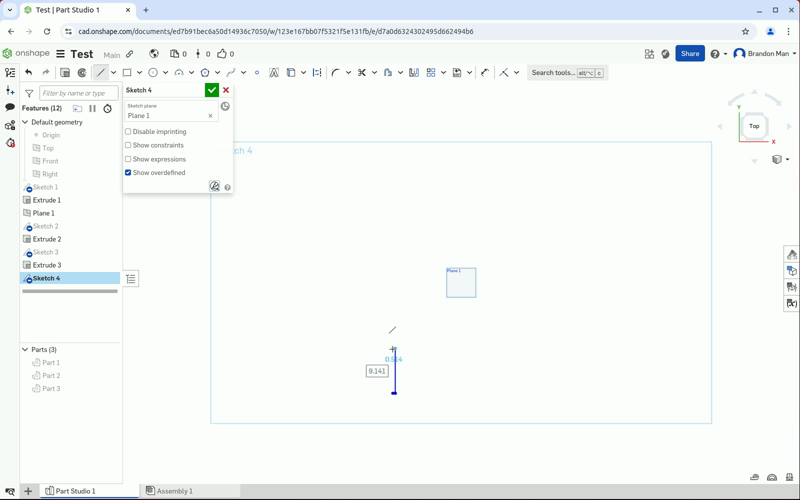
scroll(6)
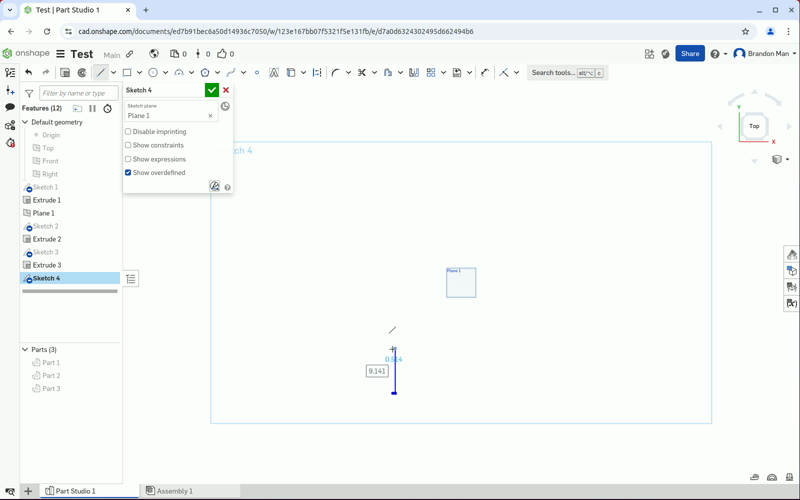
scroll(6)
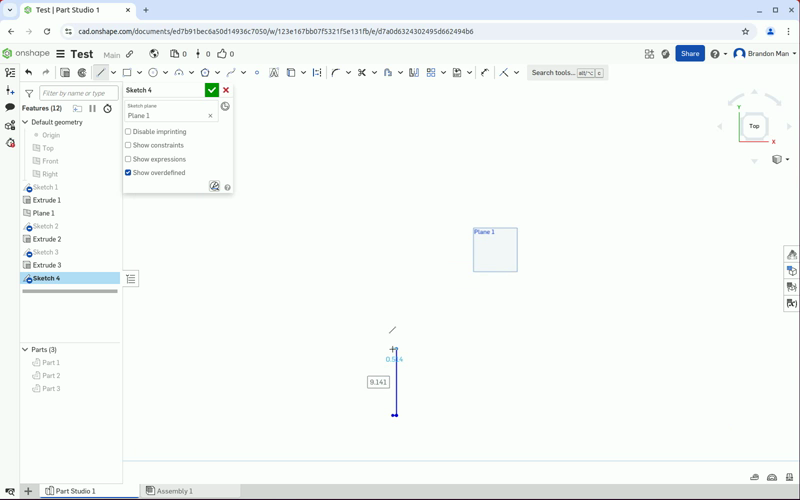
scroll(6)
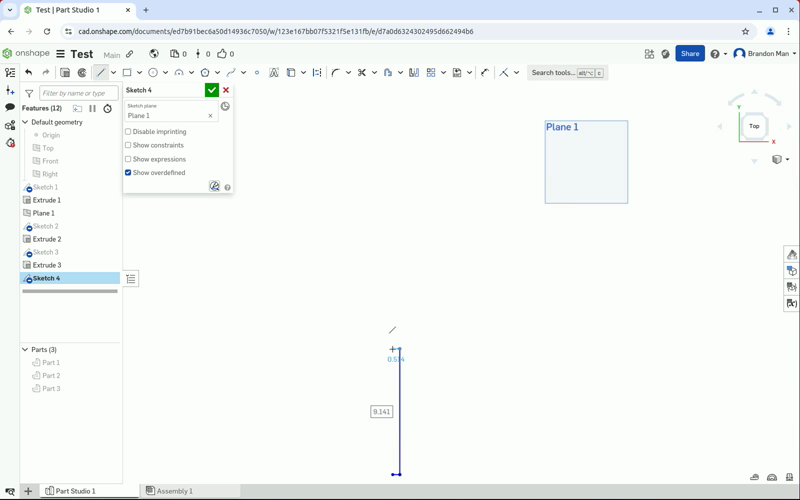
scroll(6)
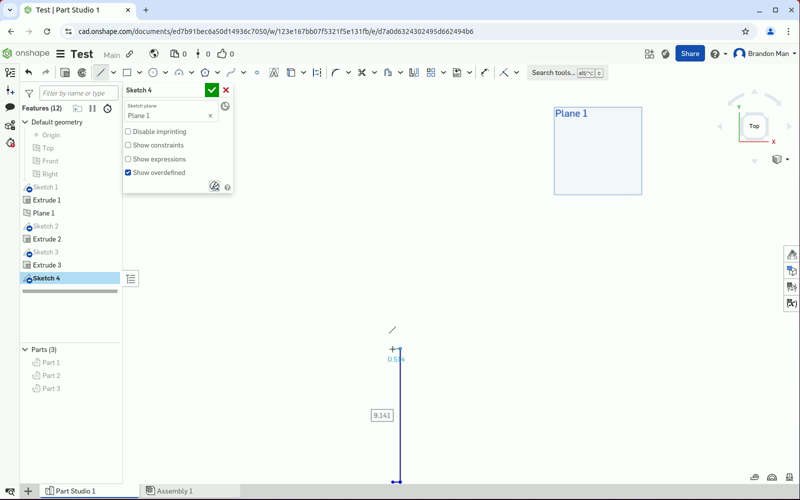
scroll(6)
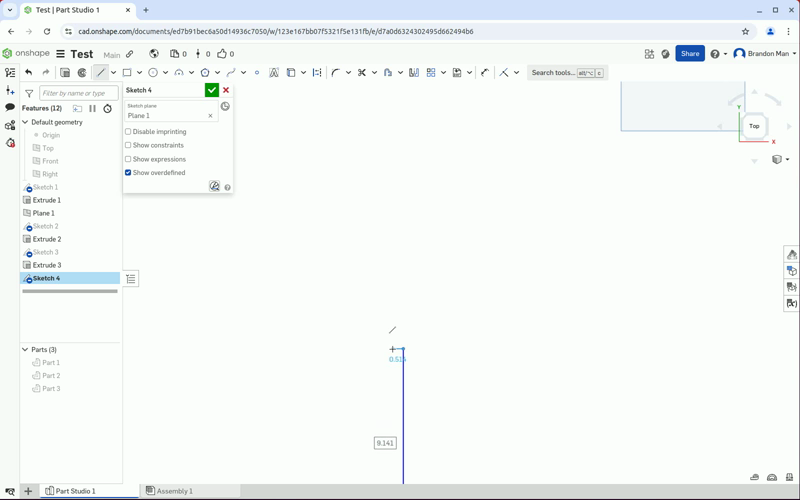
scroll(6)
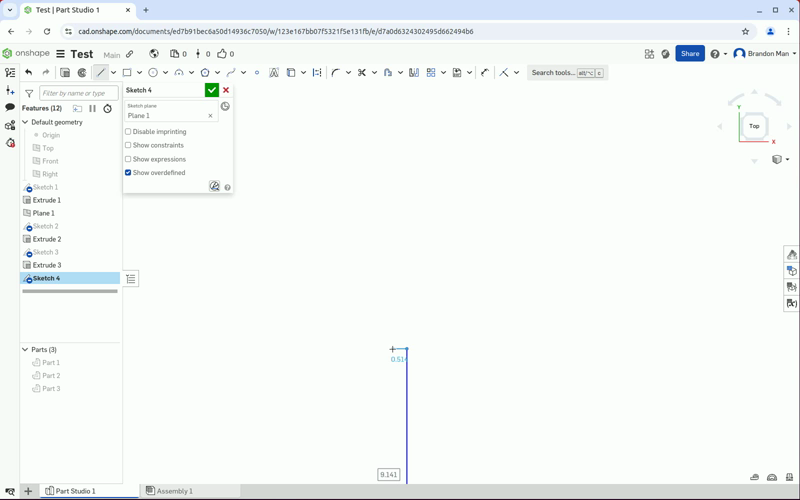
scroll(6)
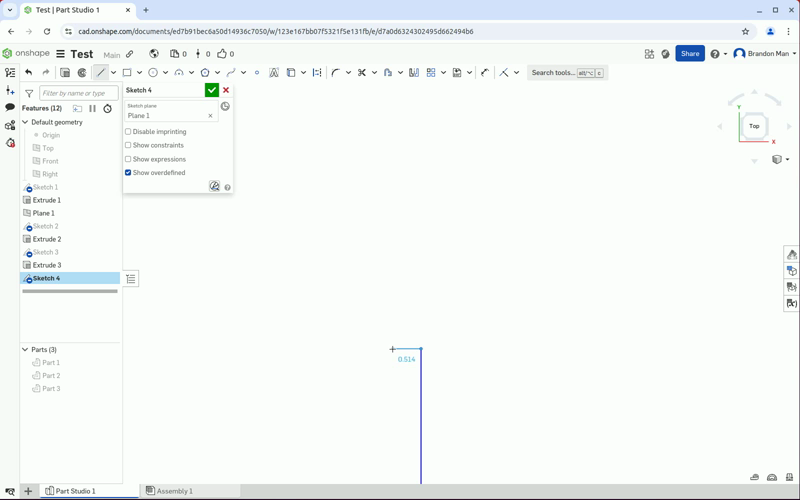
click(392, 348)
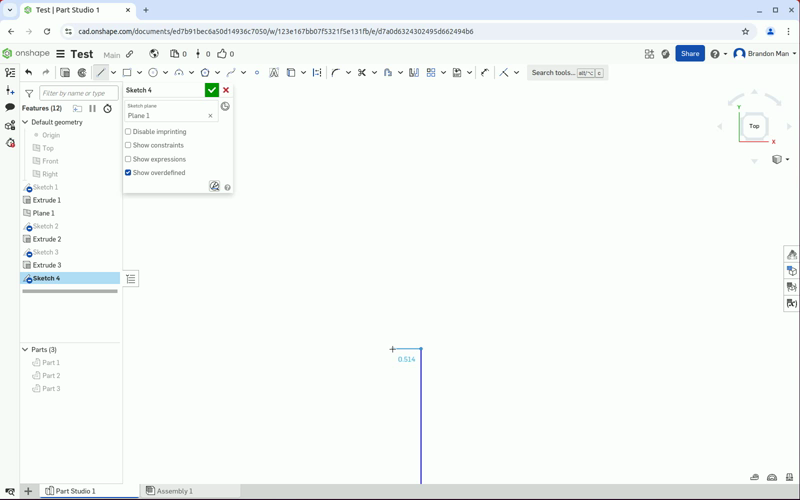
scroll(-6)
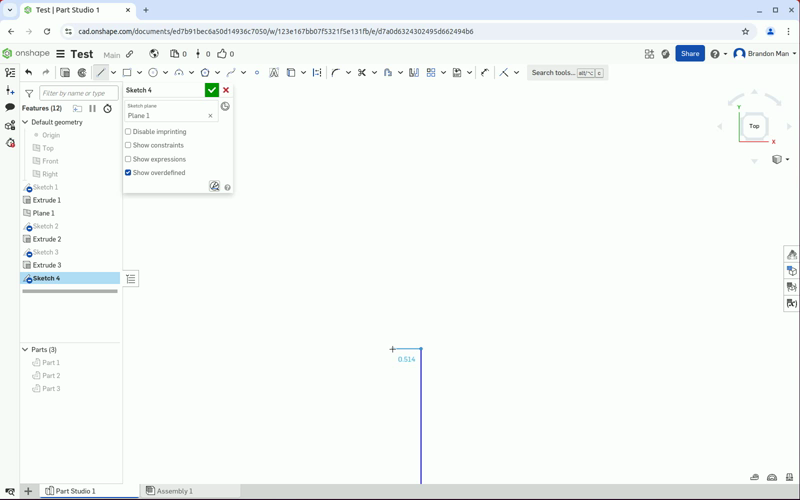
scroll(-6)
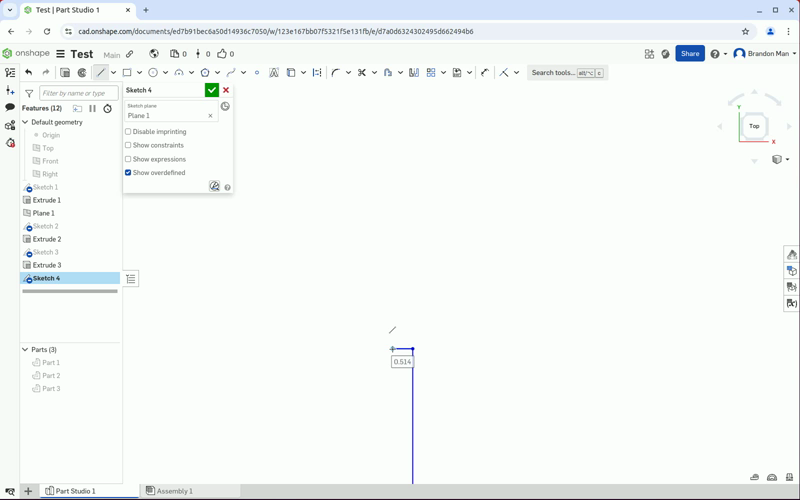
scroll(-6)
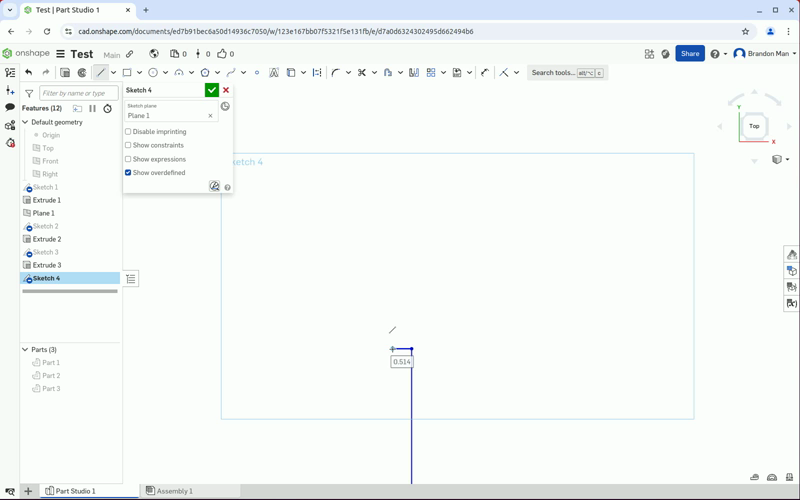
scroll(-6)
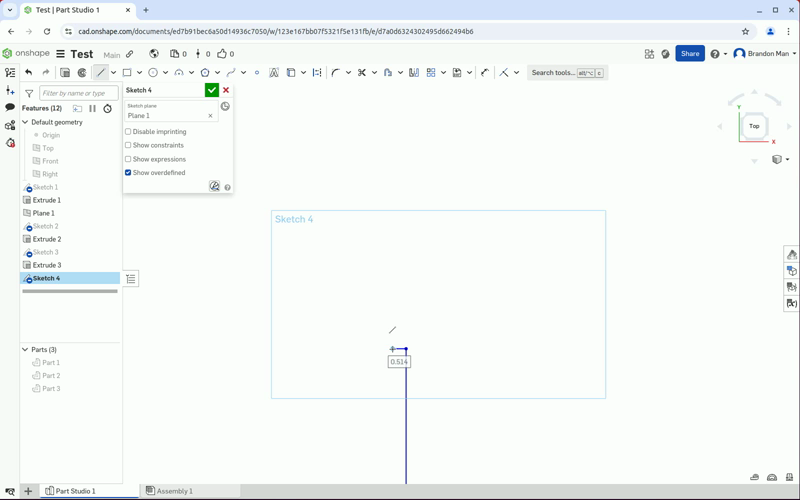
scroll(-6)
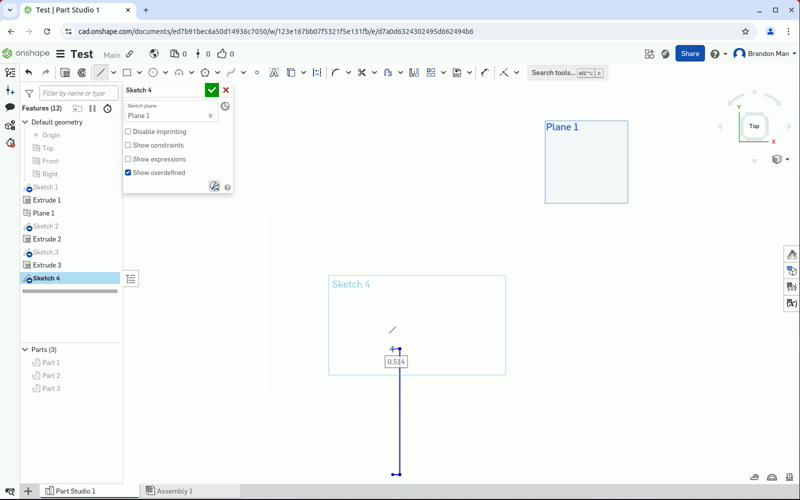
scroll(-6)
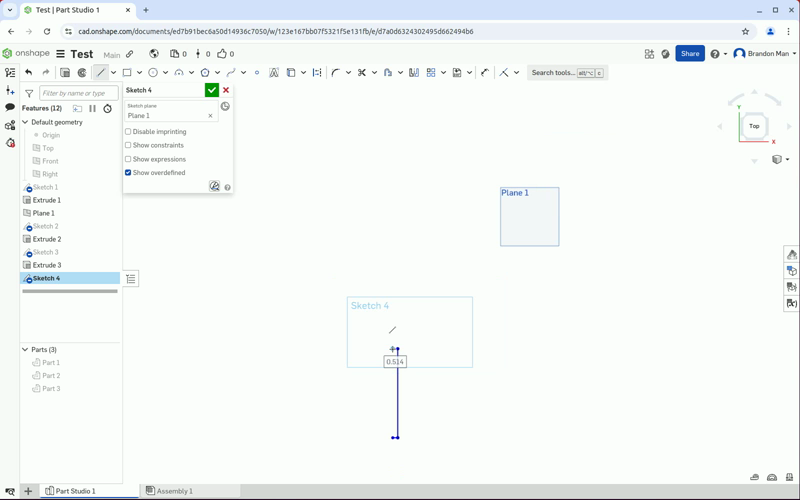
scroll(-6)
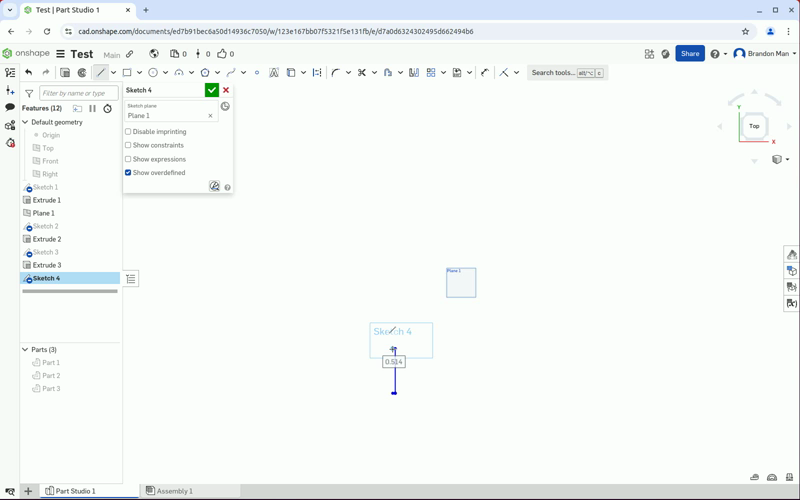
key_up(shift)
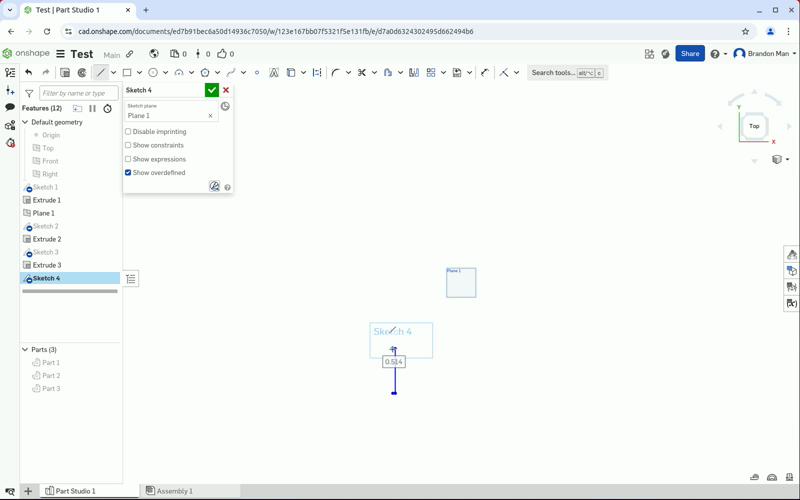
mouse_move(422, 348)
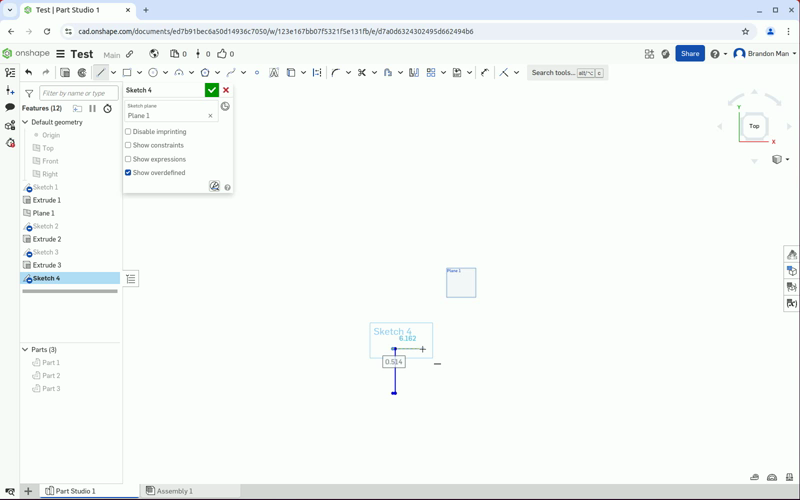
key_down(shift)
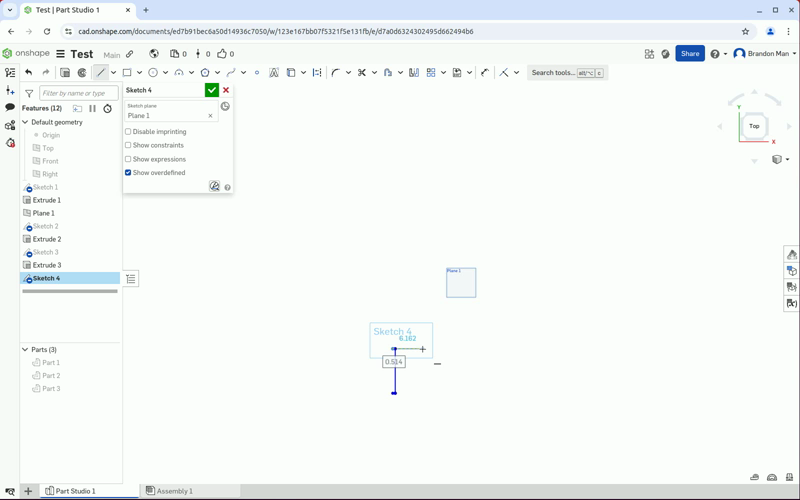
mouse_move(392, 393)
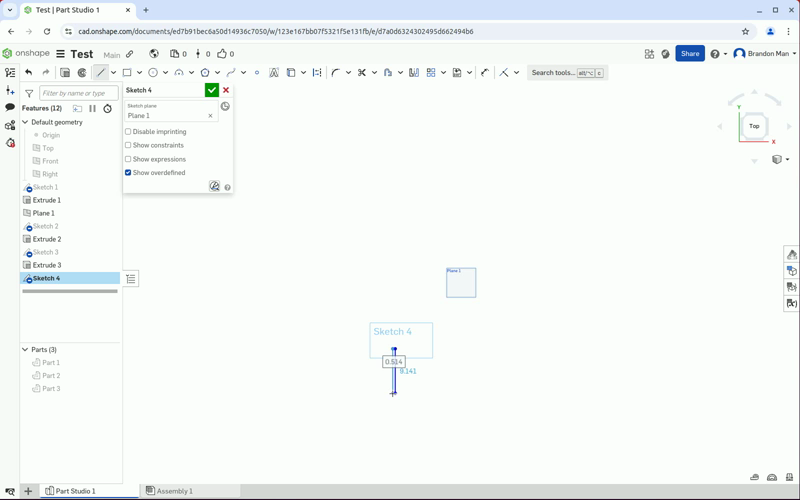
scroll(6)
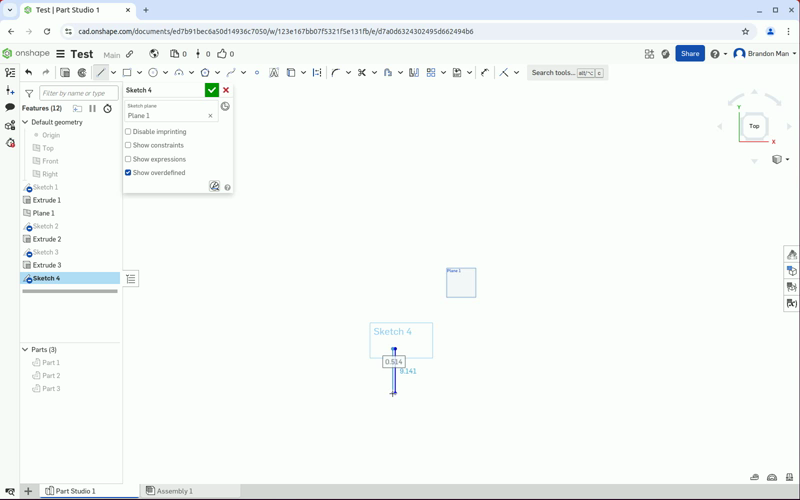
scroll(6)
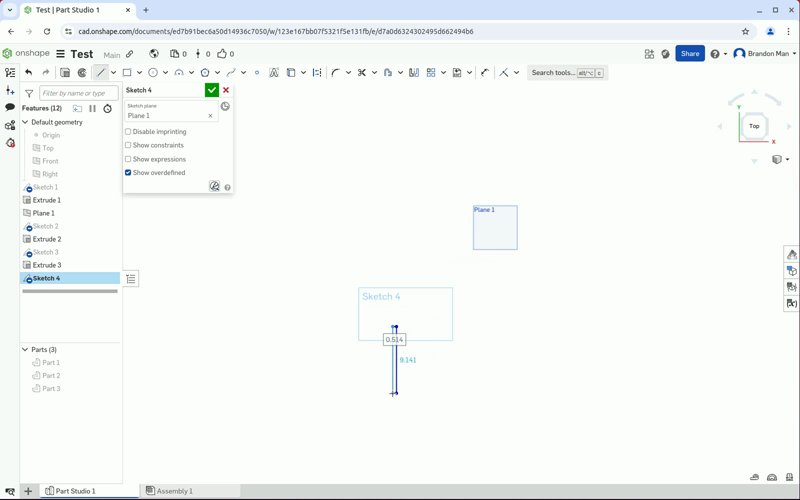
scroll(6)
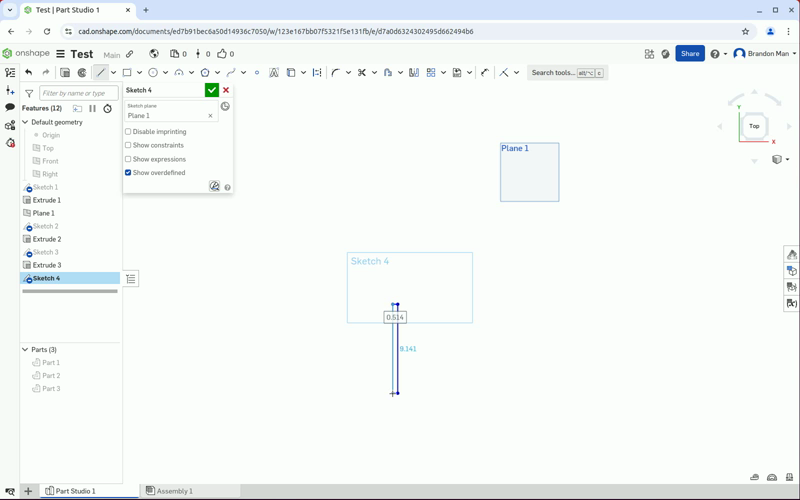
scroll(6)
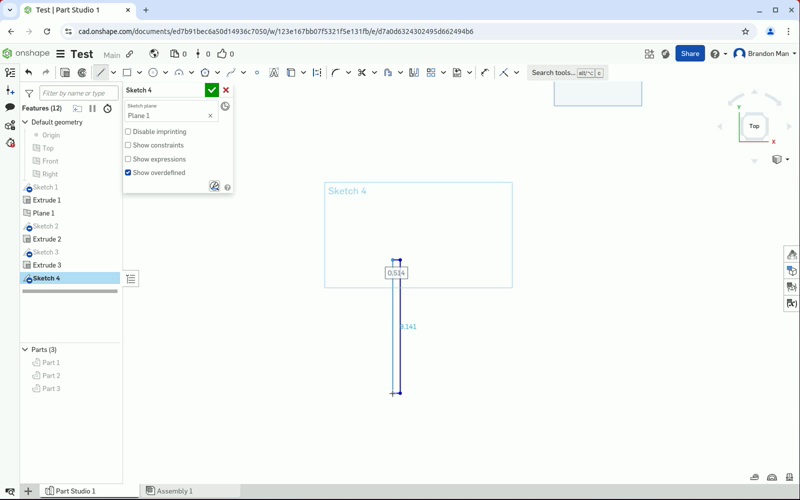
scroll(6)
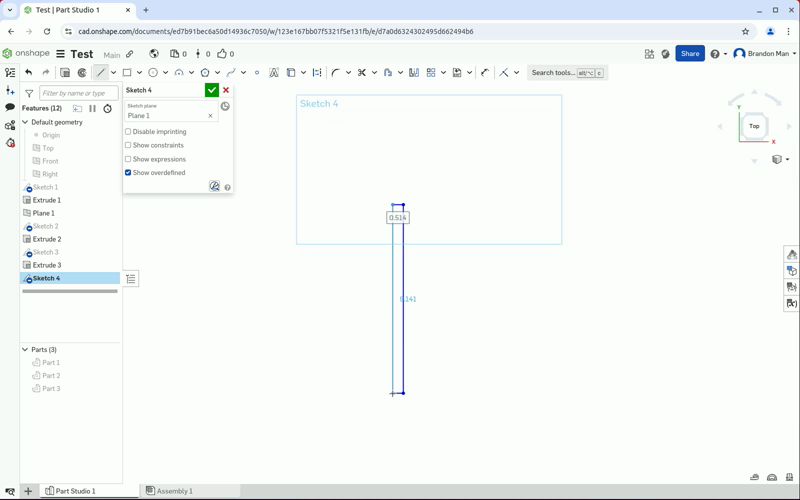
scroll(6)
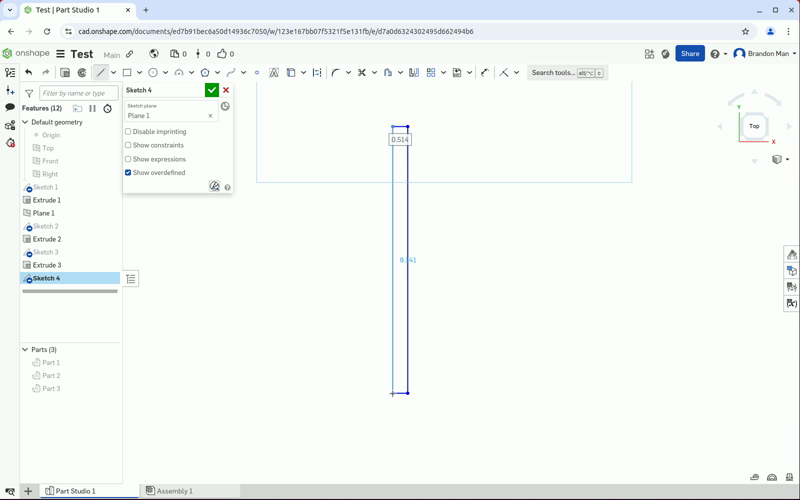
scroll(6)
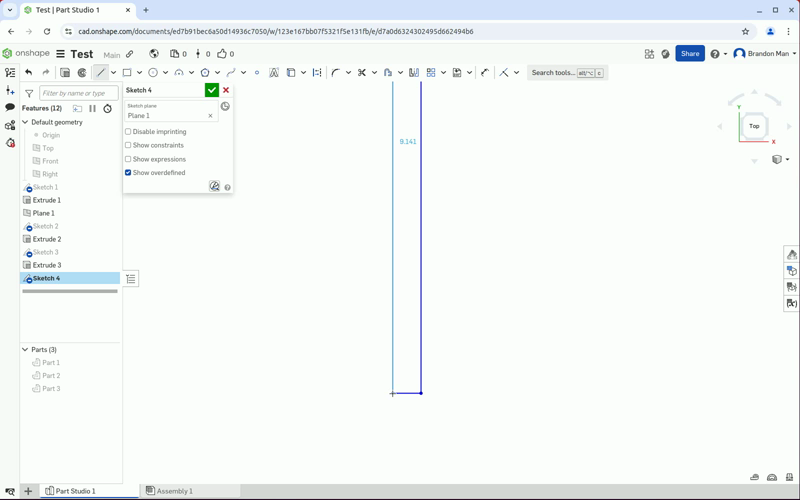
key_up(shift)
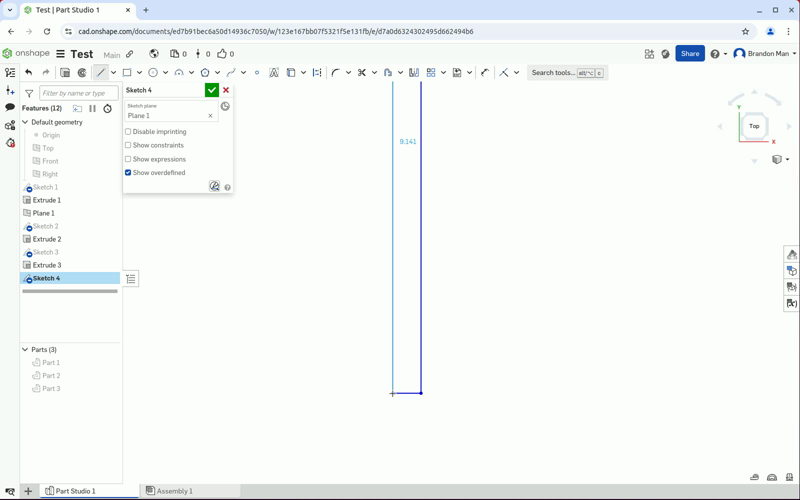
click(392, 393)
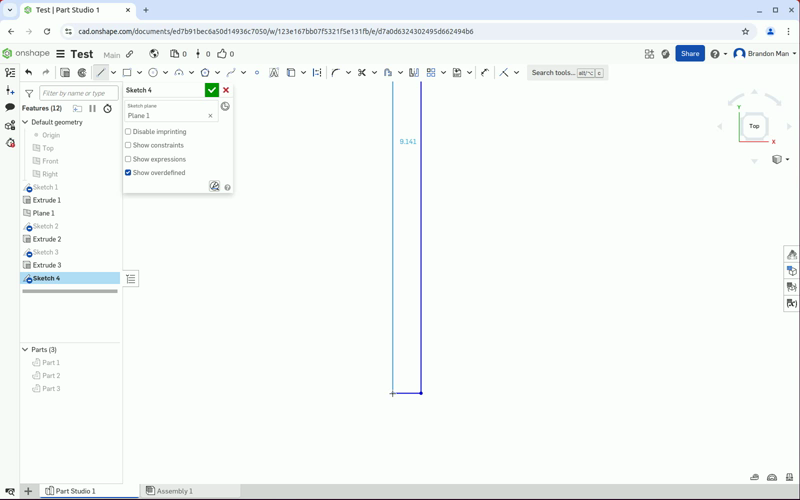
scroll(-6)
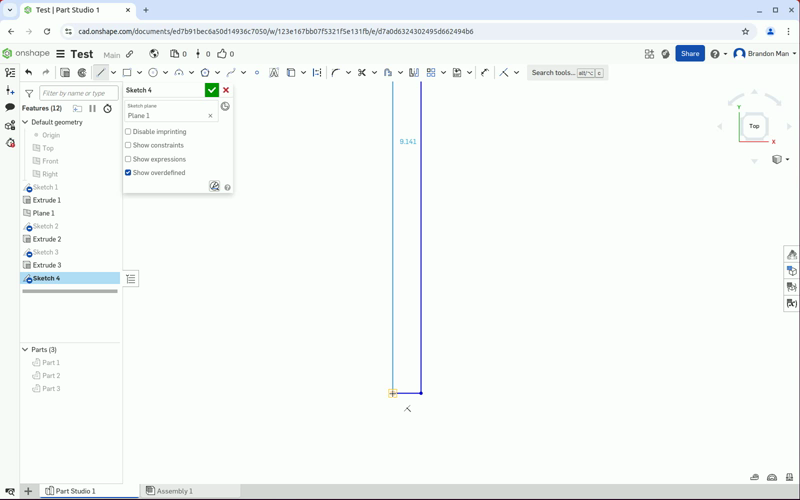
scroll(-6)
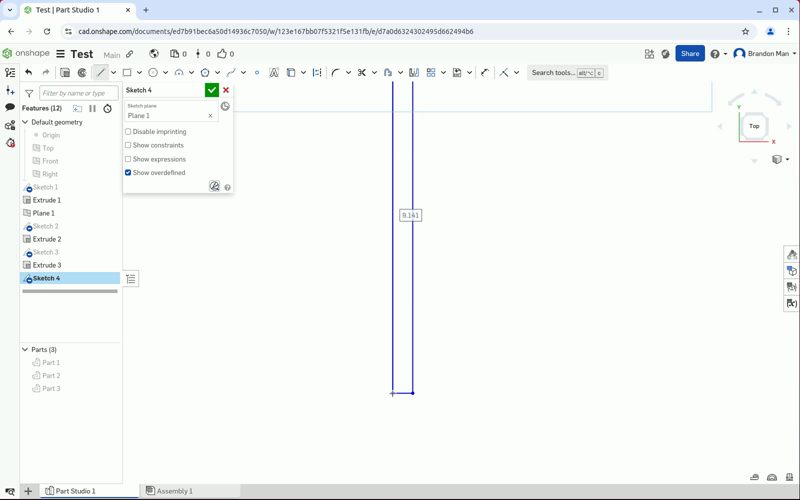
scroll(-6)
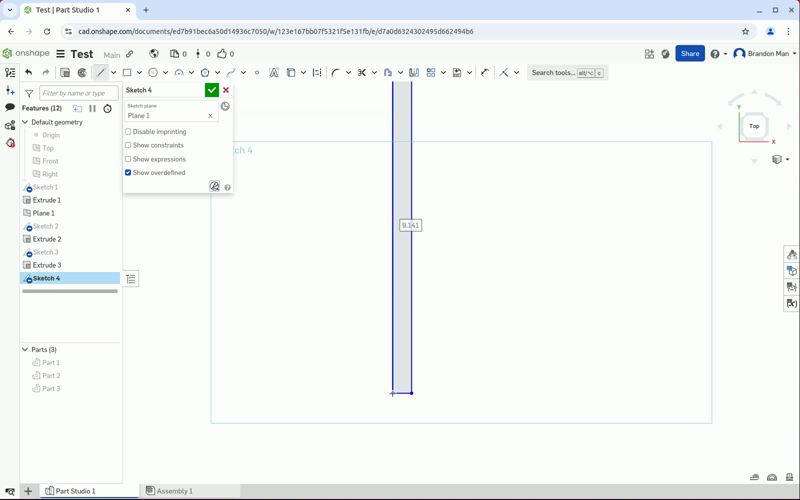
scroll(-6)
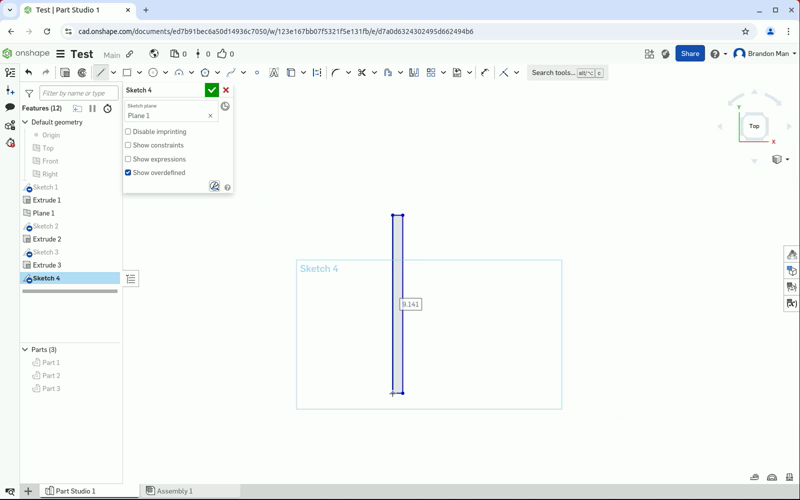
scroll(-6)
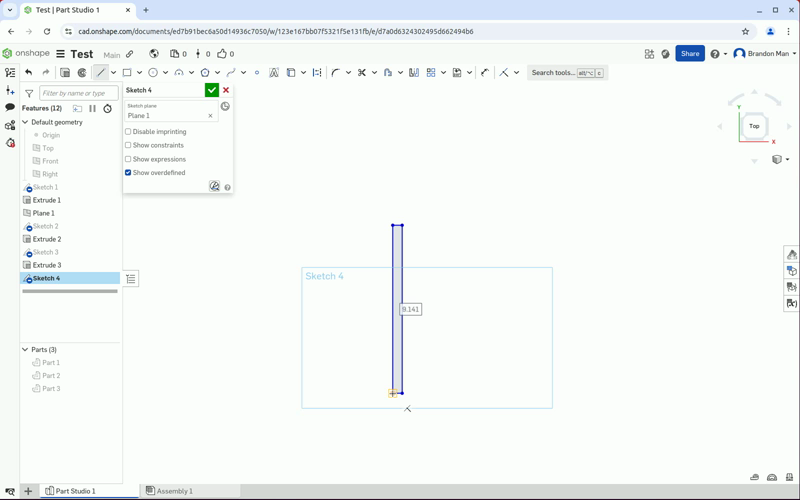
scroll(-6)
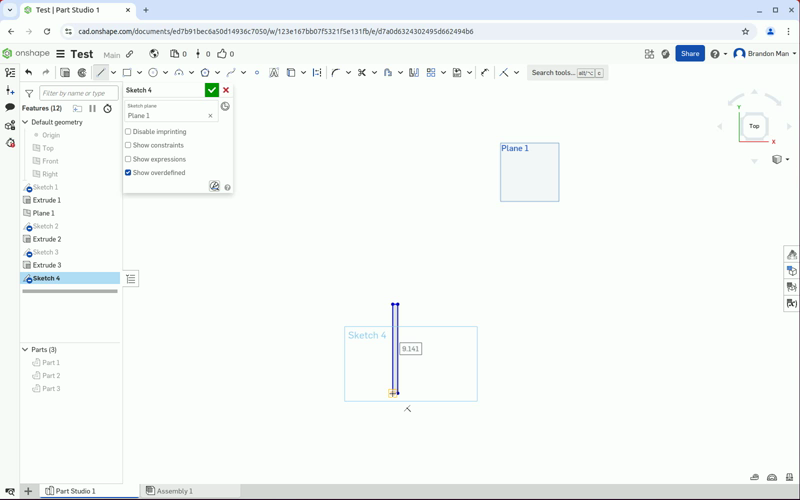
scroll(-6)
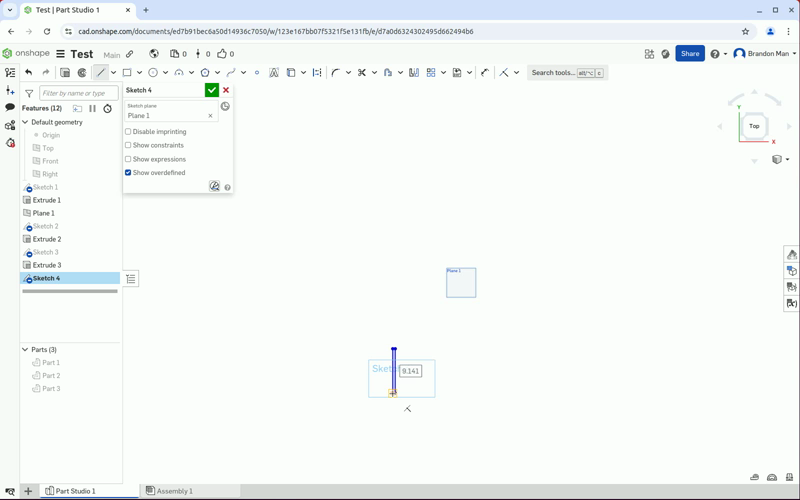
key(esc)
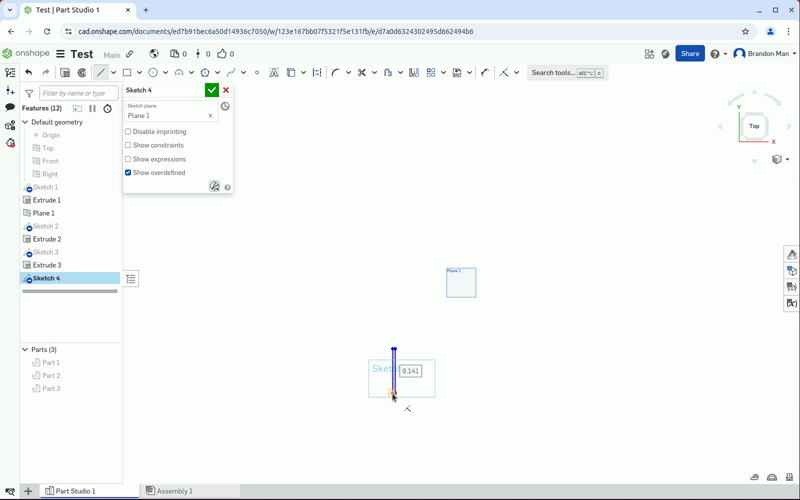
mouse_move(393, 381)
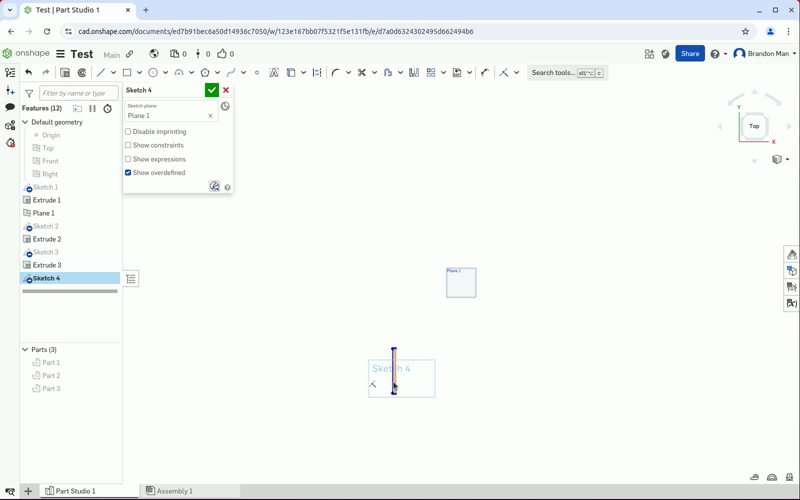
scroll(6)
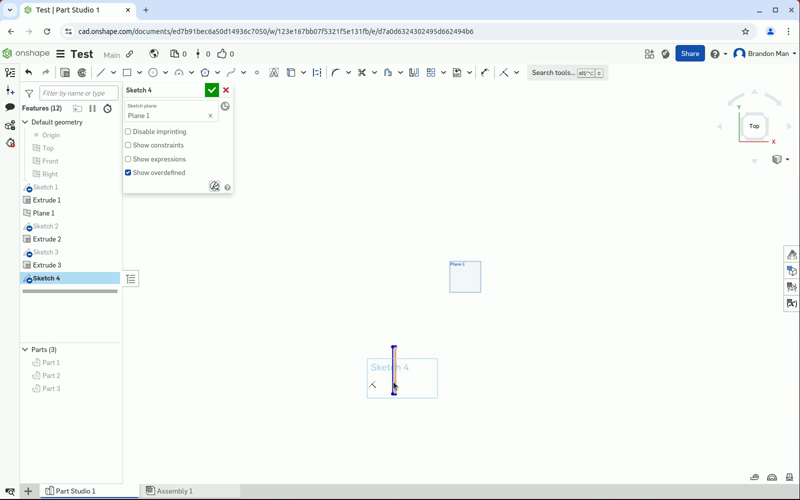
scroll(6)
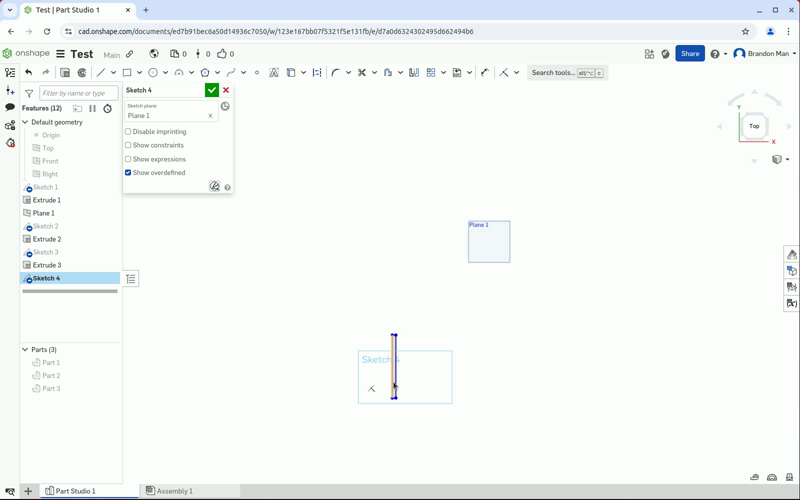
scroll(6)
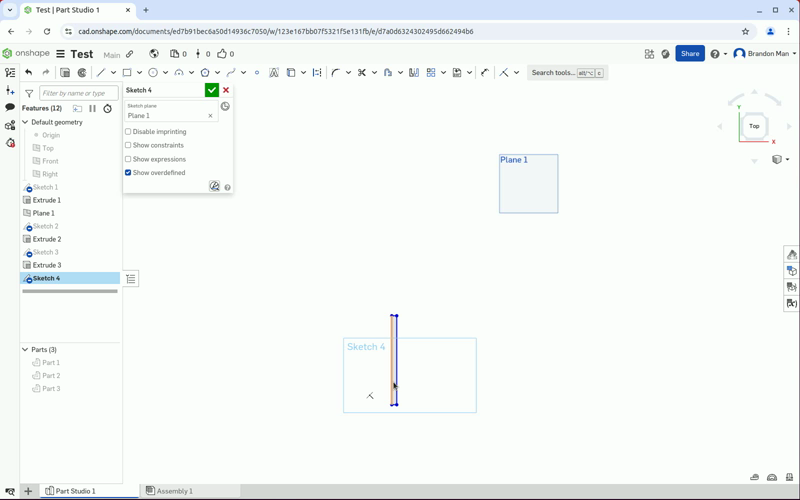
scroll(6)
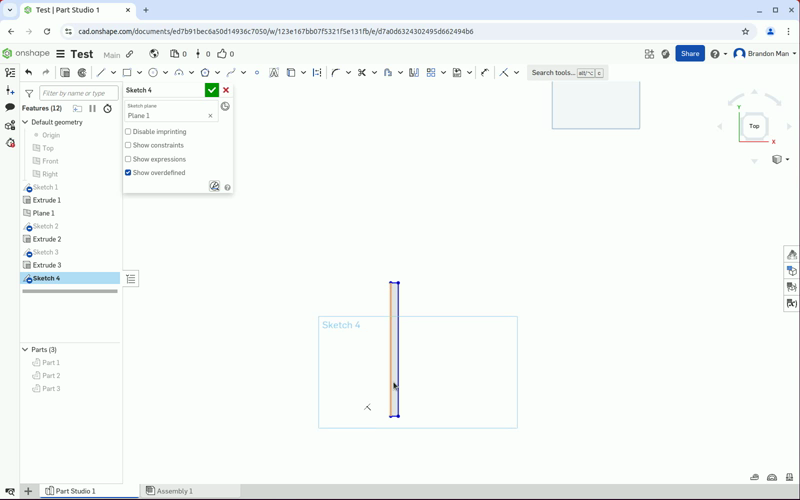
scroll(6)
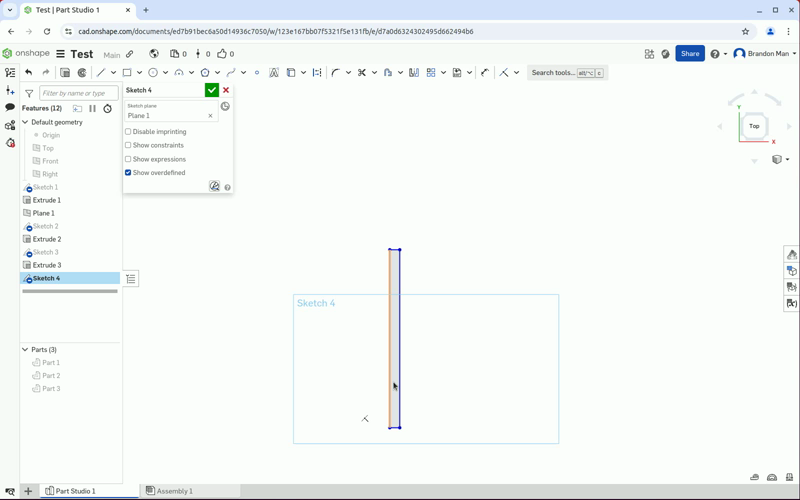
scroll(6)
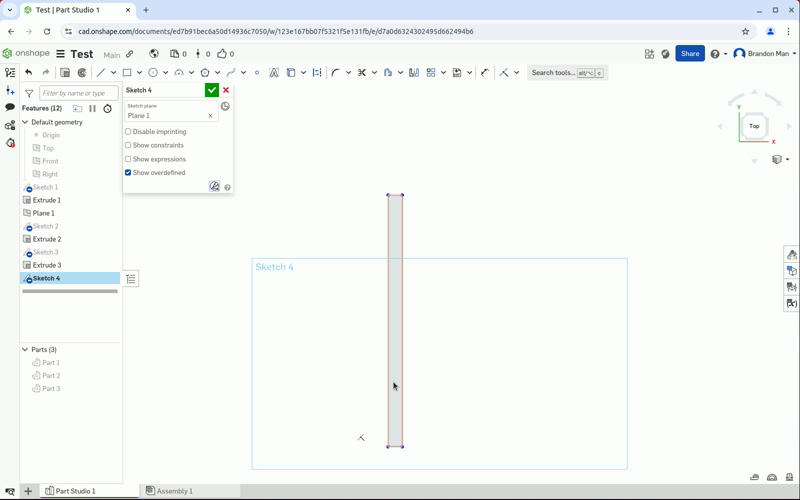
scroll(6)
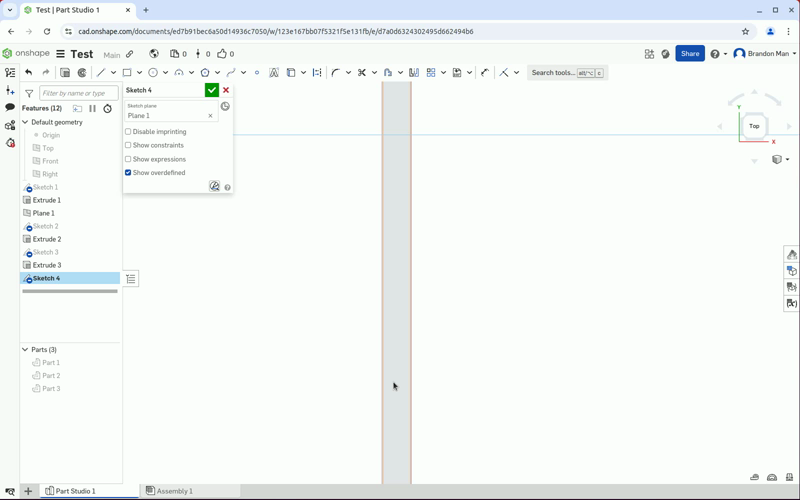
click(393, 381)
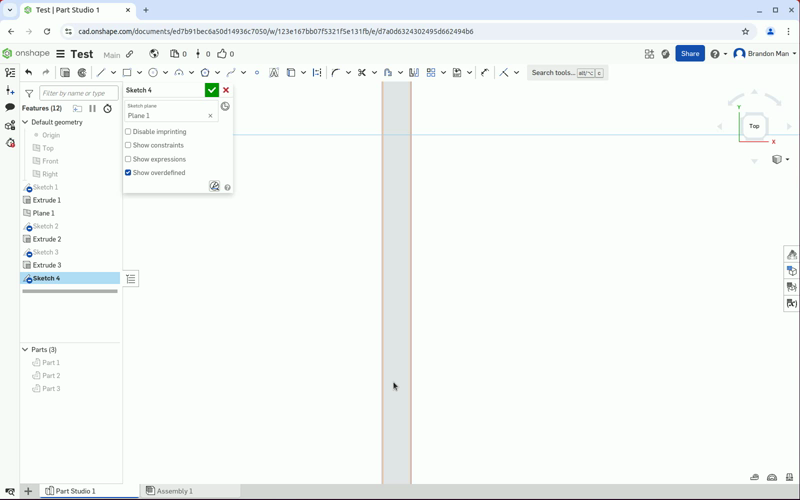
scroll(-6)
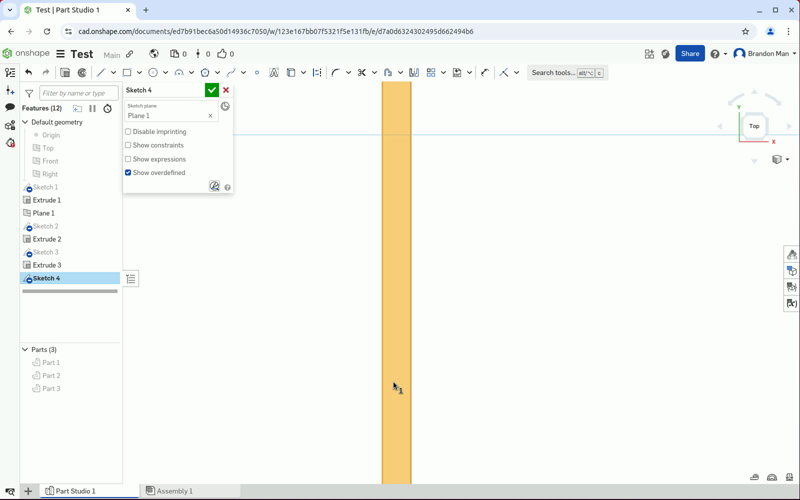
scroll(-6)
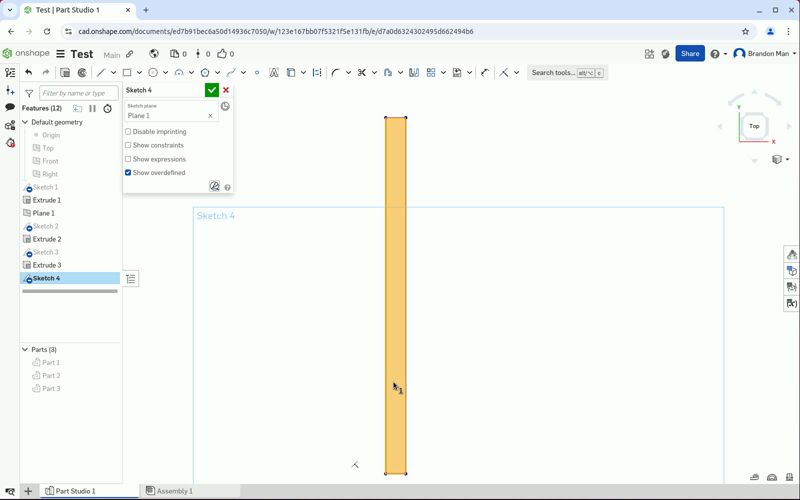
scroll(-6)
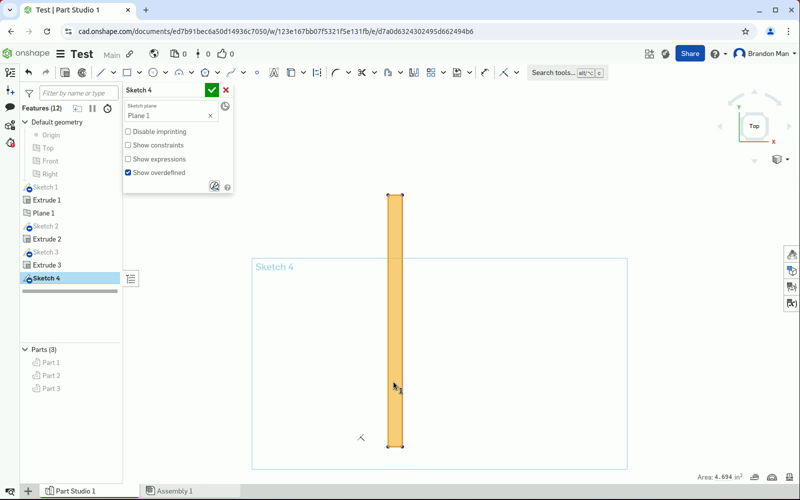
scroll(-6)
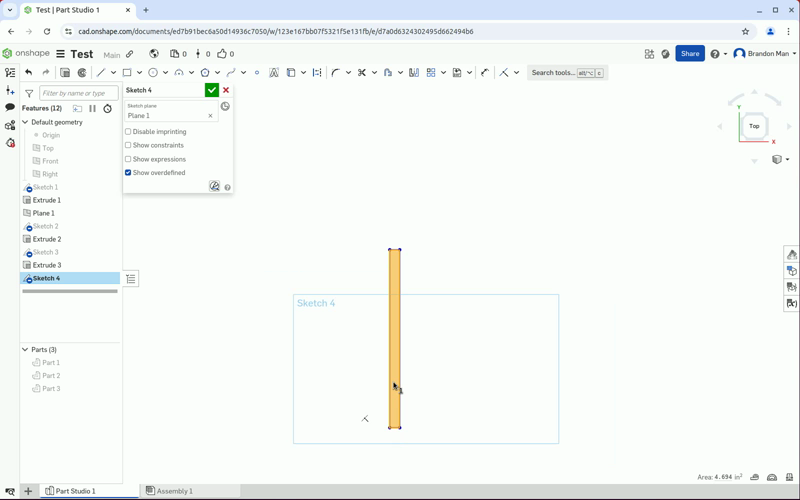
scroll(-6)
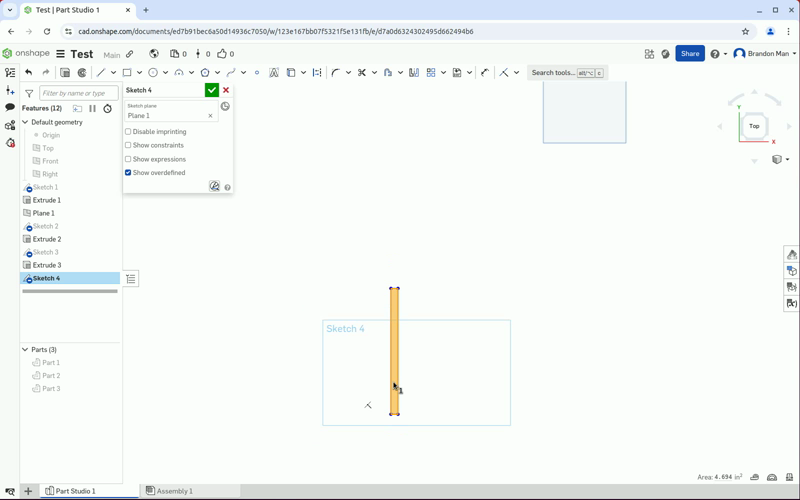
scroll(-6)
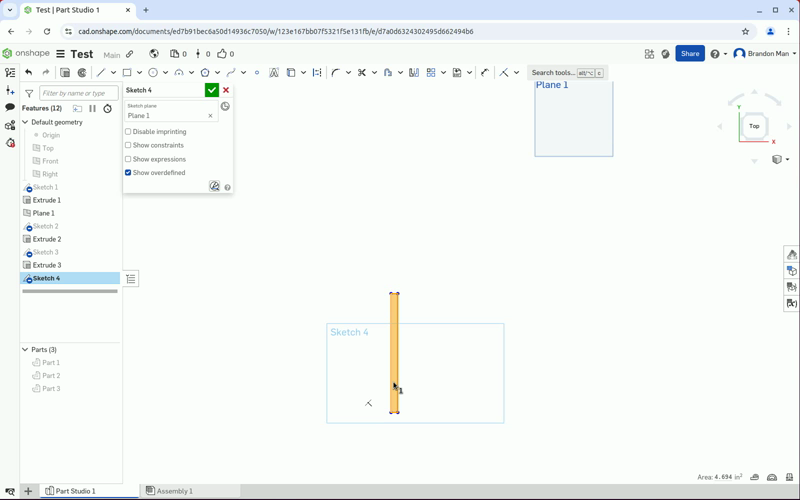
scroll(-6)
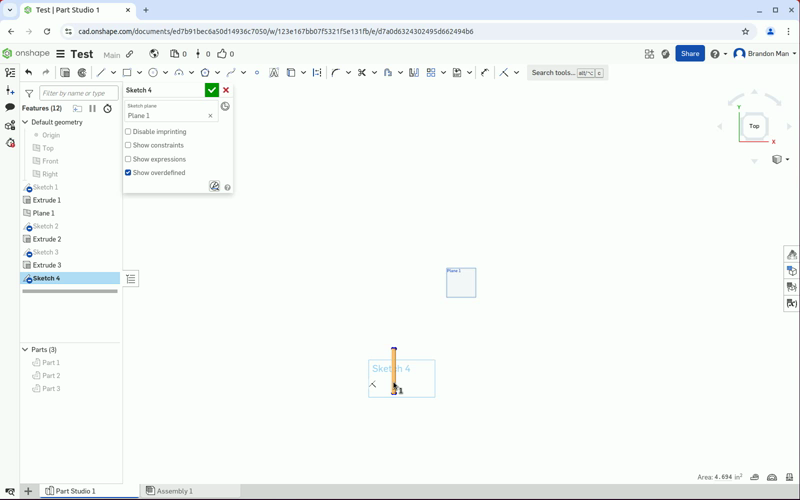
mouse_move(73, 352)
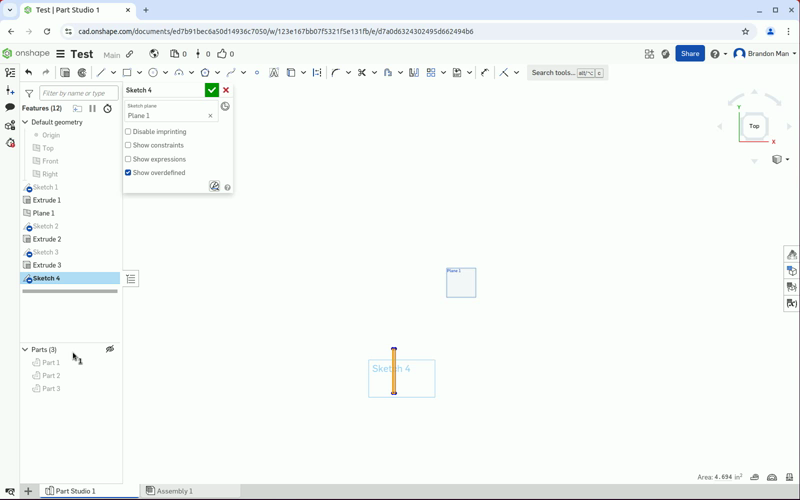
key(shift+y)
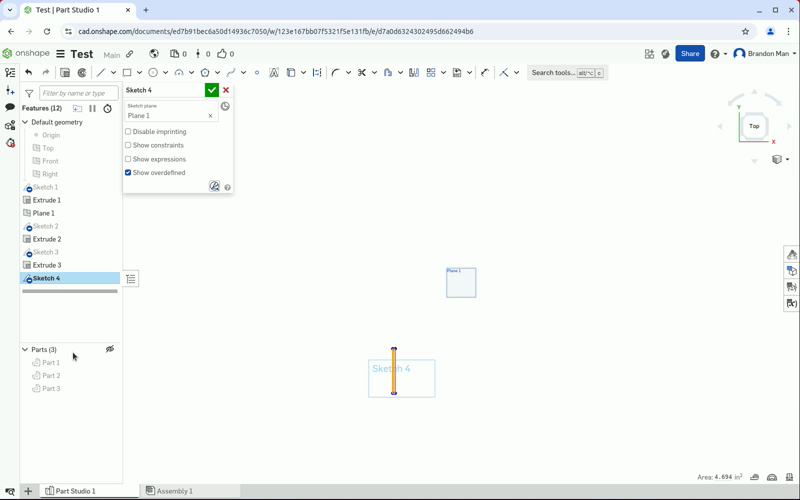
key(shift+e)
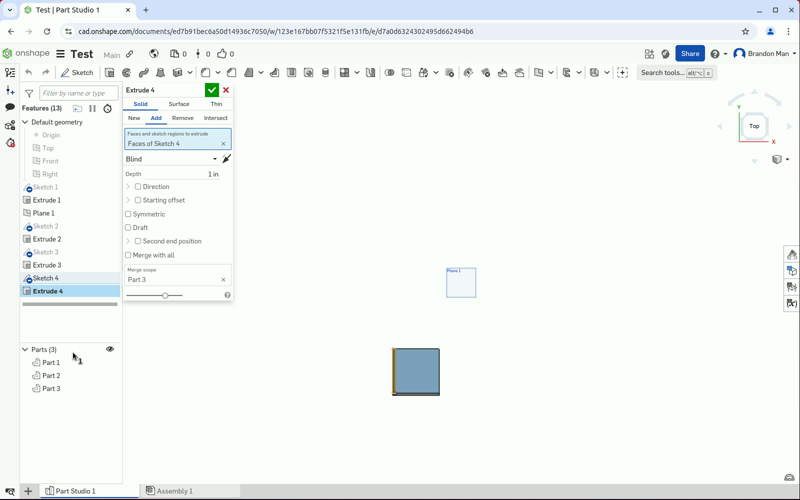
mouse_move(143, 106)
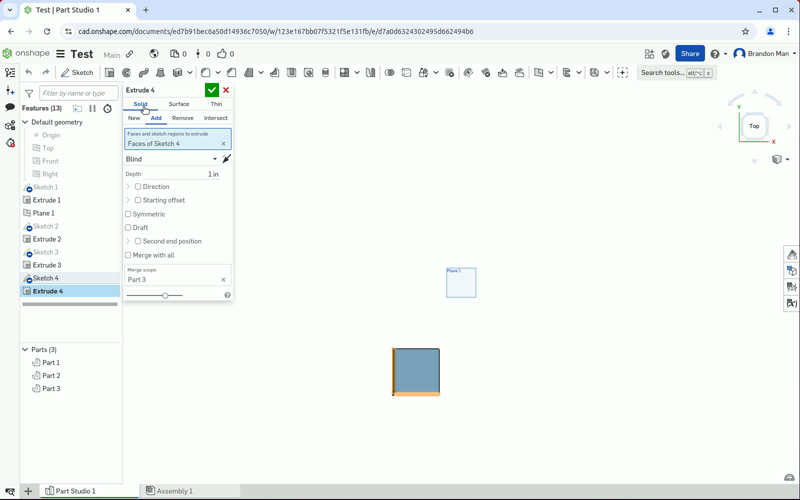
click(143, 106)
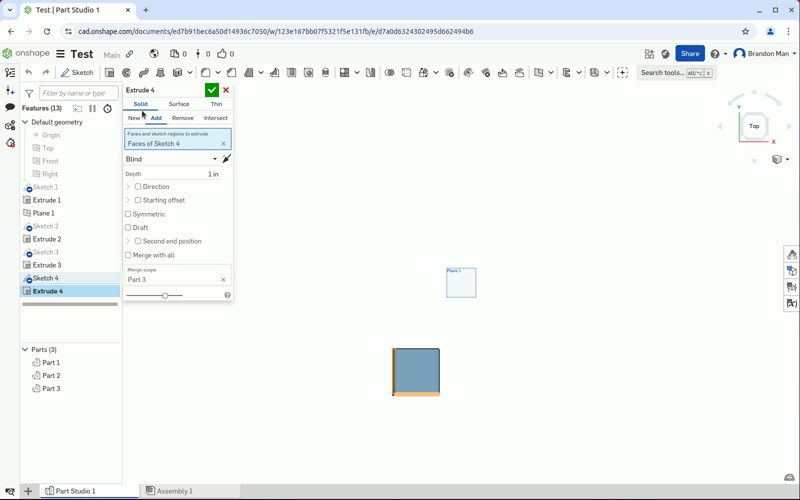
mouse_move(137, 120)
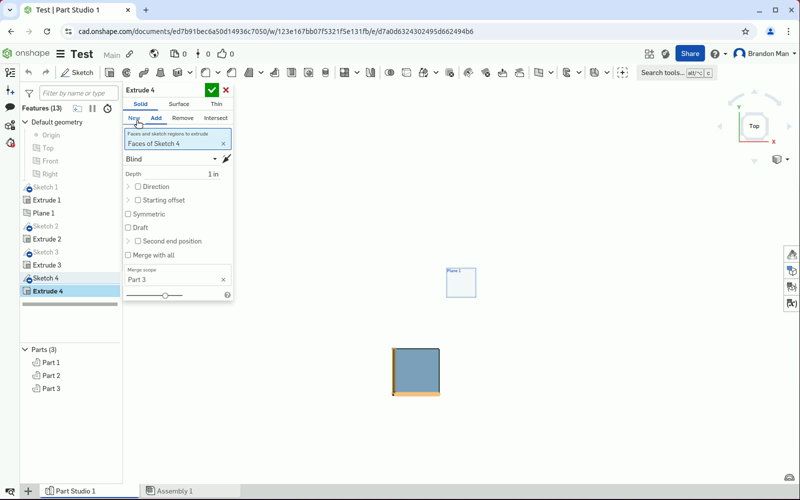
click(137, 120)
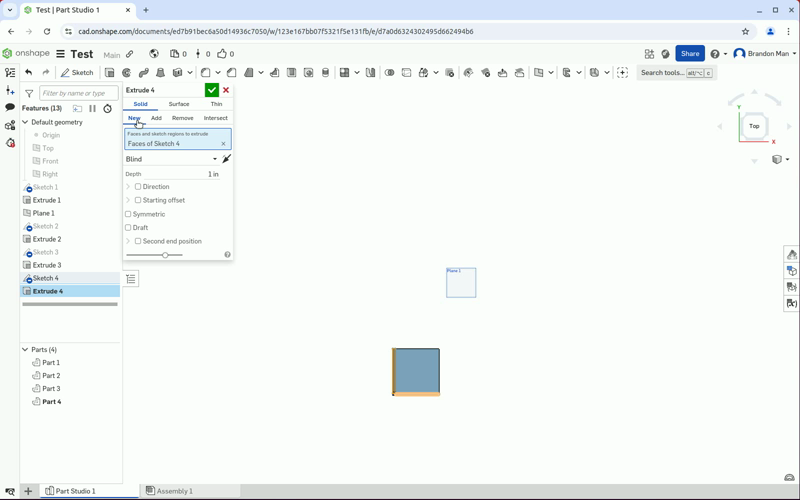
key(tab, 4)
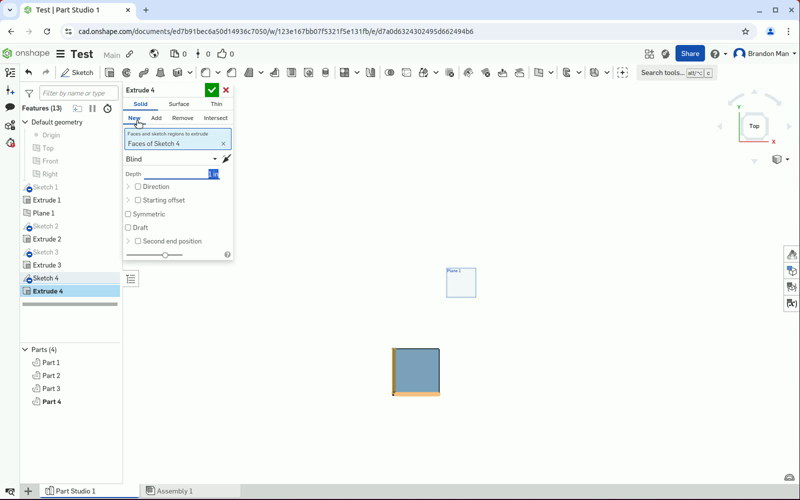
text(2.889)
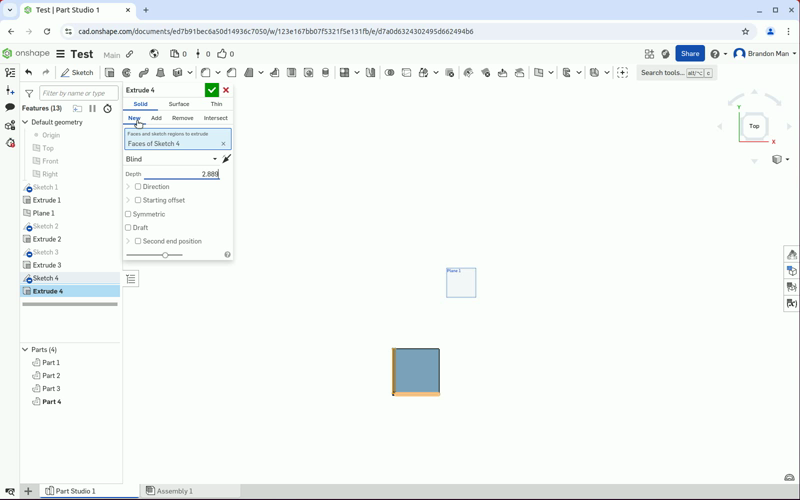
key(enter)
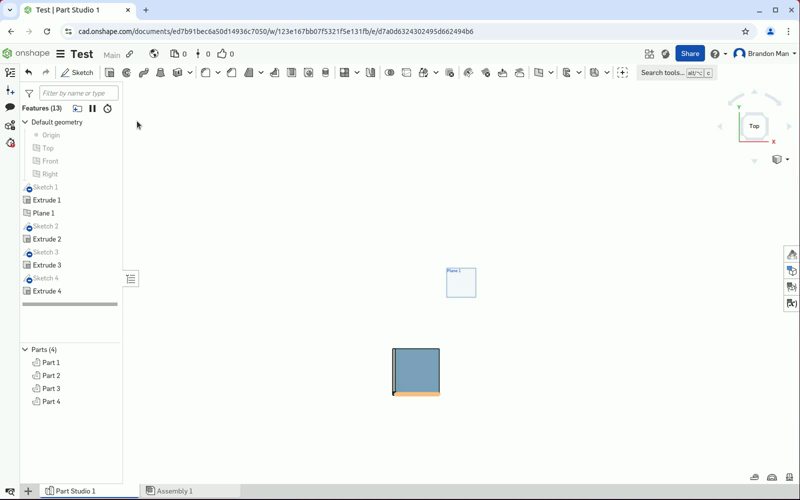
key(shift+h)
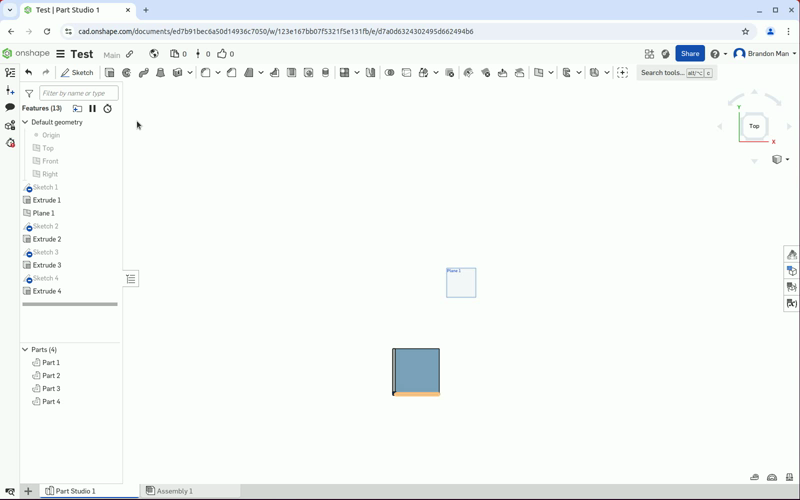
key(shift+h)
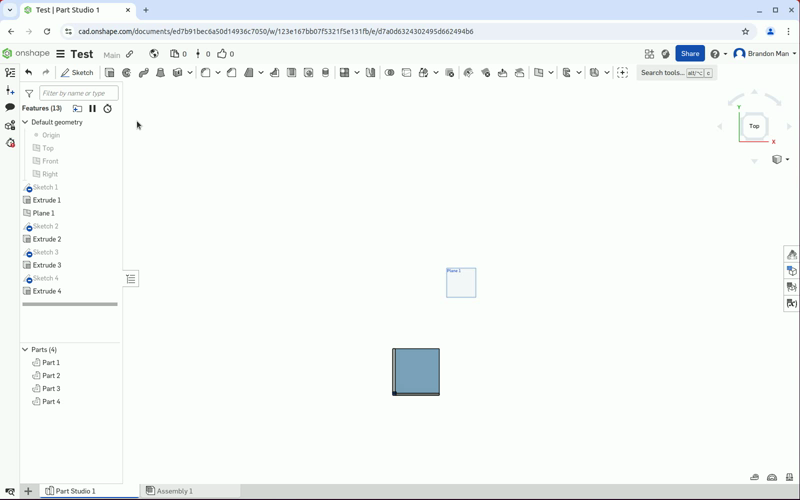
mouse_move(73, 189)
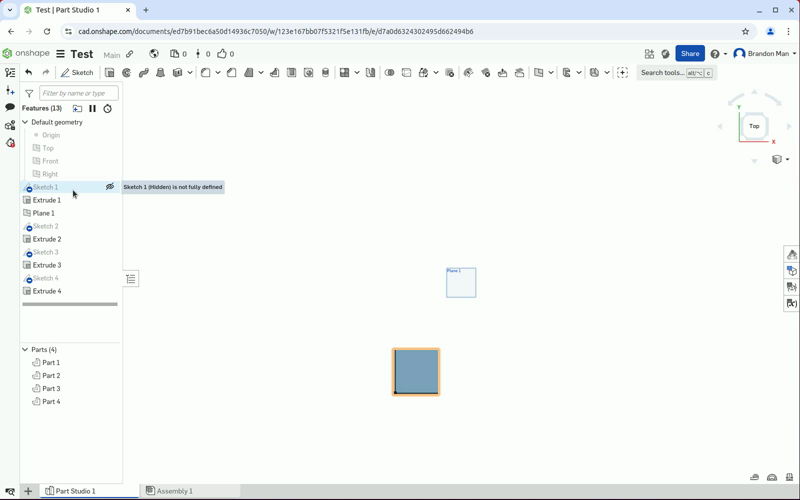
click(73, 189)
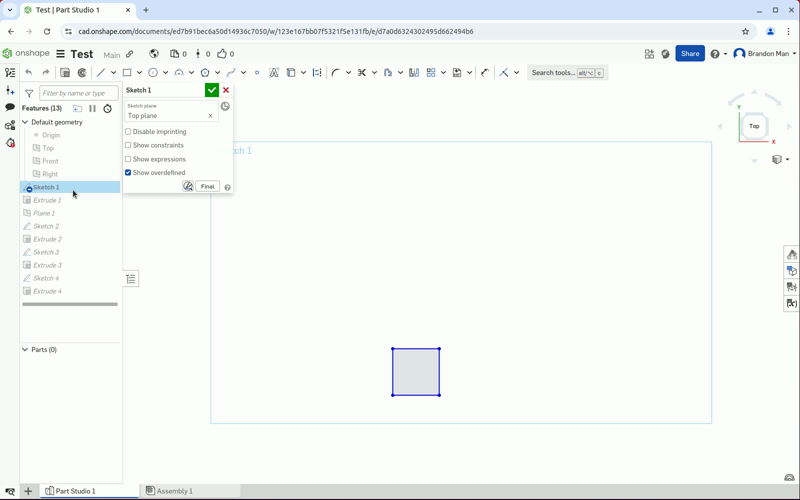
mouse_move(229, 92)
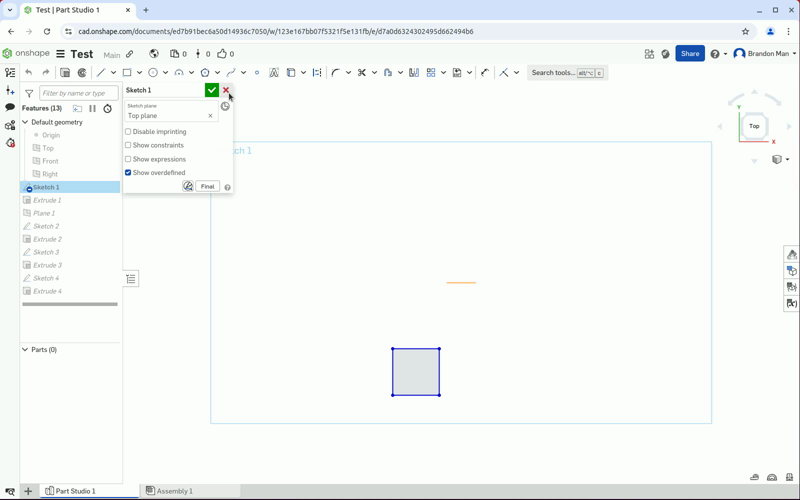
click(229, 92)
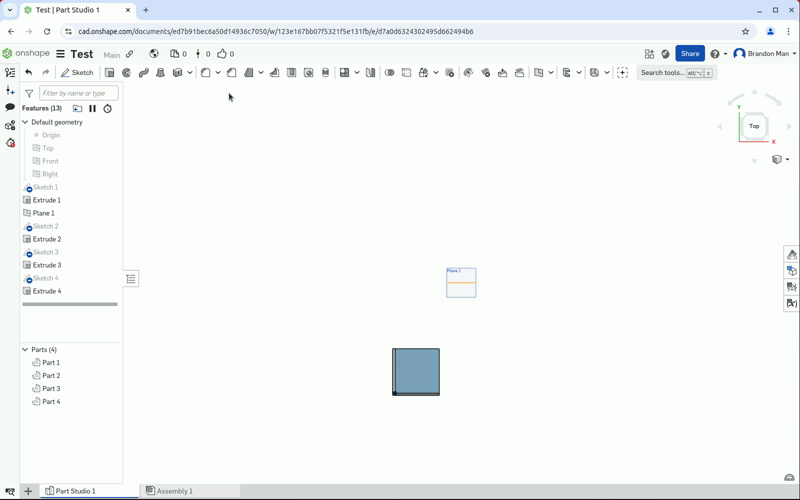
mouse_move(73, 352)
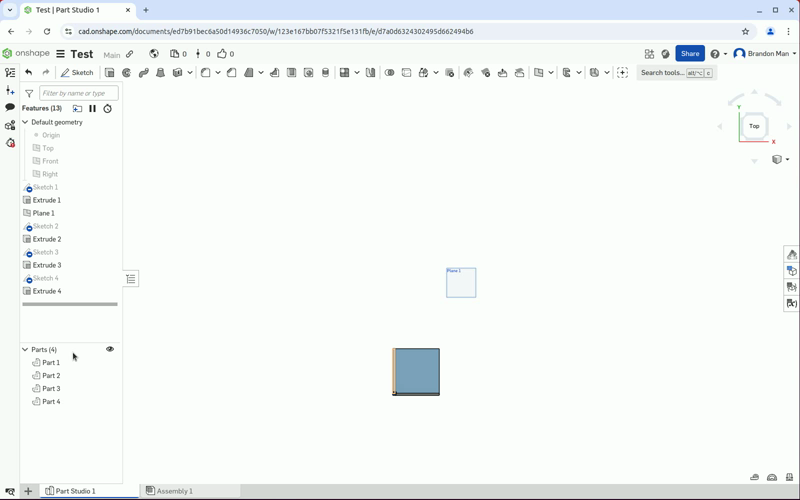
key(y)
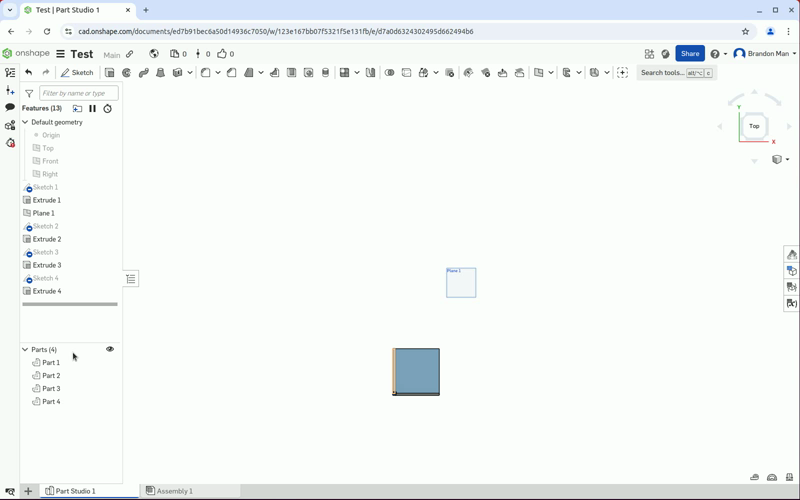
key(shift+p)
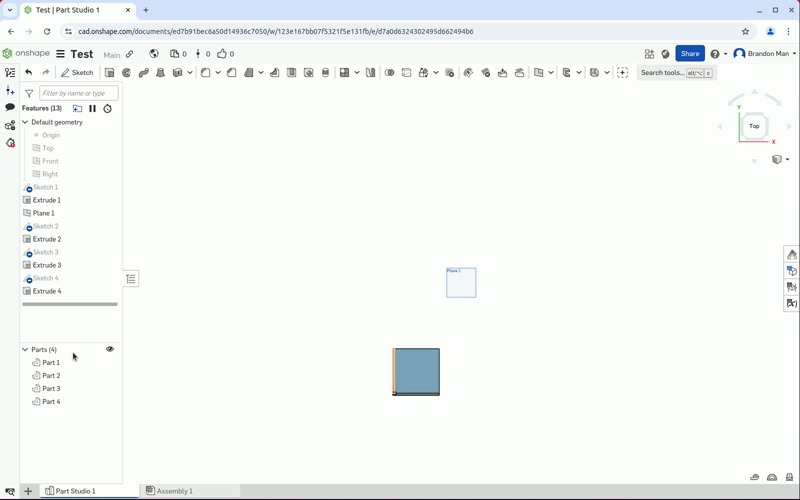
key(space)
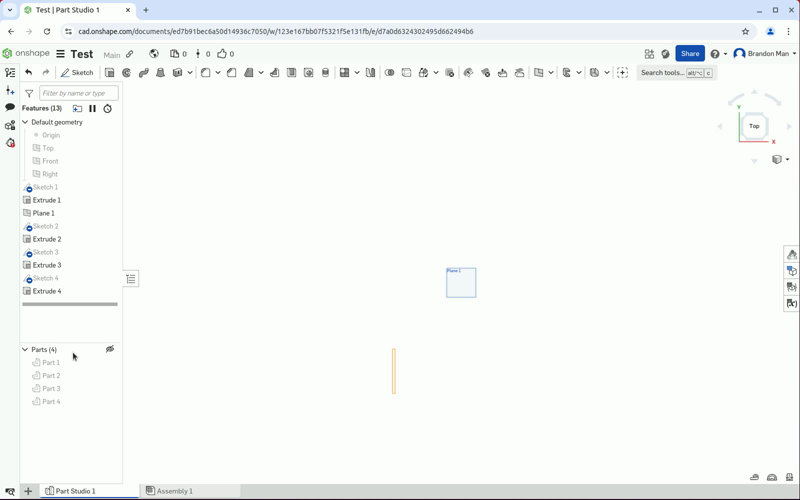
key_down(shift)
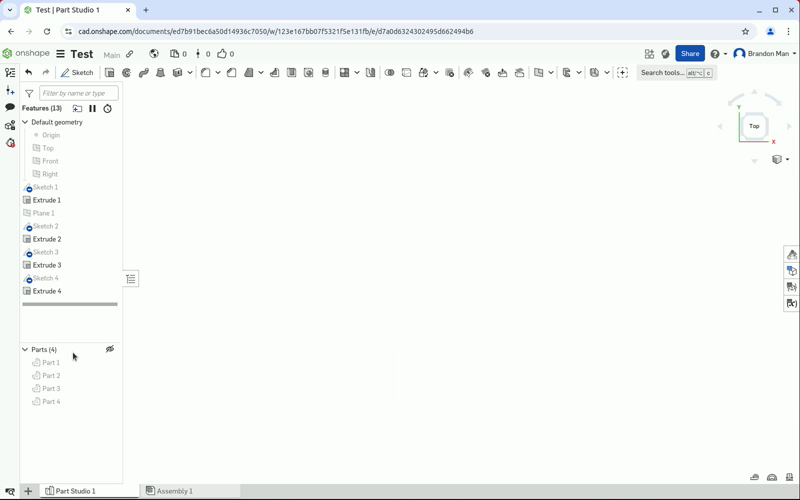
key(up)
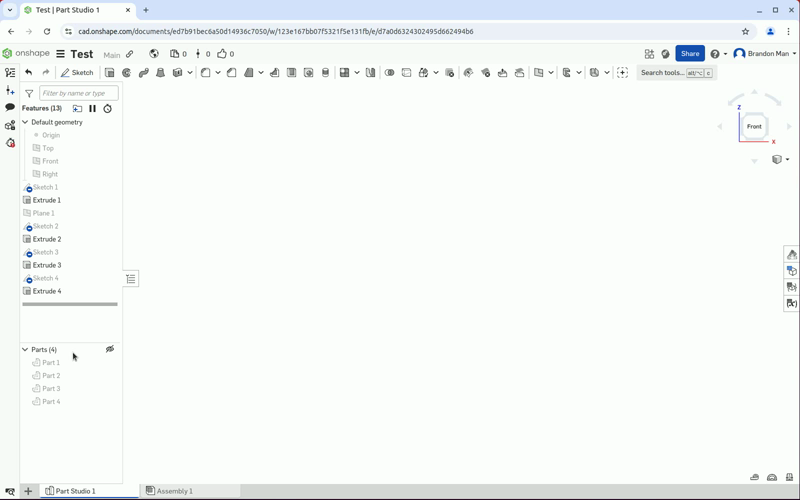
key_up(shift)
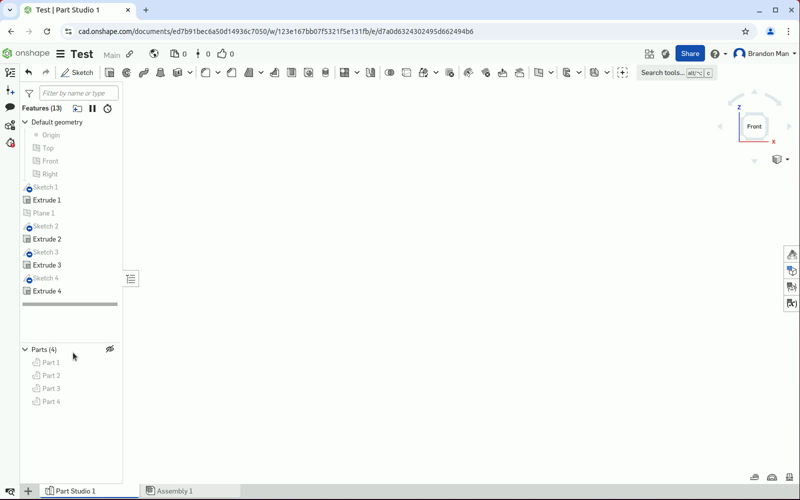
key(space)
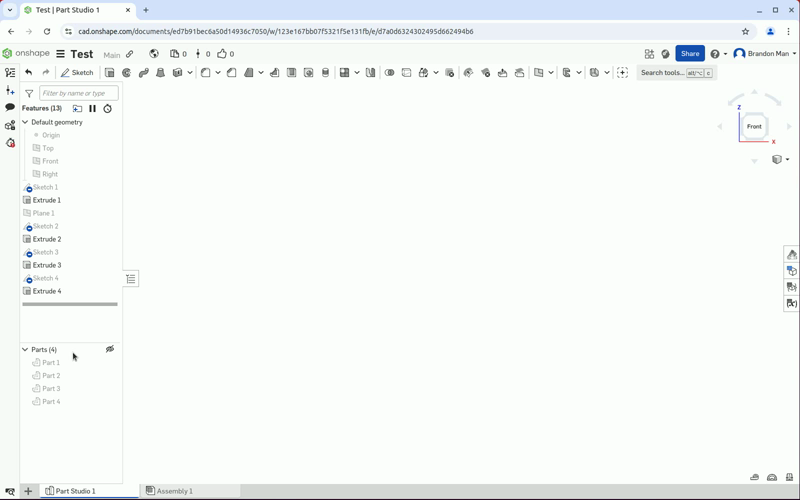
key_down(shift)
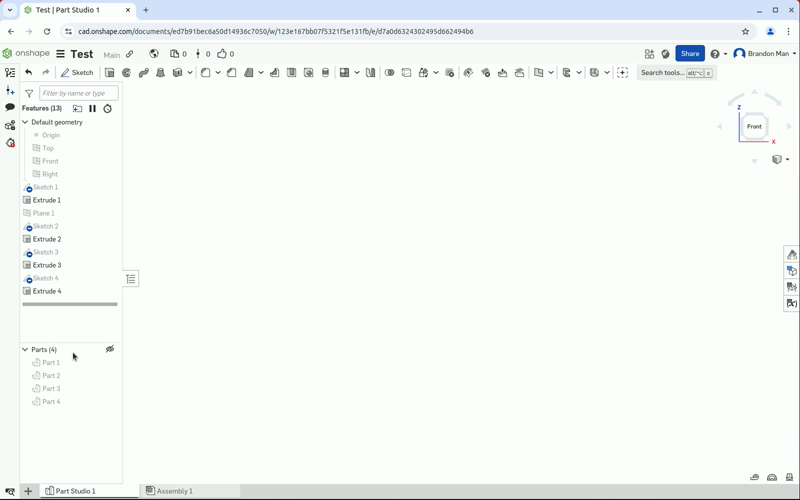
key(left)
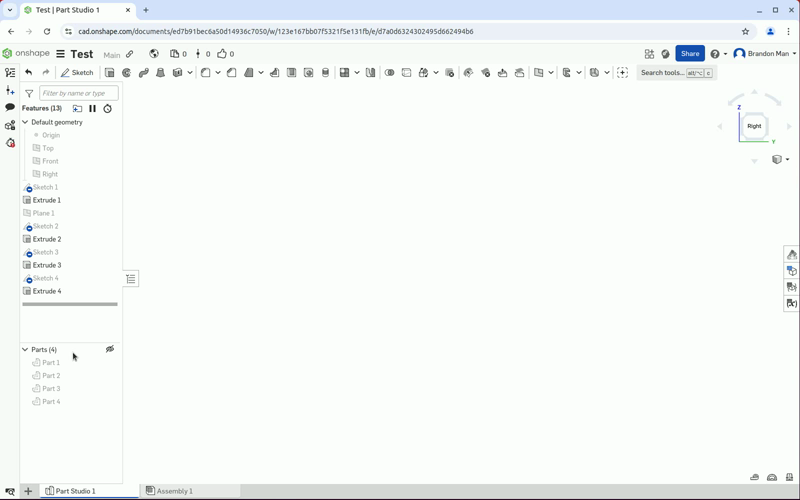
key_up(shift)
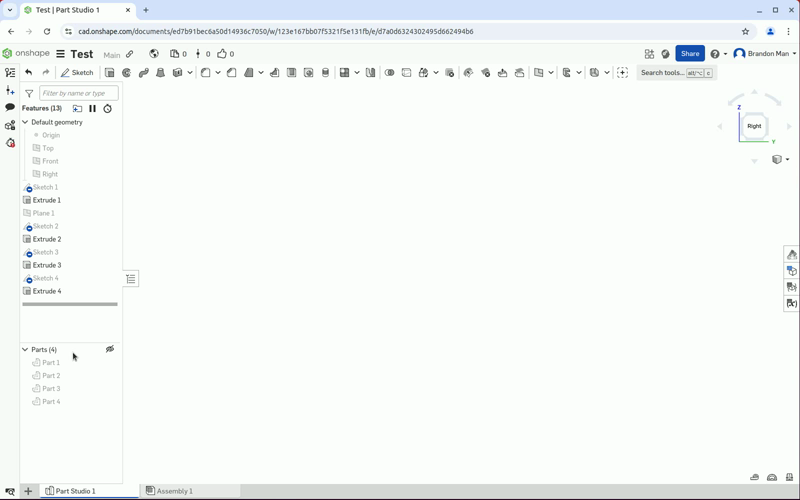
mouse_move(73, 352)
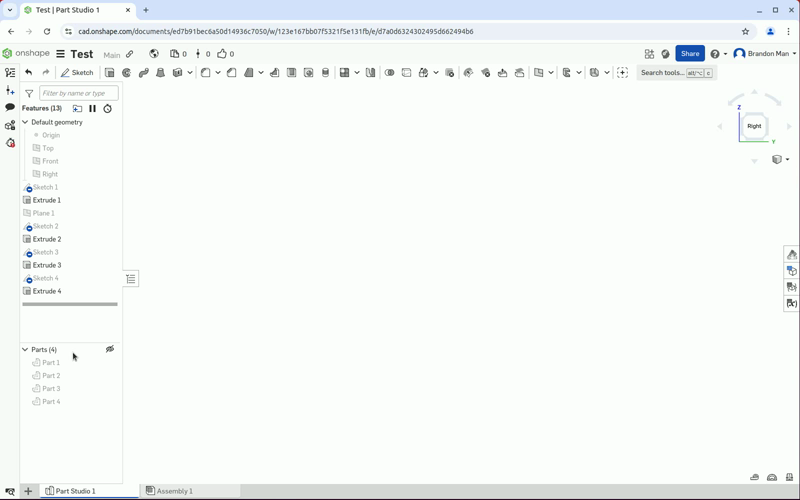
key(shift+y)
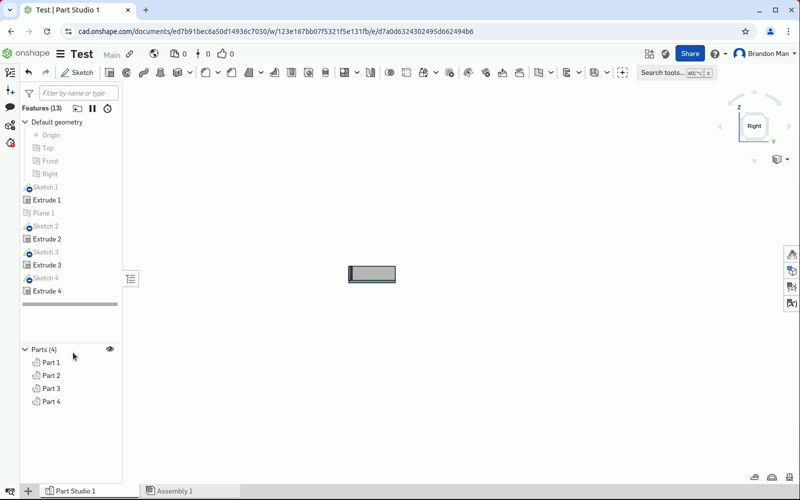
mouse_move(541, 75)
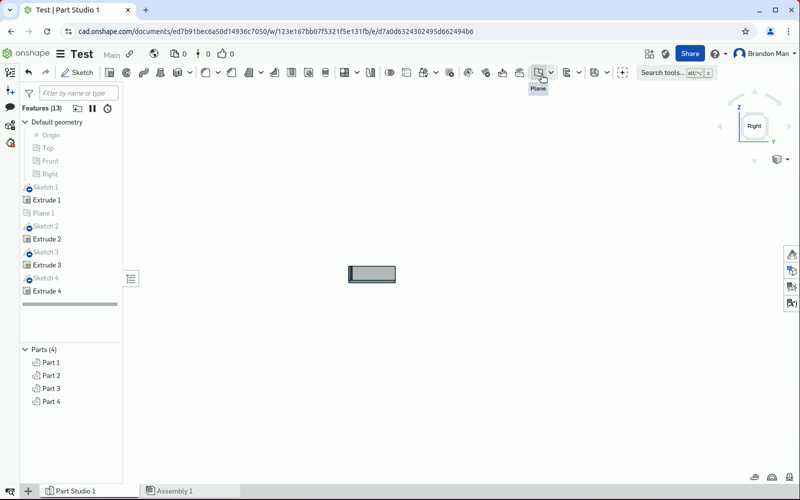
click(541, 75)
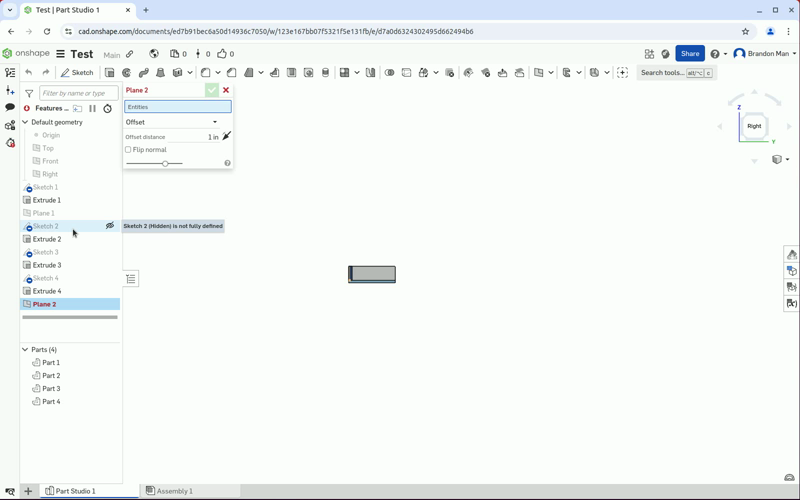
scroll(3)
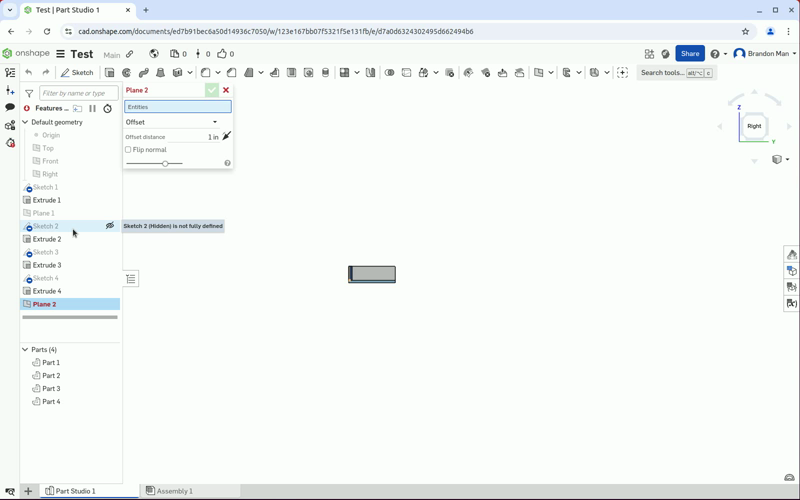
mouse_move(73, 176)
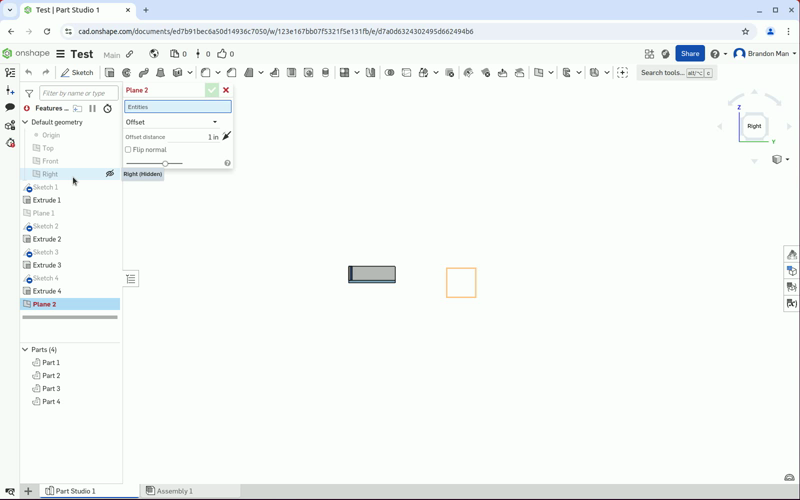
click(73, 176)
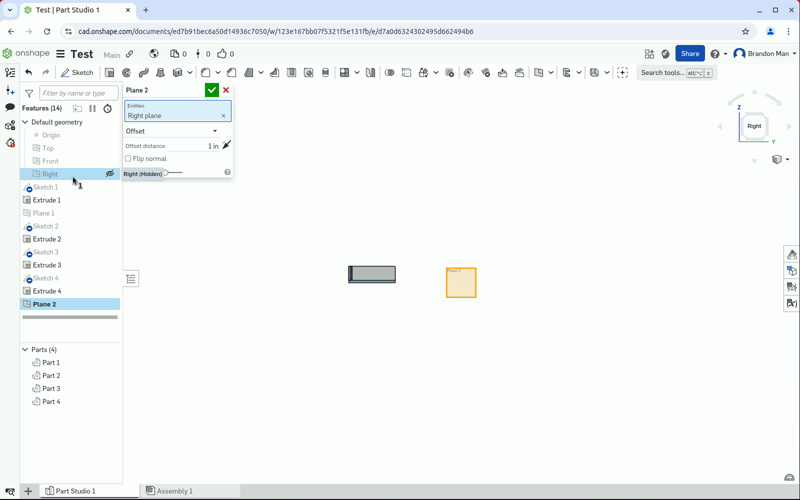
key(tab, 2)
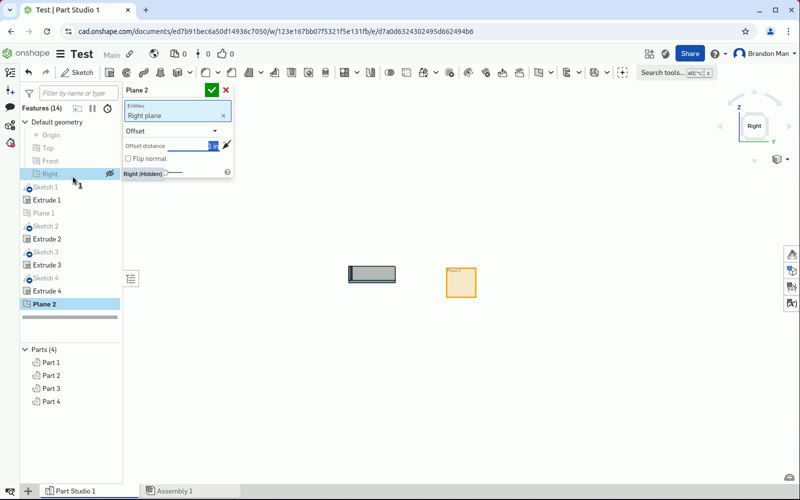
text(13.495)
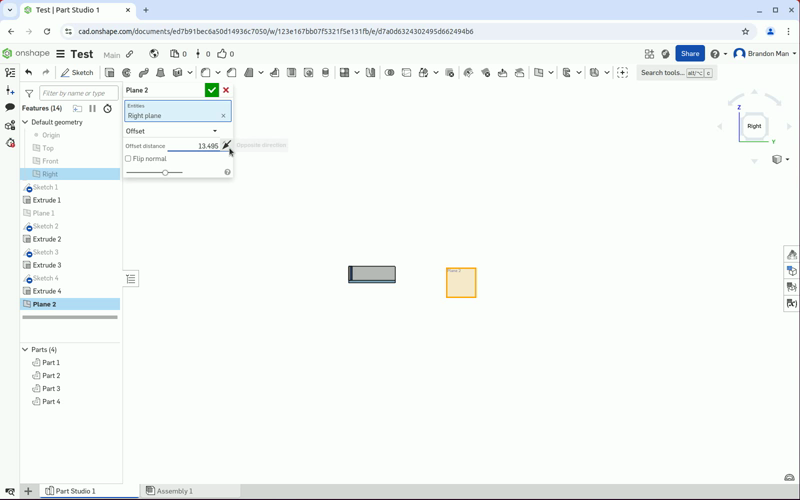
mouse_move(229, 147)
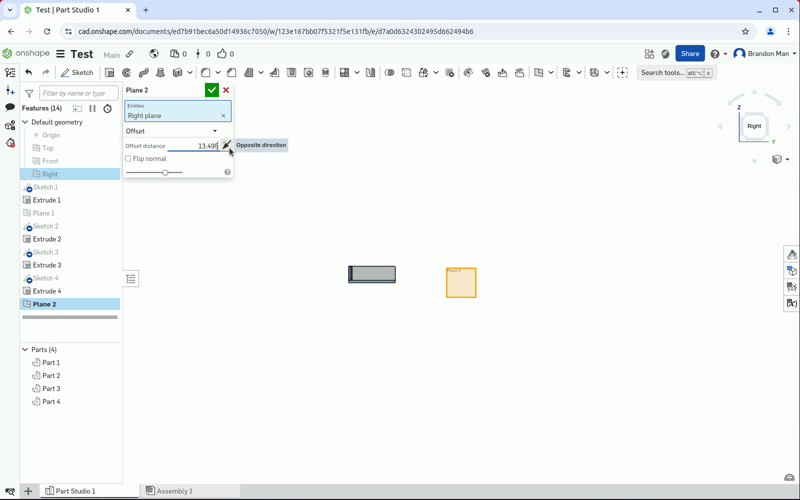
click(229, 147)
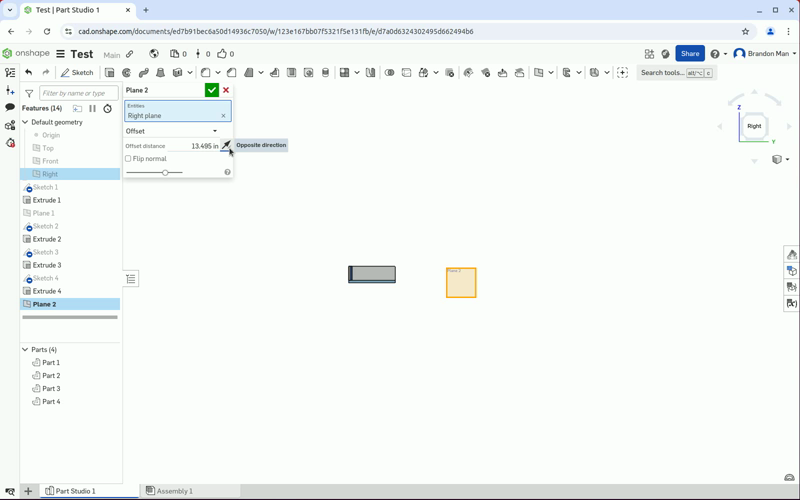
key(enter, 2)
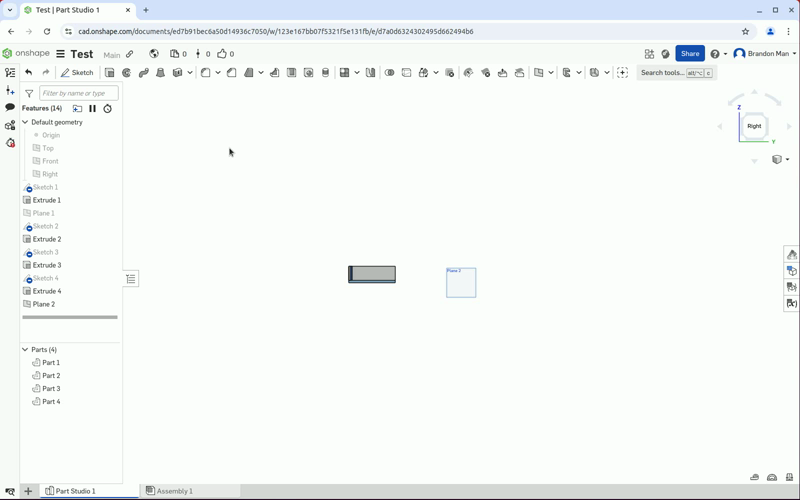
key(shift+s)
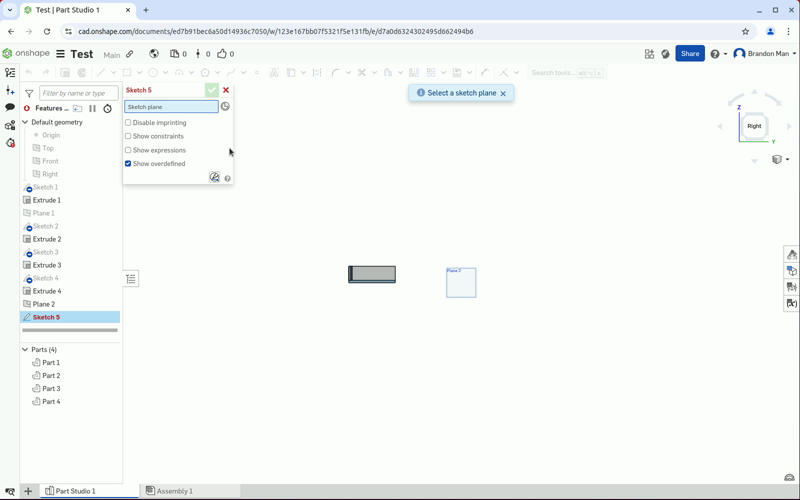
mouse_move(73, 306)
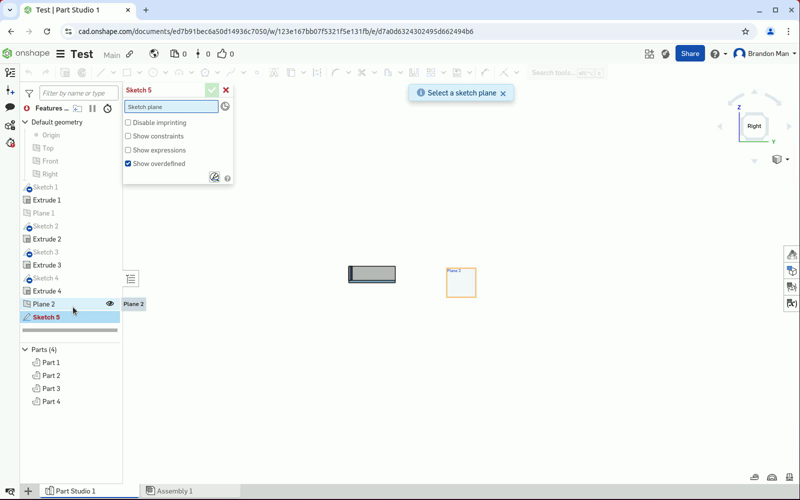
click(73, 306)
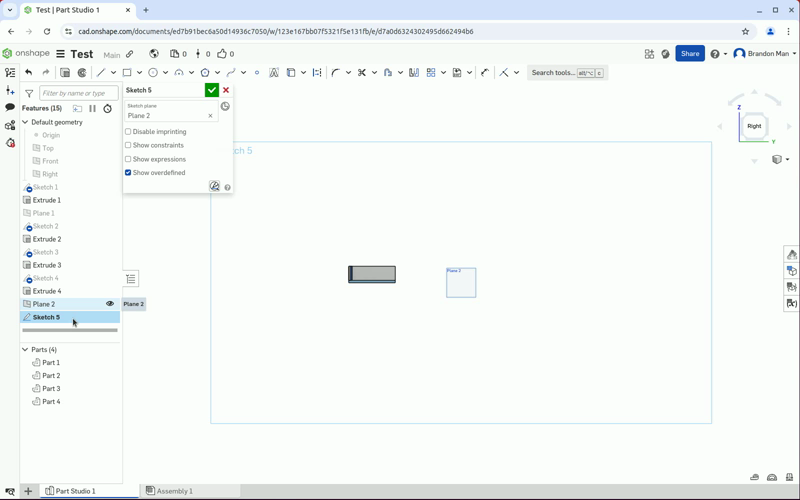
mouse_move(73, 352)
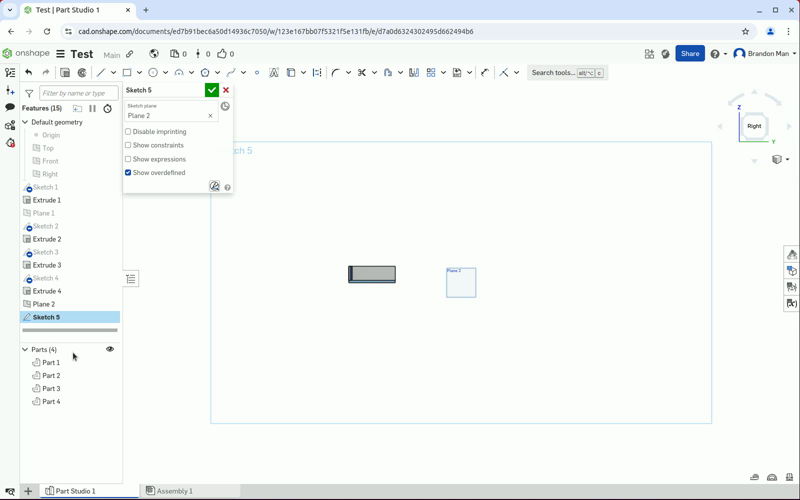
key(y)
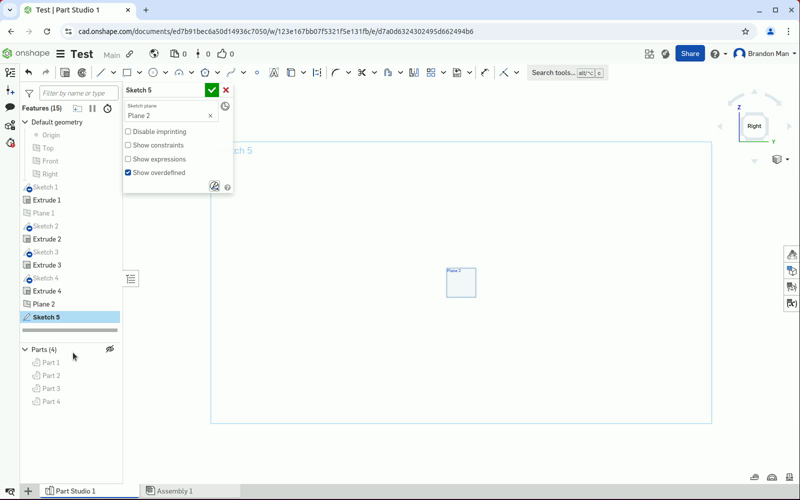
key(l)
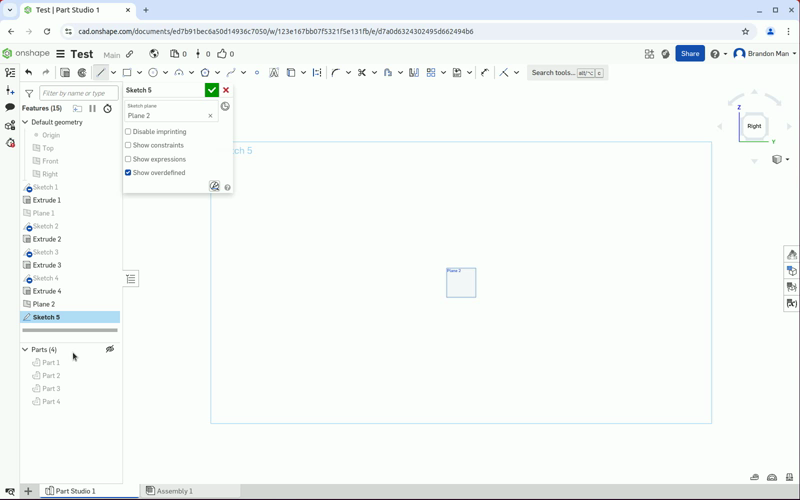
key_down(shift)
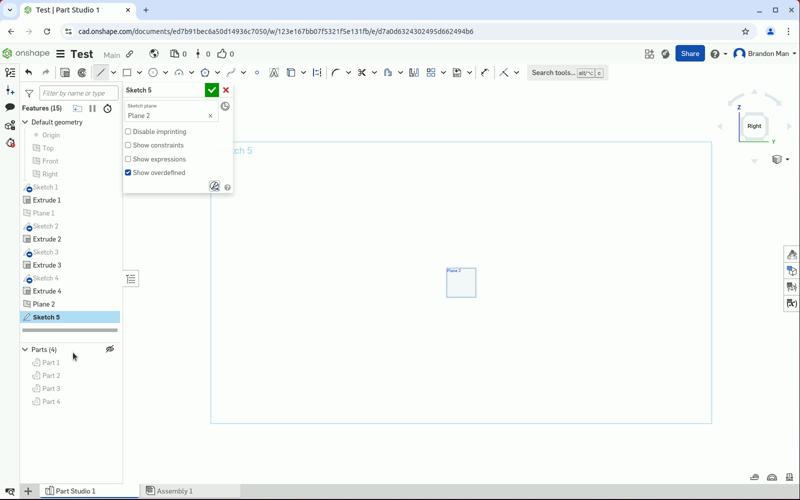
mouse_move(350, 268)
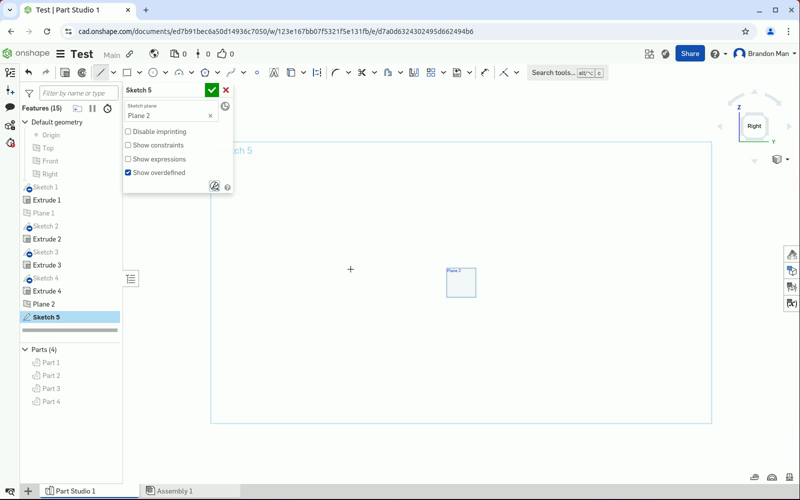
click(350, 268)
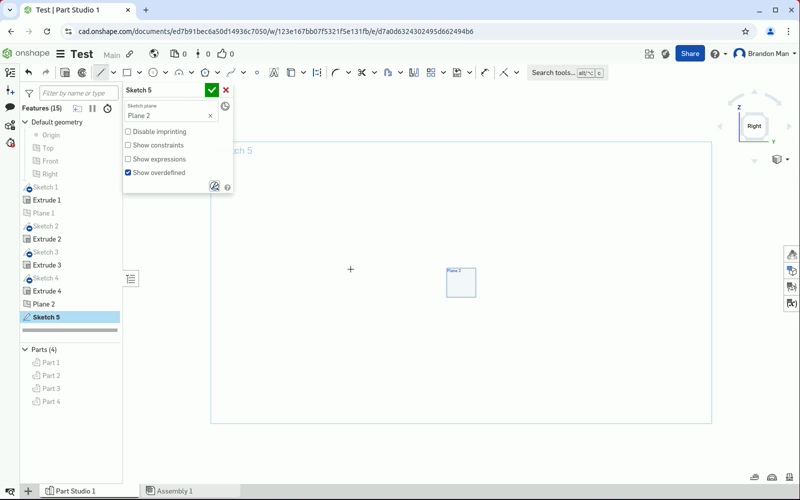
key_up(shift)
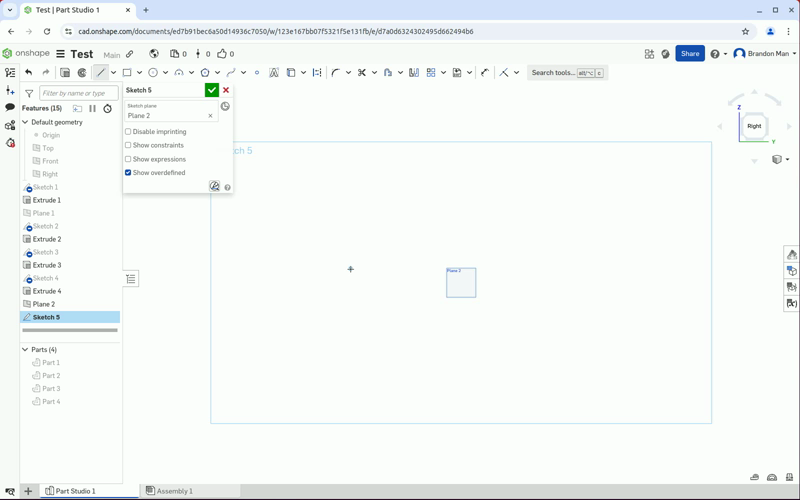
key_down(shift)
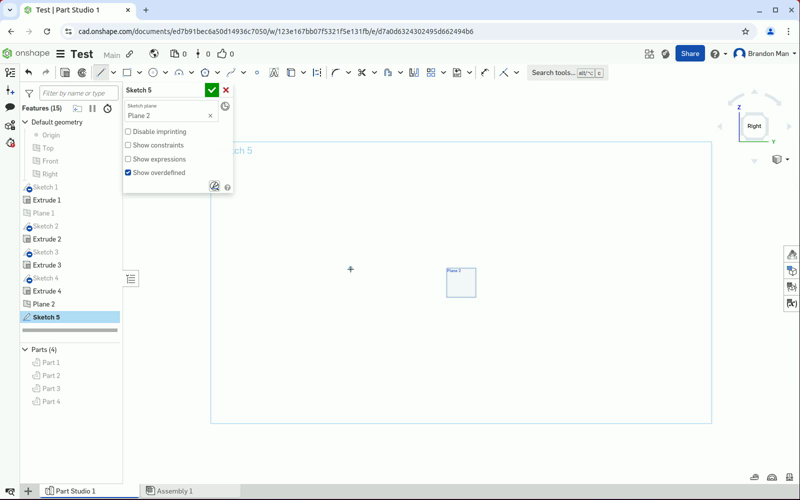
mouse_move(380, 268)
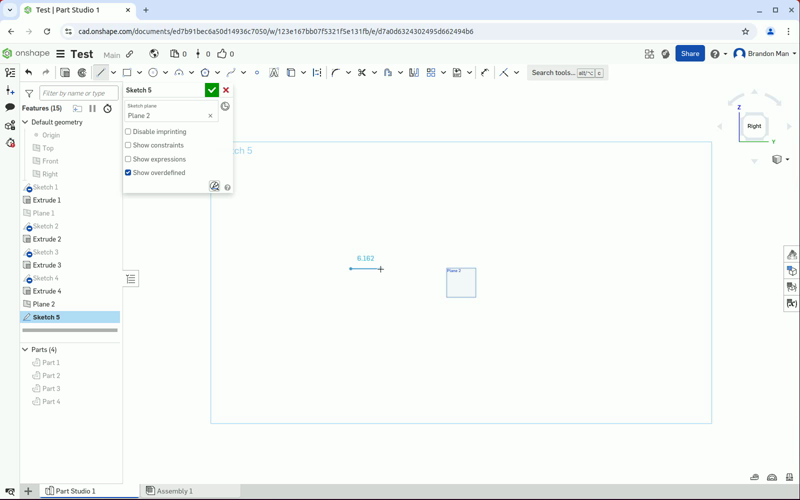
mouse_move(394, 268)
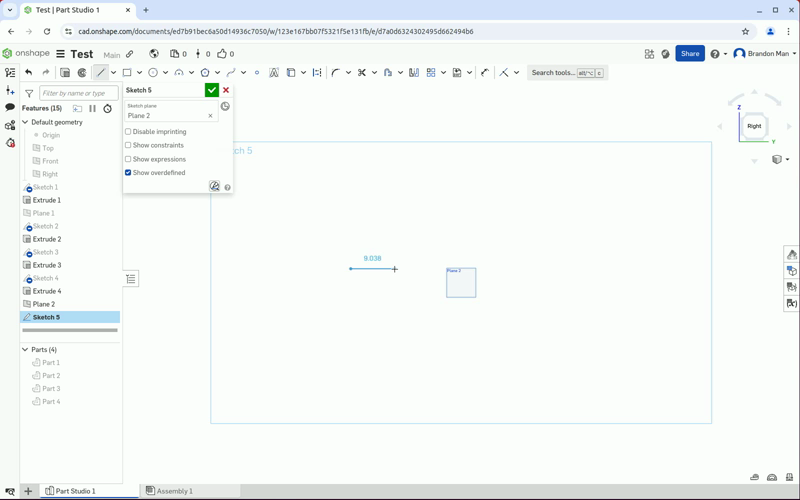
click(394, 268)
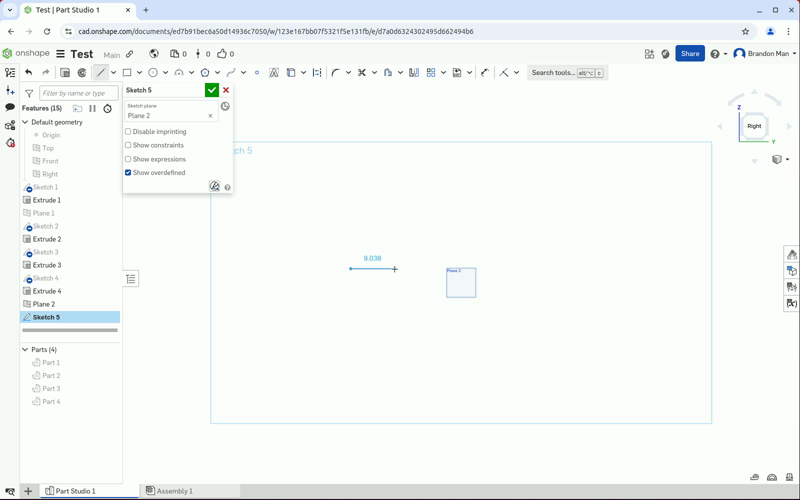
key_up(shift)
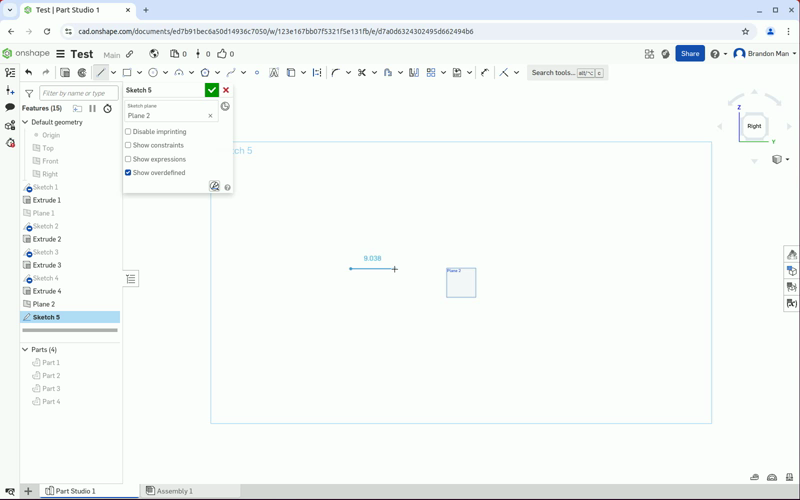
key_down(shift)
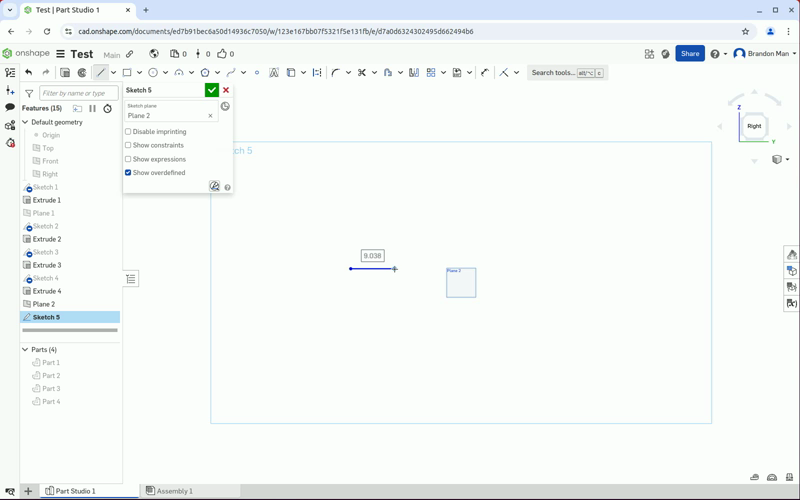
mouse_move(424, 268)
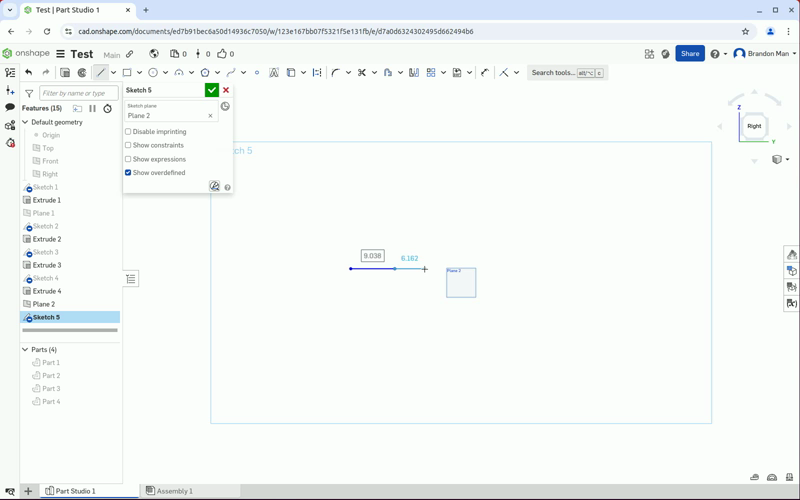
mouse_move(394, 266)
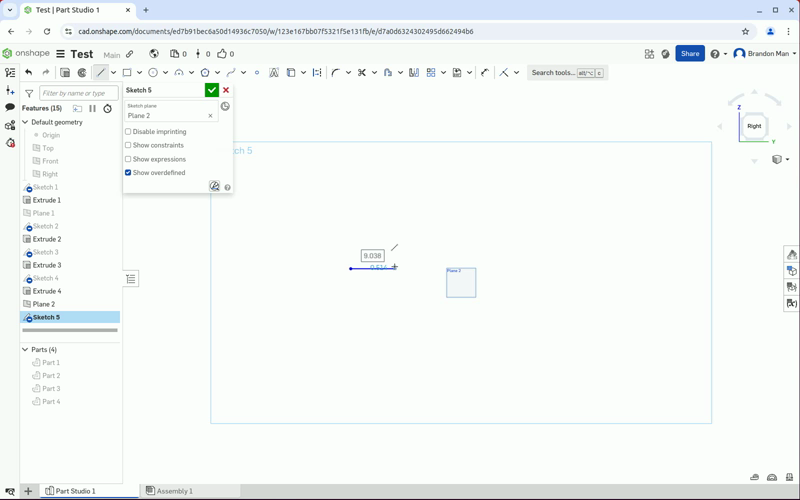
scroll(6)
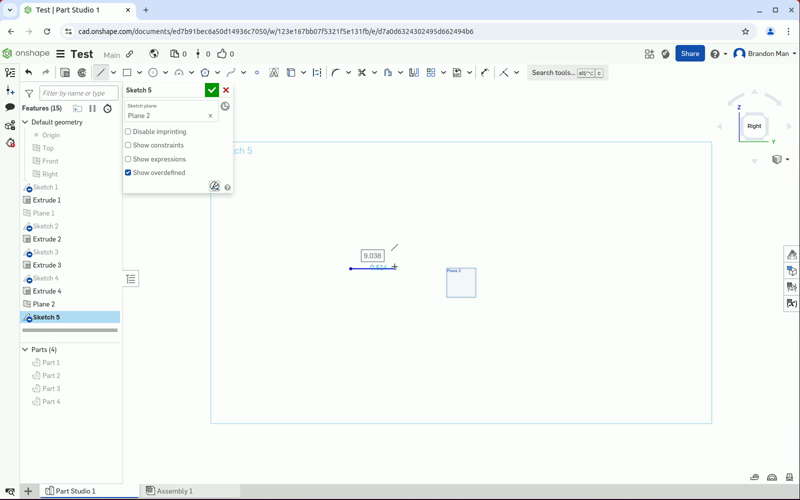
scroll(6)
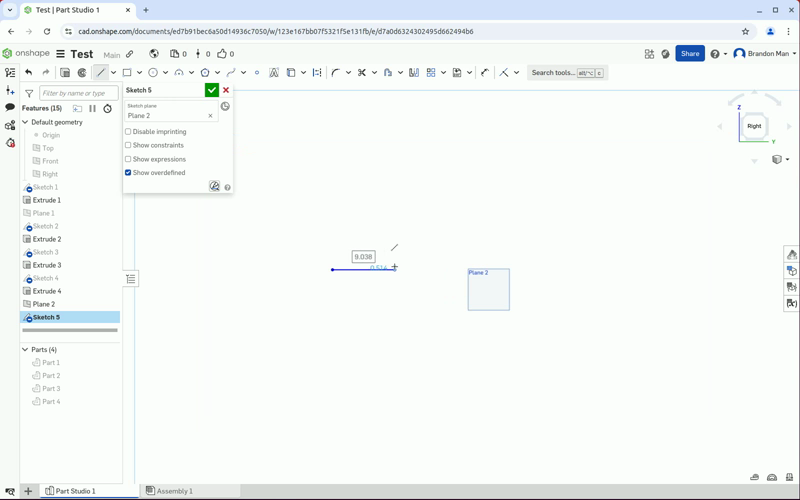
scroll(6)
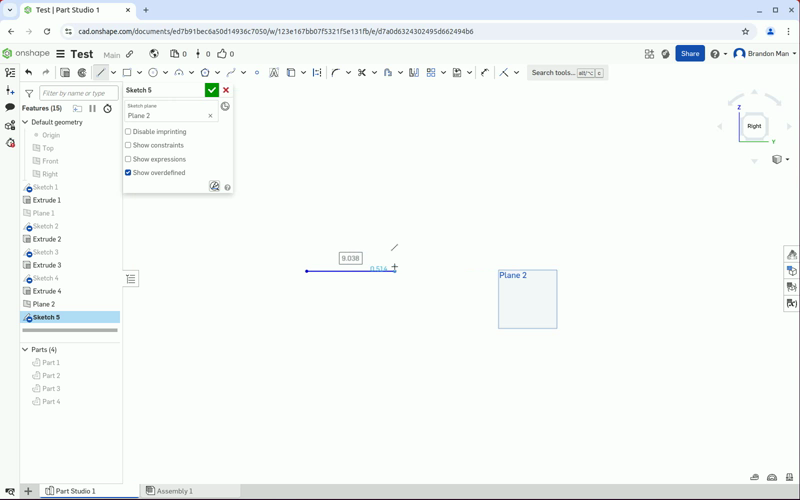
scroll(6)
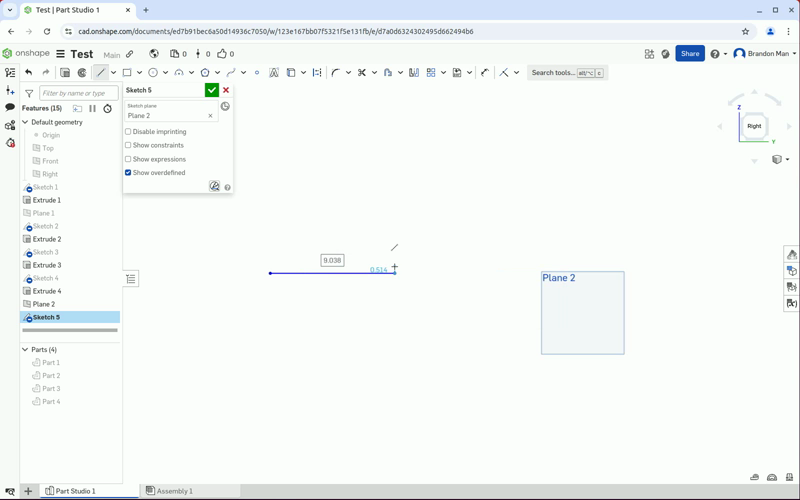
scroll(6)
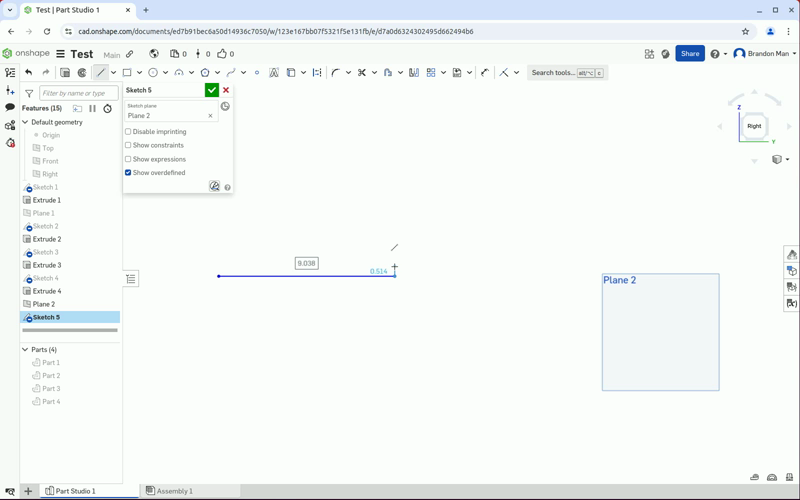
scroll(6)
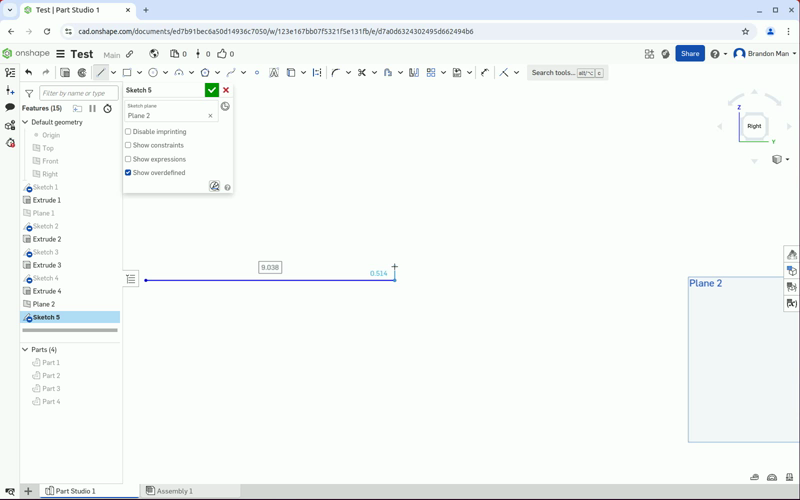
scroll(6)
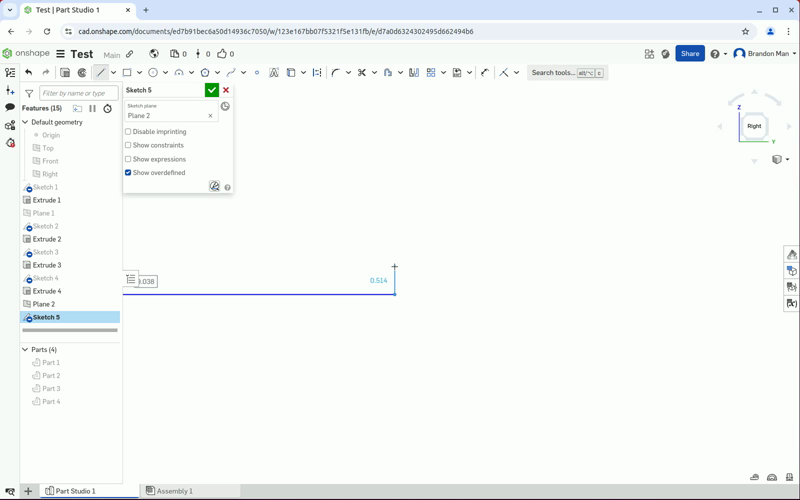
click(394, 266)
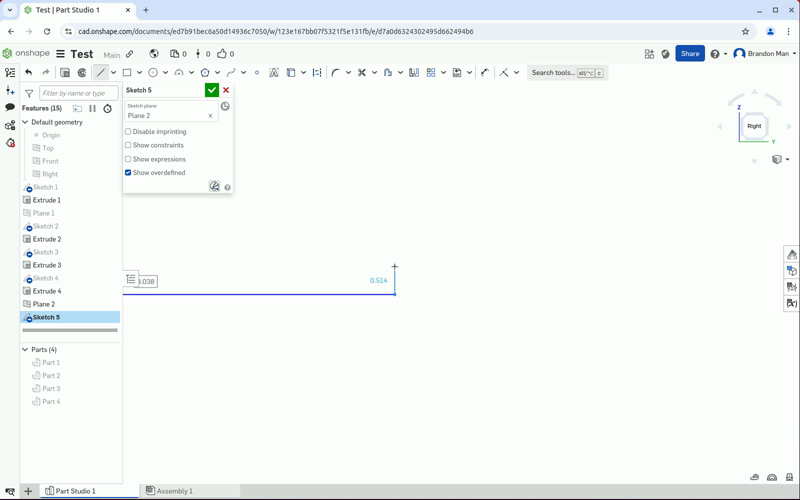
scroll(-6)
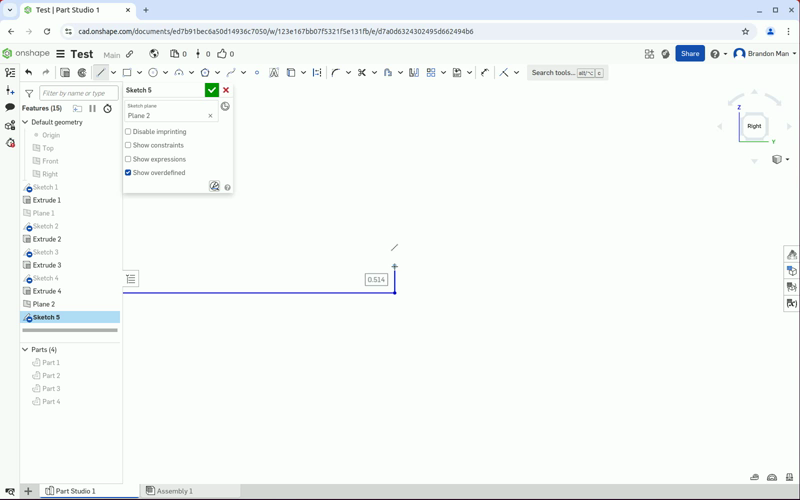
scroll(-6)
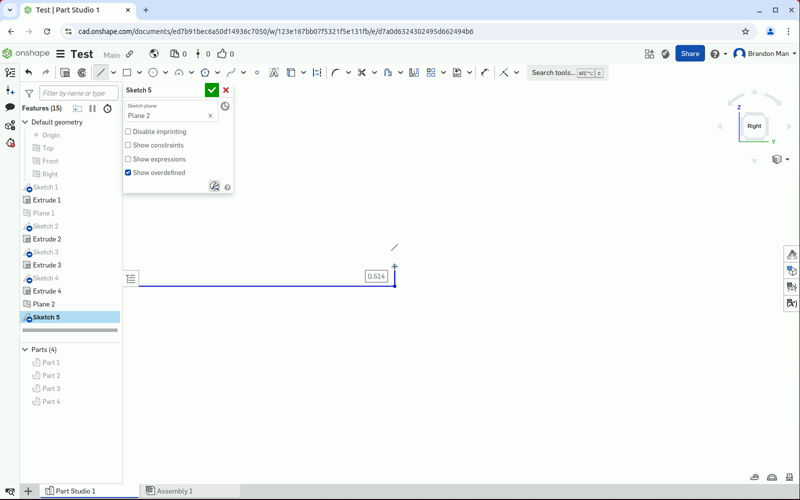
scroll(-6)
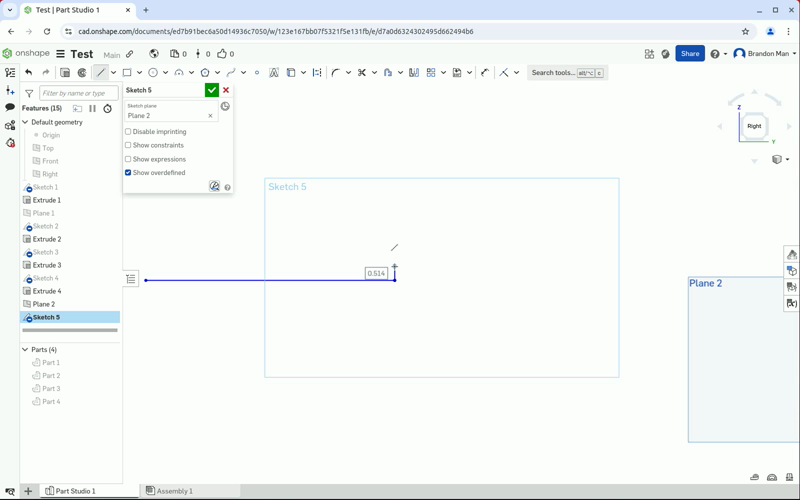
scroll(-6)
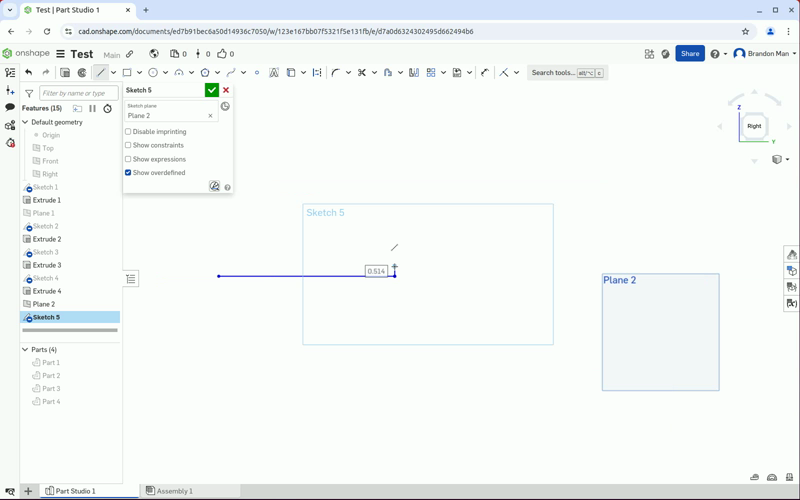
scroll(-6)
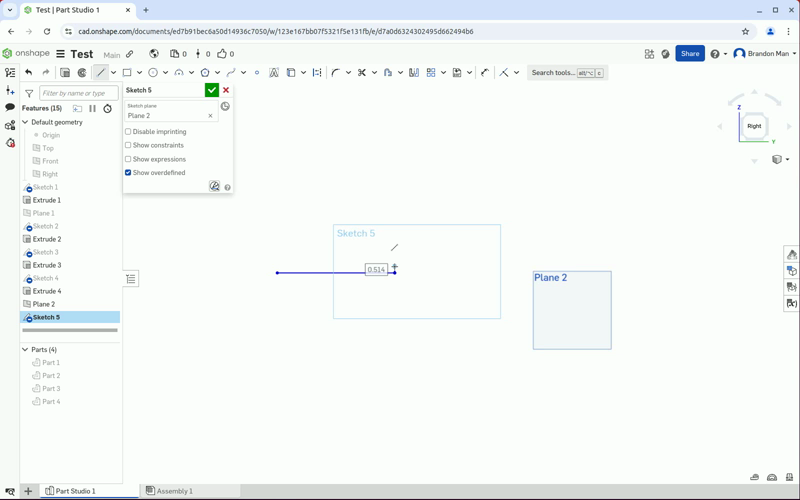
scroll(-6)
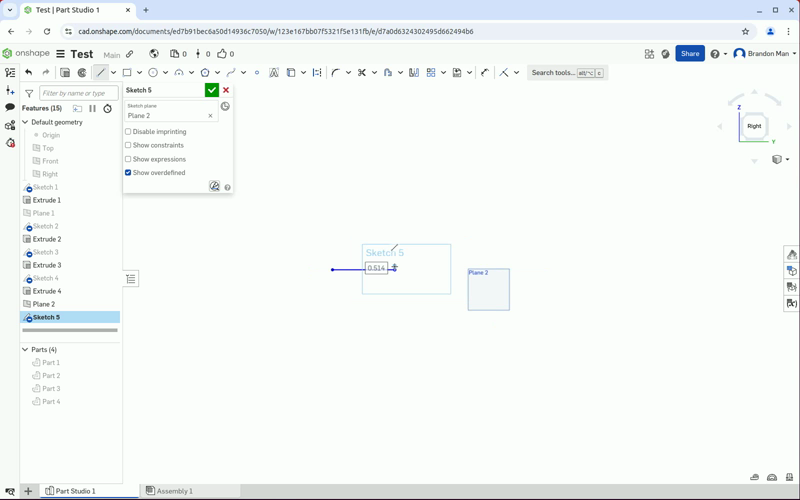
scroll(-6)
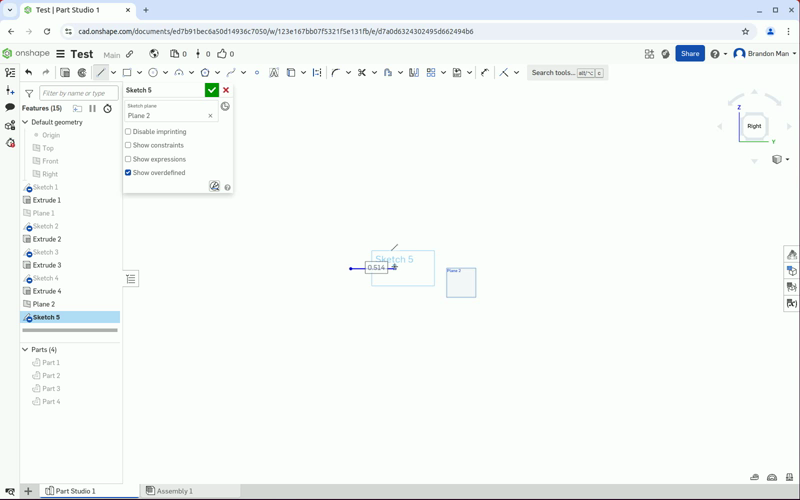
key_up(shift)
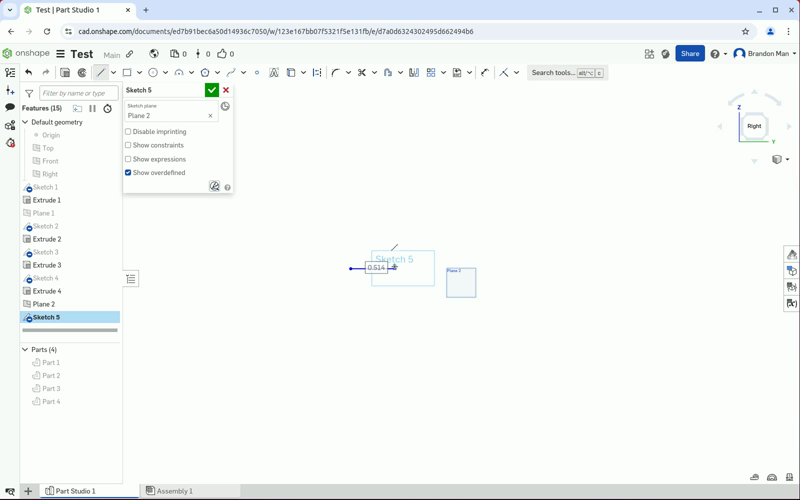
key_down(shift)
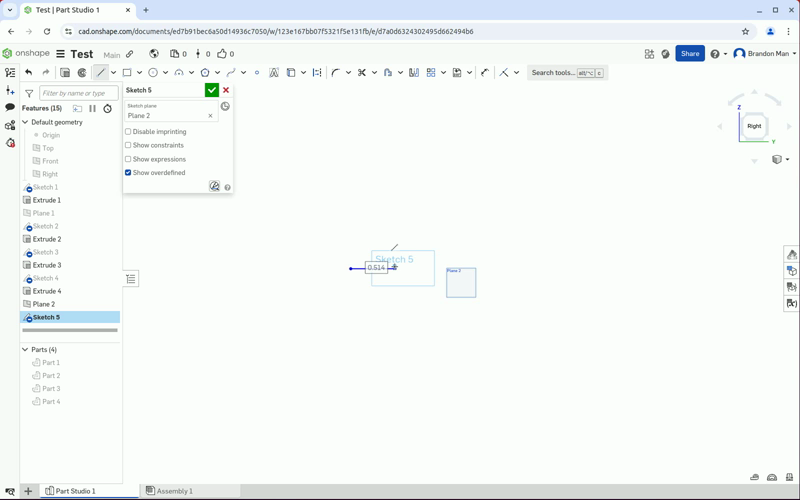
mouse_move(424, 266)
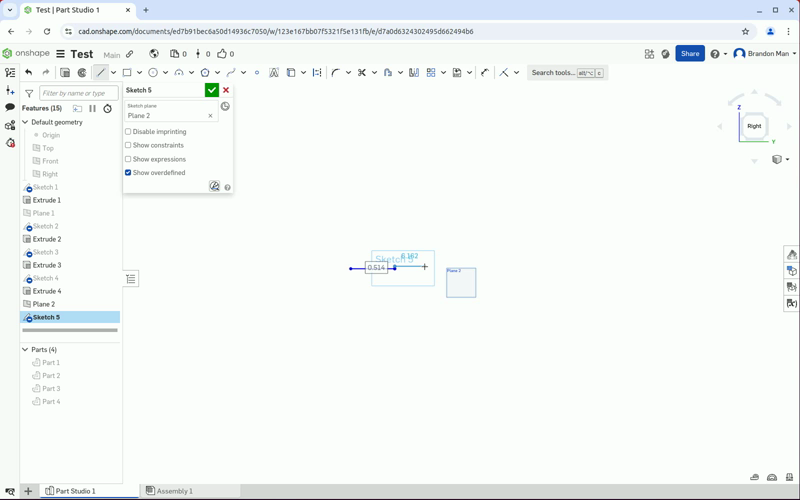
mouse_move(350, 266)
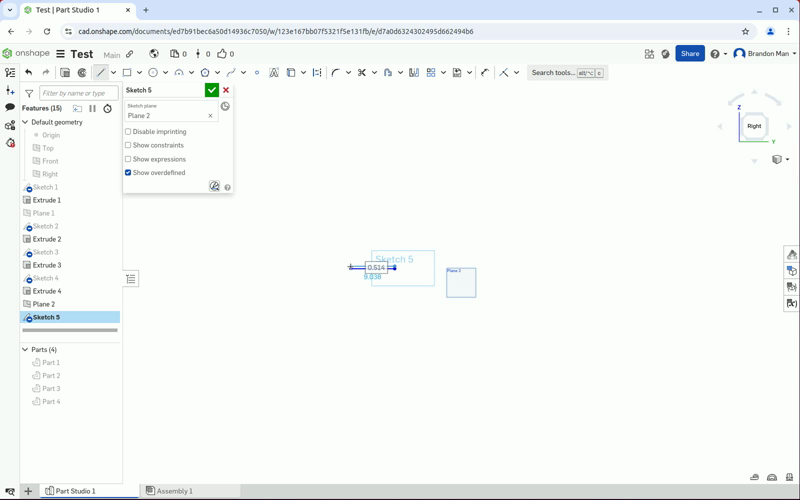
scroll(6)
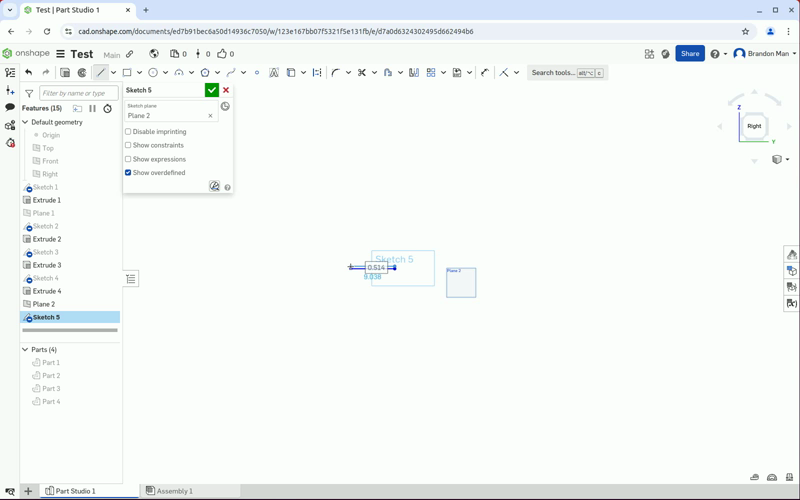
scroll(6)
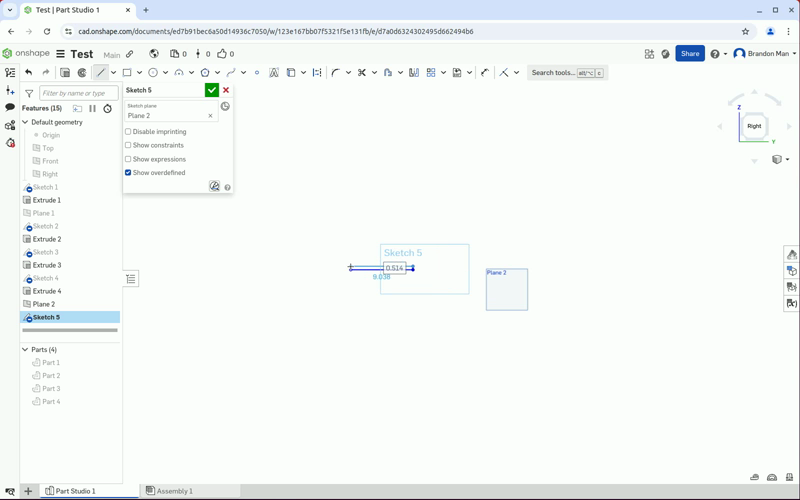
scroll(6)
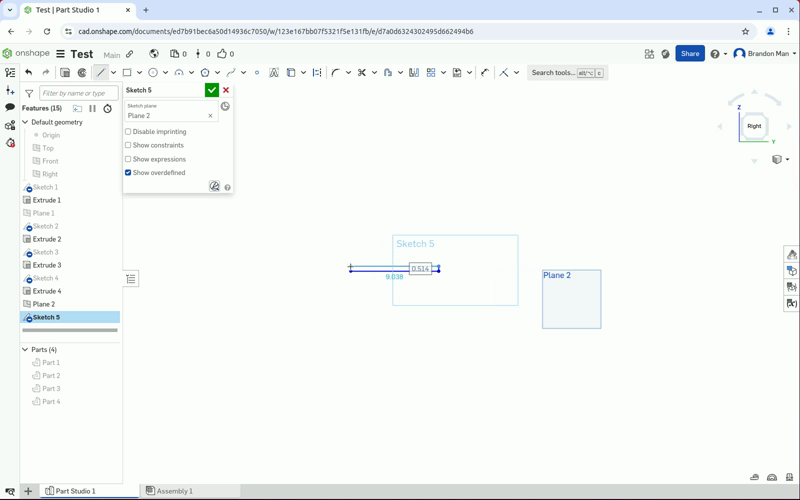
scroll(6)
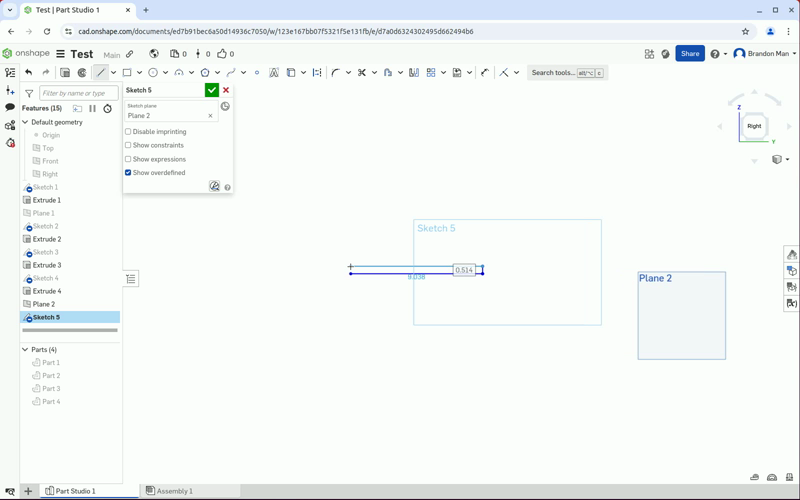
scroll(6)
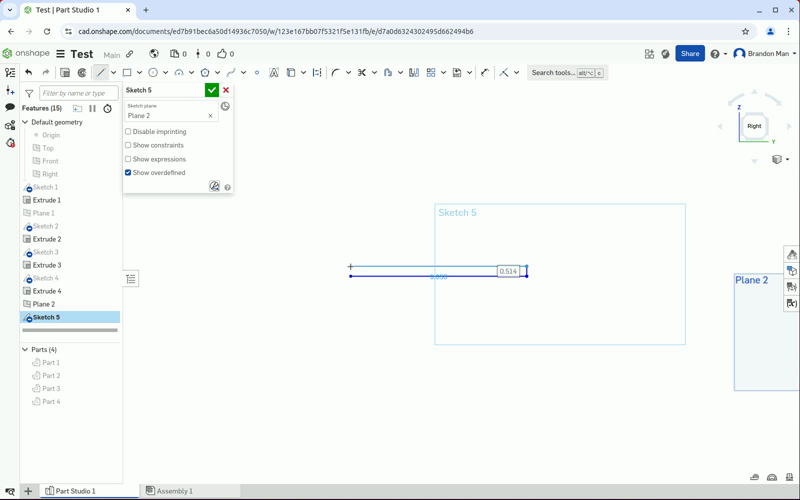
scroll(6)
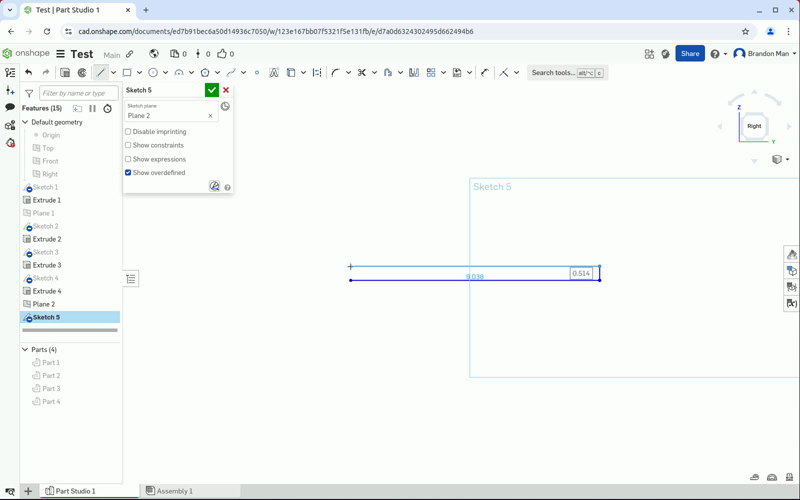
scroll(6)
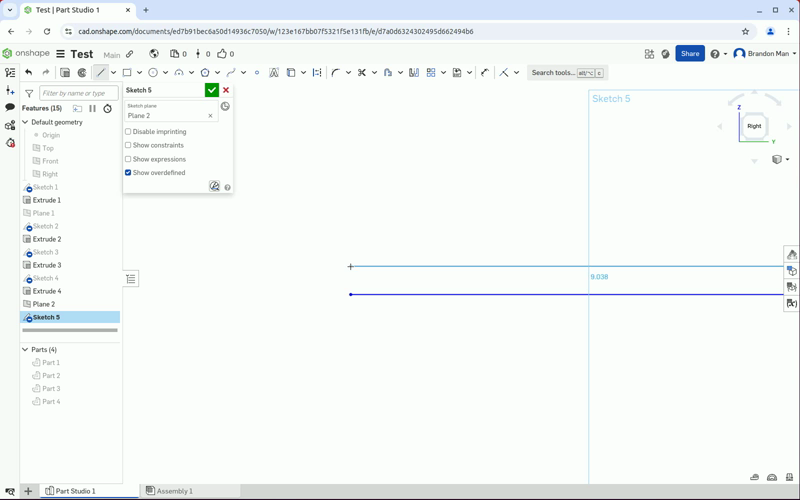
click(350, 266)
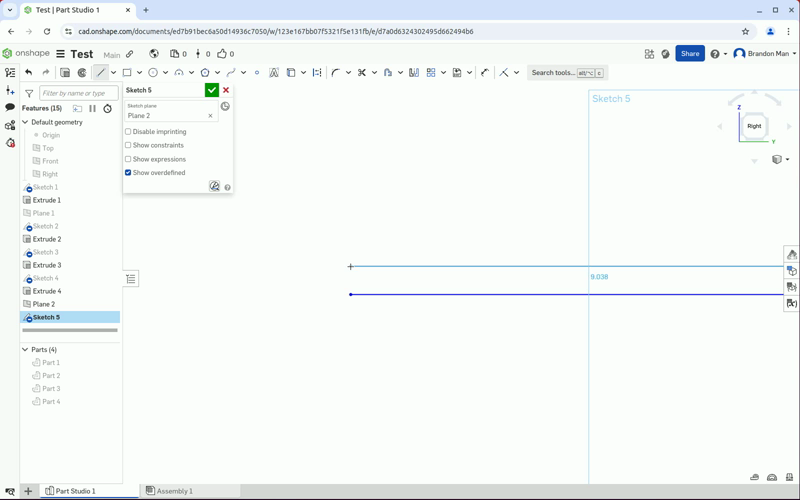
scroll(-6)
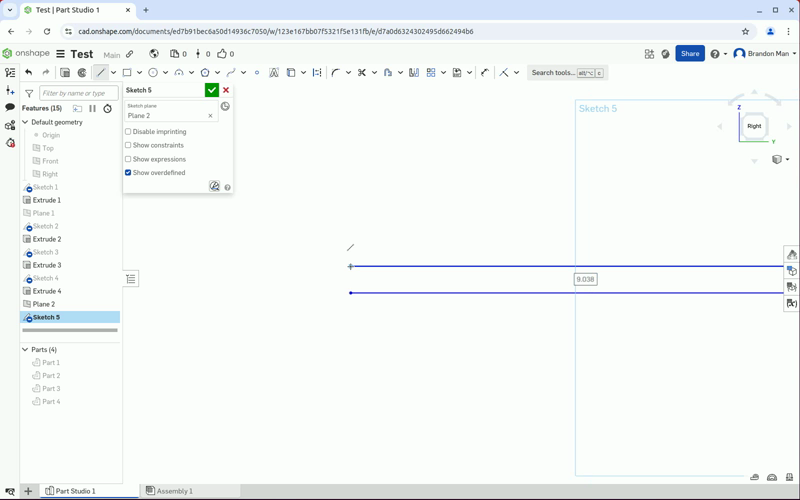
scroll(-6)
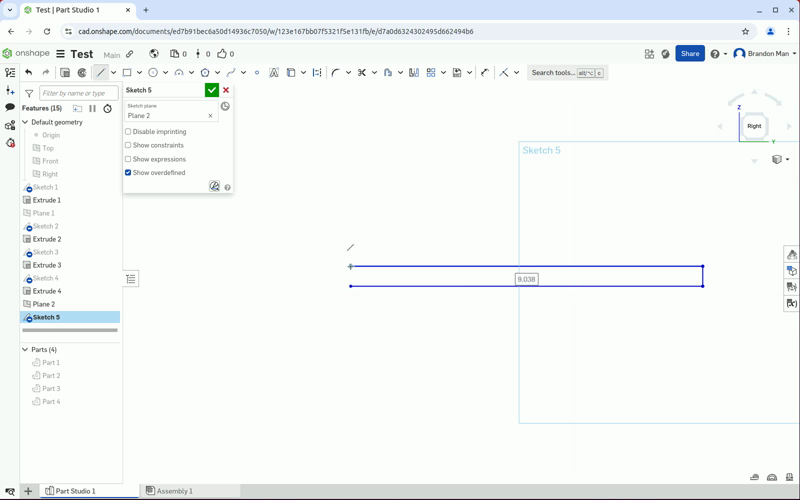
scroll(-6)
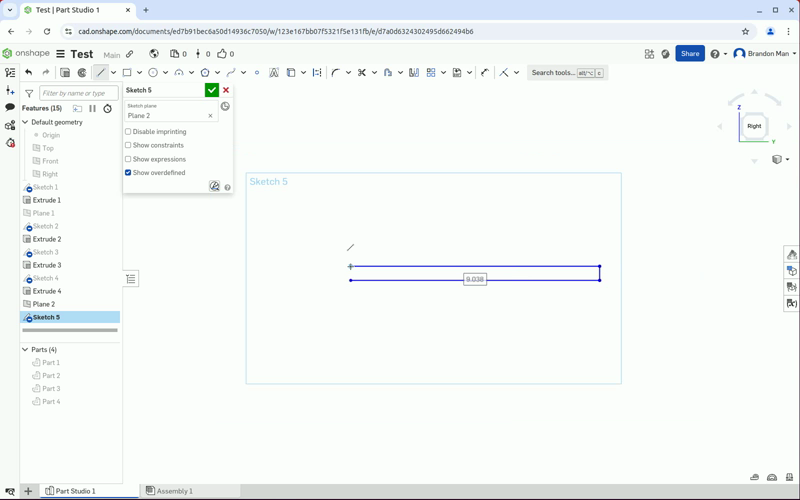
scroll(-6)
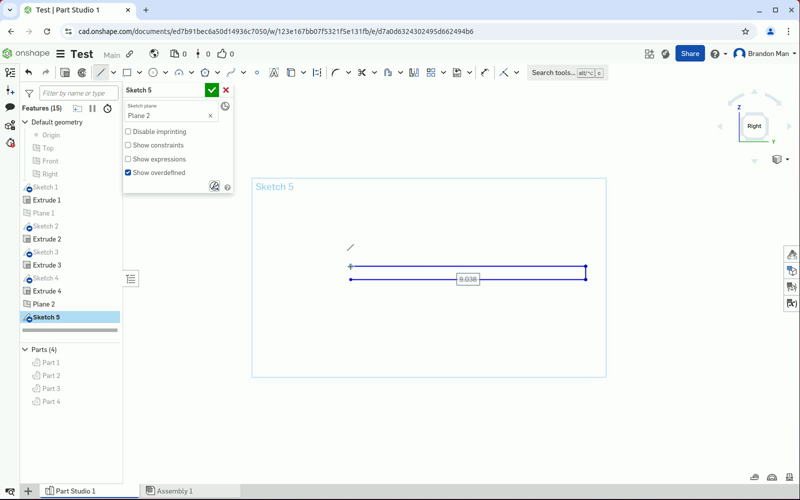
scroll(-6)
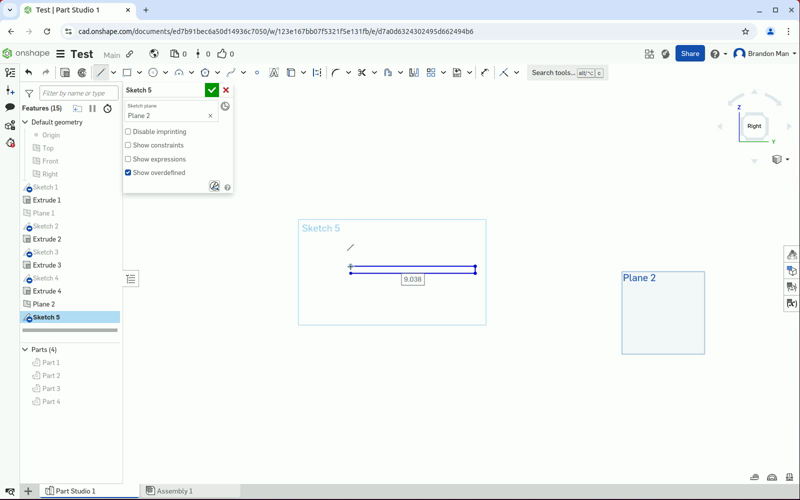
scroll(-6)
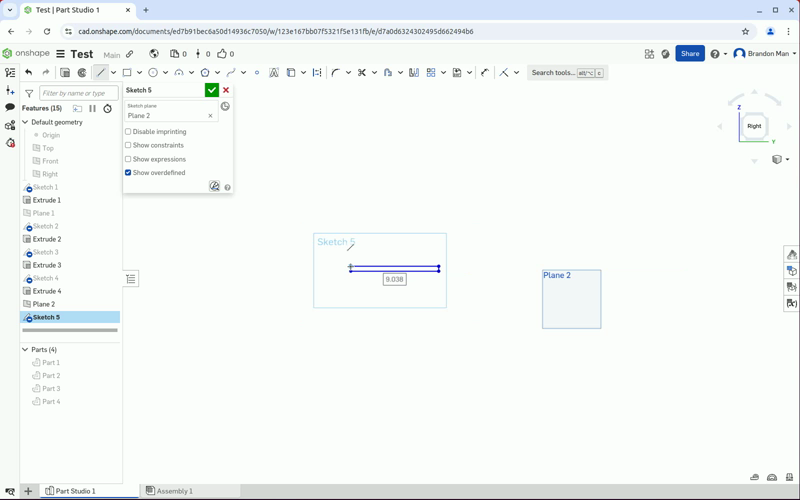
scroll(-6)
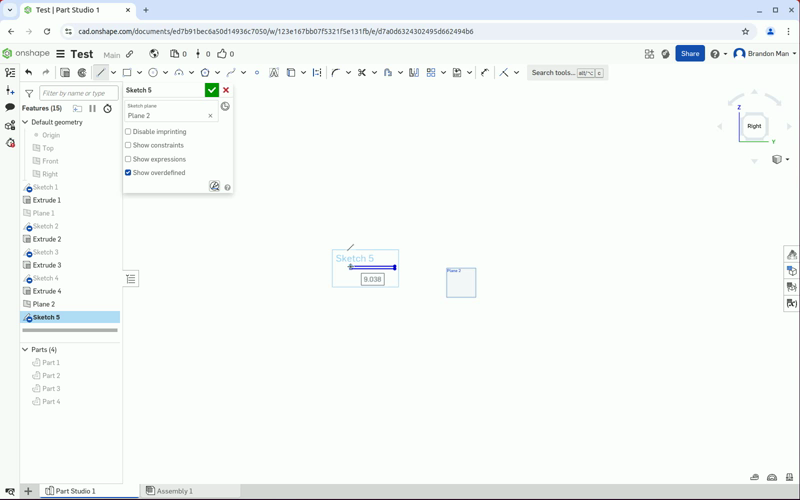
key_up(shift)
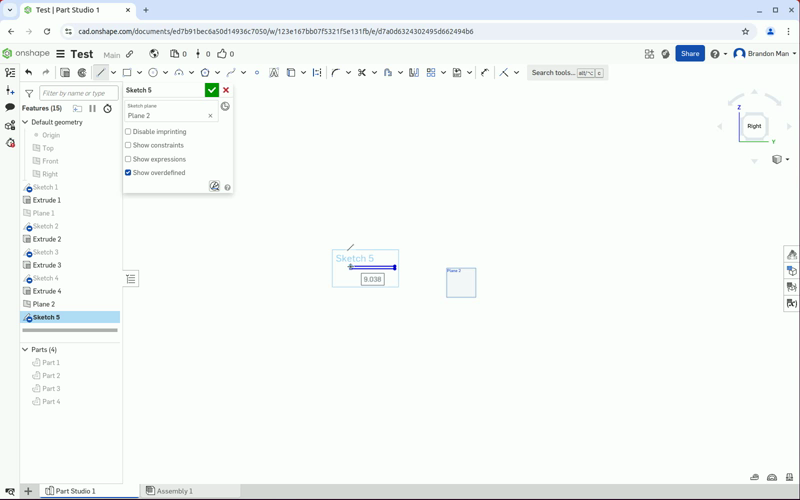
mouse_move(380, 266)
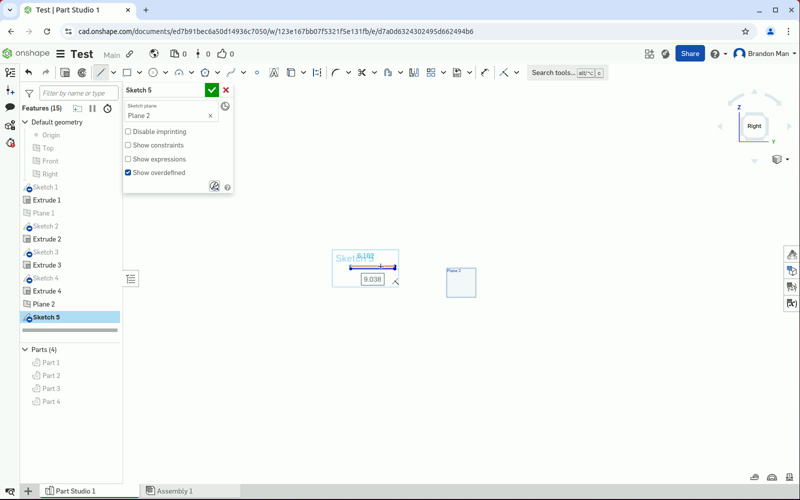
key_down(shift)
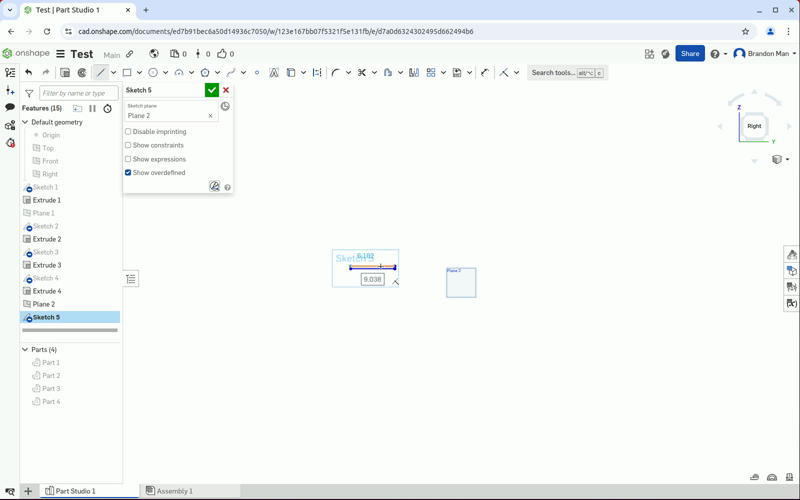
mouse_move(350, 268)
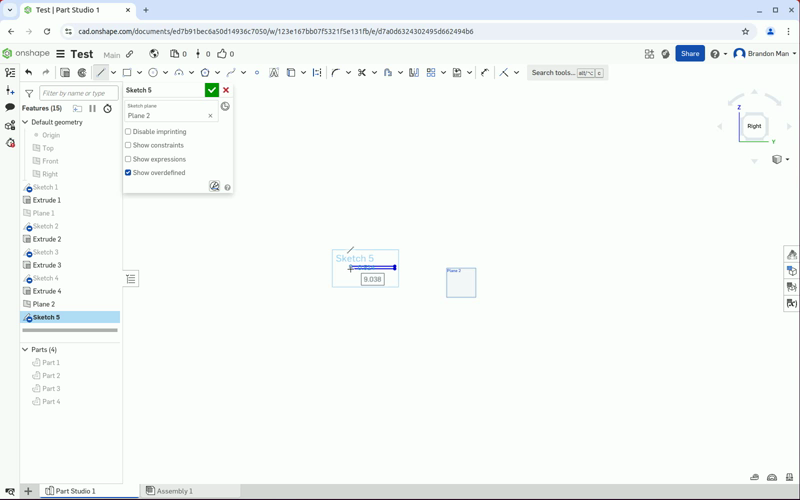
scroll(6)
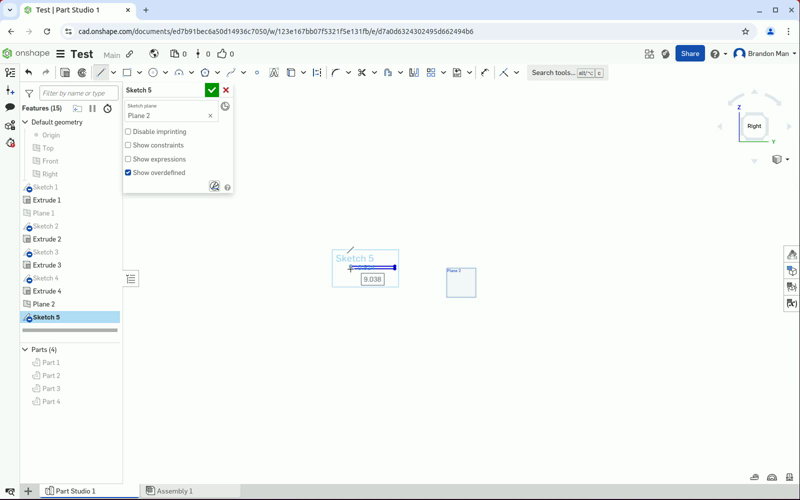
scroll(6)
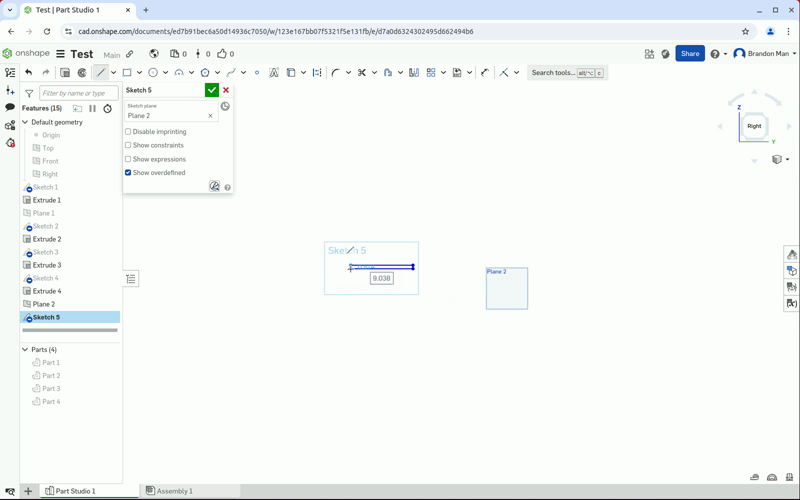
scroll(6)
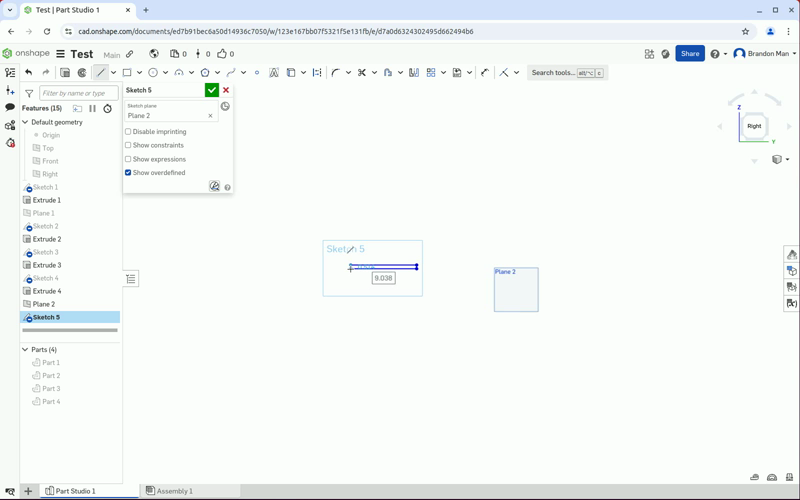
scroll(6)
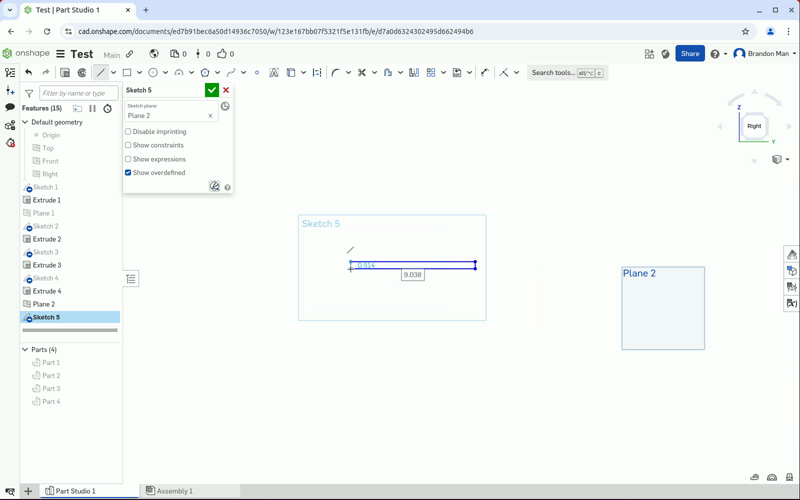
scroll(6)
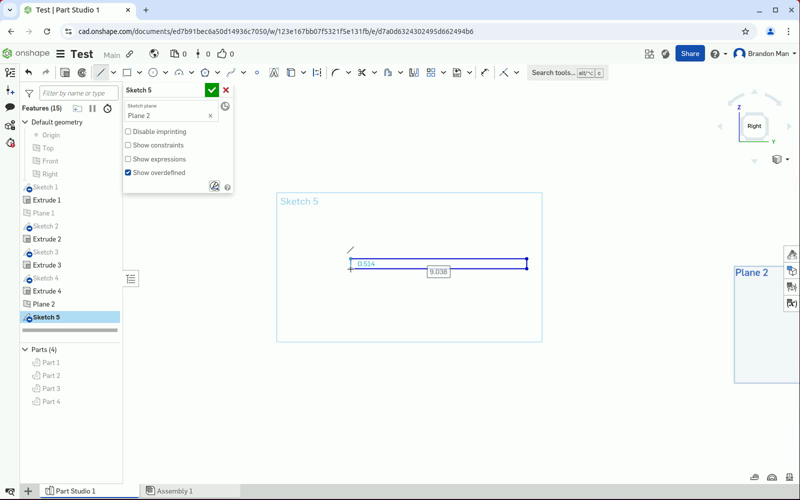
scroll(6)
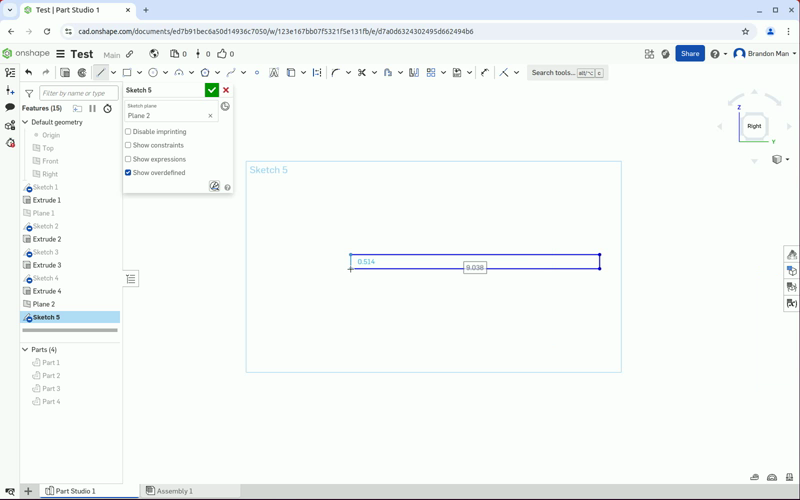
scroll(6)
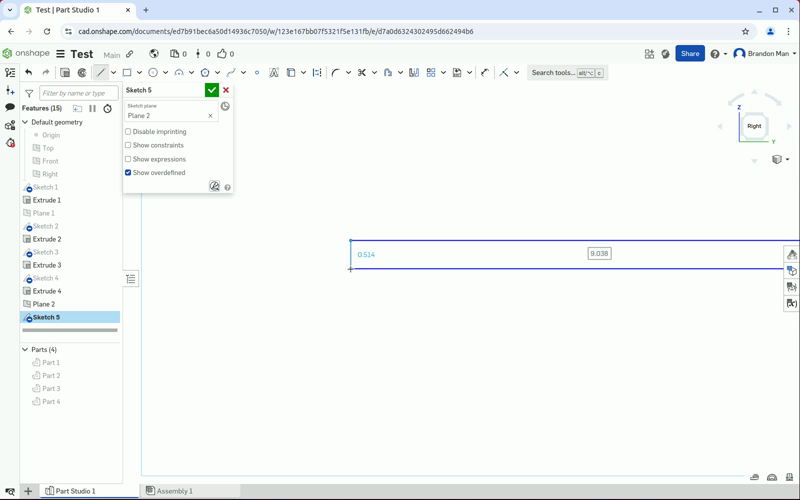
key_up(shift)
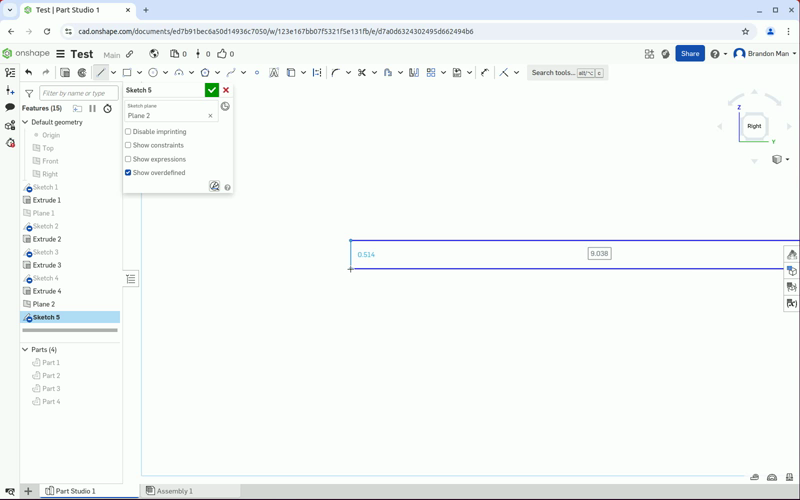
click(350, 268)
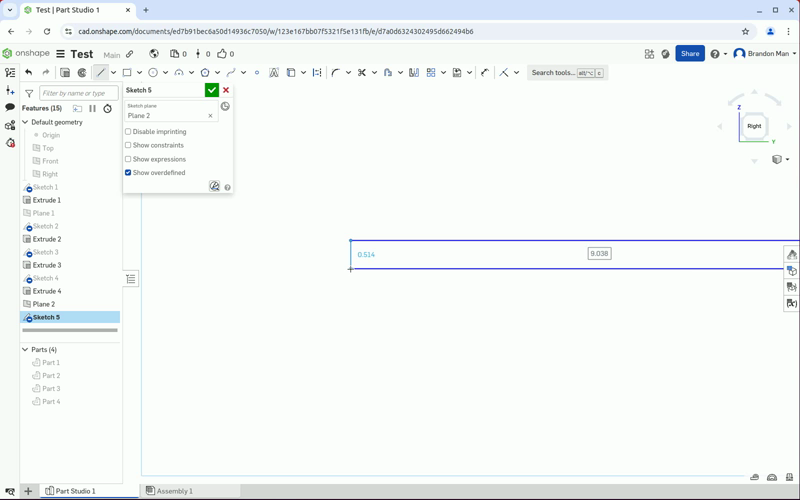
scroll(-6)
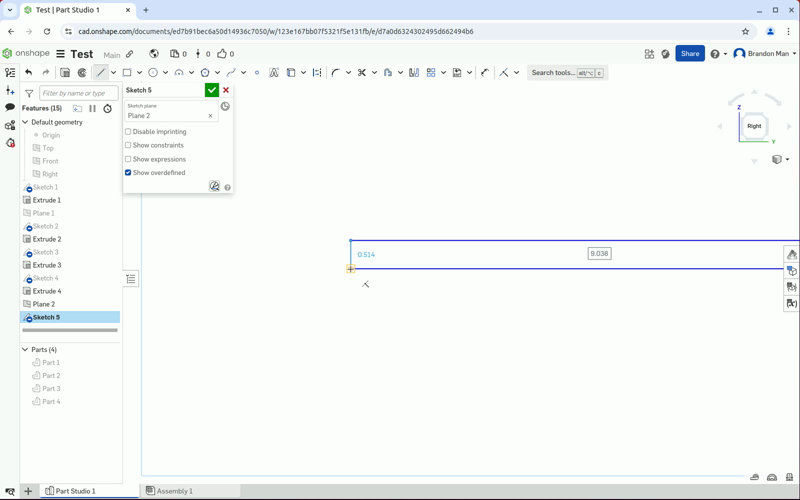
scroll(-6)
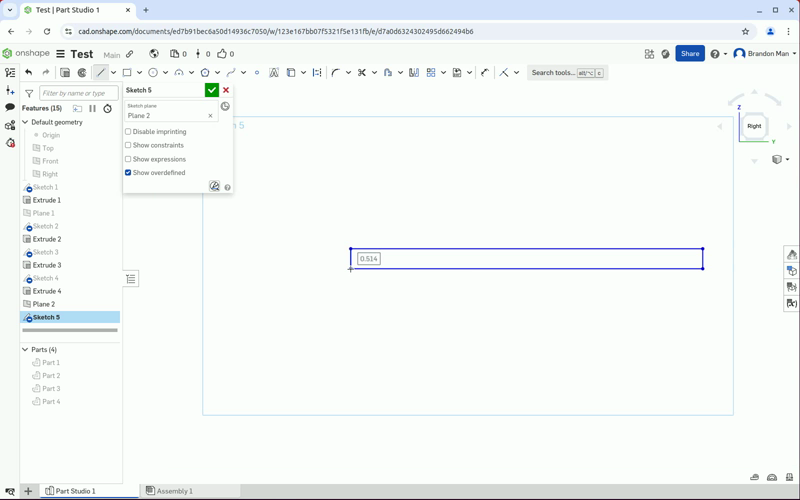
scroll(-6)
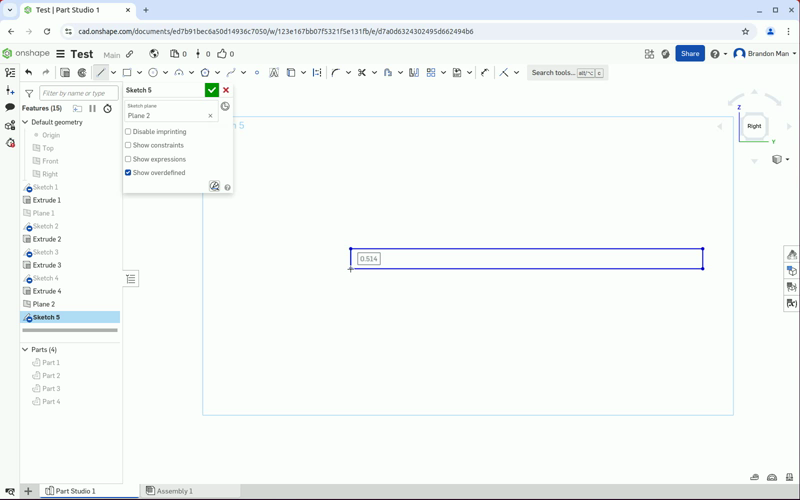
scroll(-6)
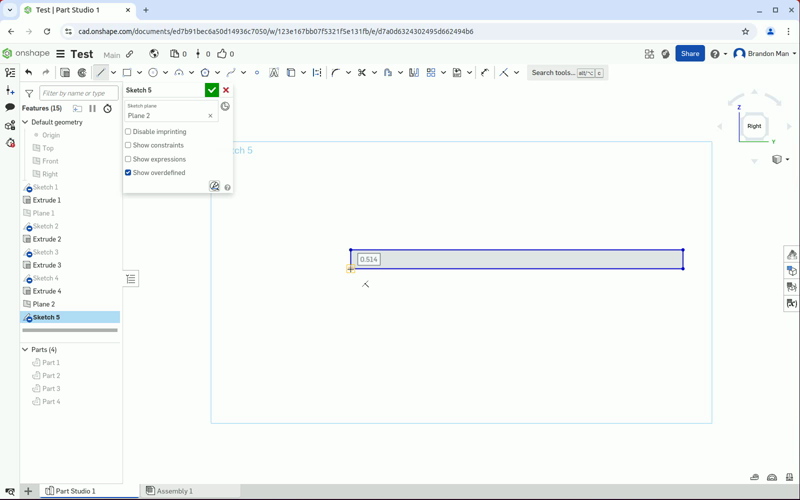
scroll(-6)
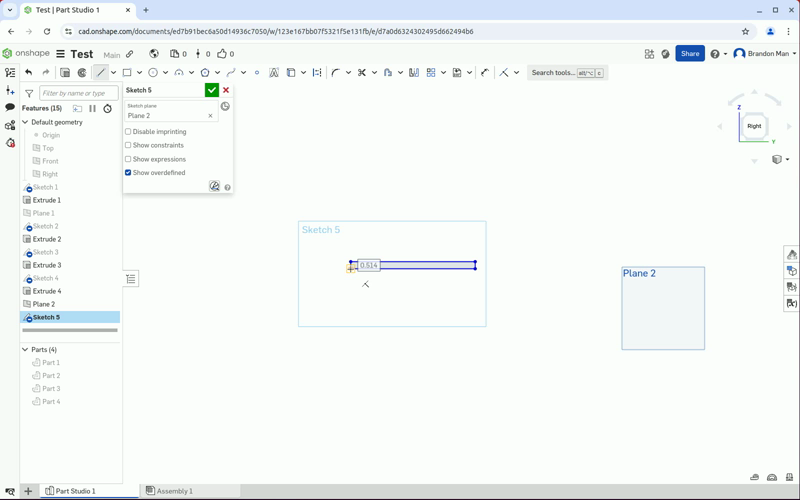
scroll(-6)
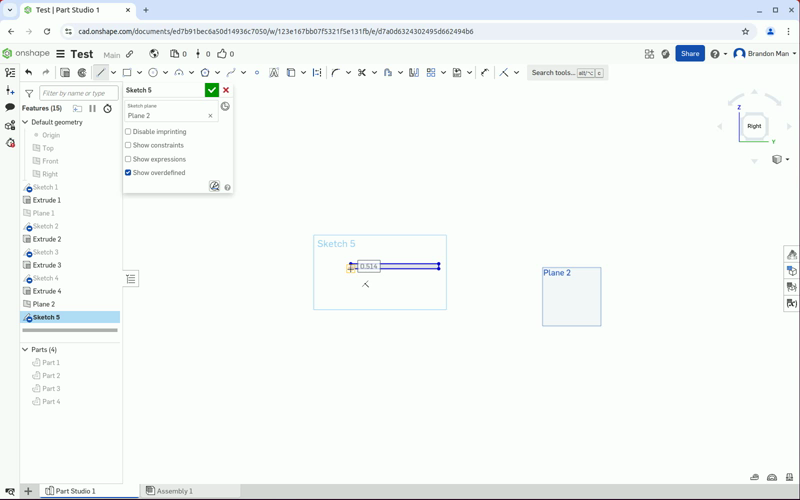
scroll(-6)
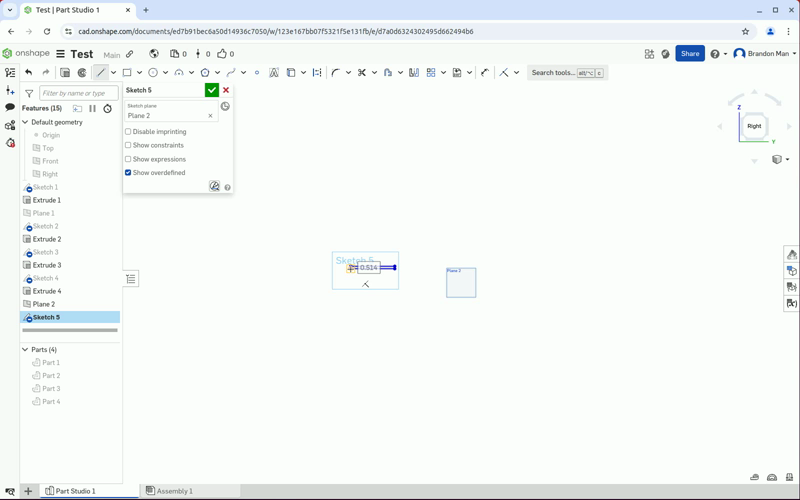
key(esc)
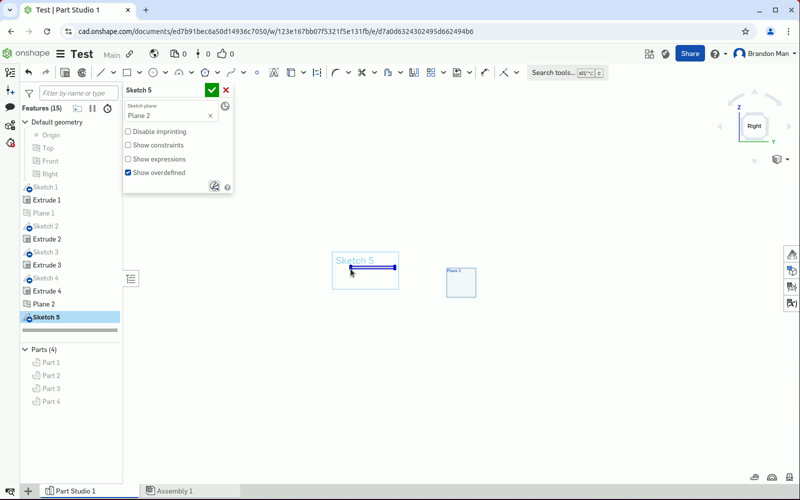
mouse_move(366, 268)
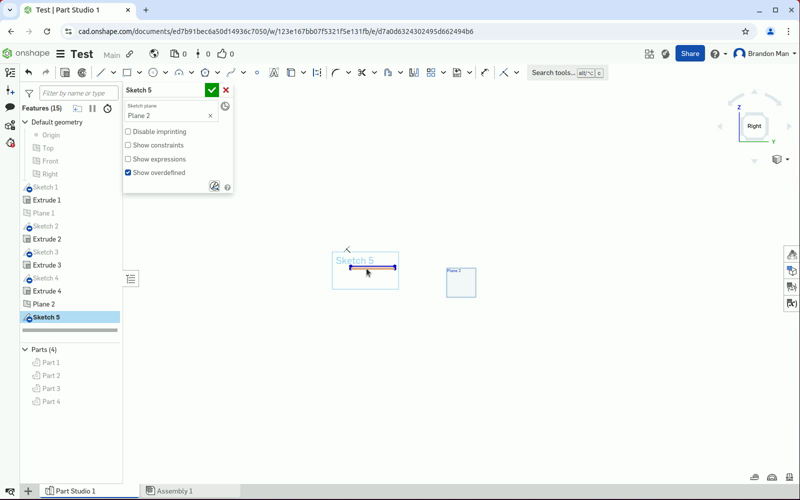
scroll(6)
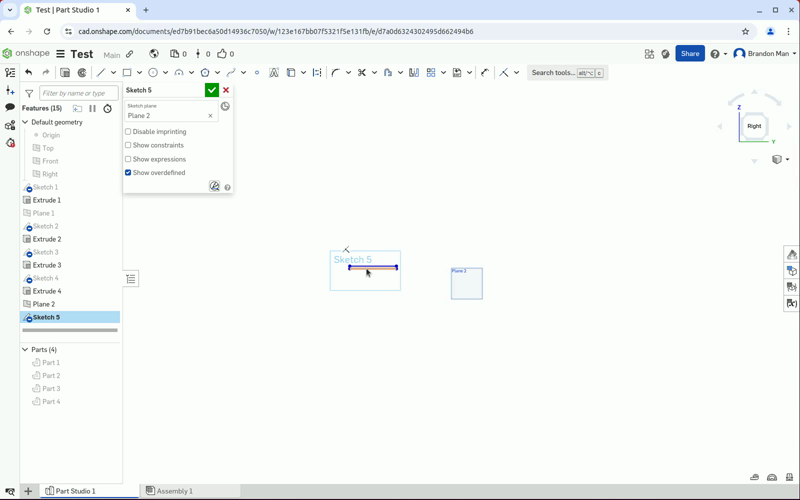
scroll(6)
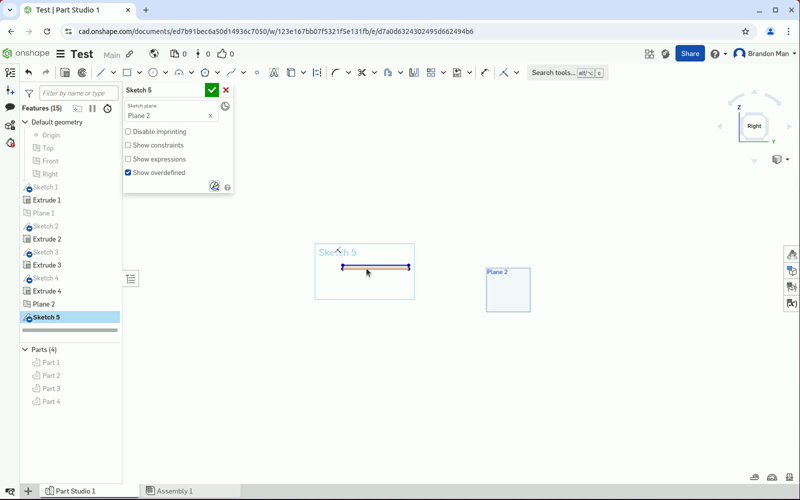
scroll(6)
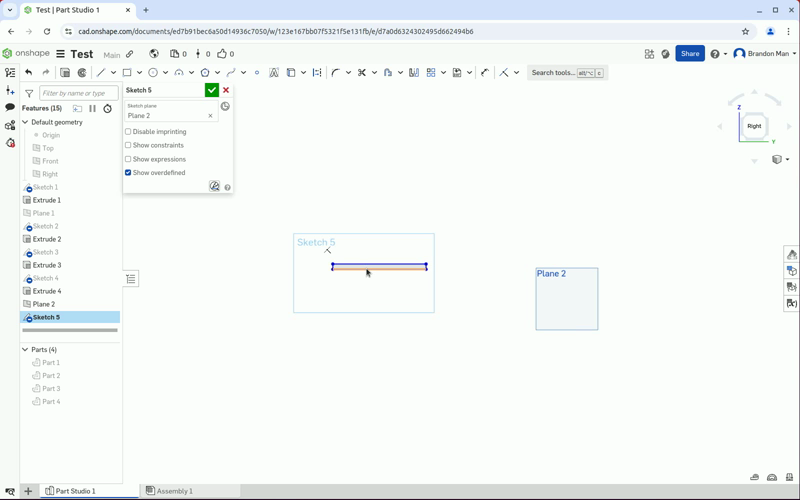
scroll(6)
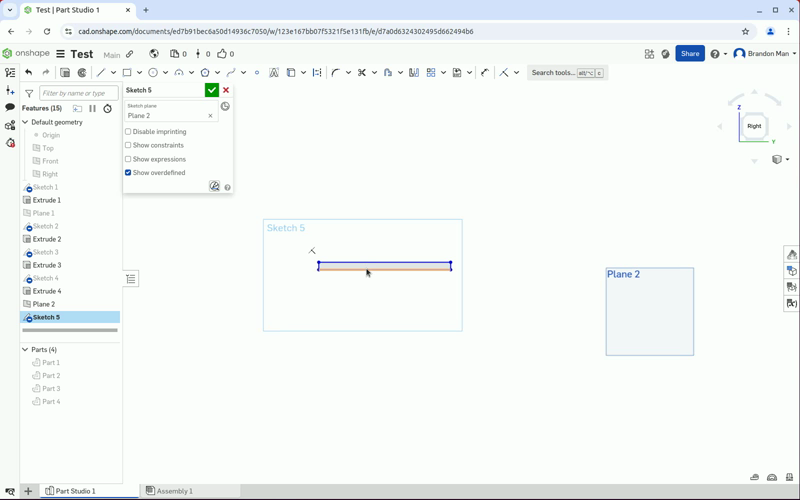
scroll(6)
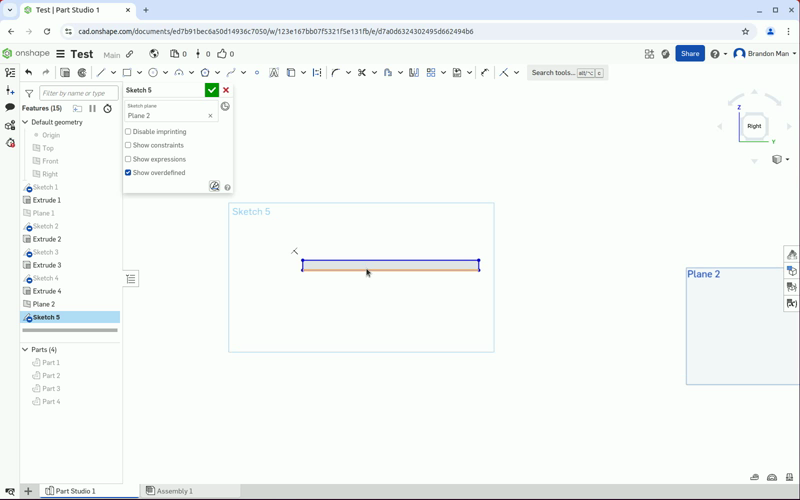
scroll(6)
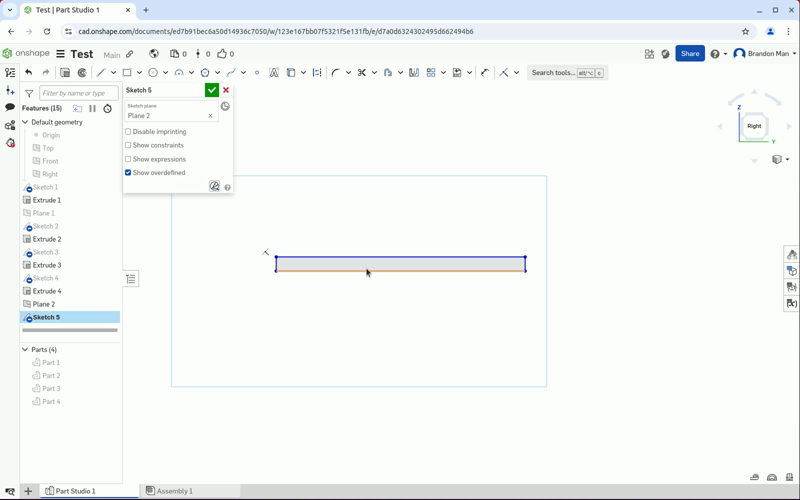
scroll(6)
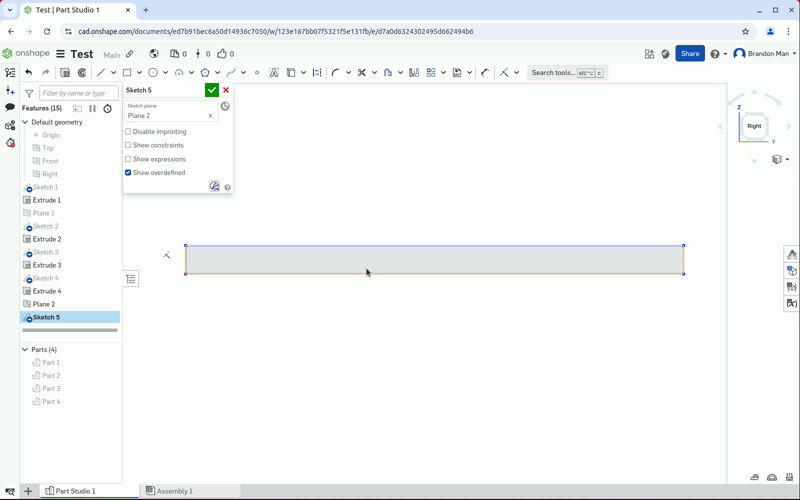
click(366, 268)
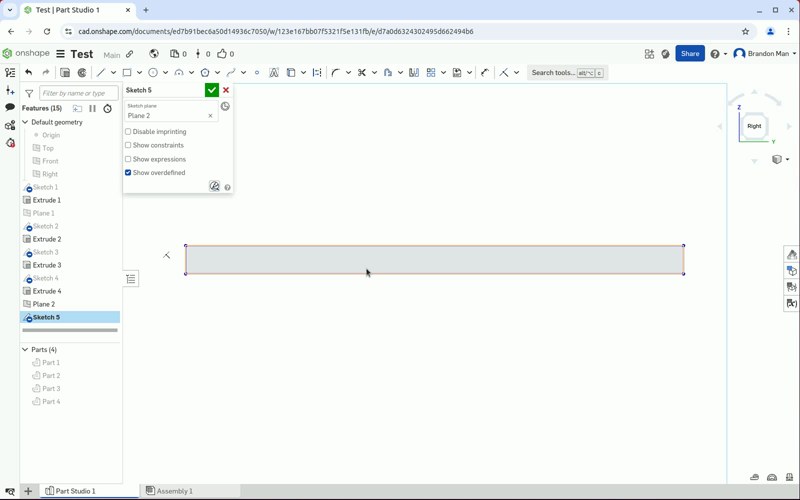
scroll(-6)
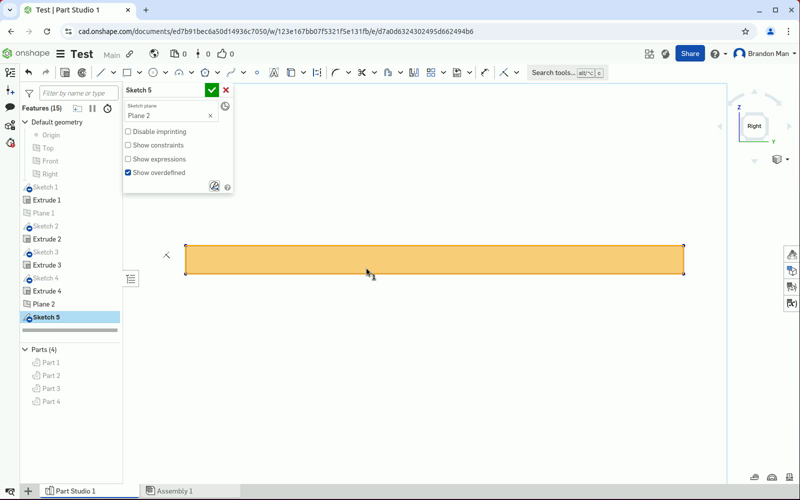
scroll(-6)
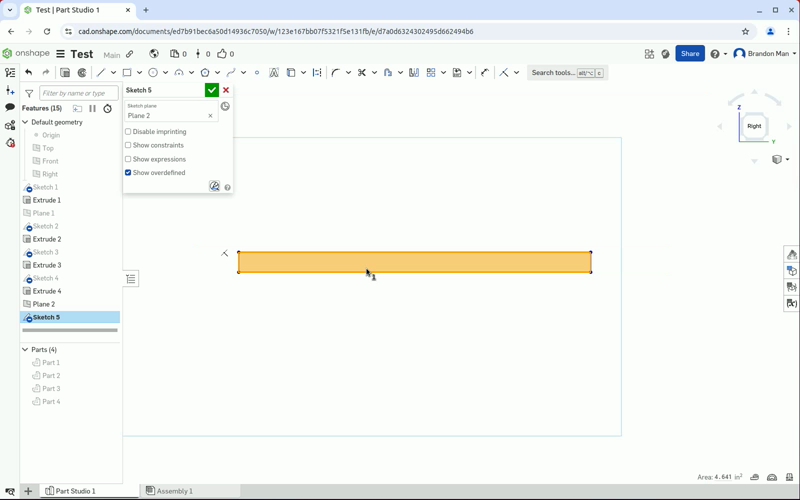
scroll(-6)
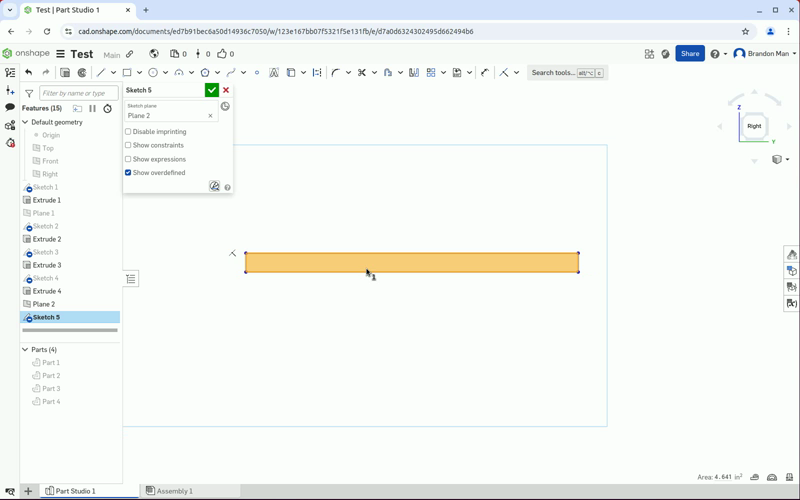
scroll(-6)
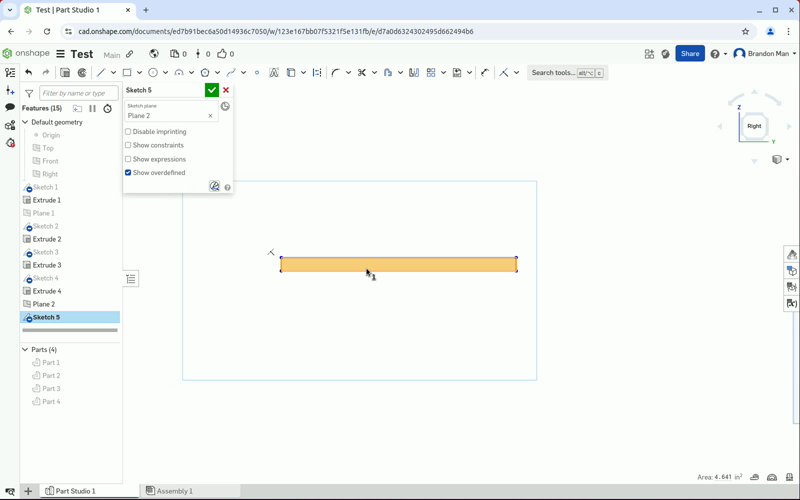
scroll(-6)
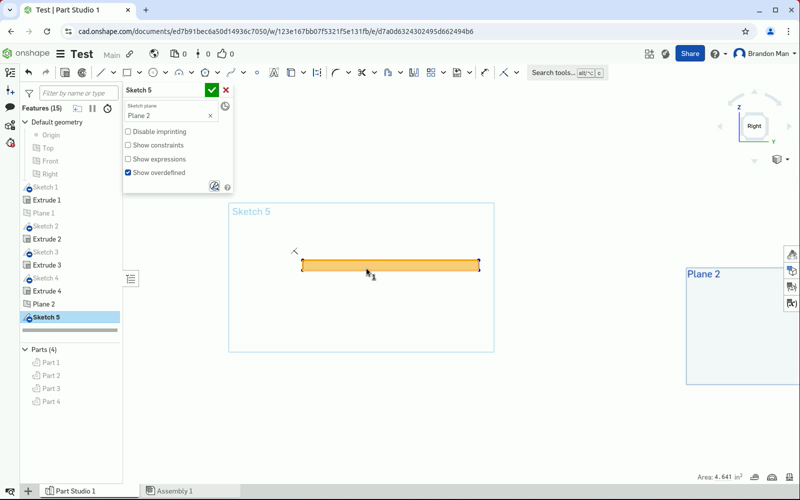
scroll(-6)
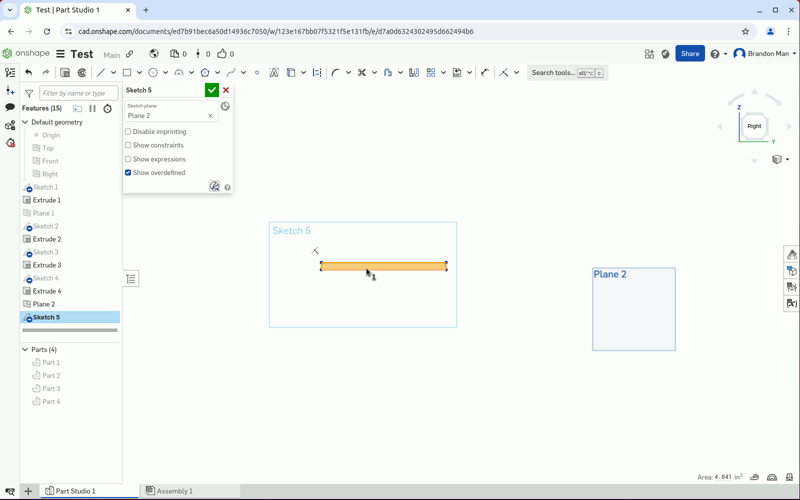
scroll(-6)
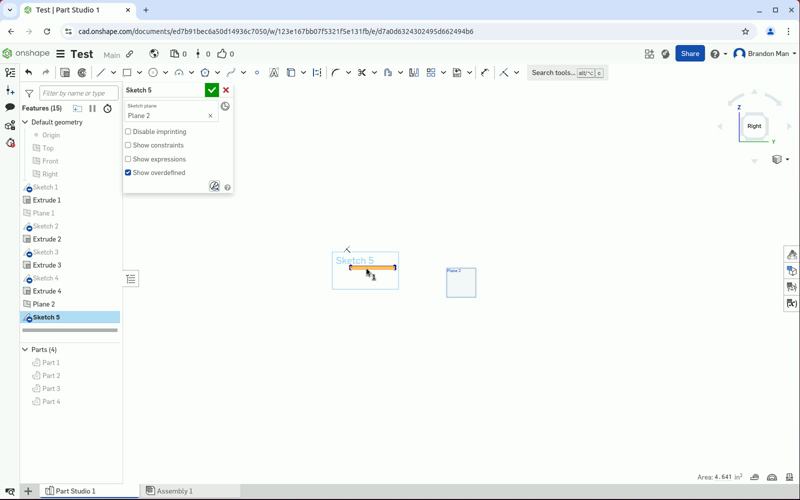
mouse_move(73, 352)
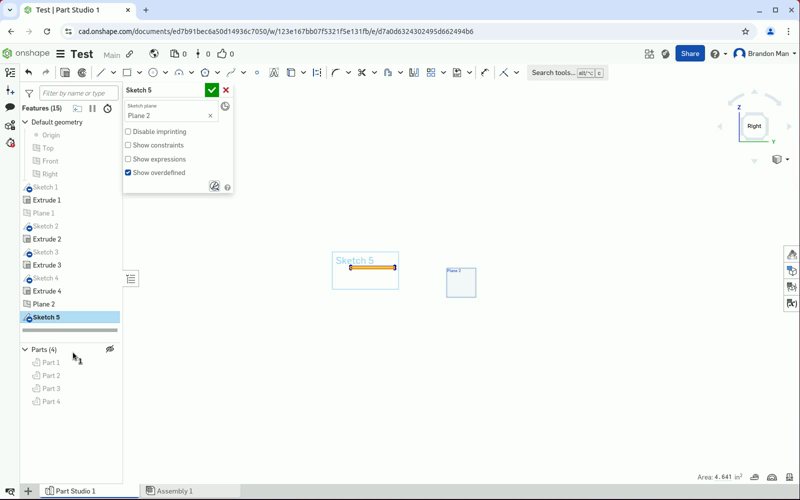
key(shift+y)
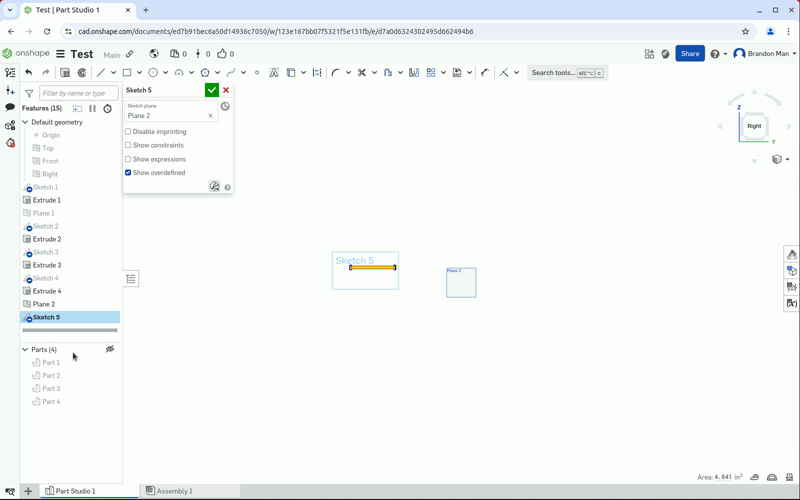
key(shift+e)
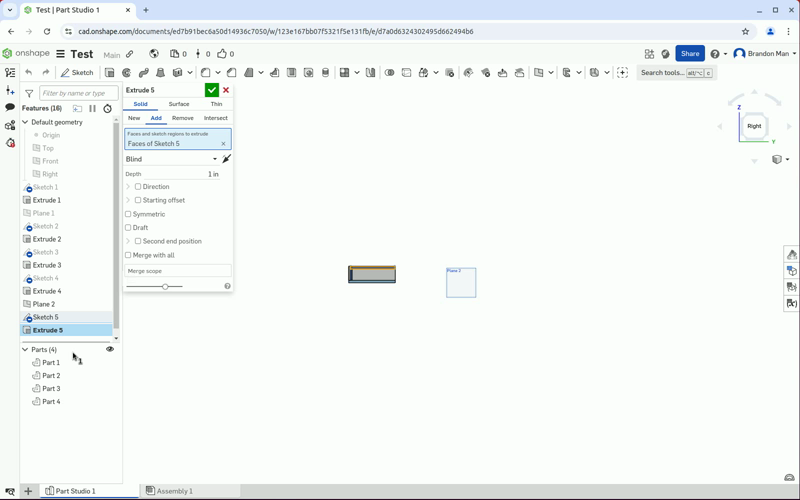
mouse_move(143, 106)
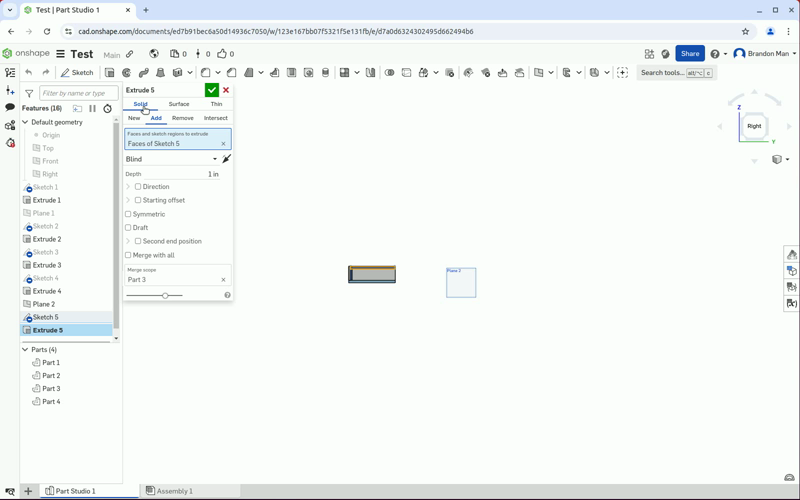
click(143, 106)
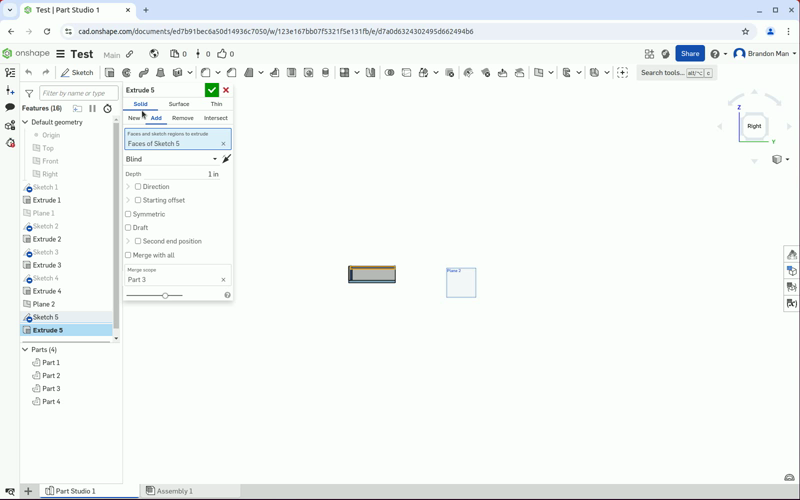
mouse_move(137, 120)
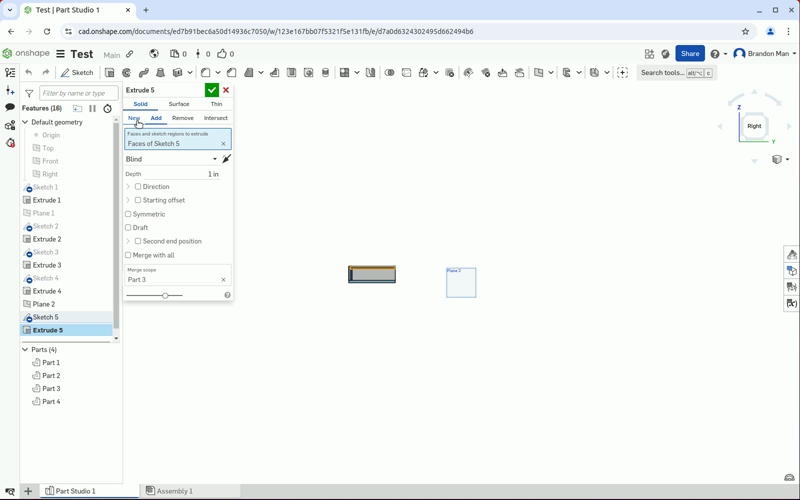
click(137, 120)
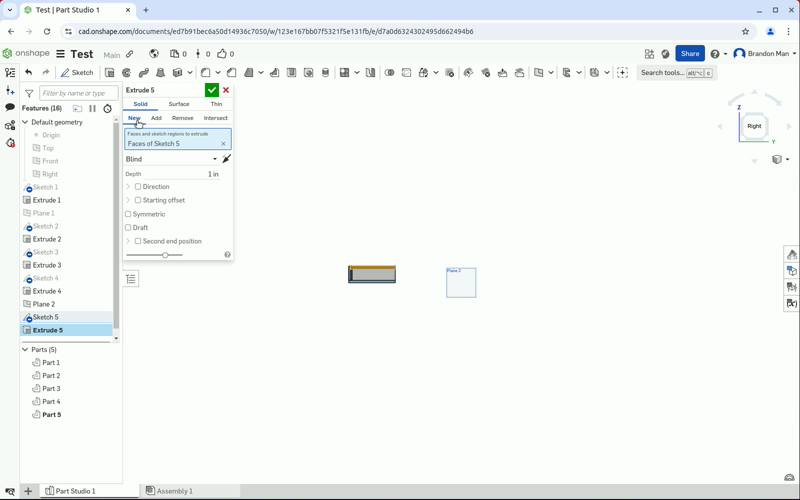
key(tab, 4)
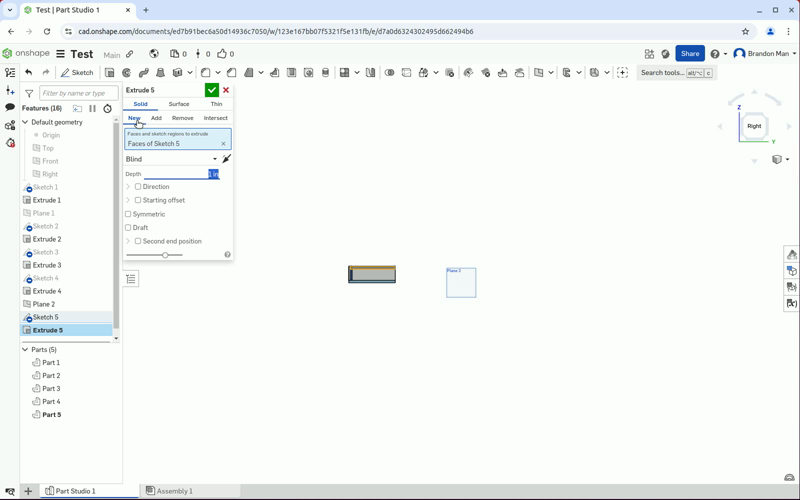
text(8.906)
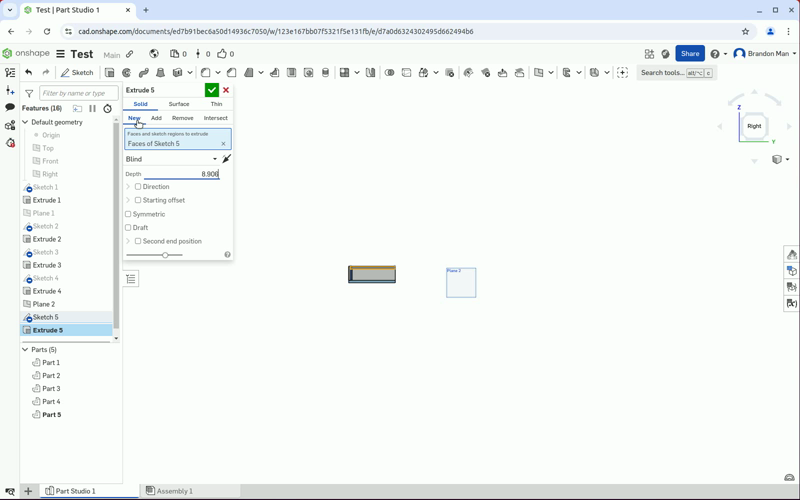
key(enter)
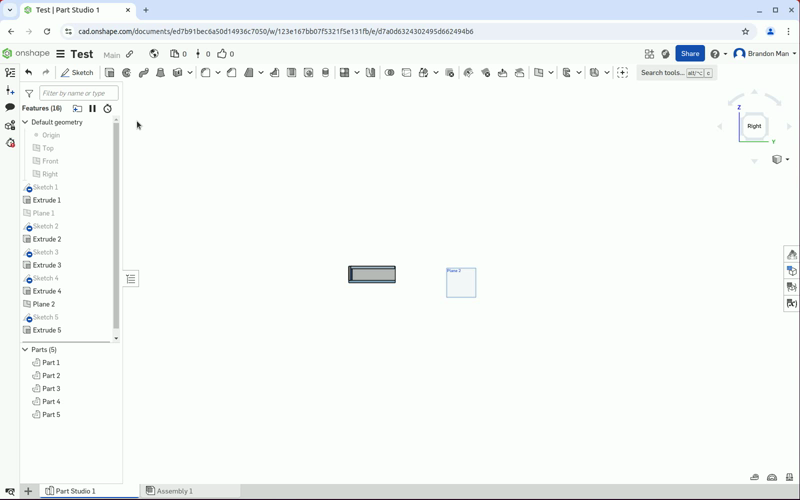
key(shift+h)
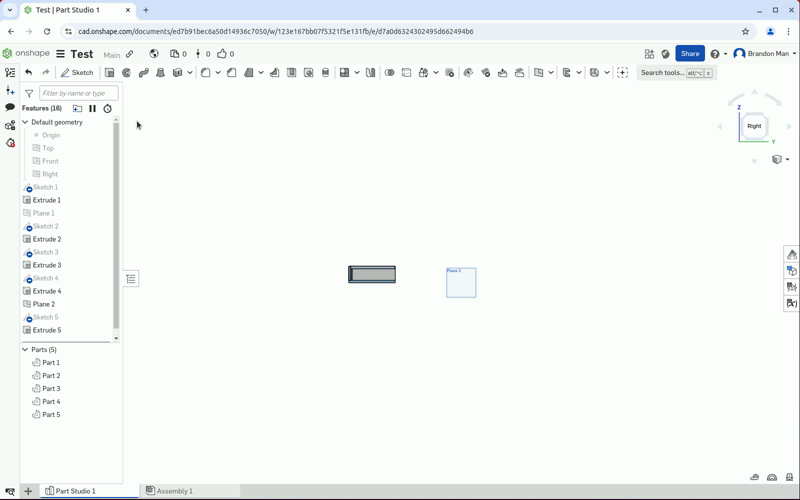
key(shift+h)
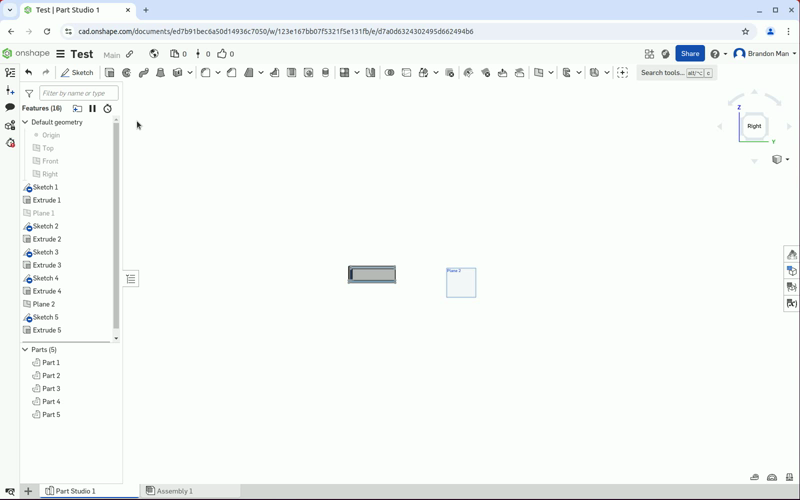
key(shift+7)
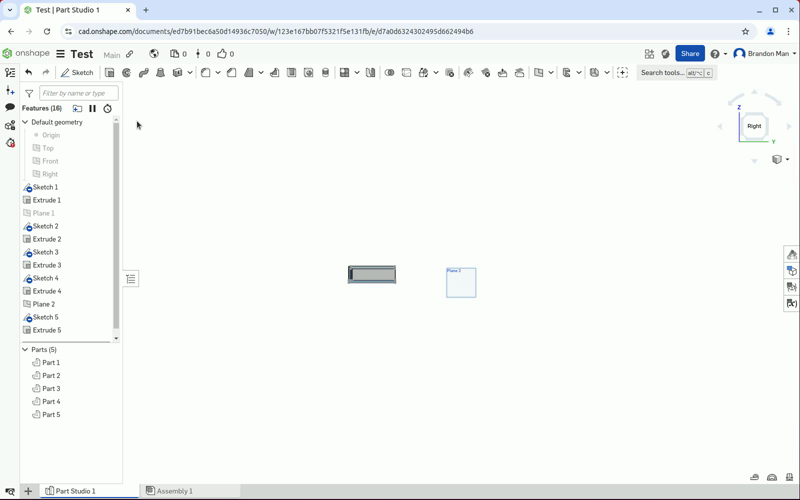
key(right, 2)
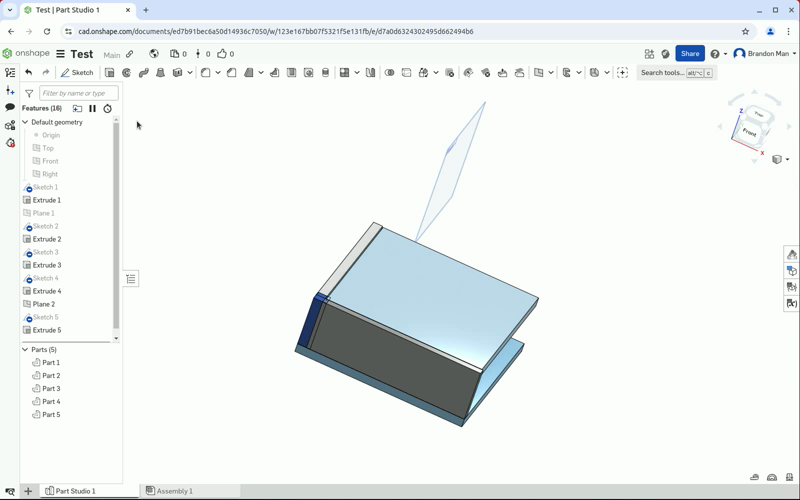
key(down, 2)
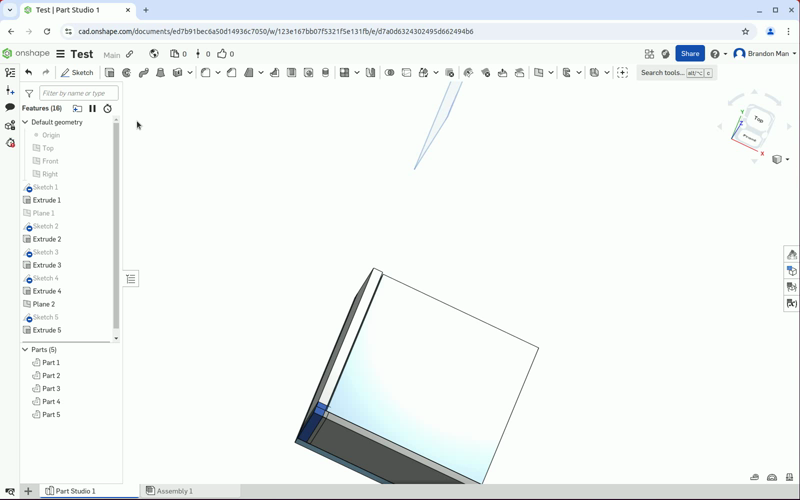
key(up, 2)
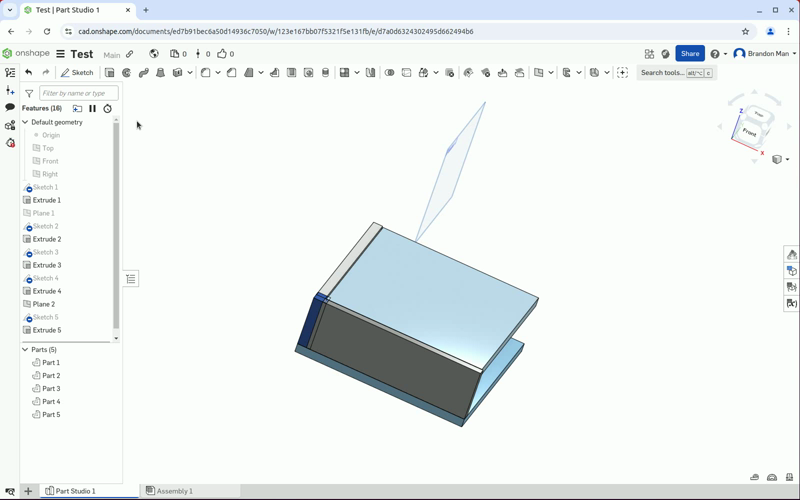
key(left, 2)
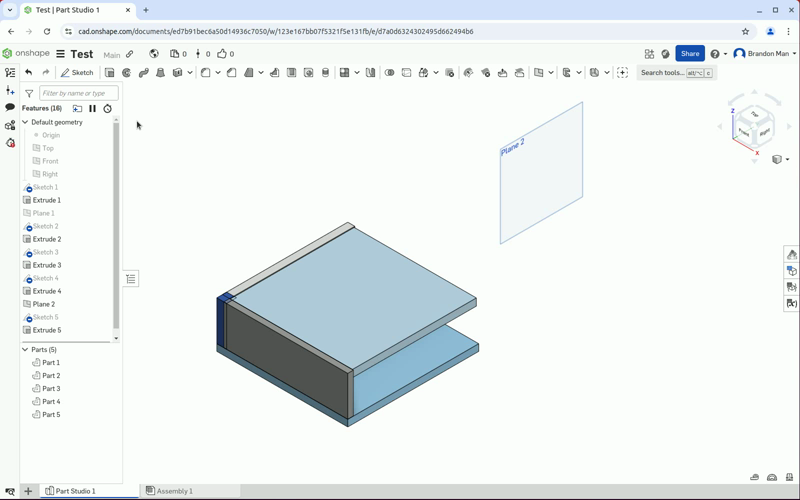
mouse_move(69, 189)
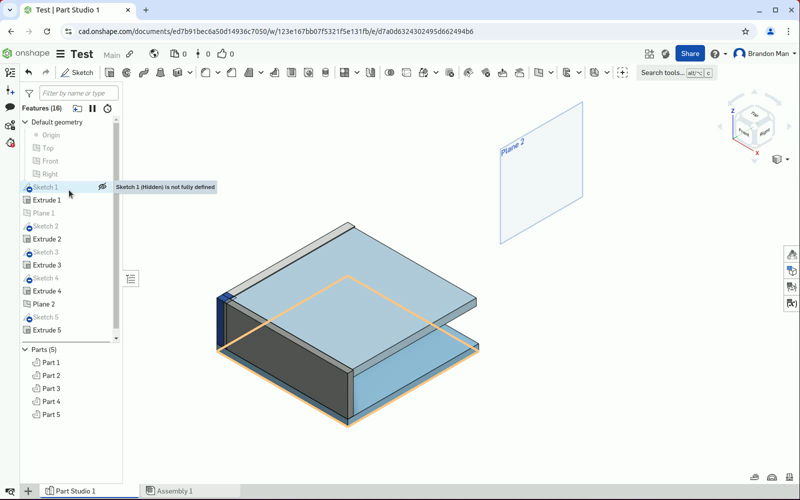
click(69, 189)